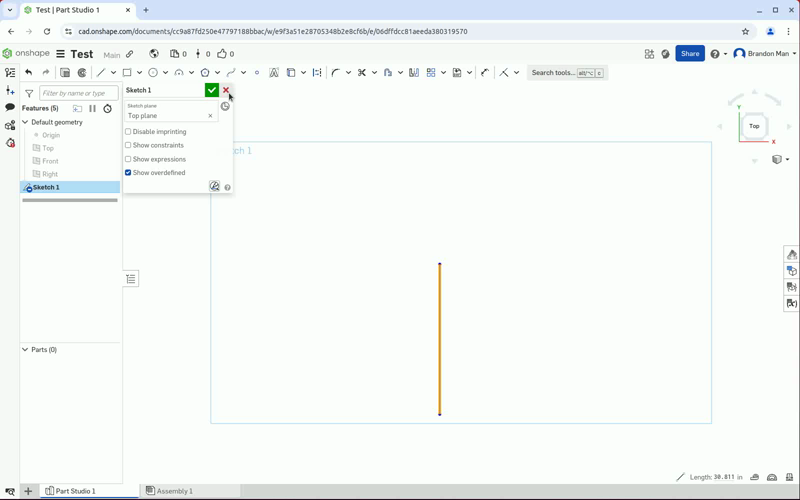
key(shift+h)
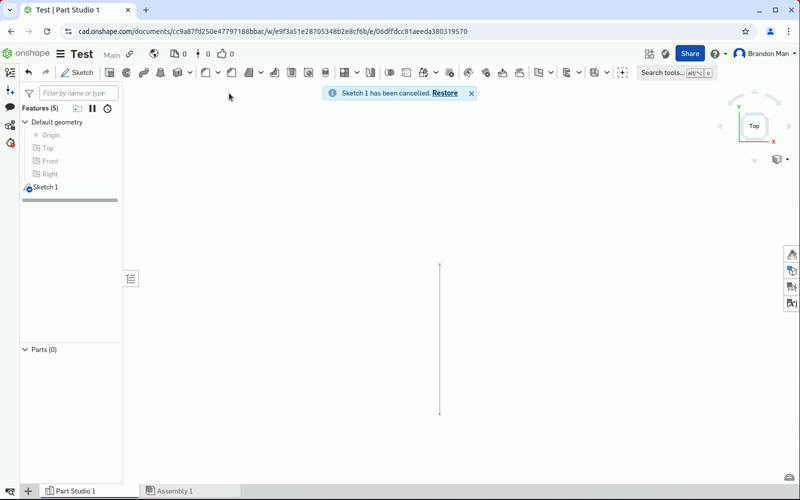
key(shift+s)
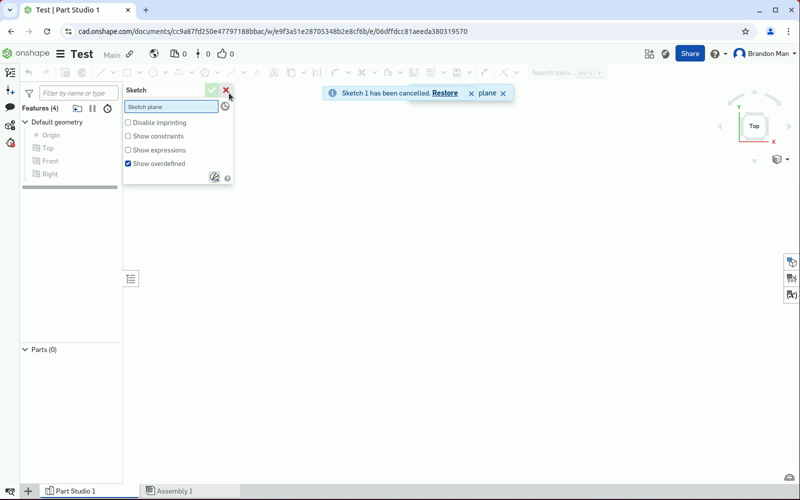
mouse_move(73, 150)
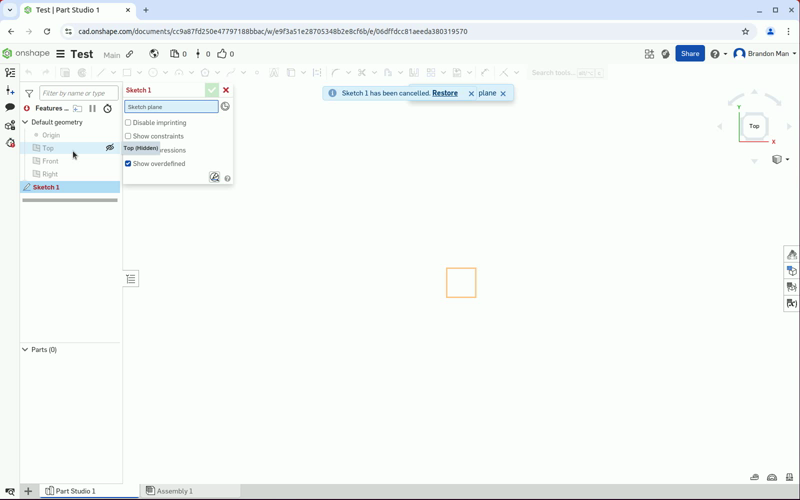
click(73, 150)
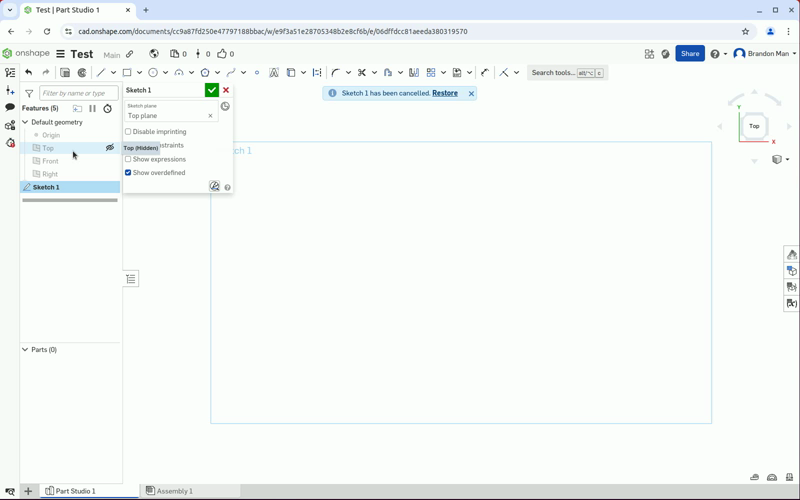
mouse_move(73, 352)
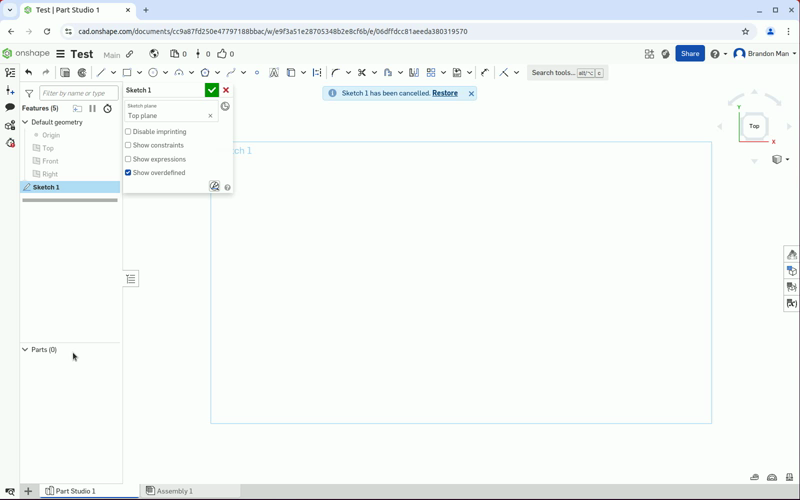
key(y)
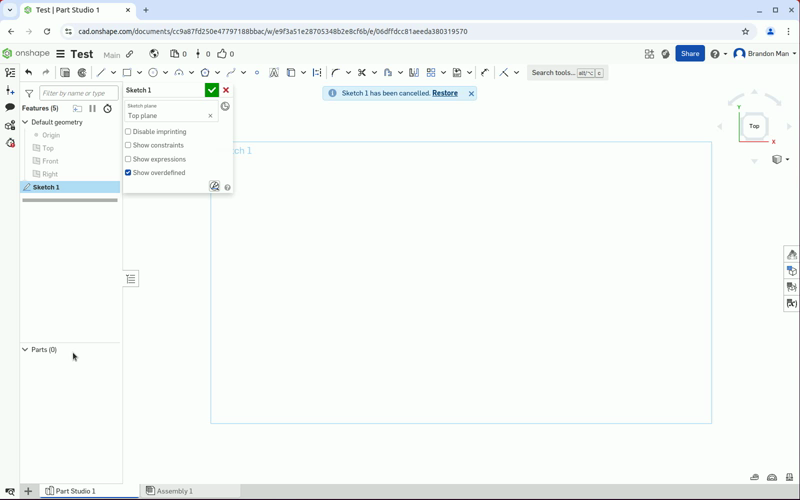
key(l)
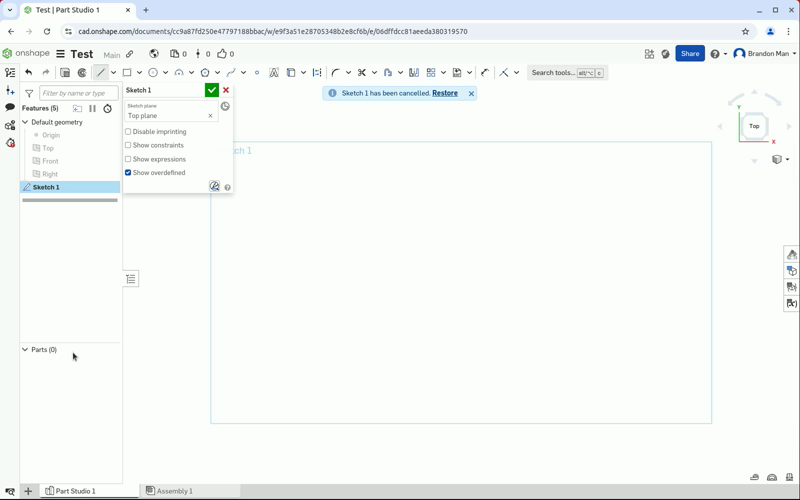
key_down(shift)
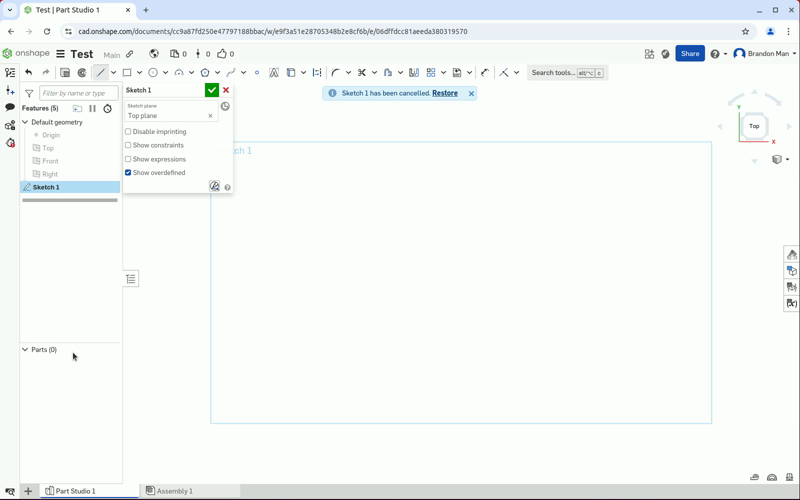
mouse_move(436, 380)
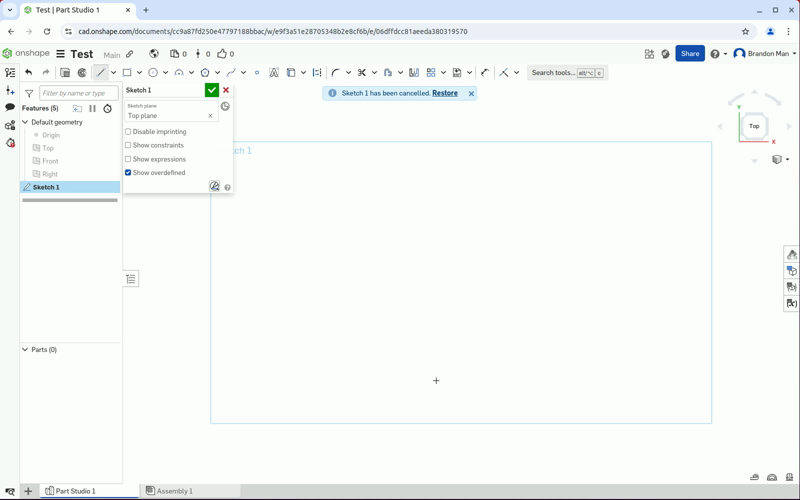
click(436, 380)
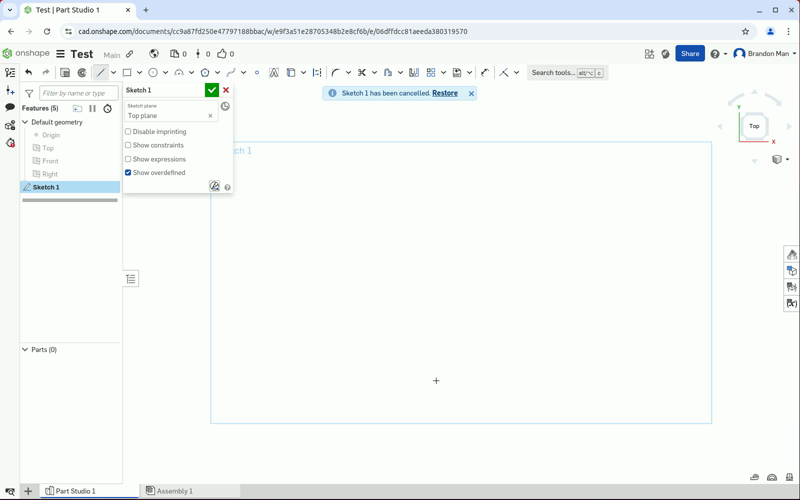
key_up(shift)
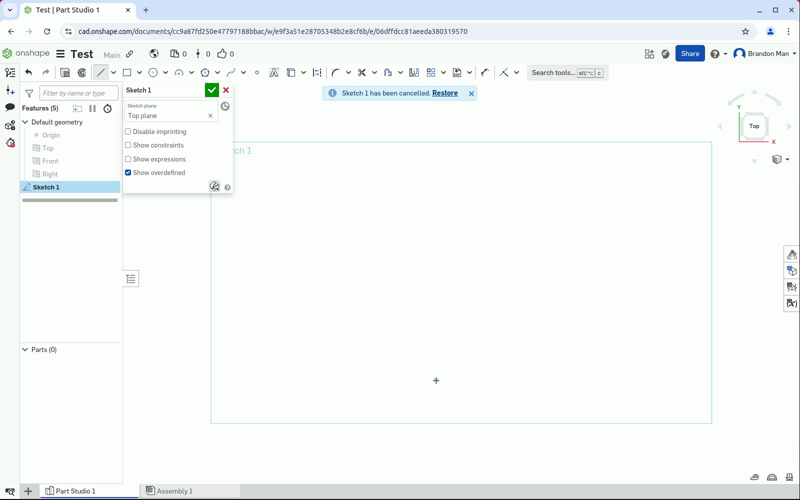
key_down(shift)
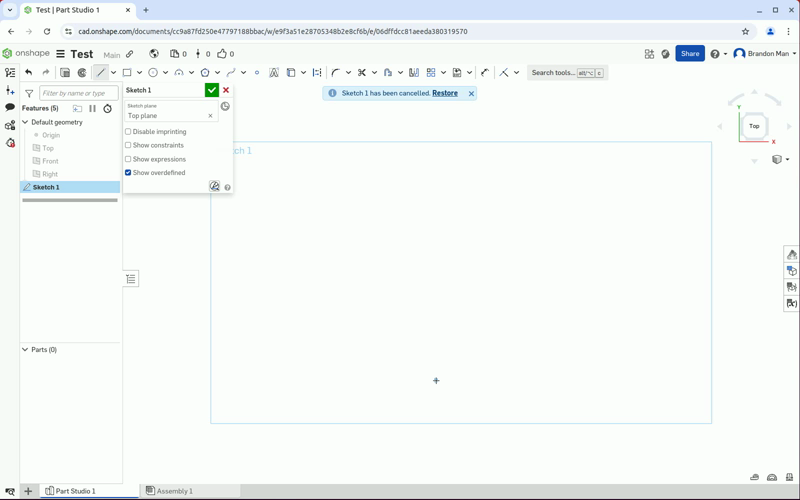
mouse_move(466, 380)
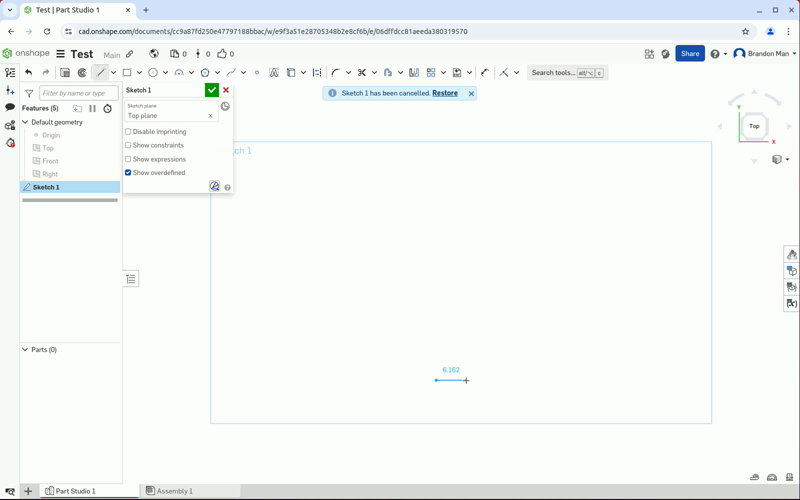
mouse_move(460, 380)
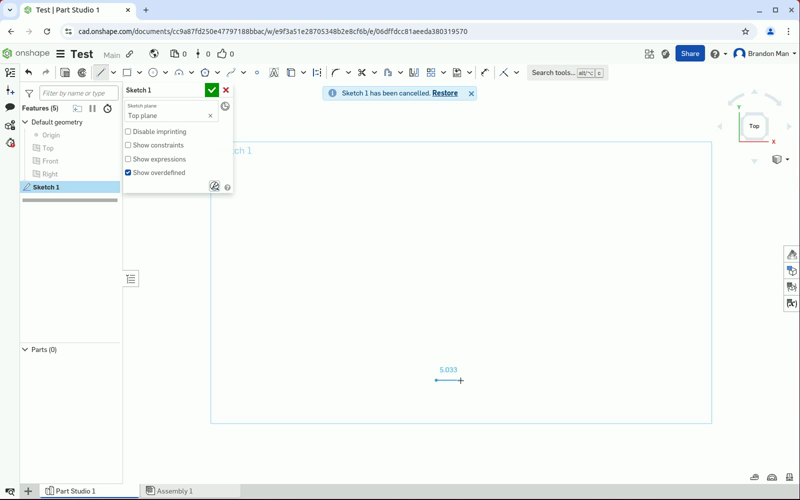
click(460, 380)
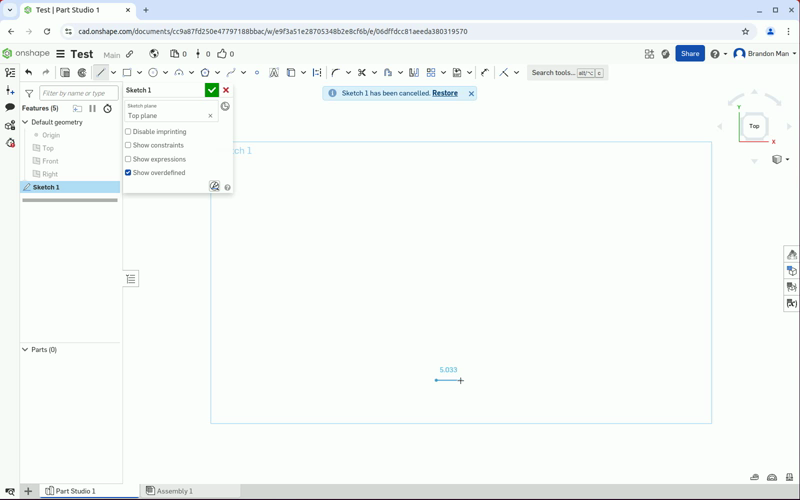
key_up(shift)
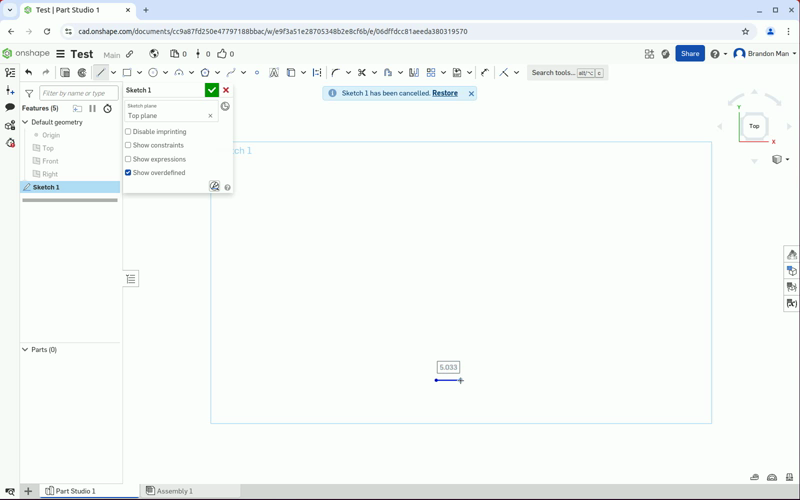
key_down(shift)
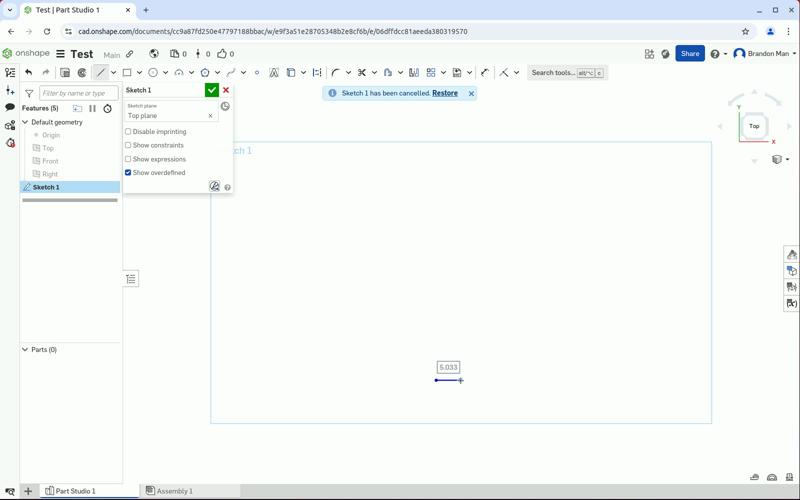
mouse_move(490, 380)
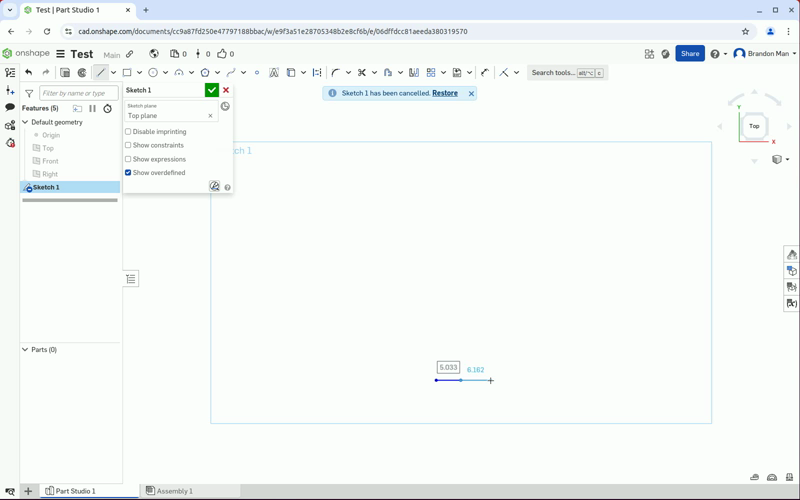
mouse_move(485, 380)
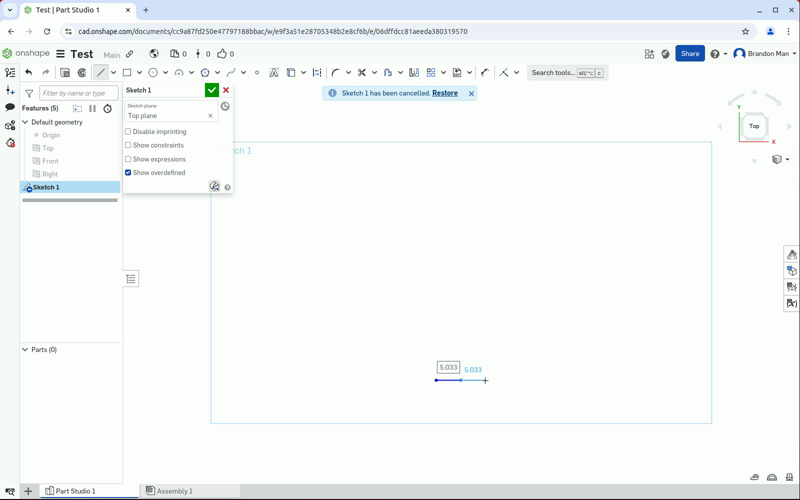
click(485, 380)
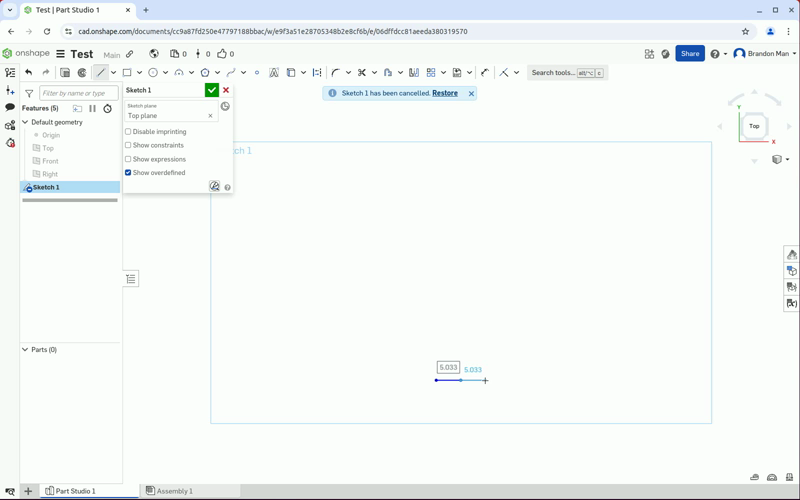
key_up(shift)
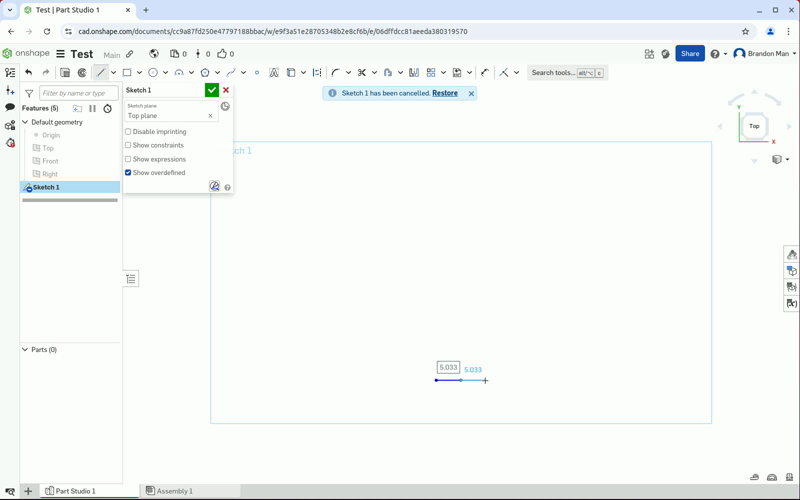
key_down(shift)
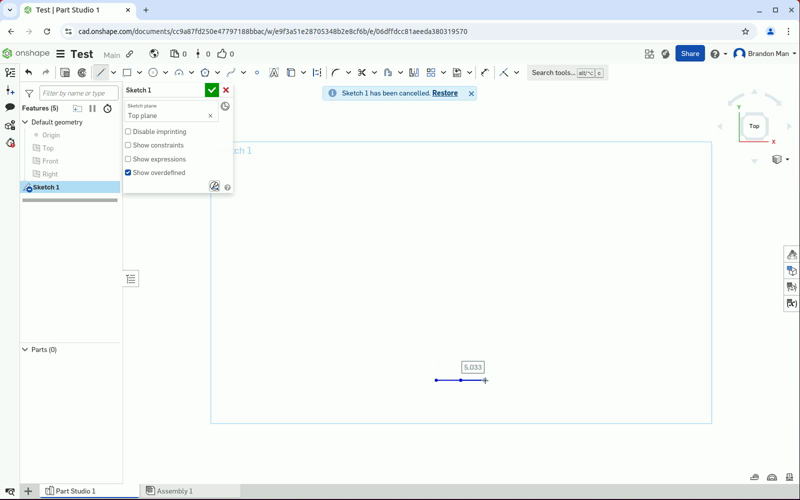
mouse_move(485, 185)
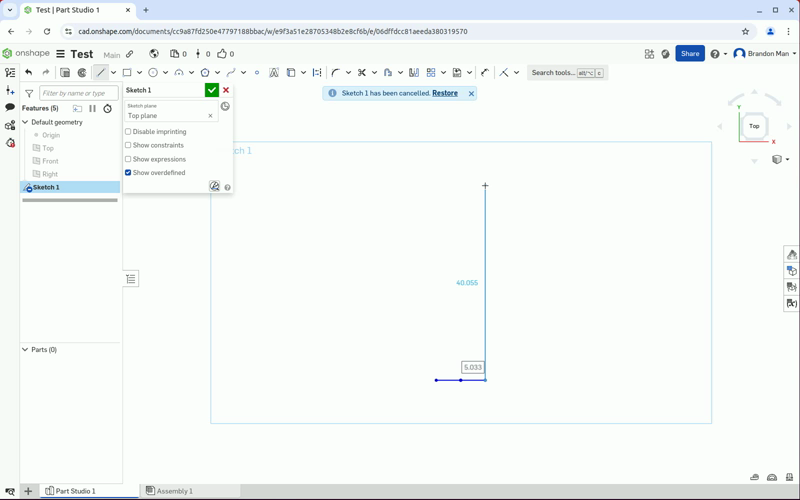
click(485, 185)
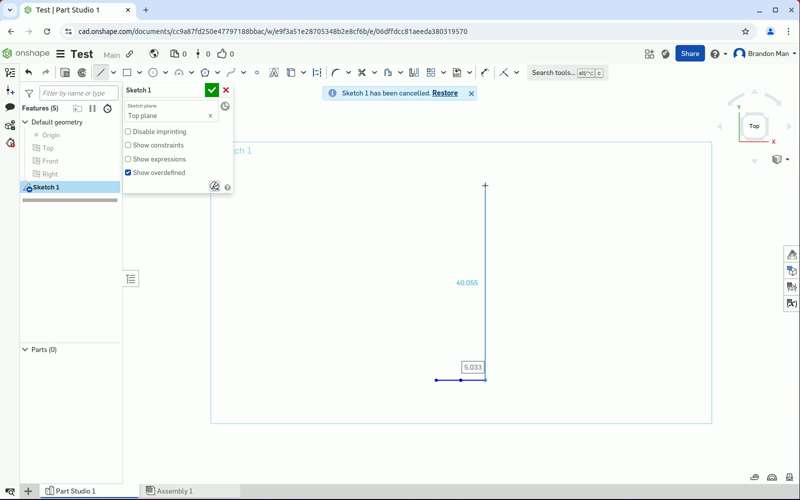
key_up(shift)
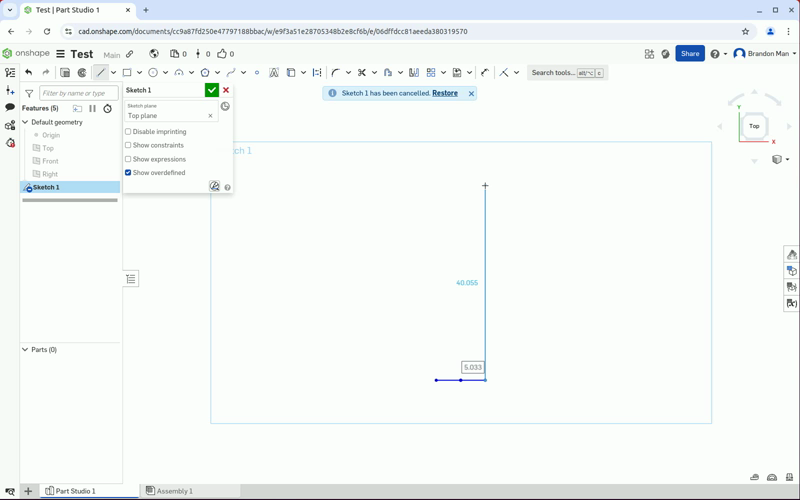
key_down(shift)
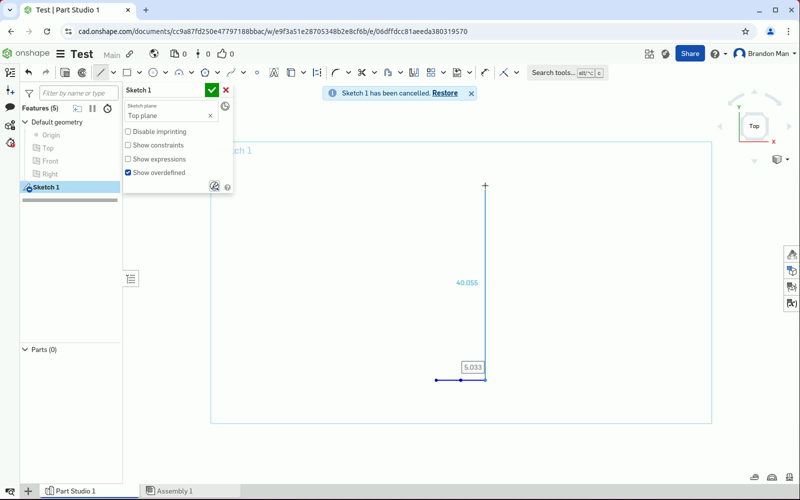
mouse_move(515, 185)
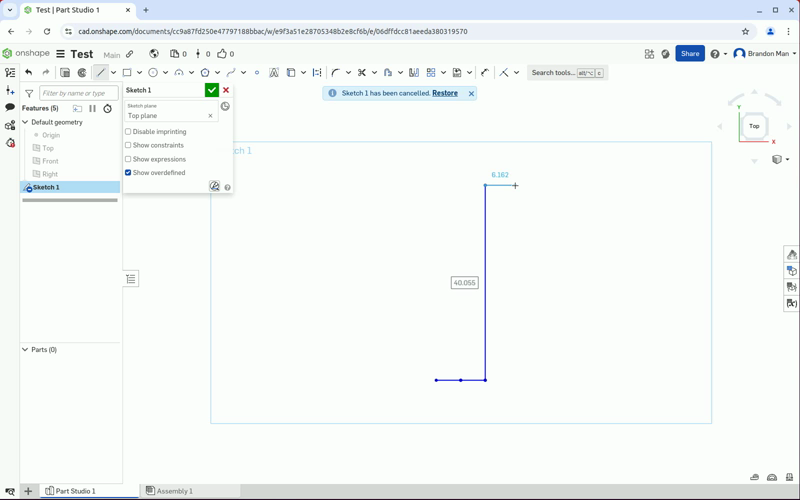
mouse_move(436, 185)
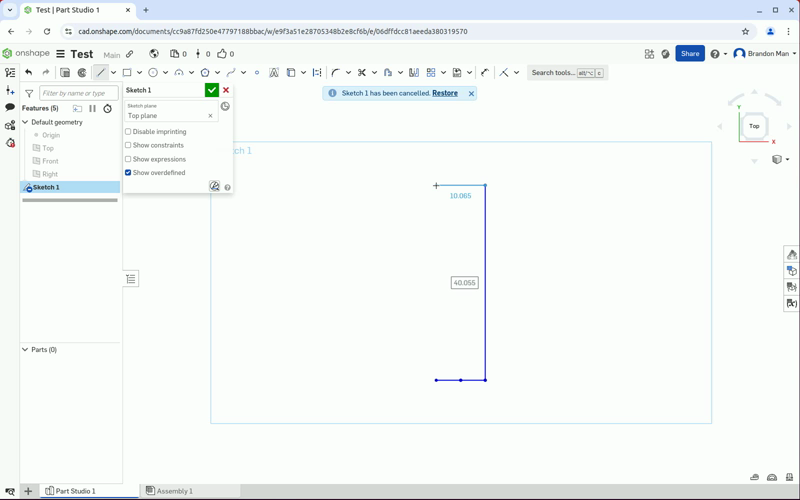
click(436, 185)
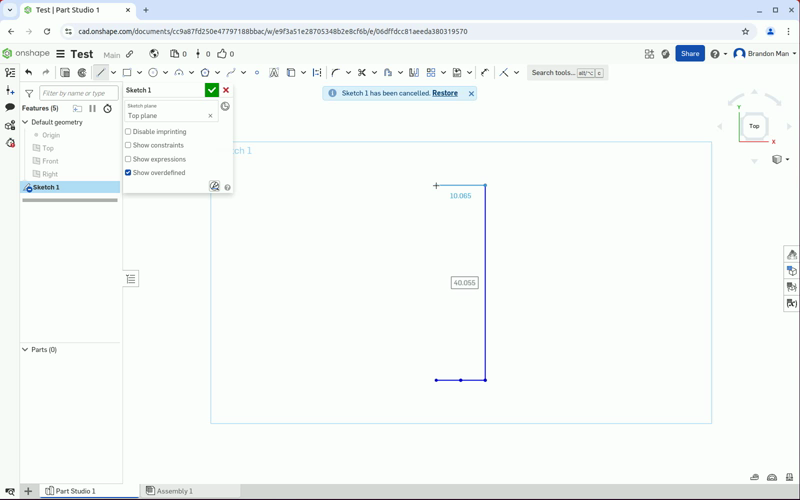
key_up(shift)
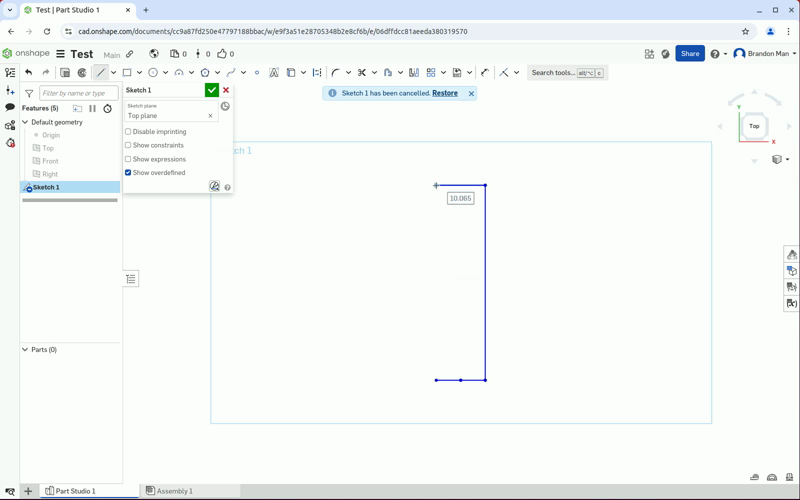
key_down(shift)
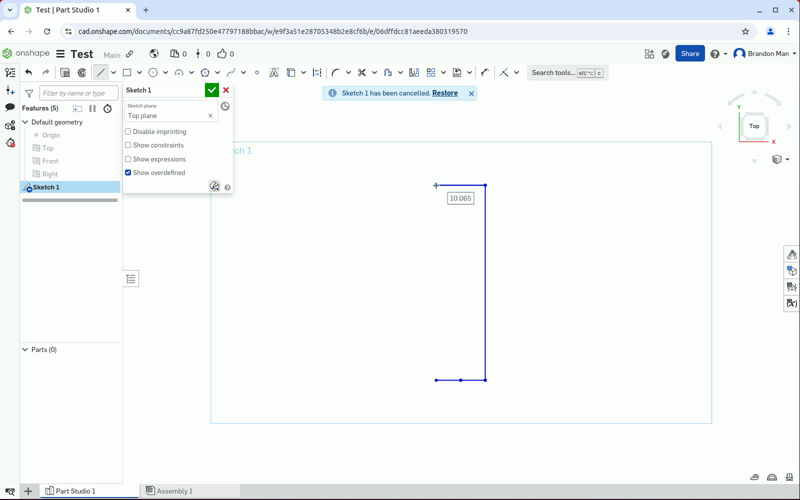
mouse_move(436, 380)
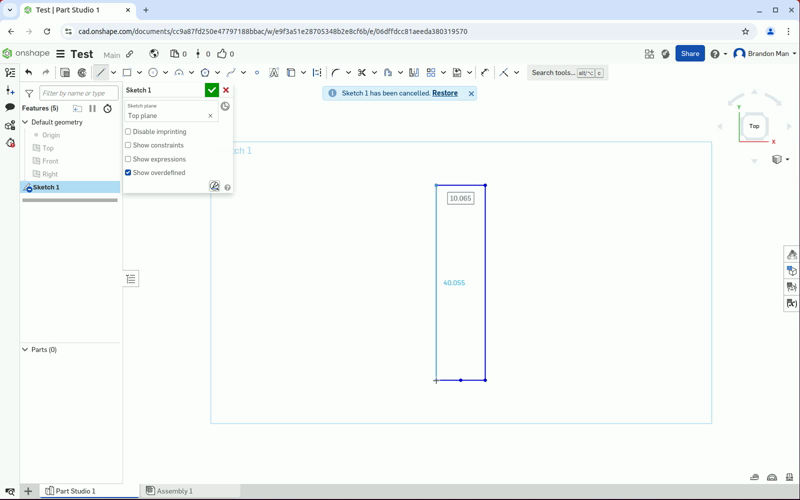
key_up(shift)
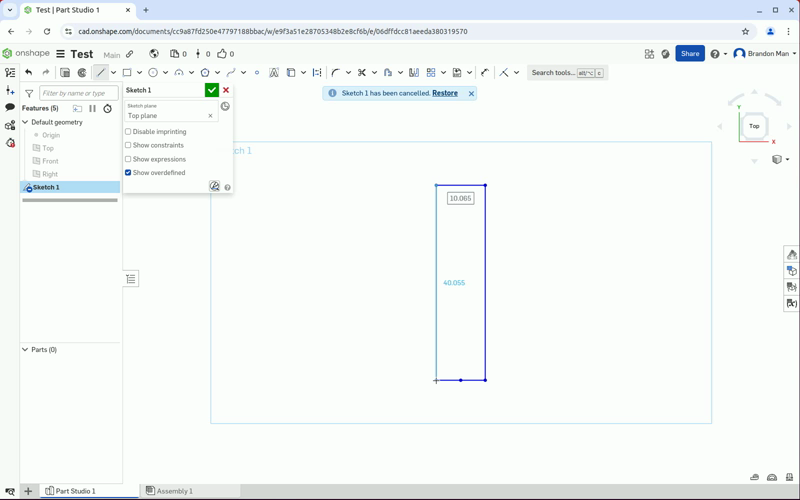
click(436, 380)
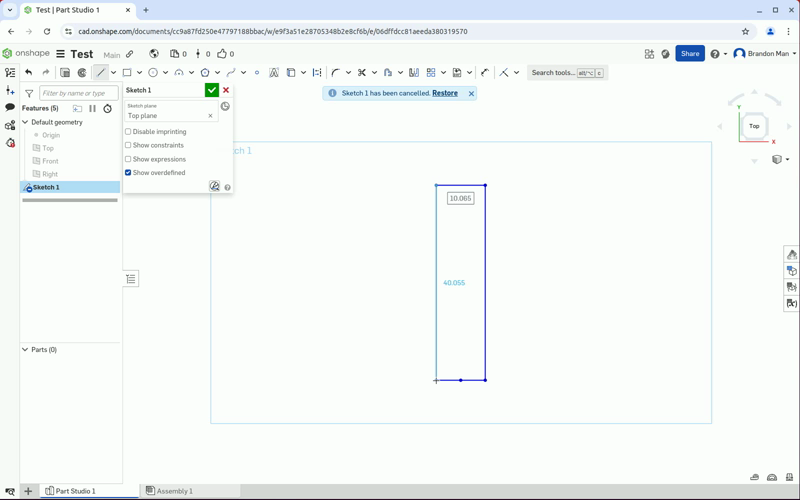
key(esc)
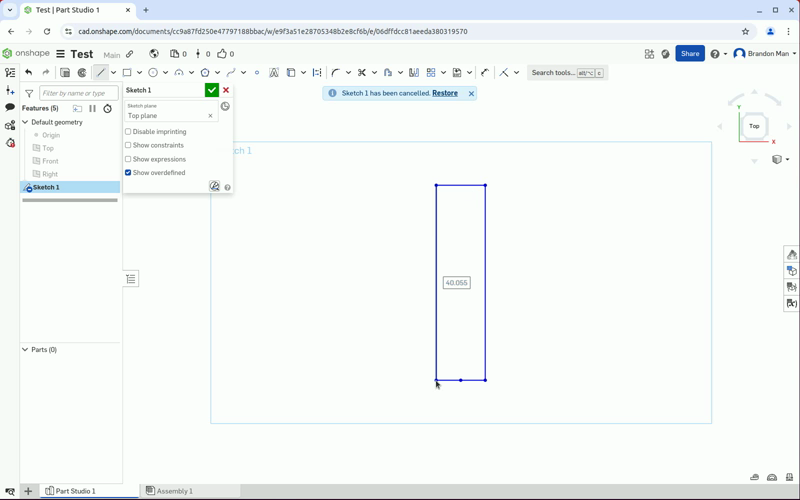
key(c)
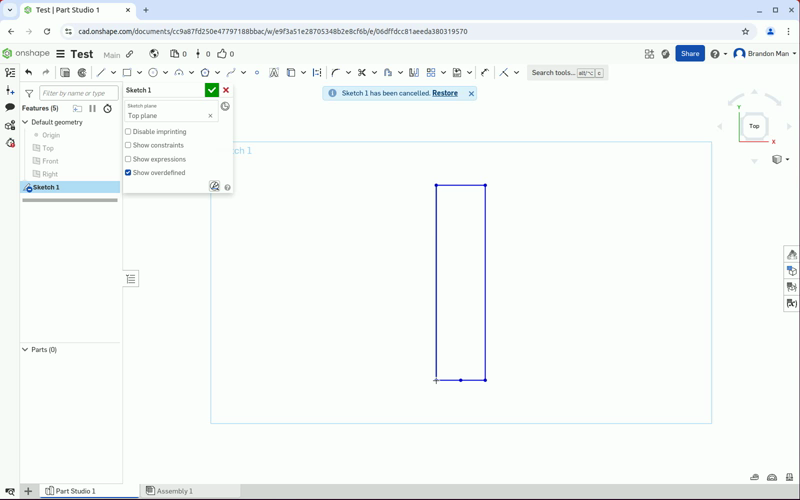
key_down(shift)
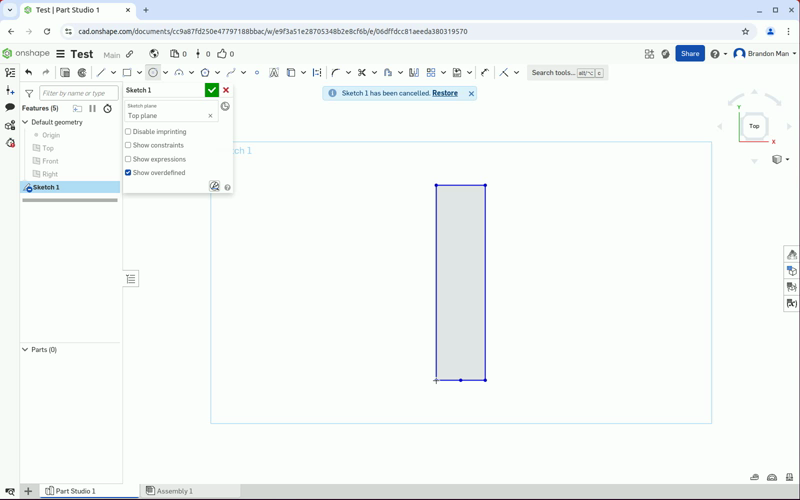
mouse_move(460, 349)
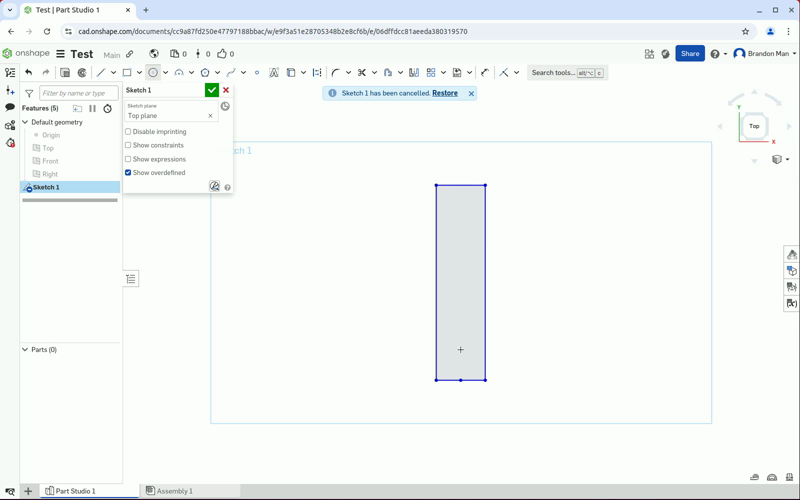
click(460, 349)
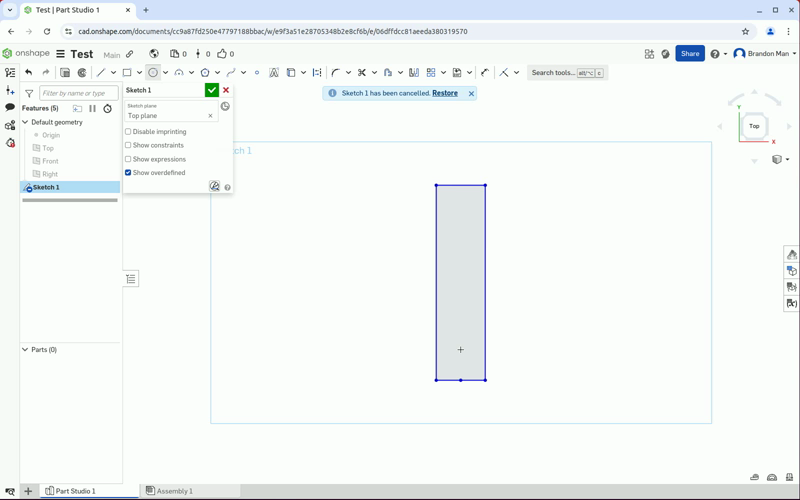
key_up(shift)
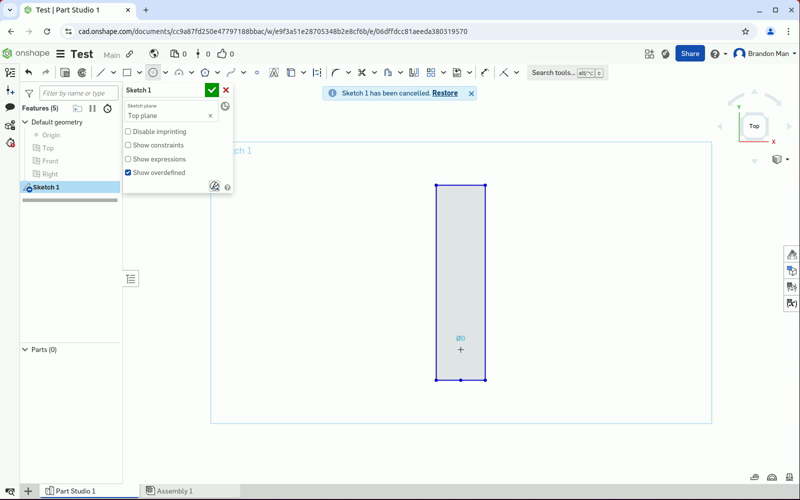
mouse_move(475, 349)
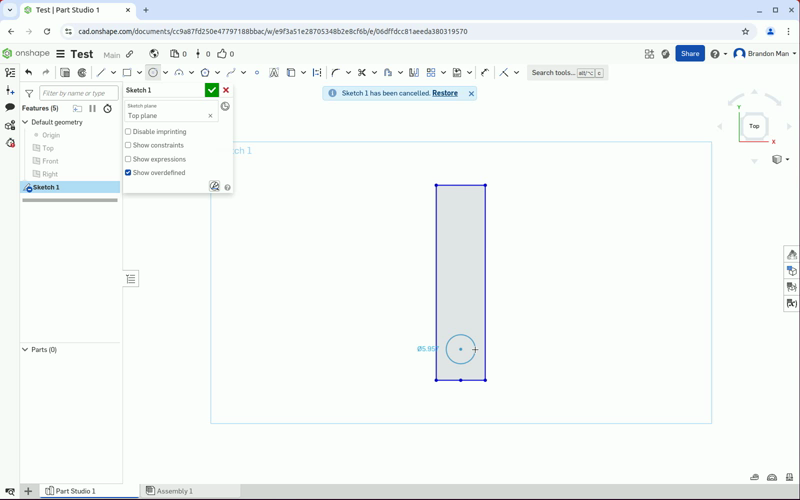
click(475, 349)
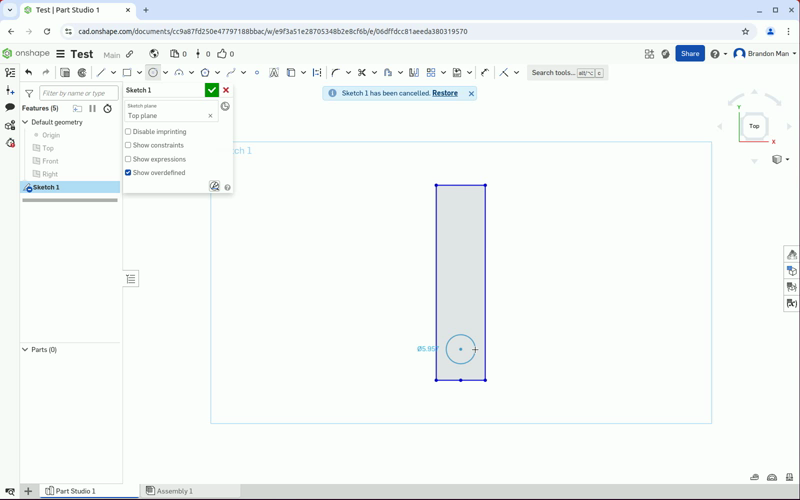
key(esc)
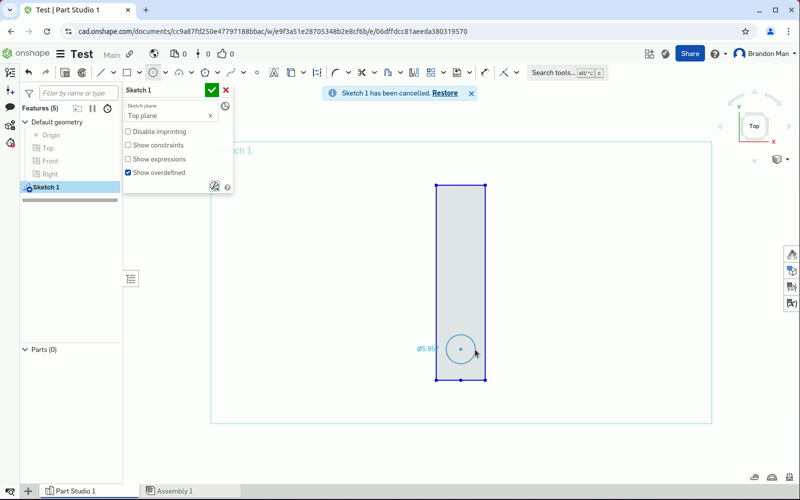
key(c)
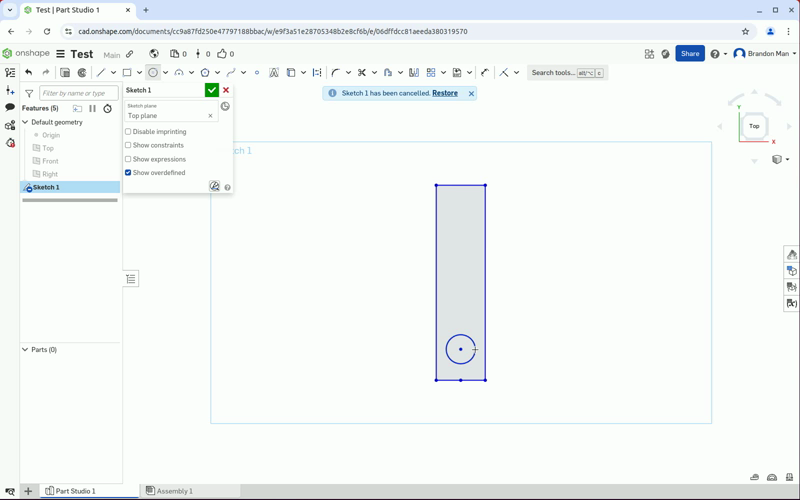
key_down(shift)
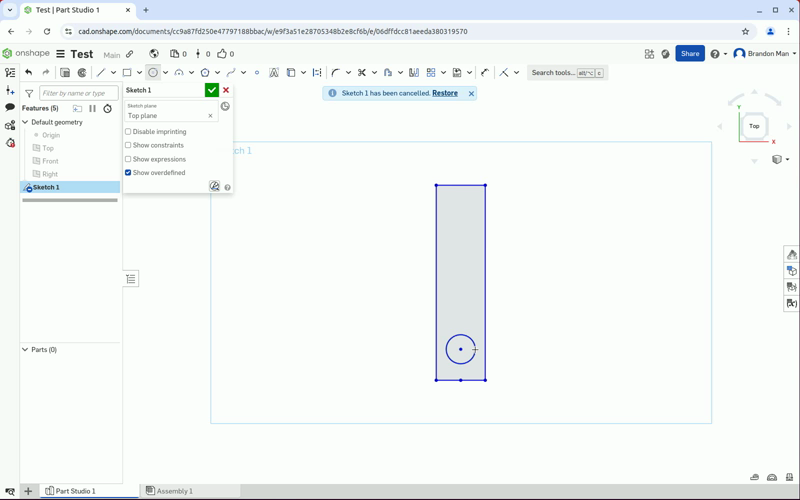
mouse_move(460, 304)
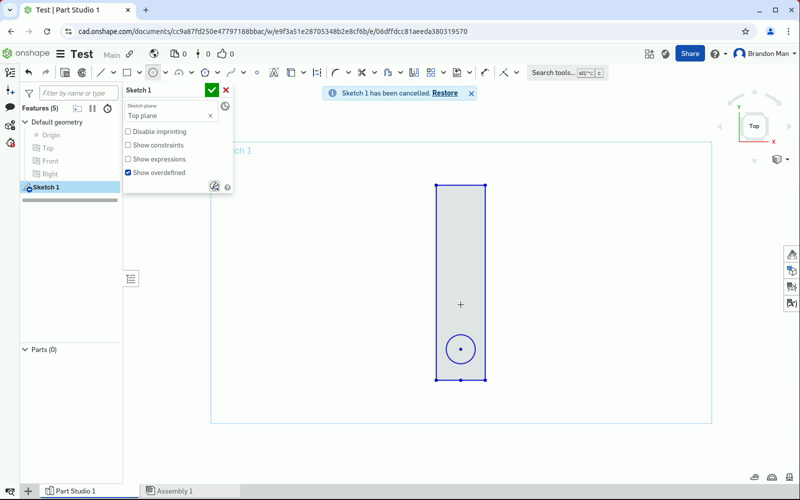
click(460, 304)
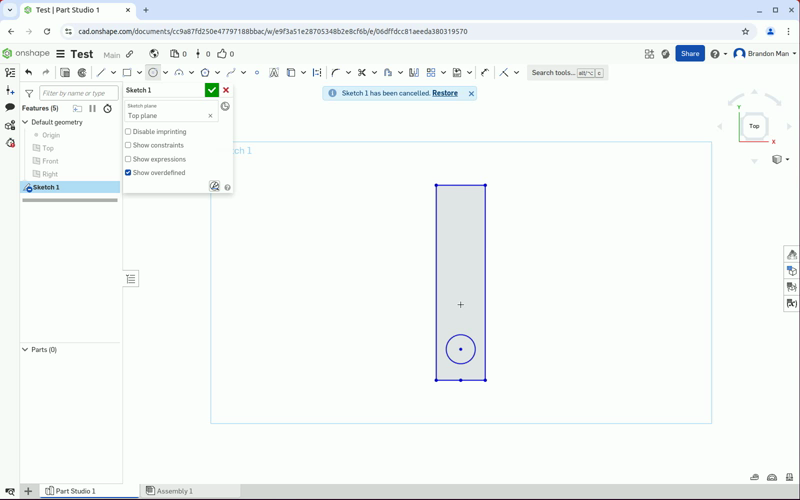
key_up(shift)
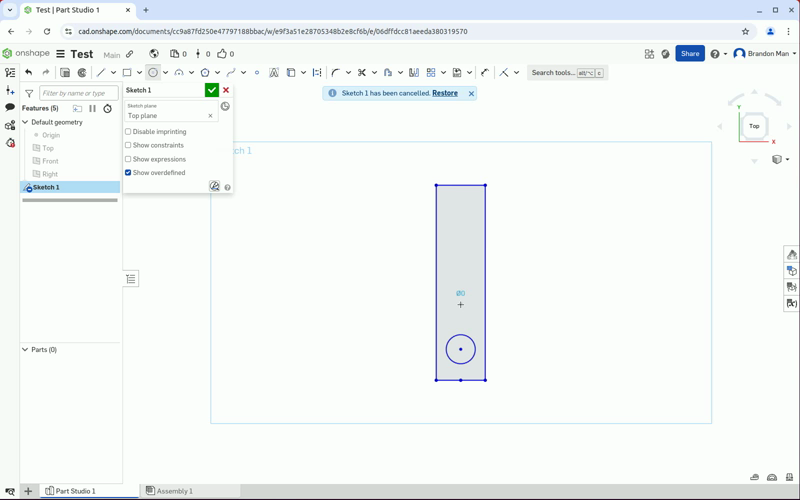
mouse_move(475, 304)
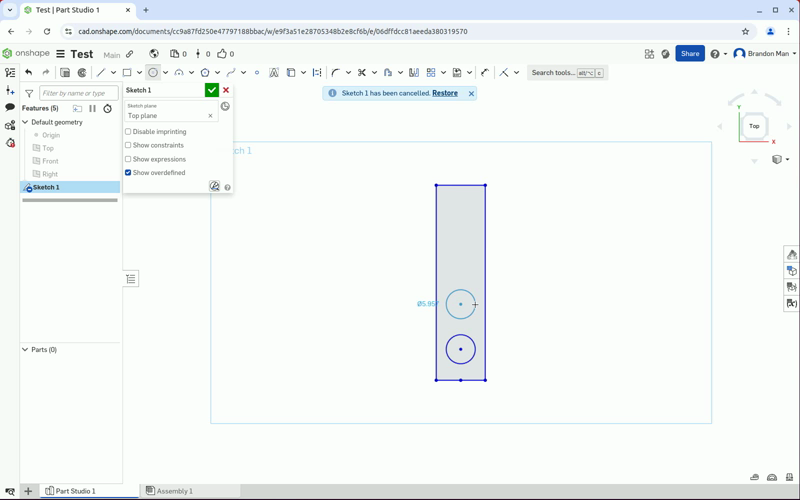
click(475, 304)
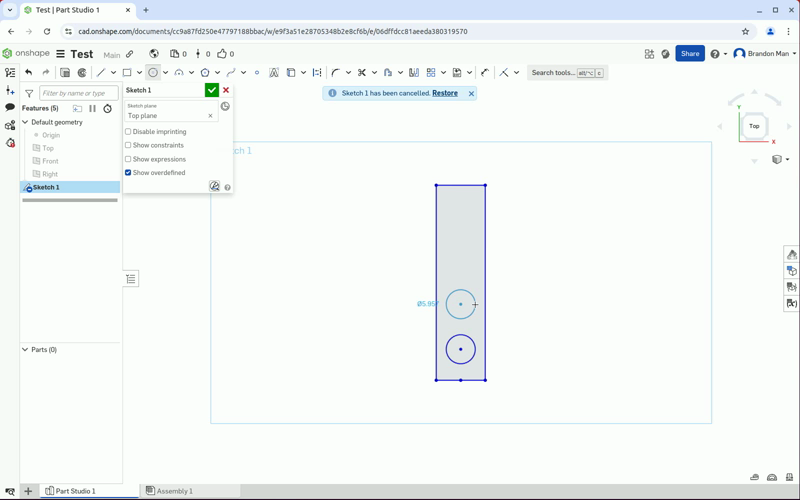
key(esc)
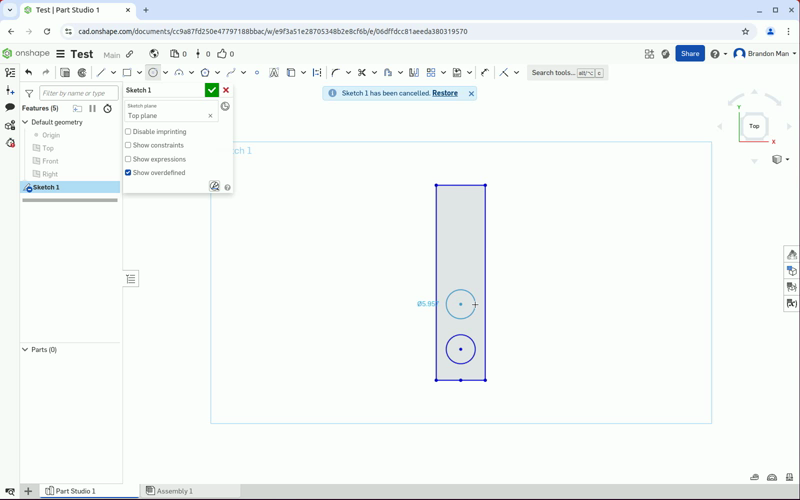
key(c)
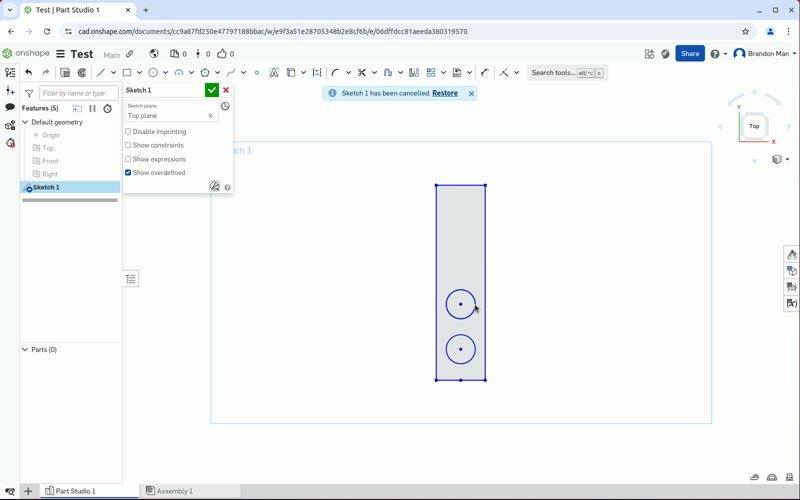
key_down(shift)
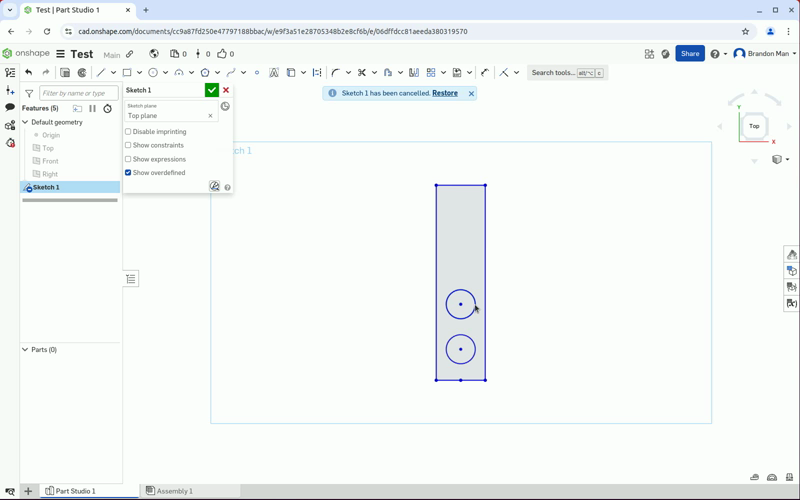
mouse_move(460, 261)
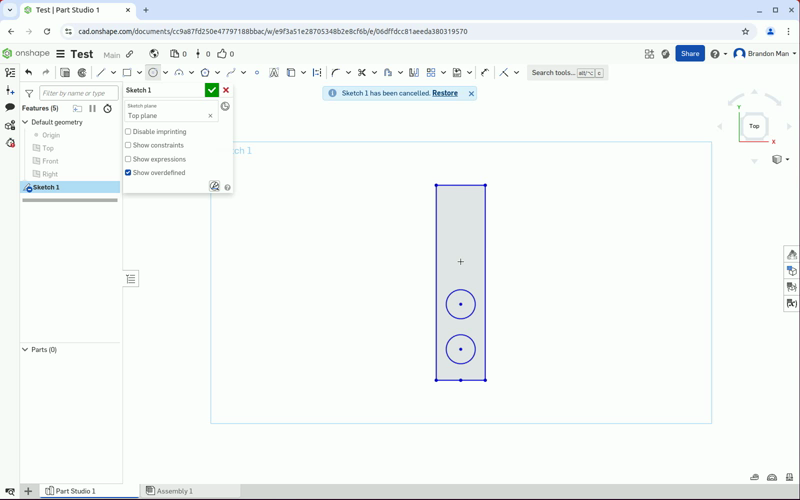
click(460, 261)
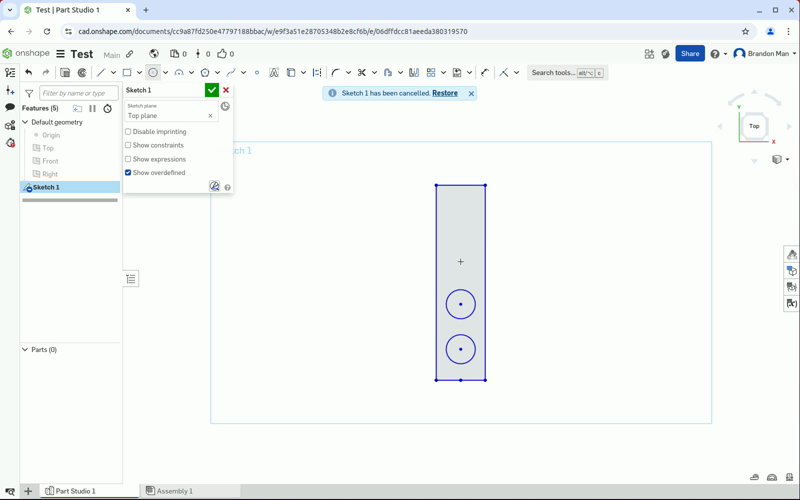
key_up(shift)
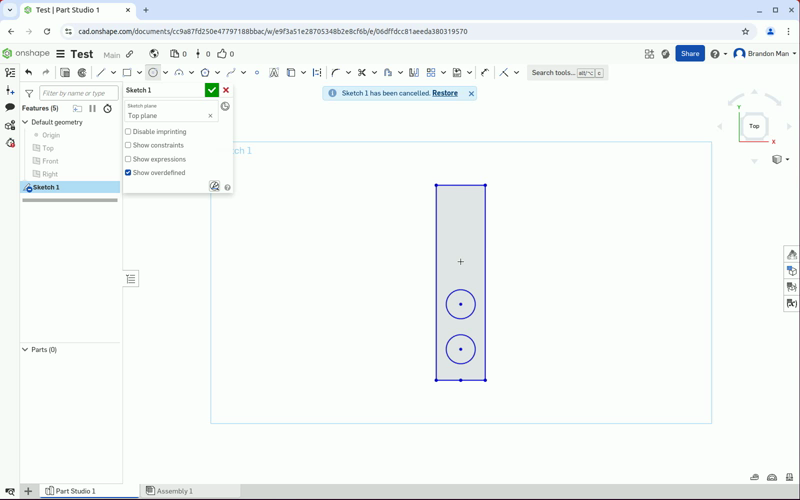
mouse_move(475, 261)
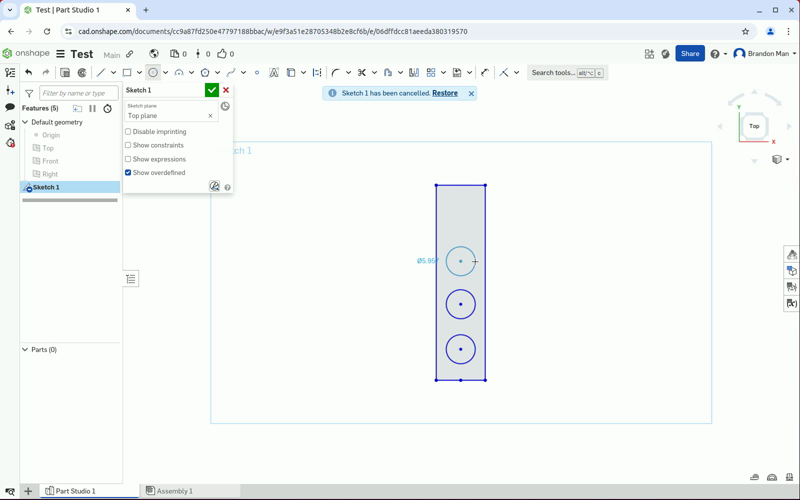
click(475, 261)
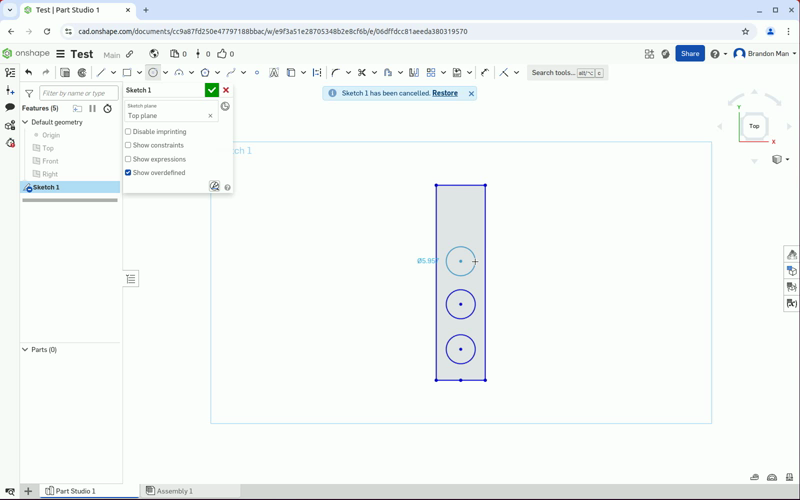
key(esc)
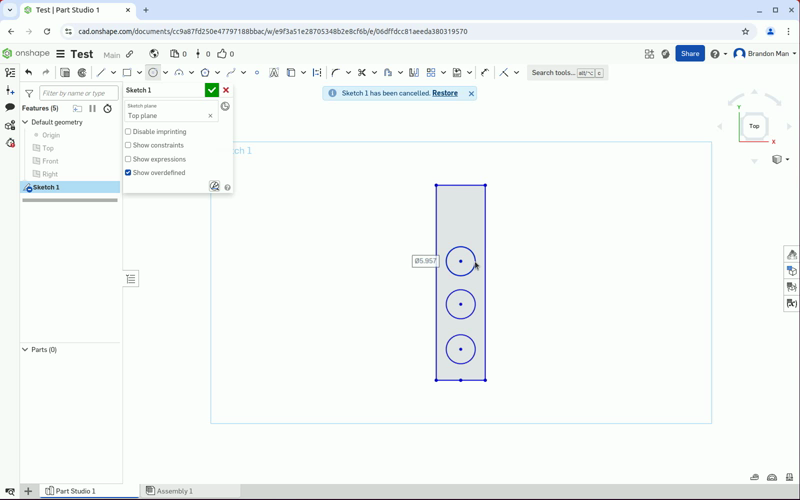
key(c)
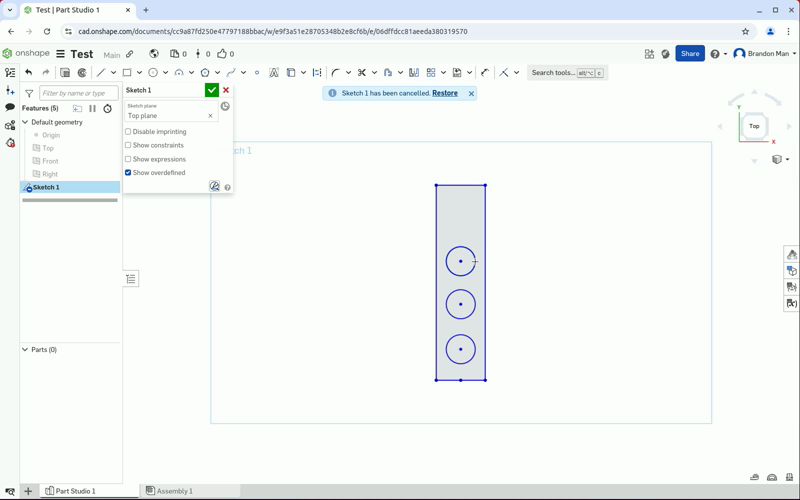
key_down(shift)
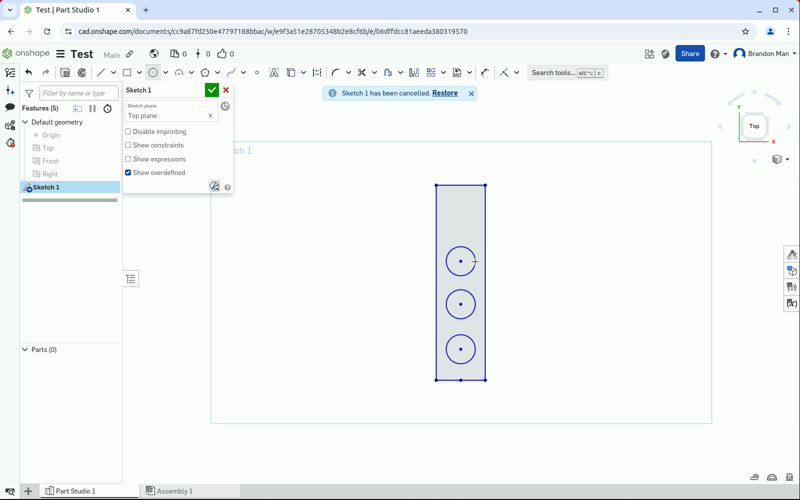
mouse_move(460, 216)
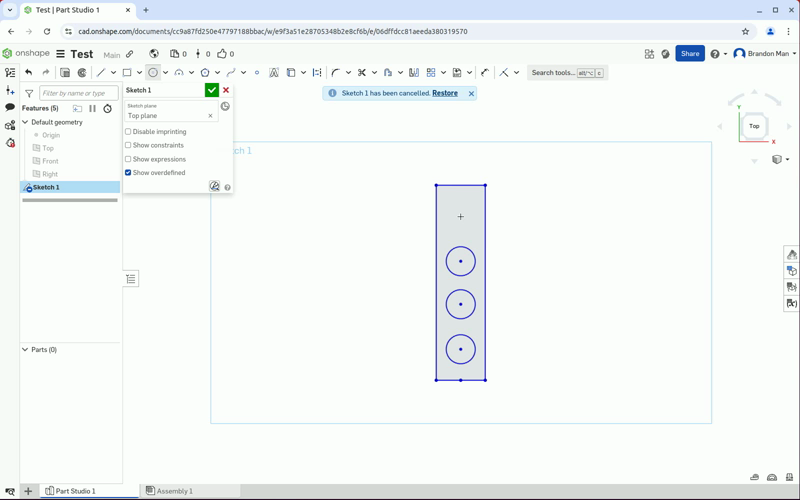
click(460, 216)
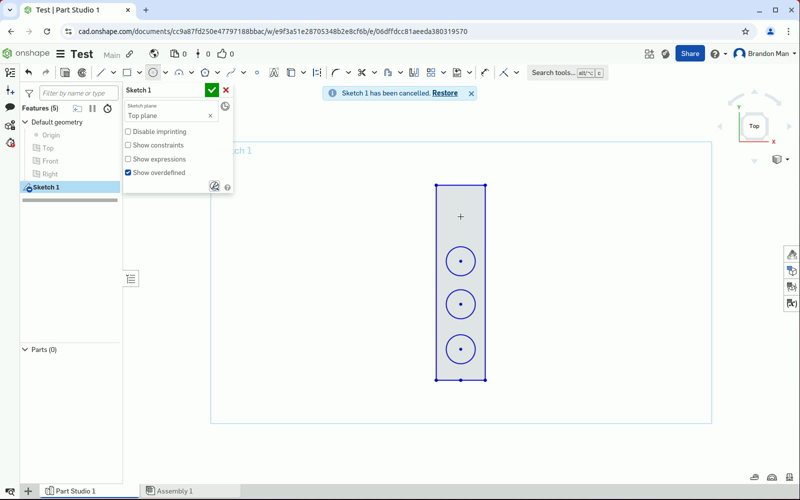
key_up(shift)
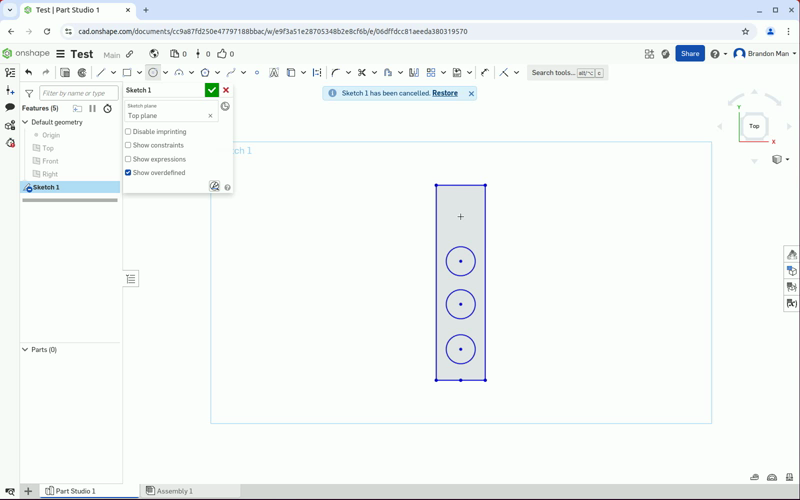
mouse_move(475, 216)
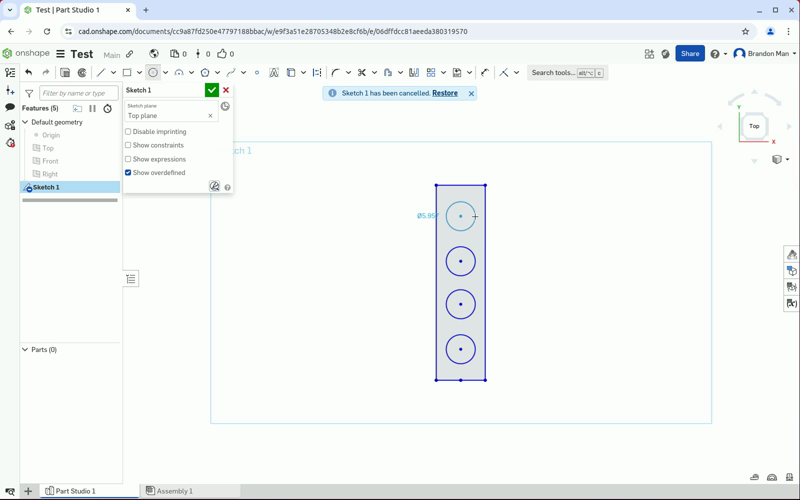
click(475, 216)
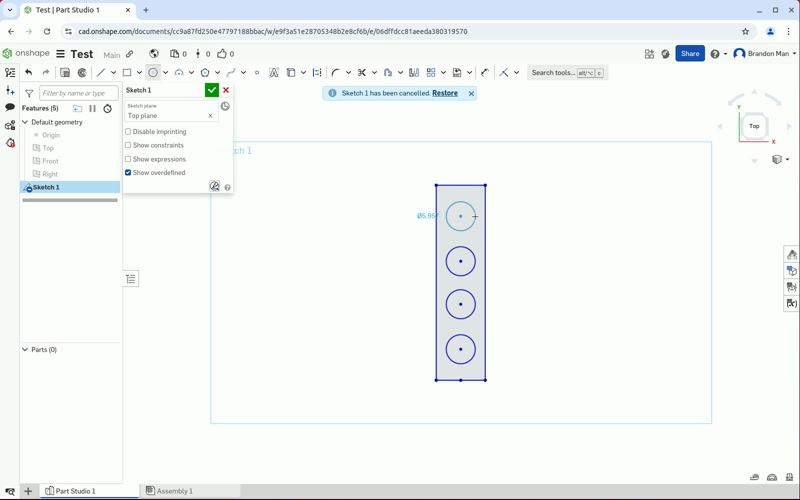
key(esc)
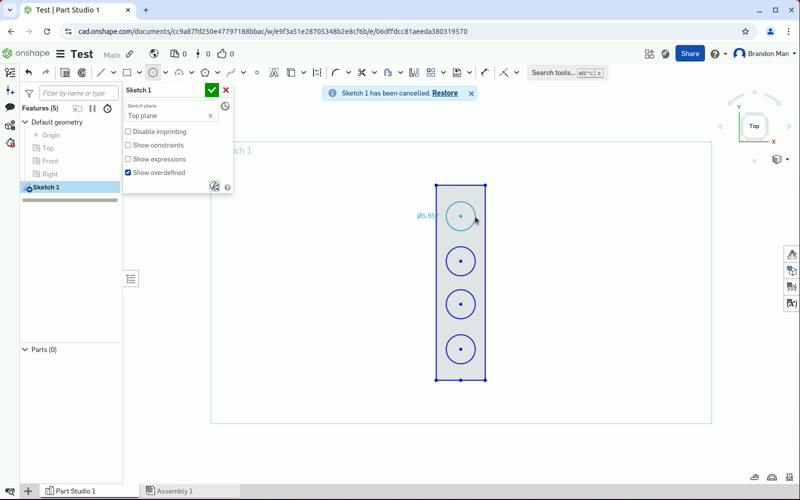
mouse_move(468, 331)
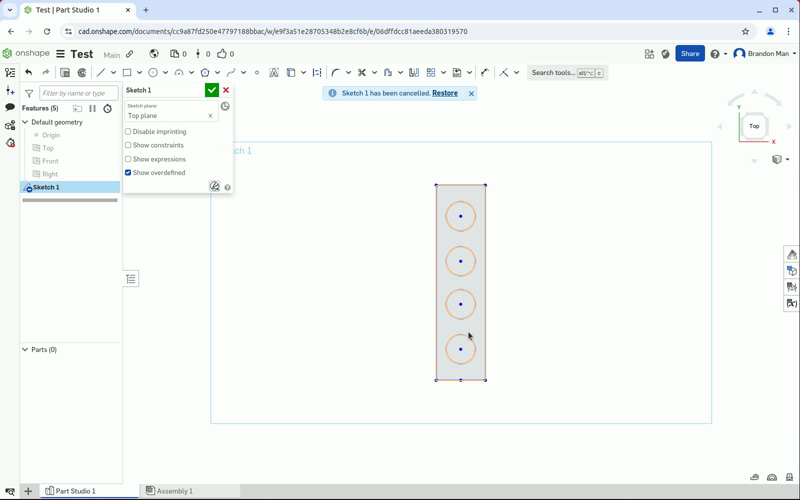
click(468, 331)
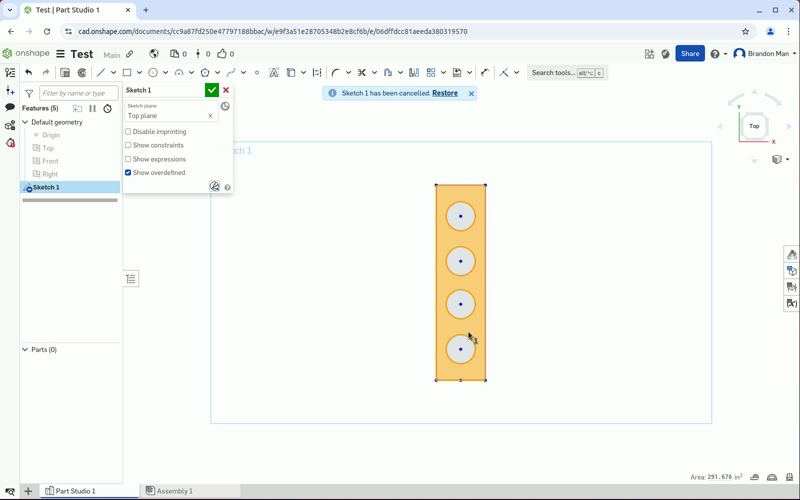
mouse_move(73, 352)
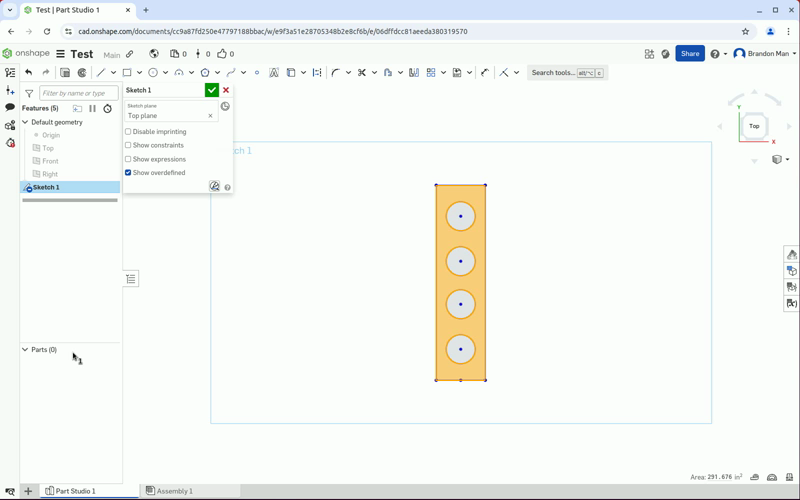
key(shift+y)
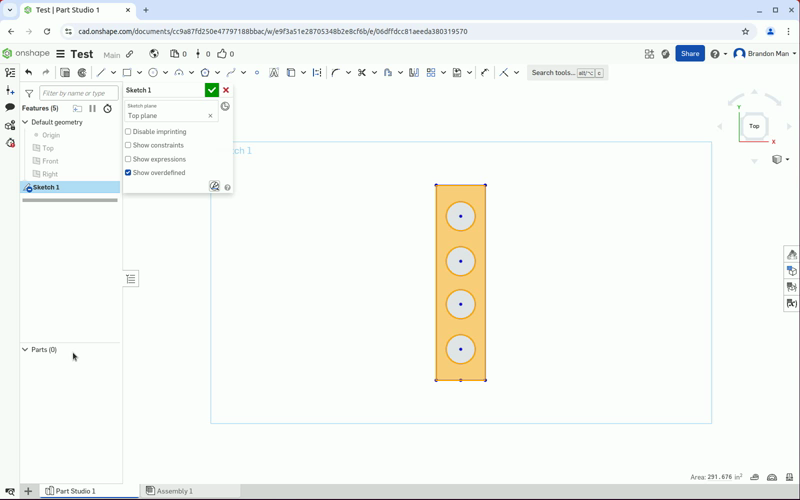
key(shift+e)
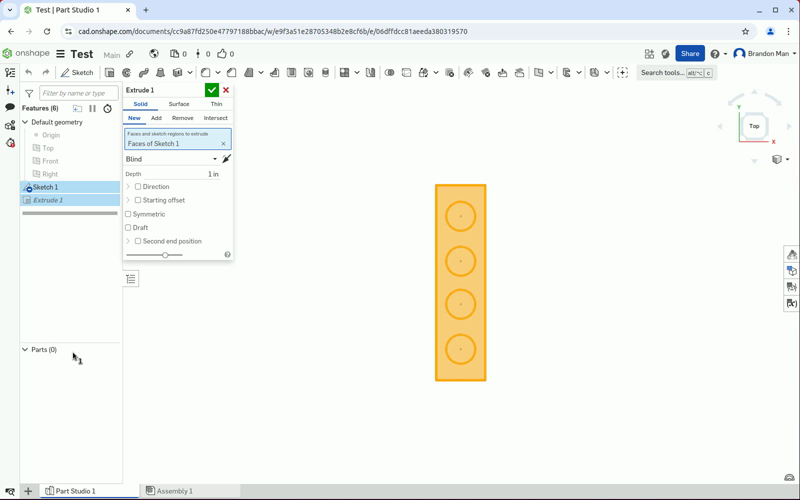
mouse_move(143, 106)
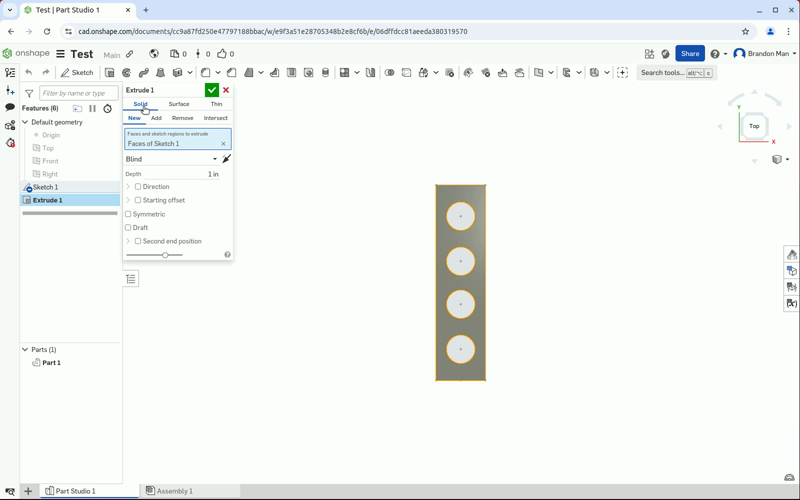
click(143, 106)
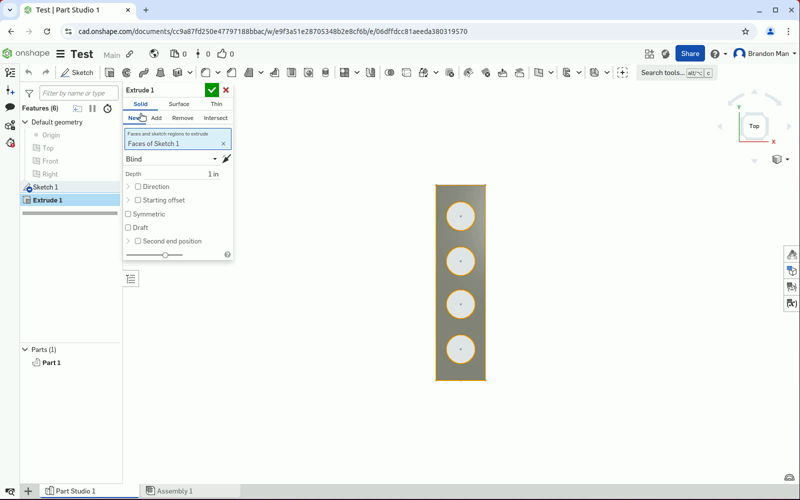
mouse_move(137, 120)
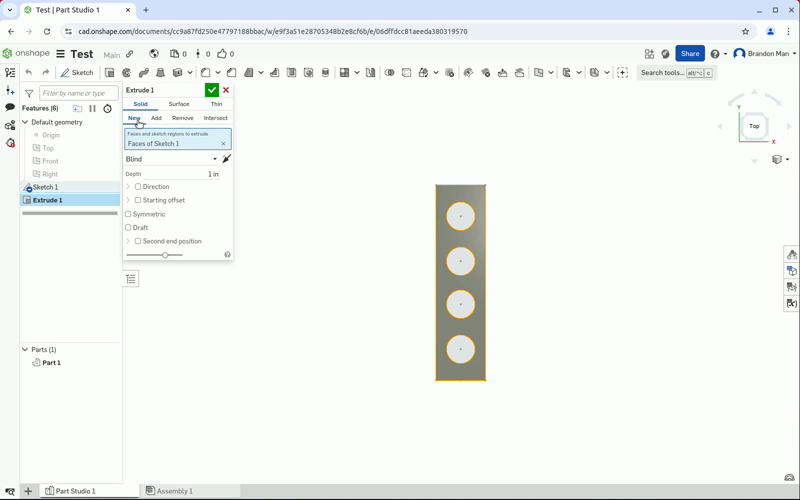
click(137, 120)
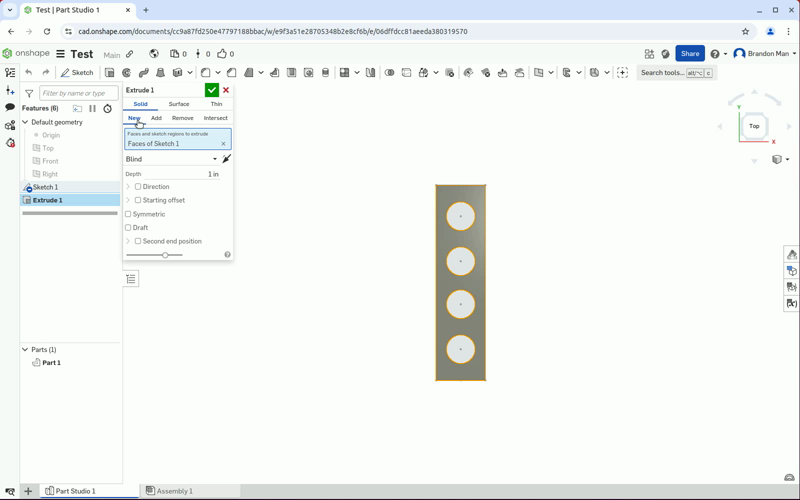
key(tab, 4)
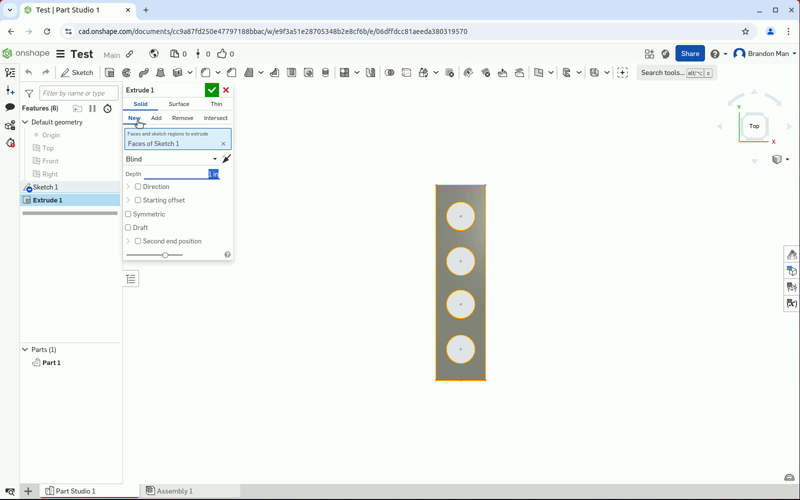
text(0.963)
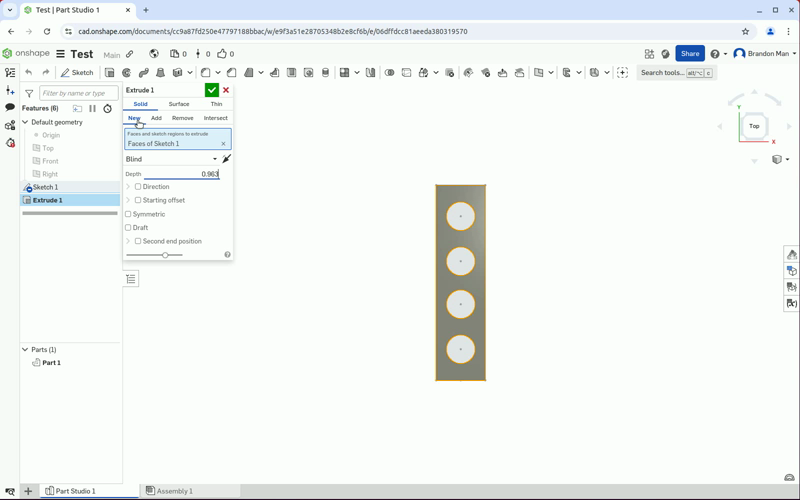
key(enter)
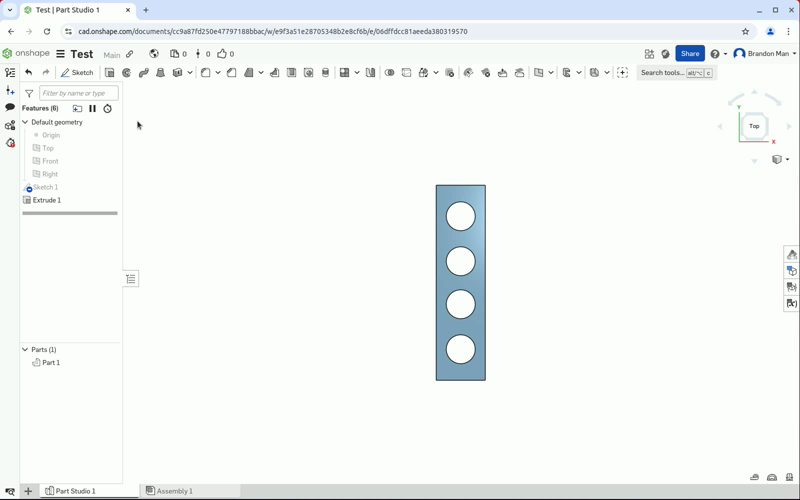
key(shift+h)
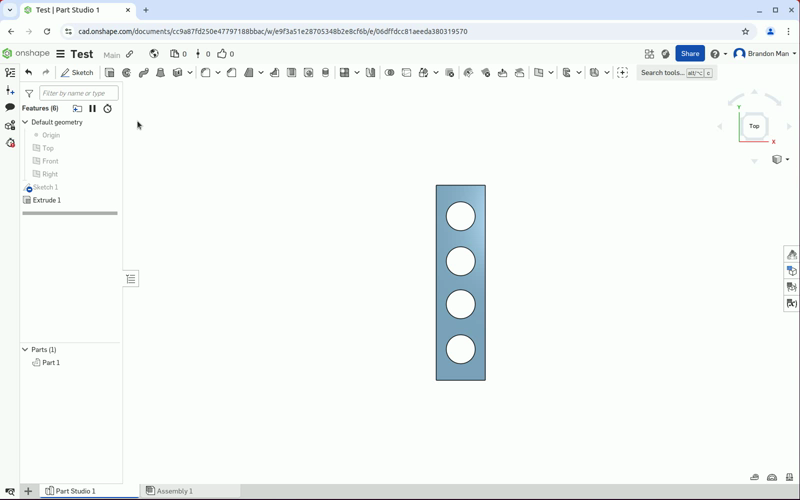
key(shift+h)
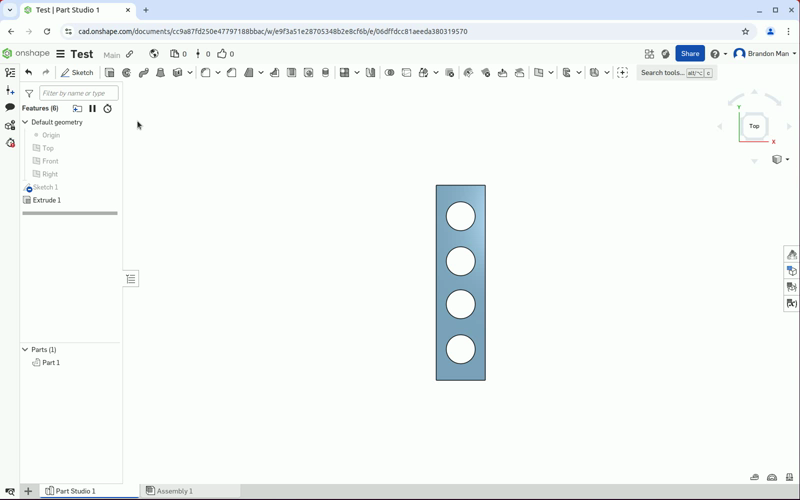
mouse_move(73, 189)
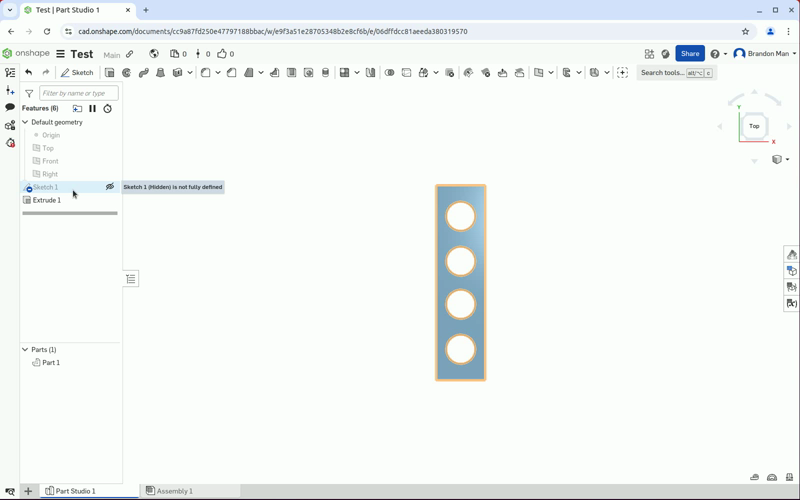
click(73, 189)
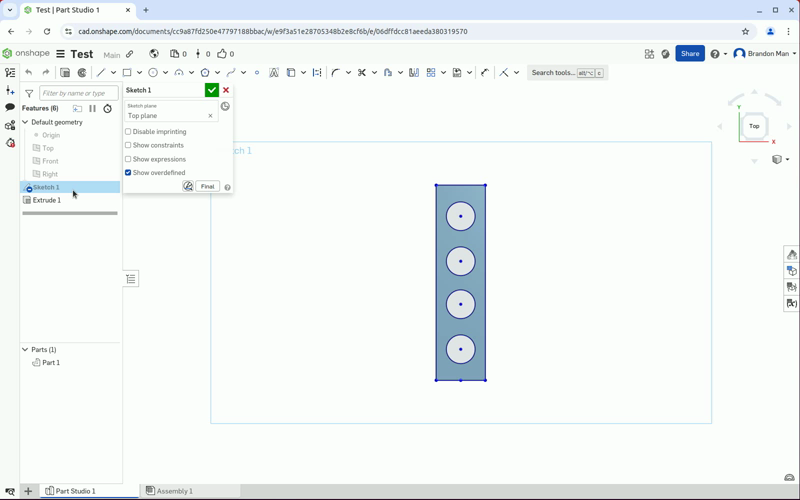
mouse_move(229, 92)
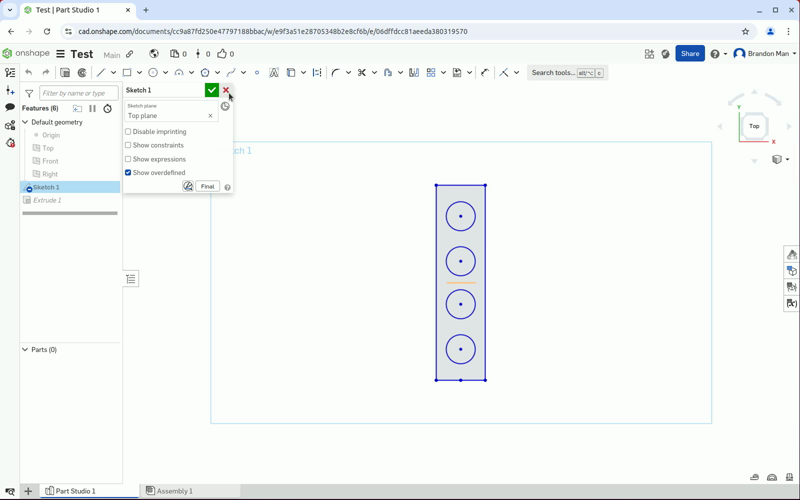
click(229, 92)
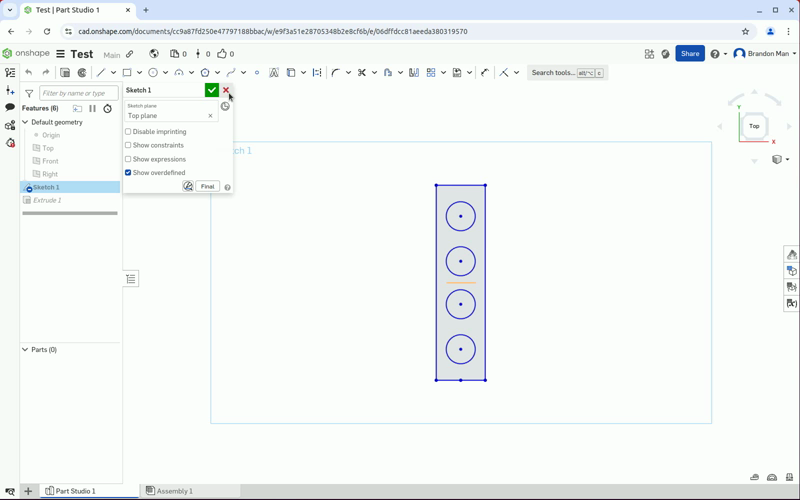
key(shift+s)
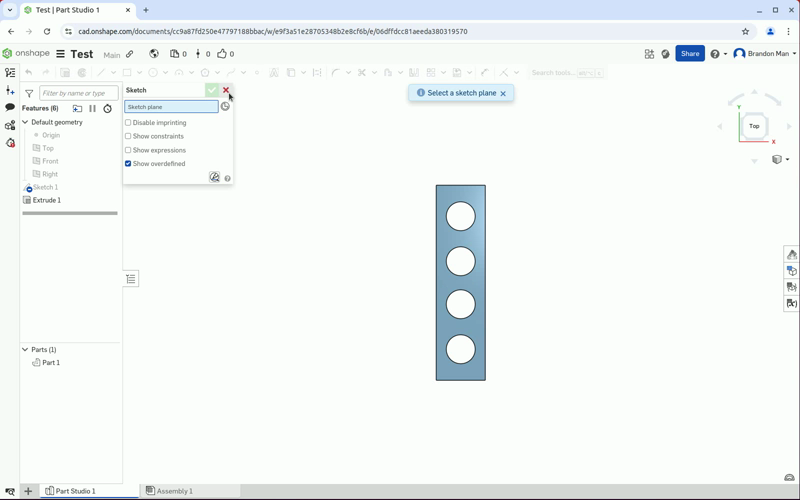
mouse_move(73, 150)
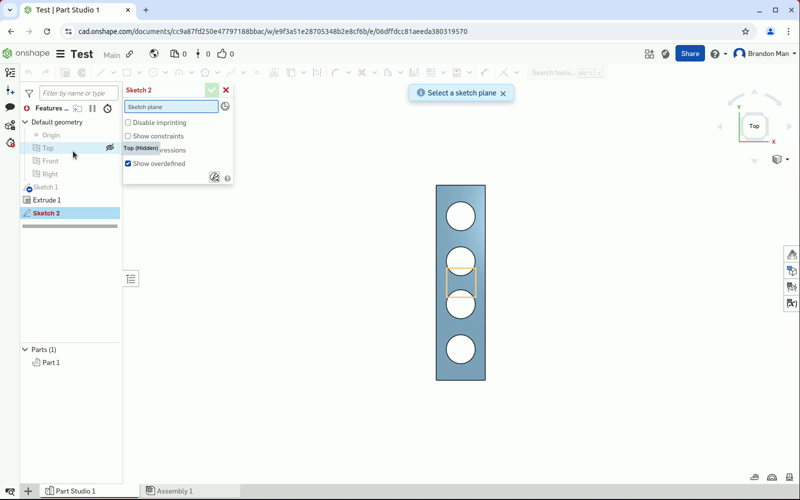
click(73, 150)
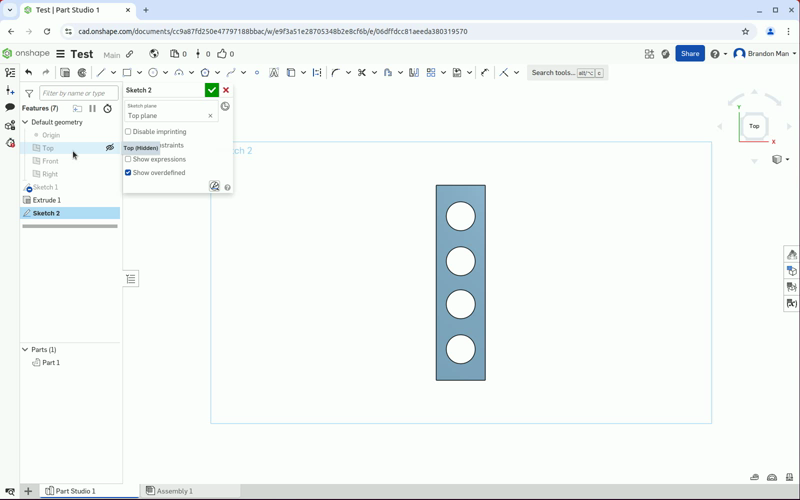
mouse_move(73, 352)
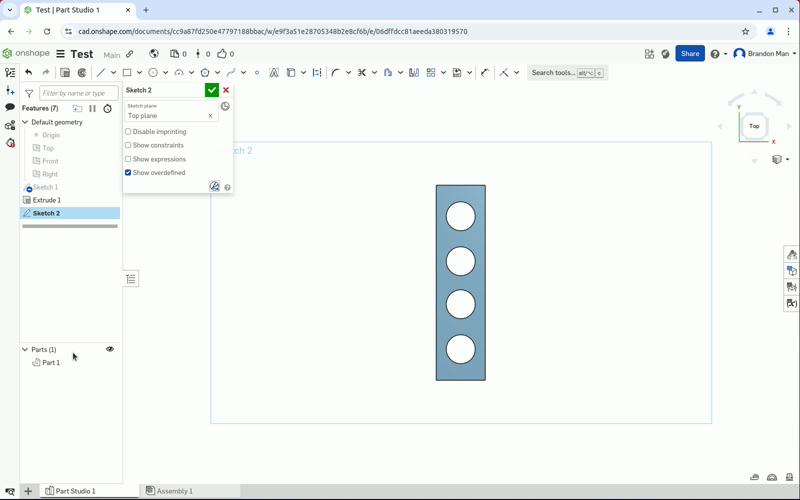
key(y)
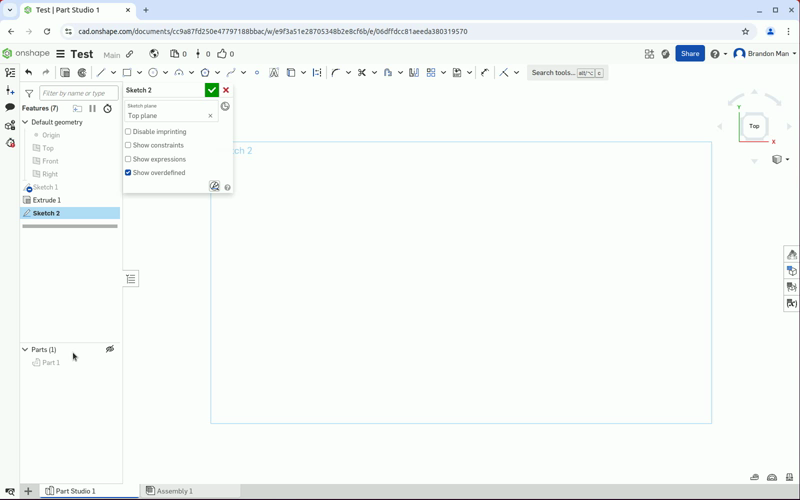
key(l)
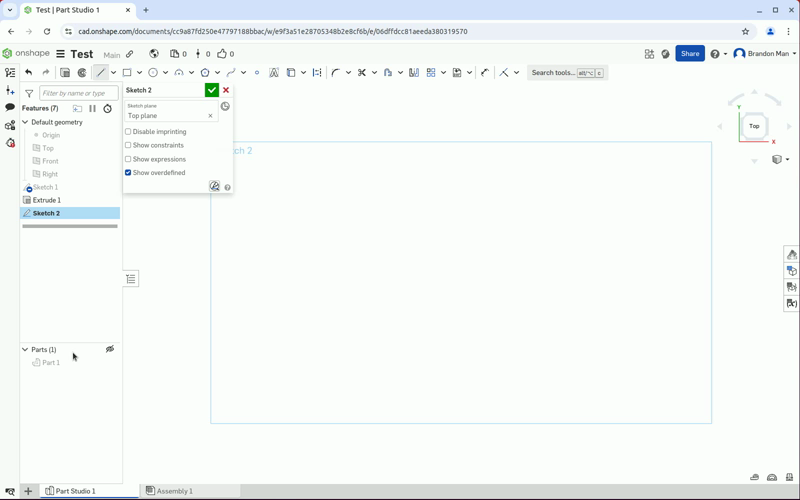
key_down(shift)
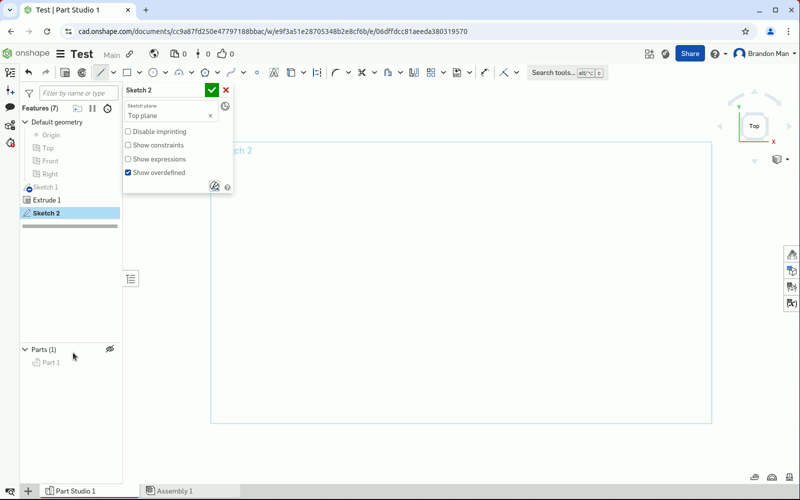
mouse_move(436, 386)
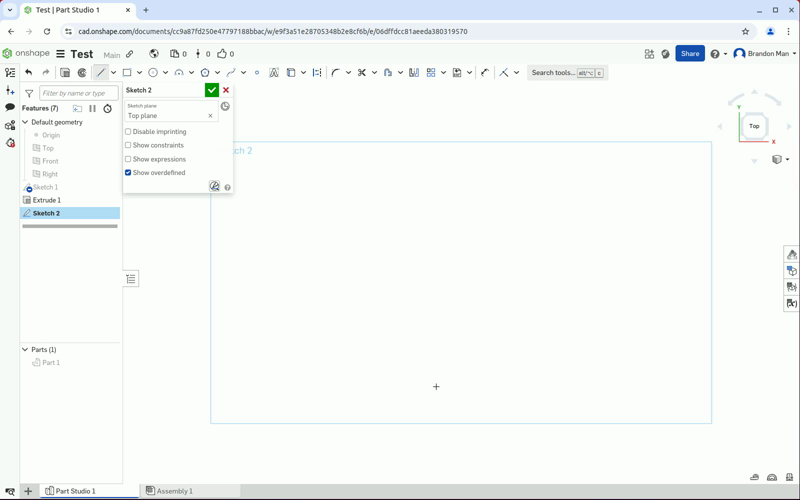
click(436, 386)
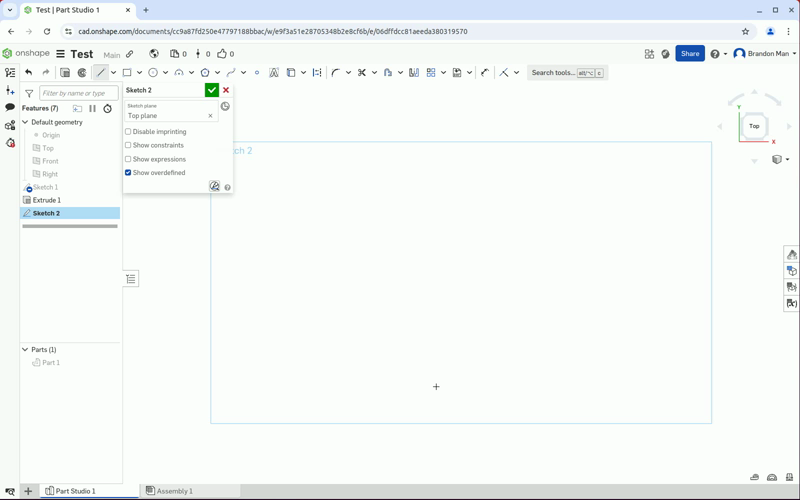
key_up(shift)
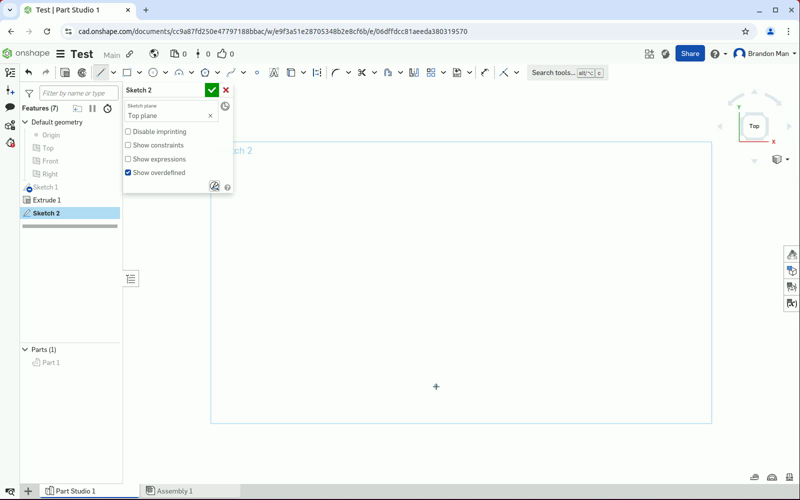
key_down(shift)
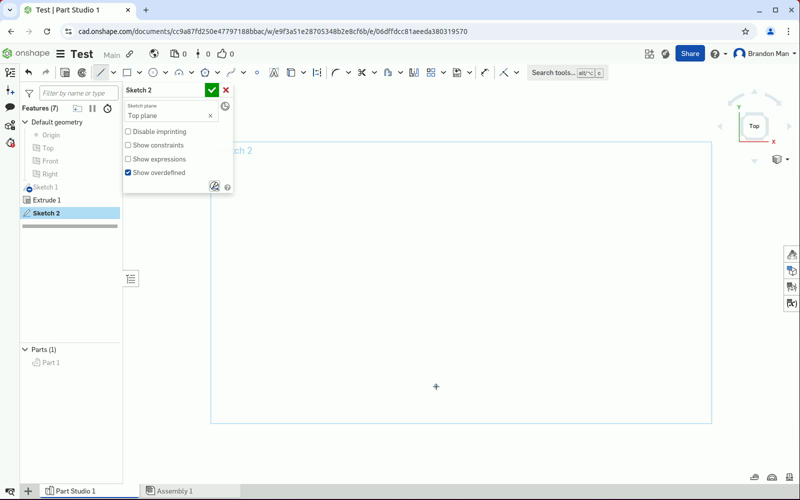
mouse_move(466, 386)
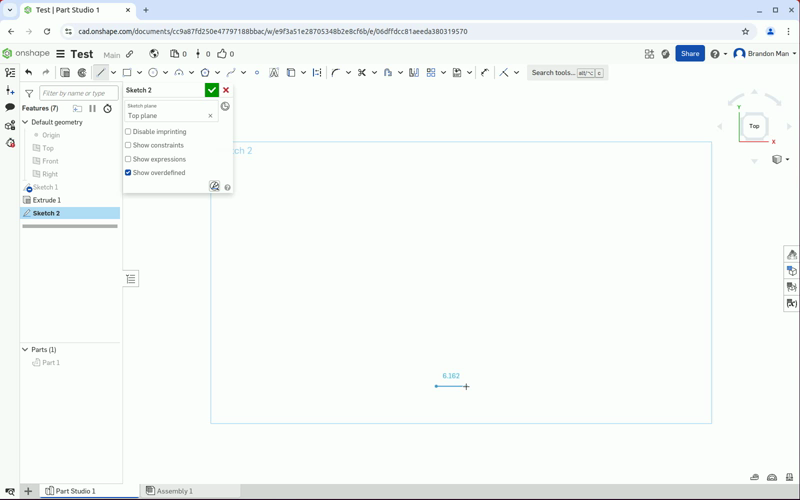
mouse_move(489, 386)
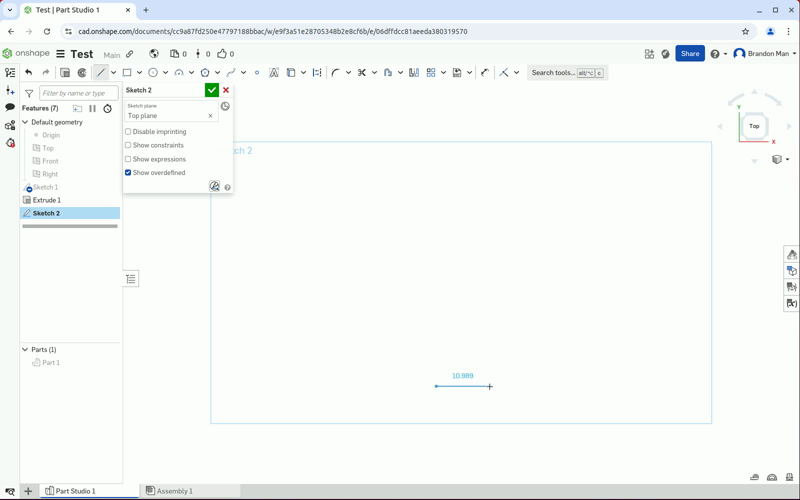
click(489, 386)
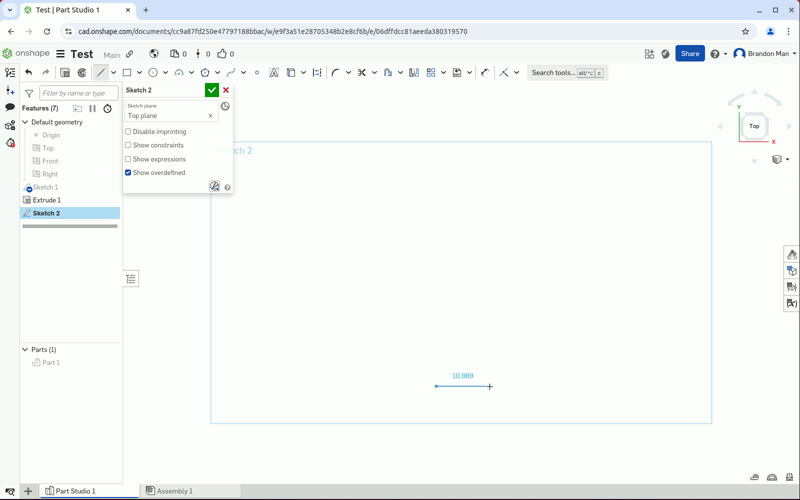
key_up(shift)
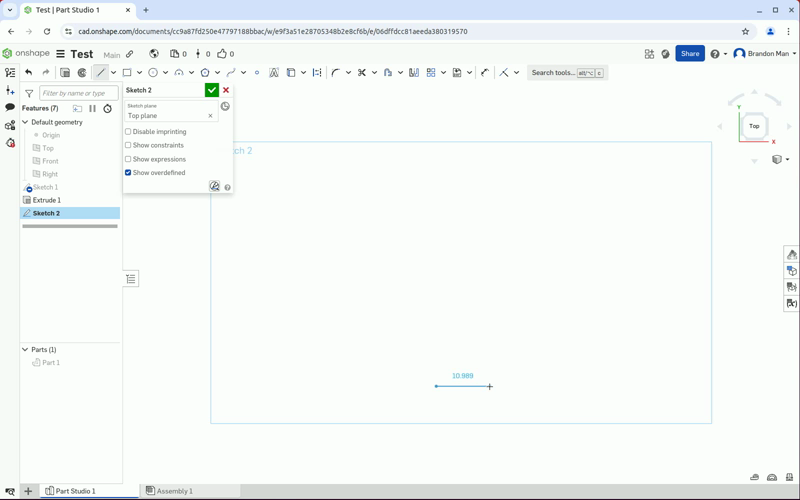
key_down(shift)
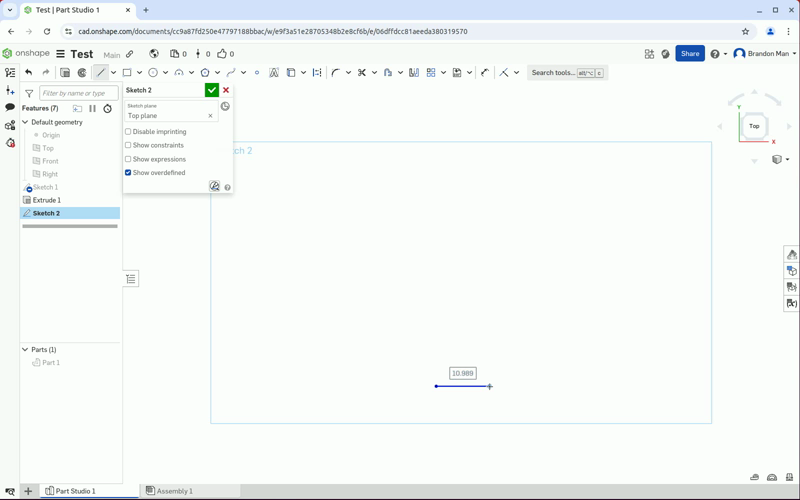
mouse_move(489, 182)
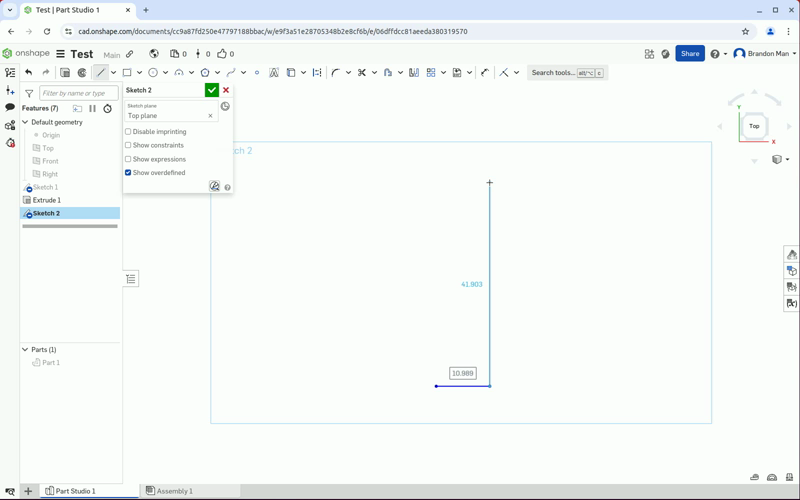
click(489, 182)
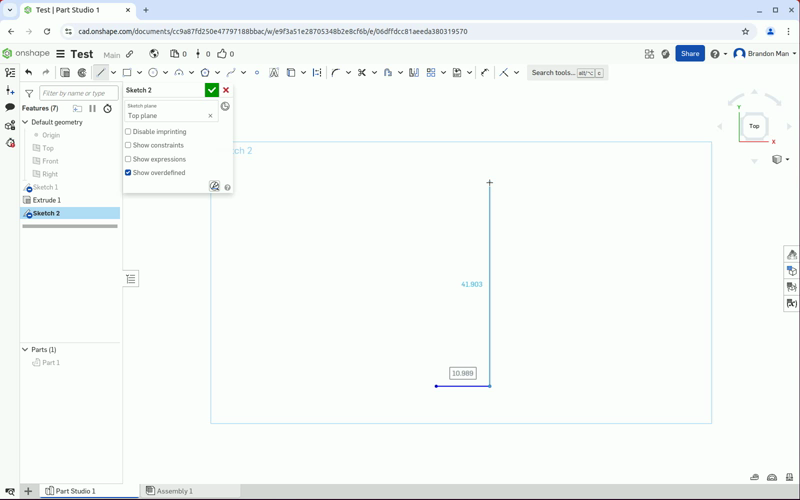
key_up(shift)
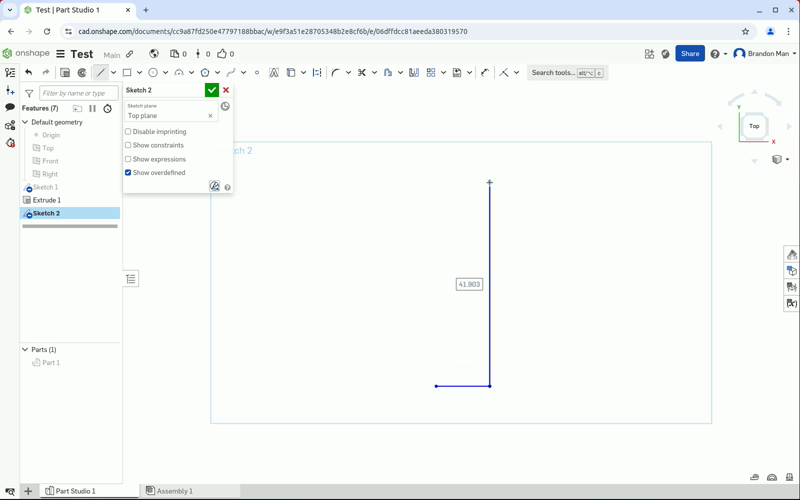
key_down(shift)
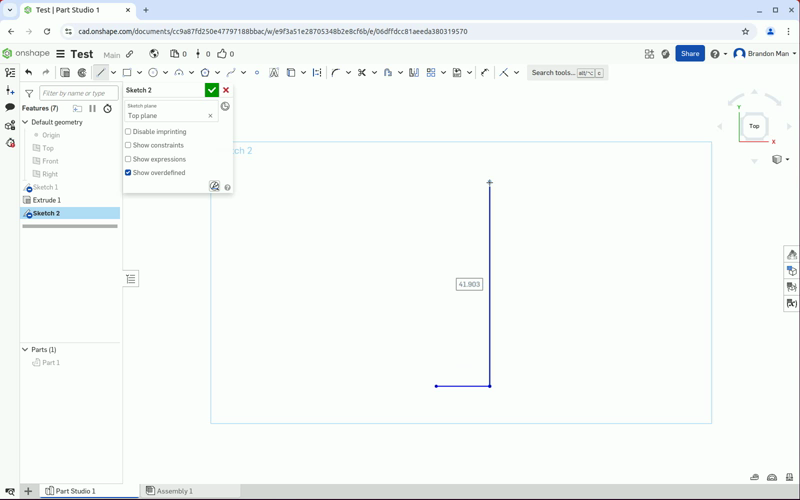
mouse_move(519, 182)
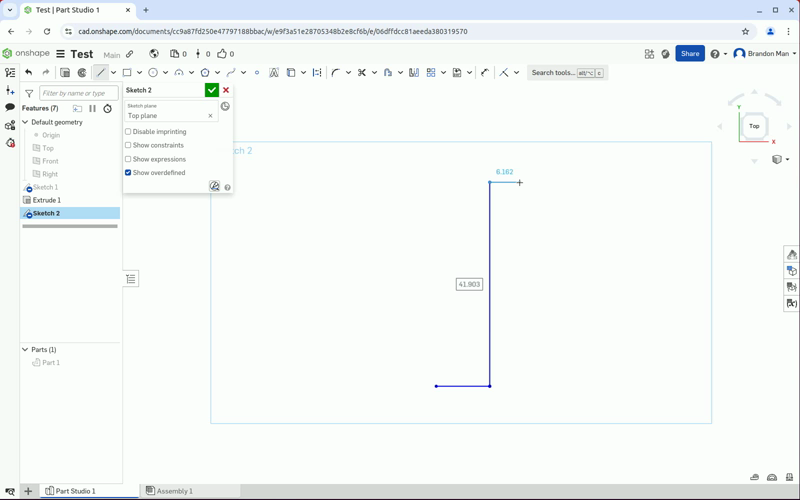
mouse_move(436, 182)
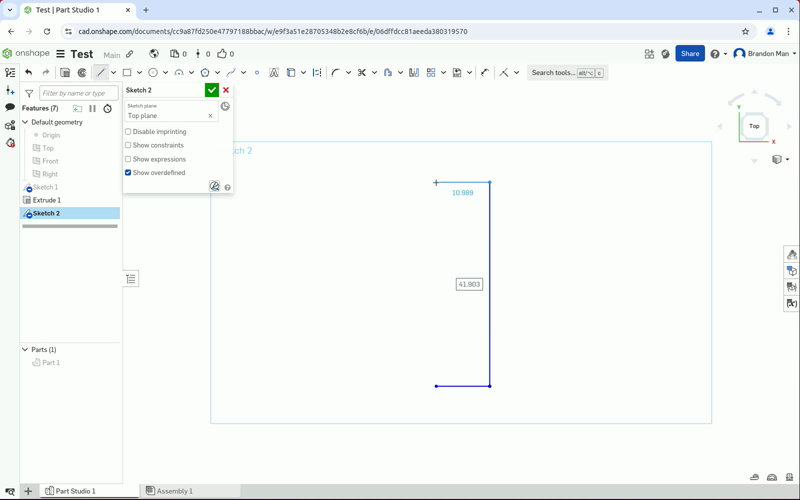
click(436, 182)
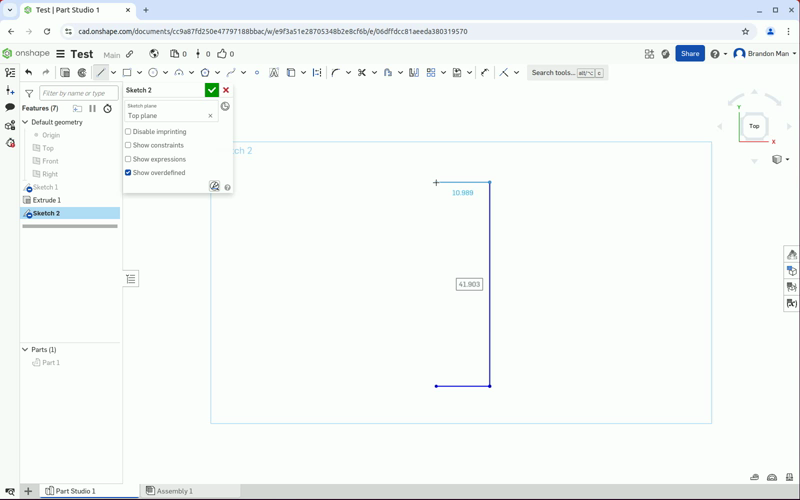
key_up(shift)
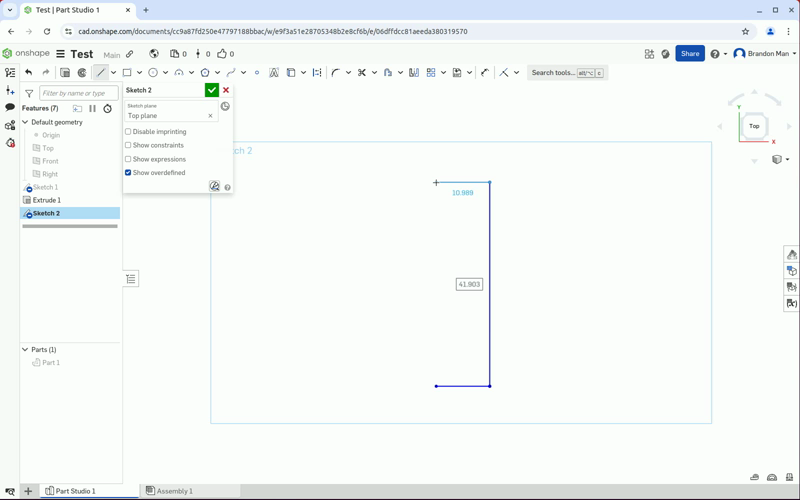
key_down(shift)
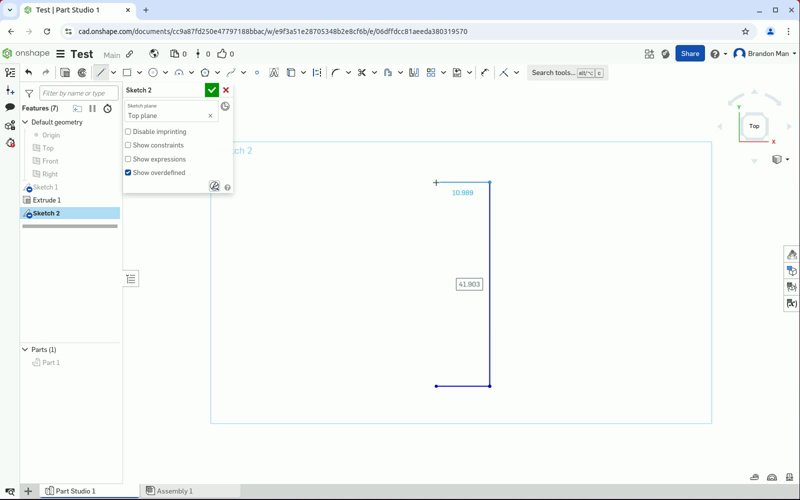
mouse_move(466, 182)
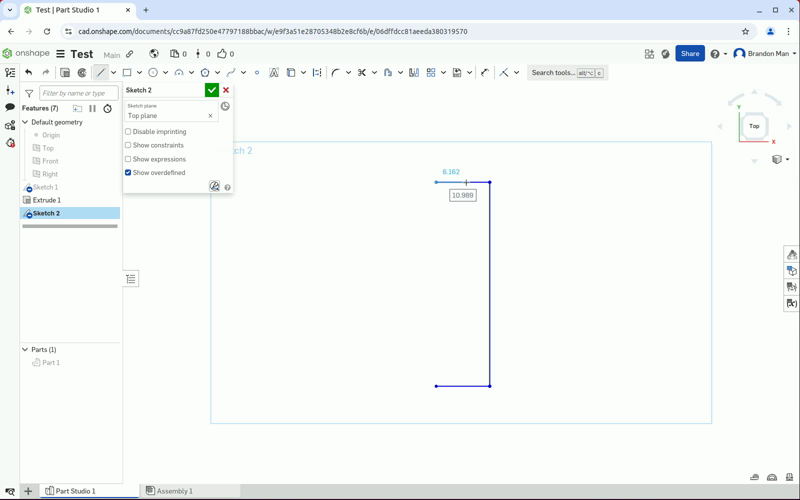
mouse_move(436, 186)
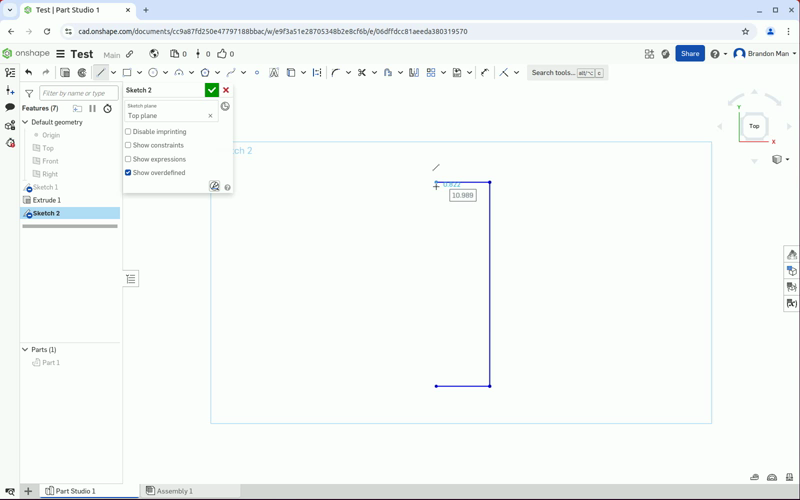
scroll(6)
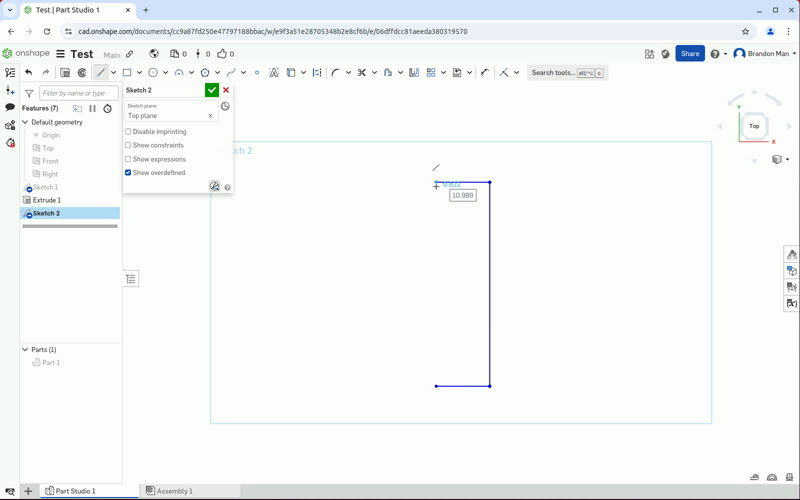
scroll(6)
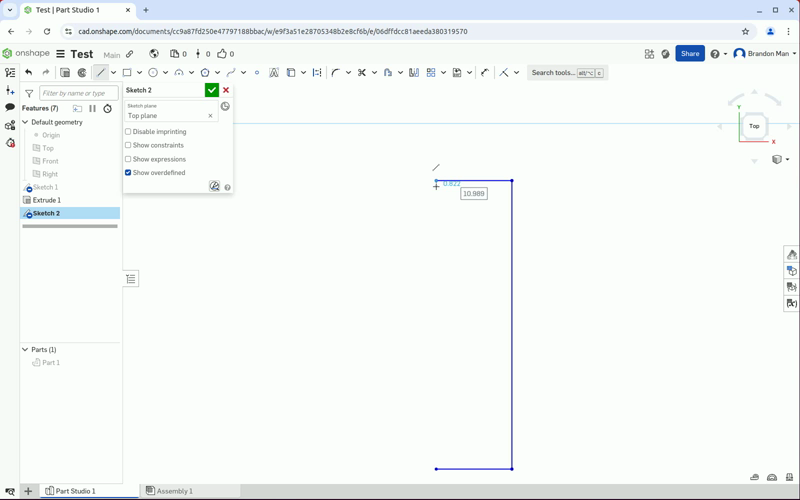
scroll(6)
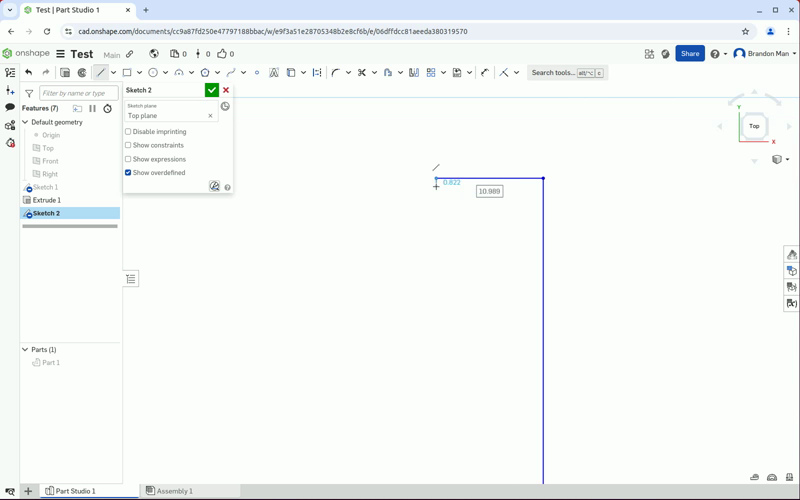
scroll(6)
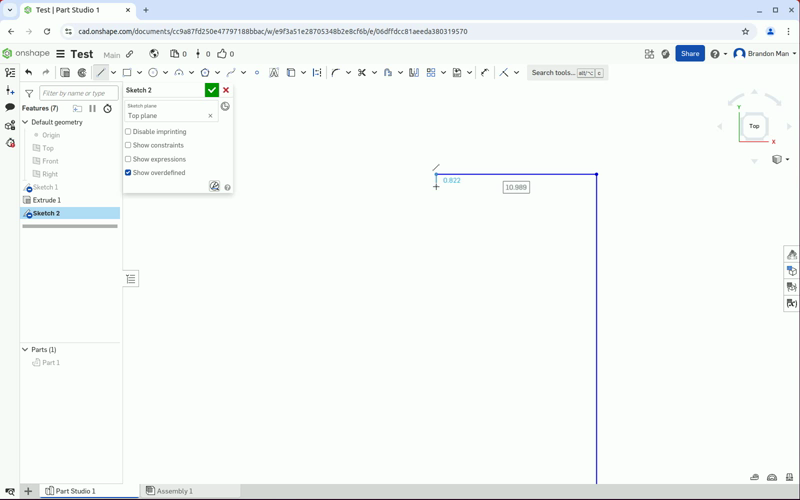
scroll(6)
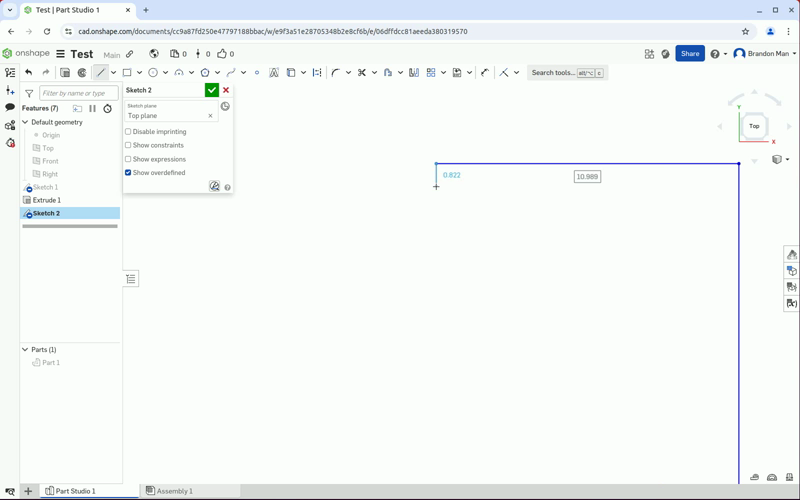
scroll(6)
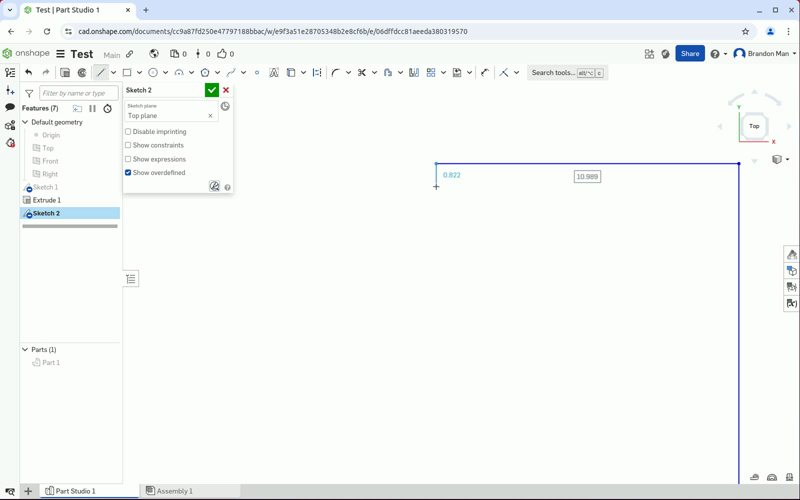
scroll(6)
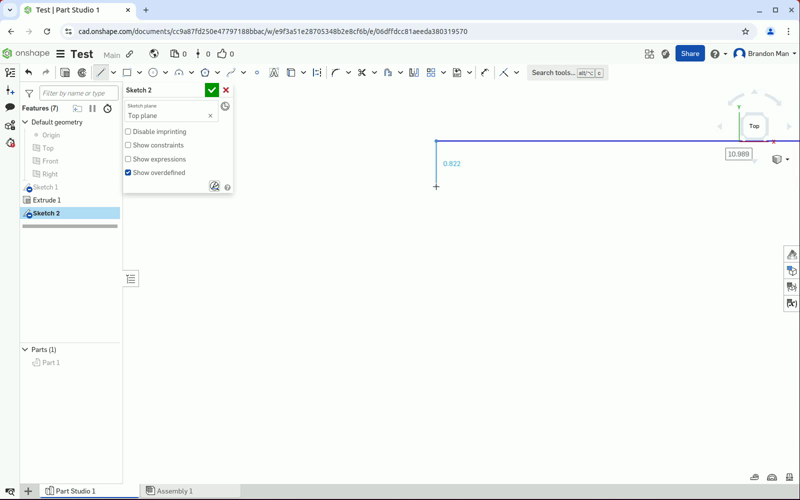
click(436, 186)
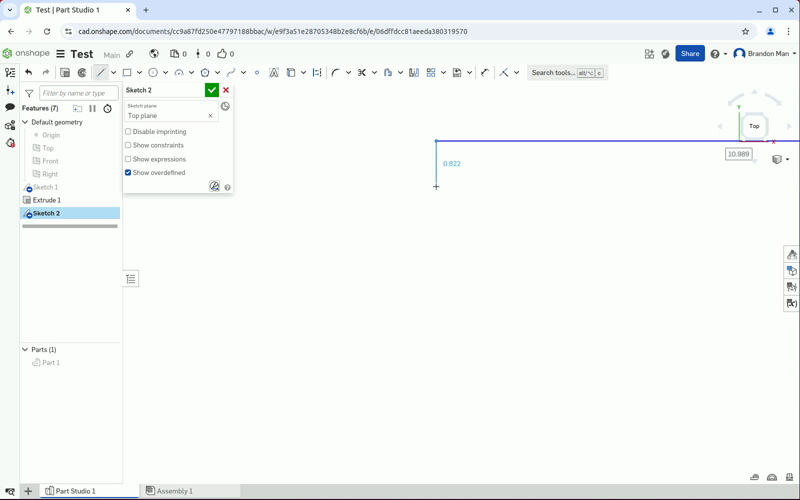
scroll(-6)
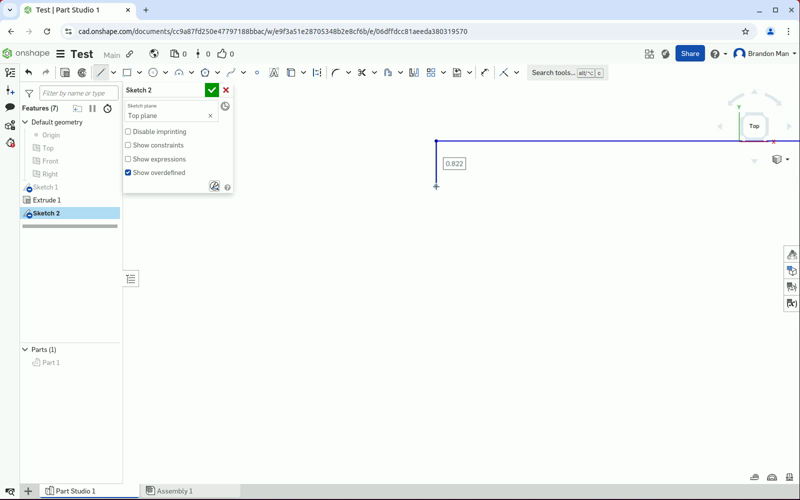
scroll(-6)
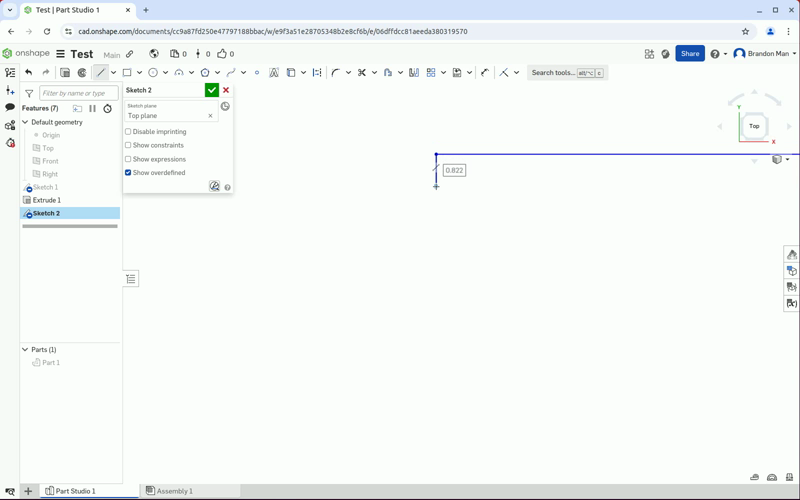
scroll(-6)
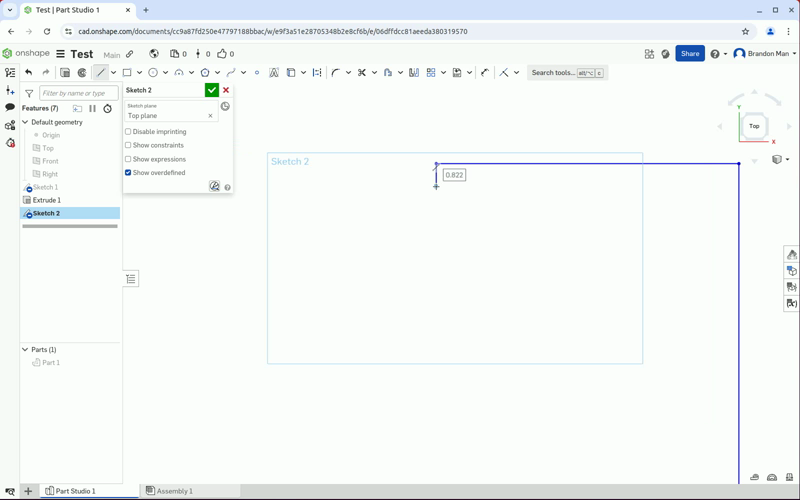
scroll(-6)
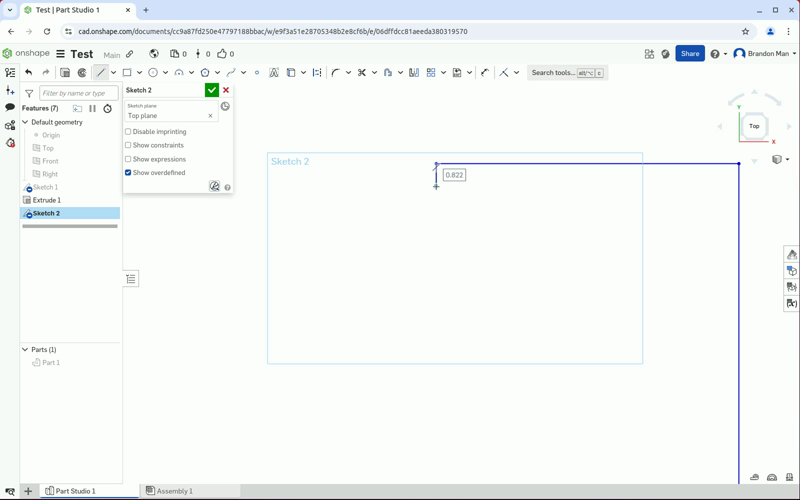
scroll(-6)
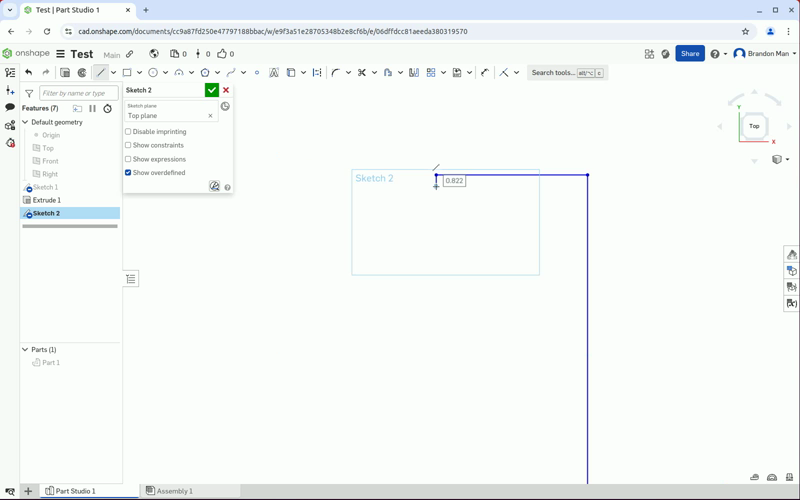
scroll(-6)
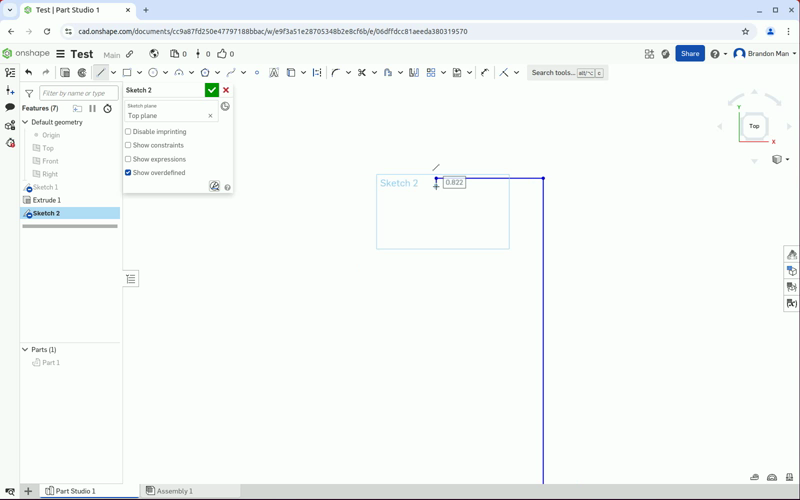
scroll(-6)
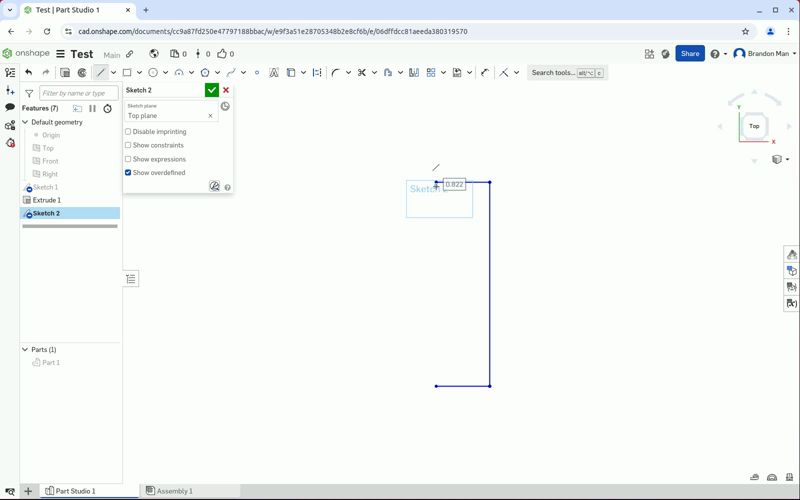
key_up(shift)
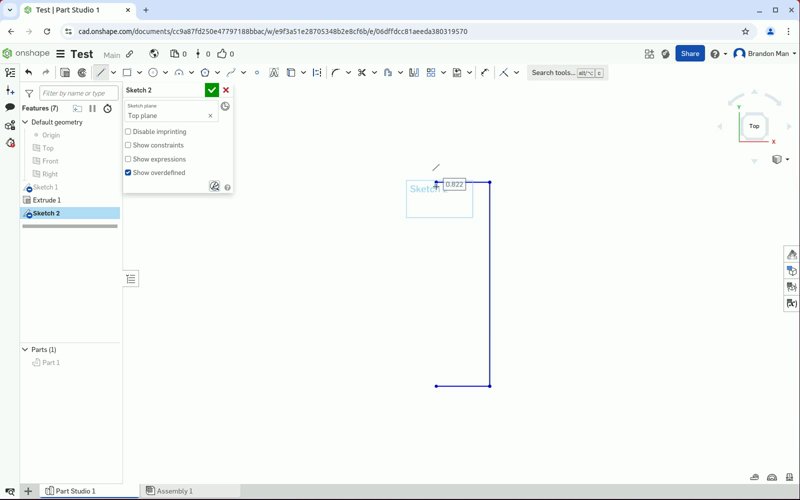
key_down(shift)
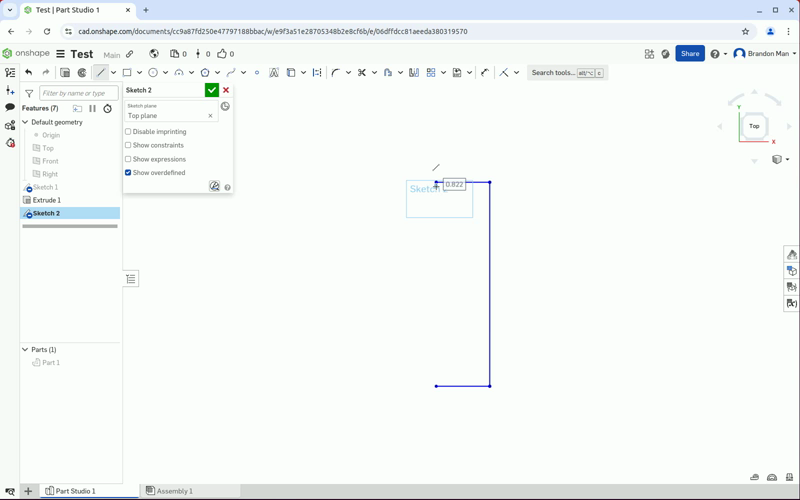
mouse_move(466, 186)
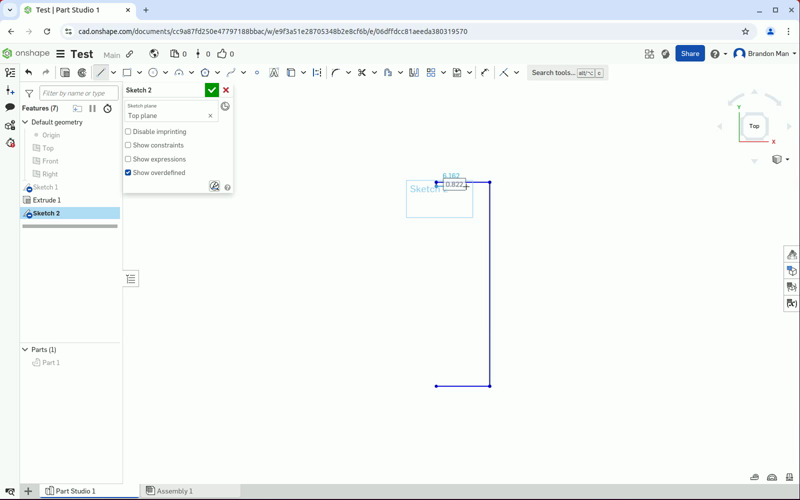
mouse_move(485, 186)
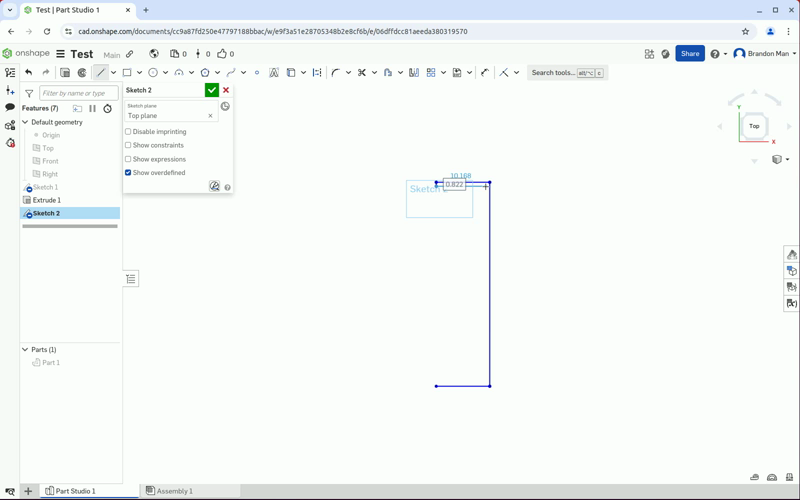
click(485, 186)
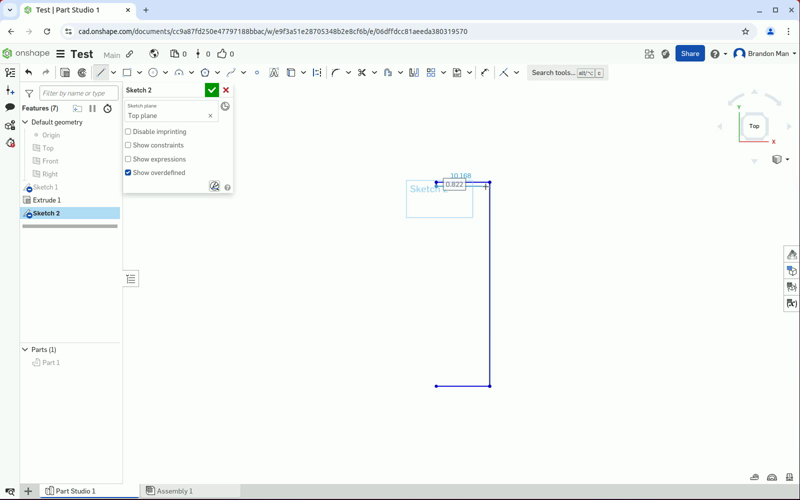
key_up(shift)
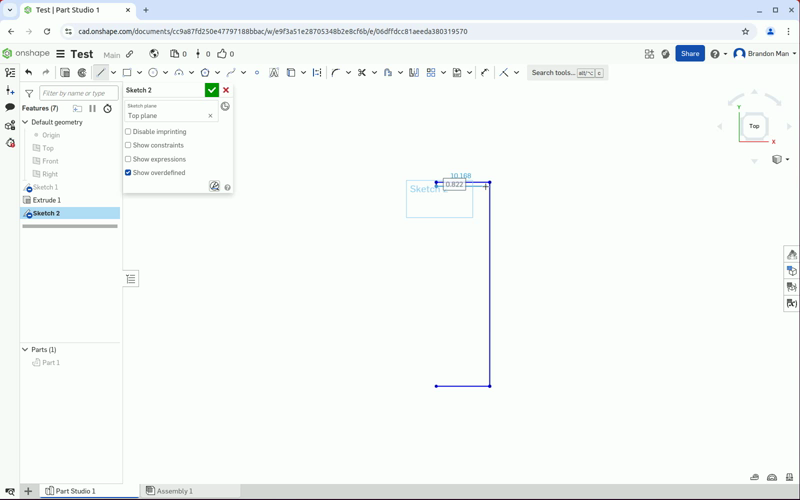
key_down(shift)
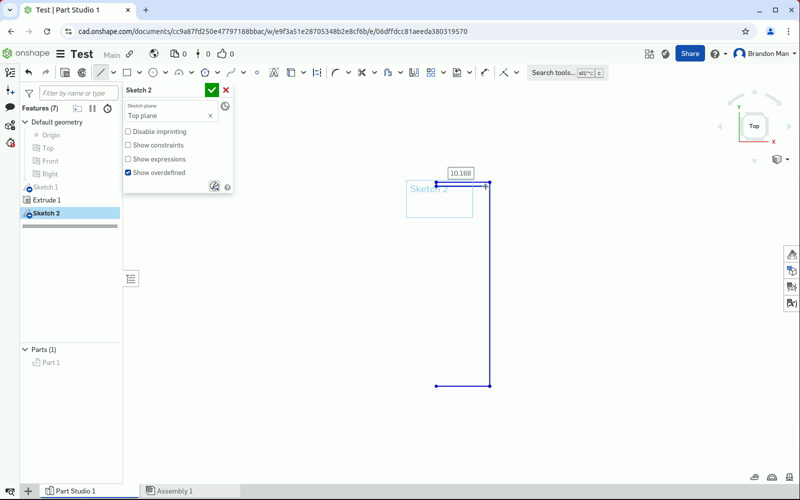
mouse_move(485, 381)
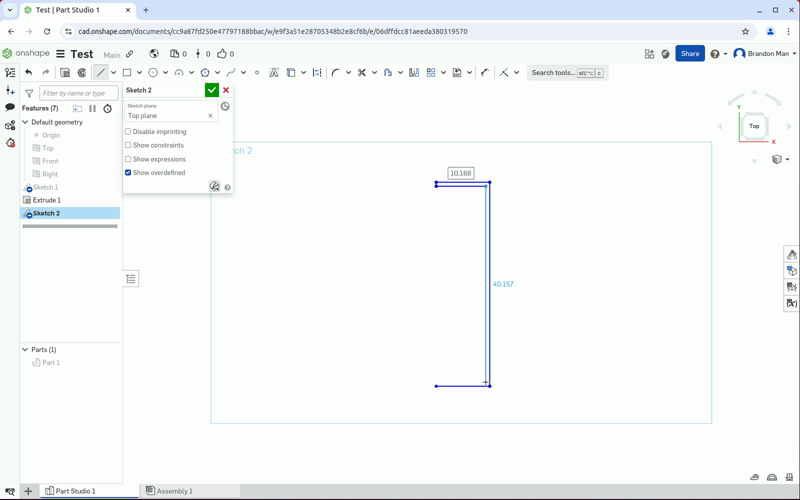
click(485, 381)
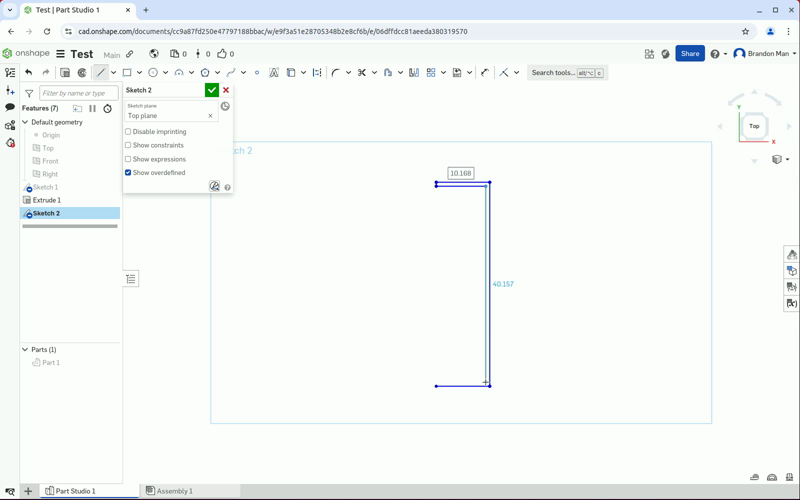
key_up(shift)
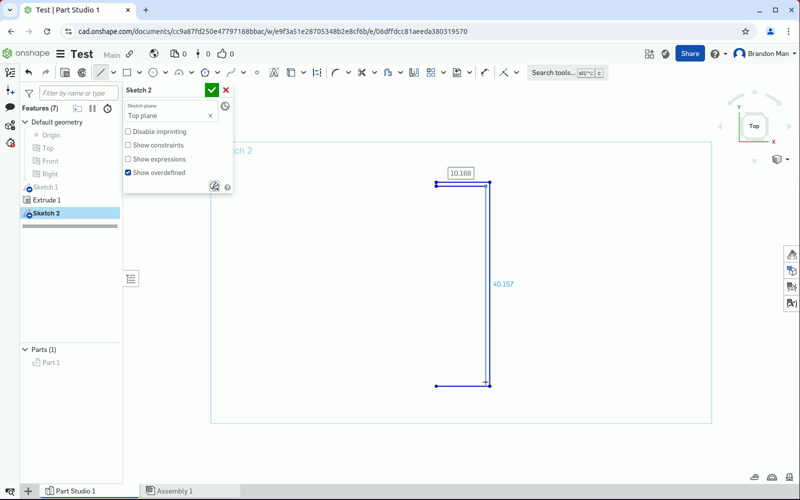
key_down(shift)
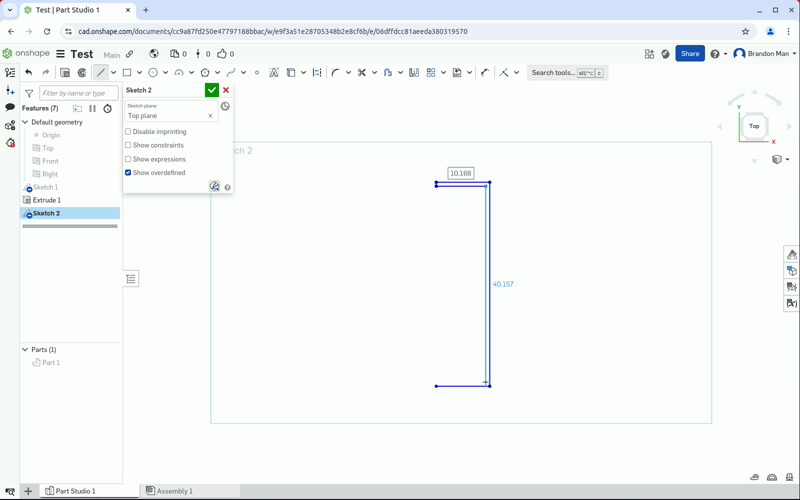
mouse_move(515, 381)
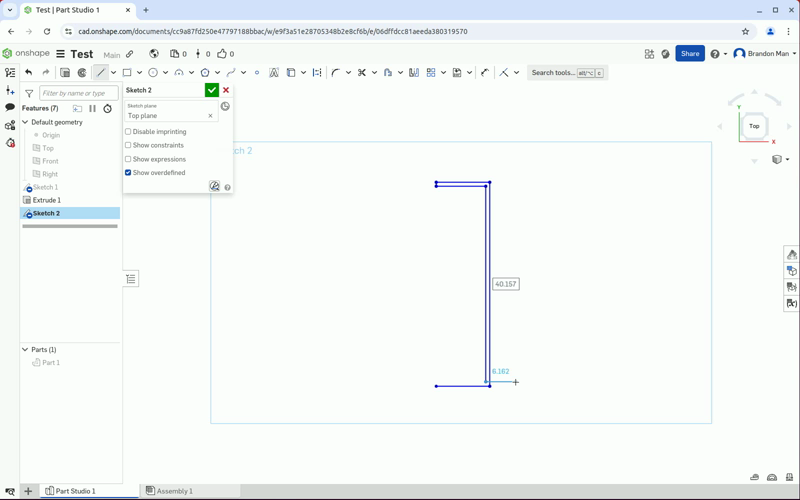
mouse_move(459, 381)
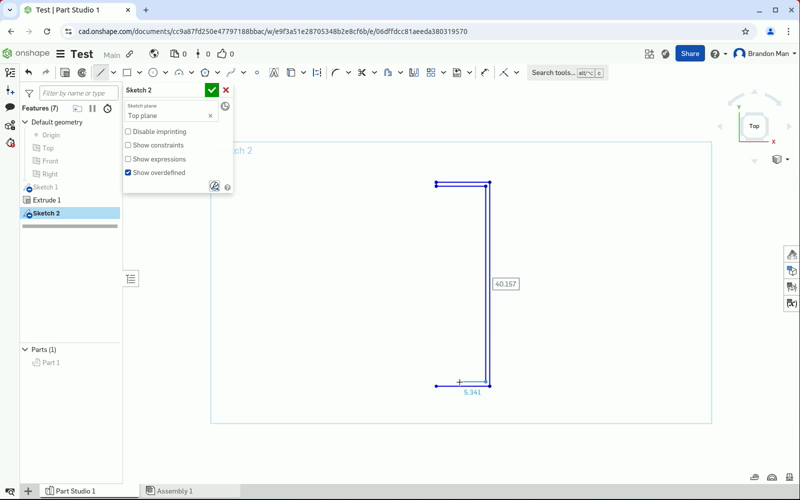
click(459, 381)
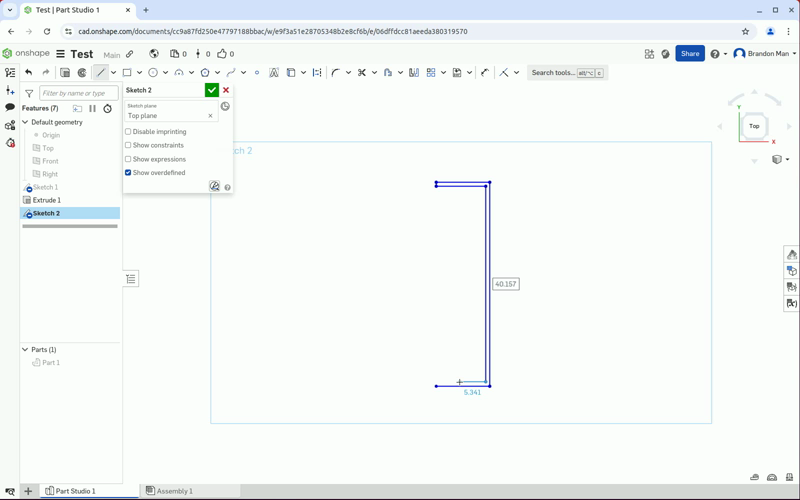
key_up(shift)
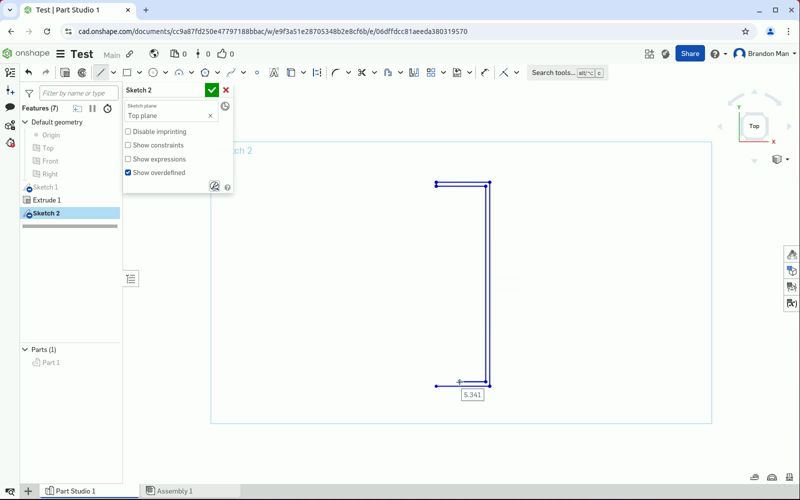
key_down(shift)
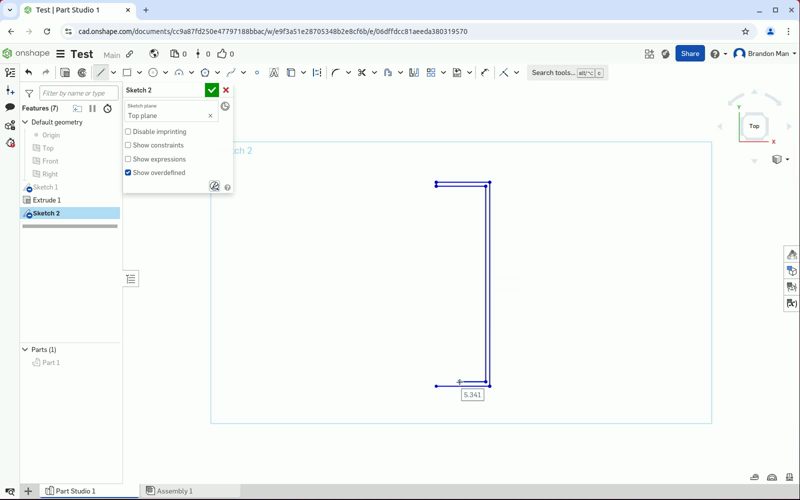
mouse_move(489, 381)
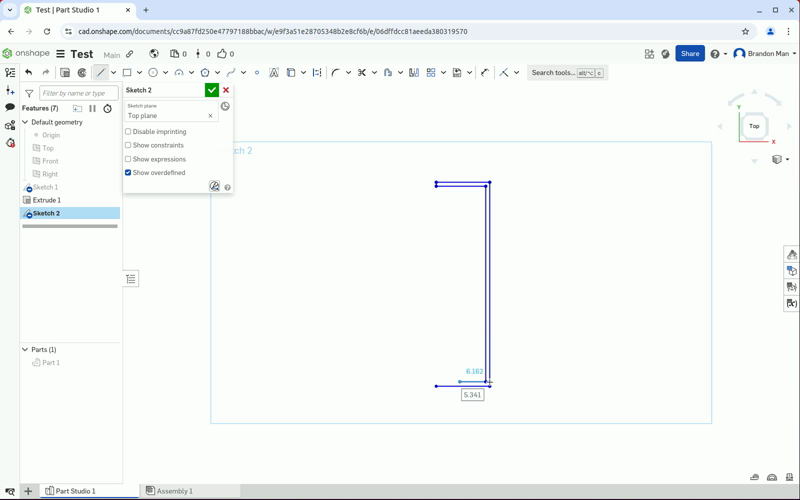
mouse_move(436, 381)
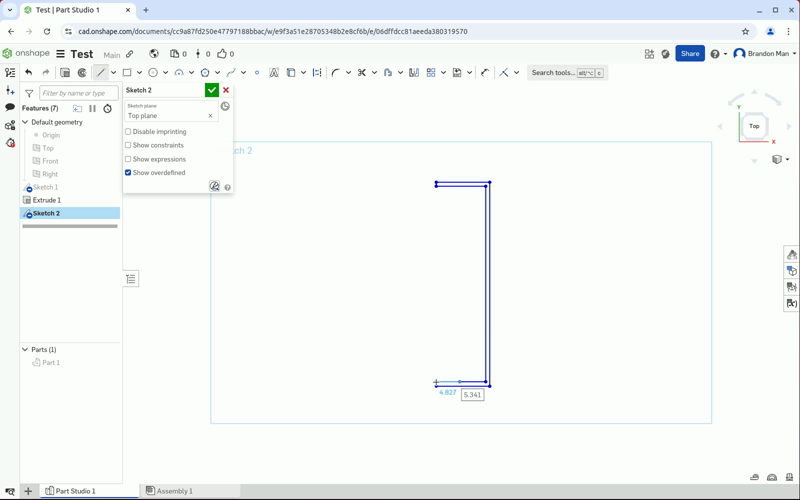
scroll(6)
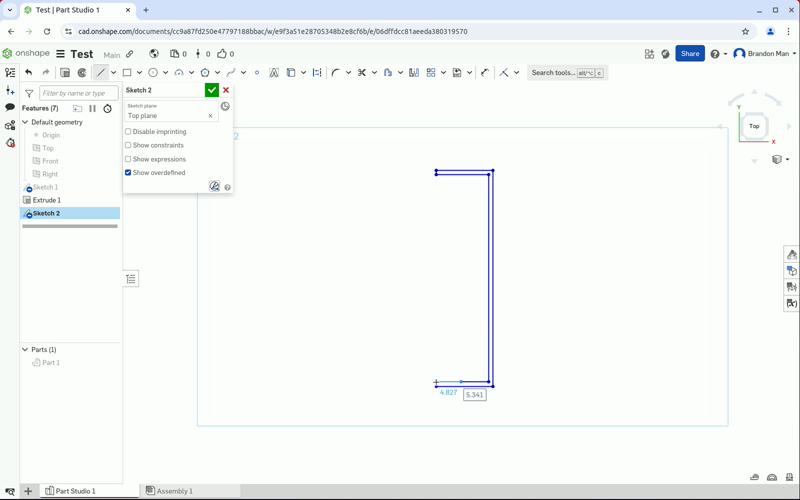
scroll(6)
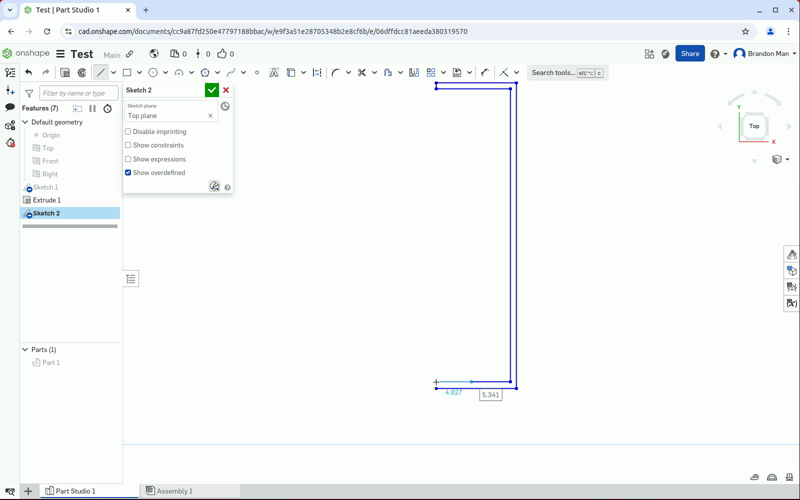
scroll(6)
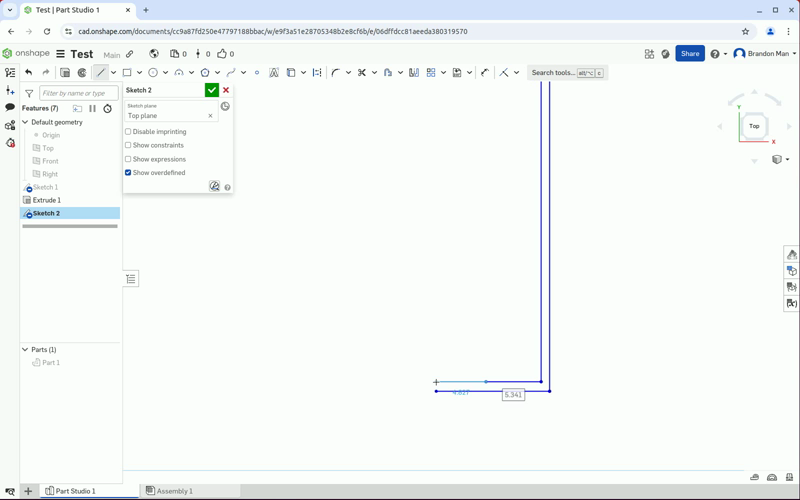
scroll(6)
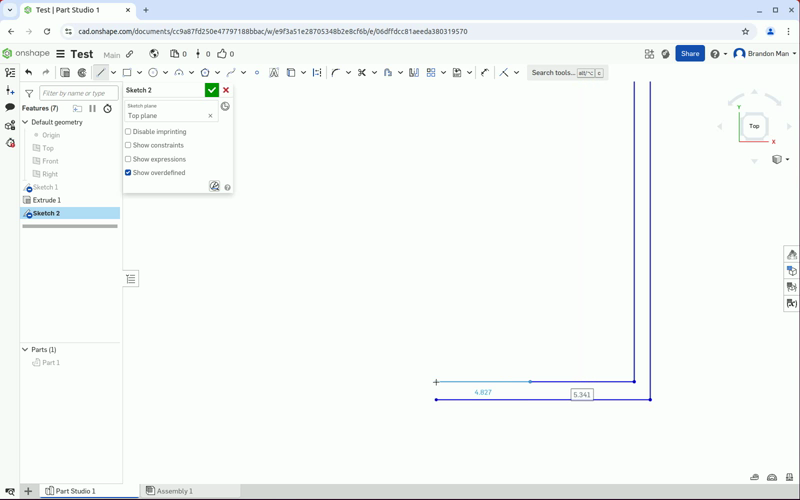
scroll(6)
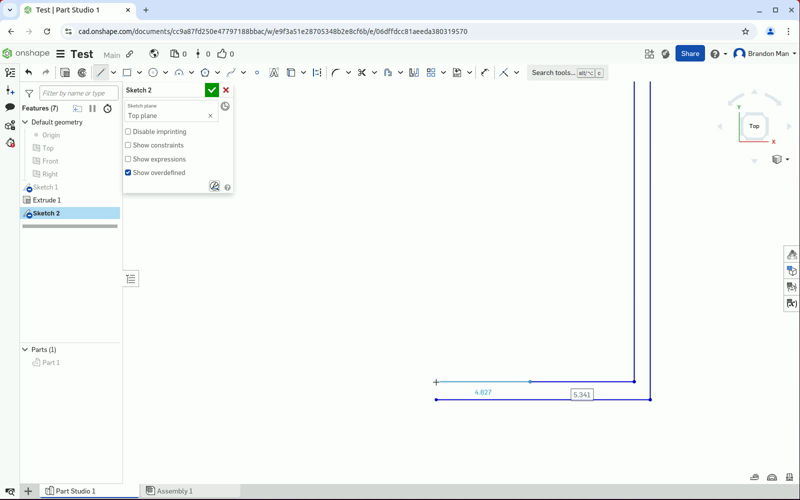
scroll(6)
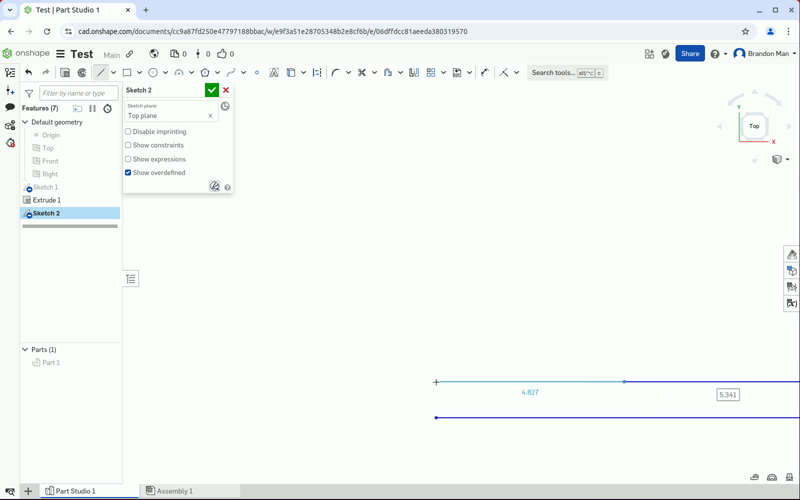
scroll(6)
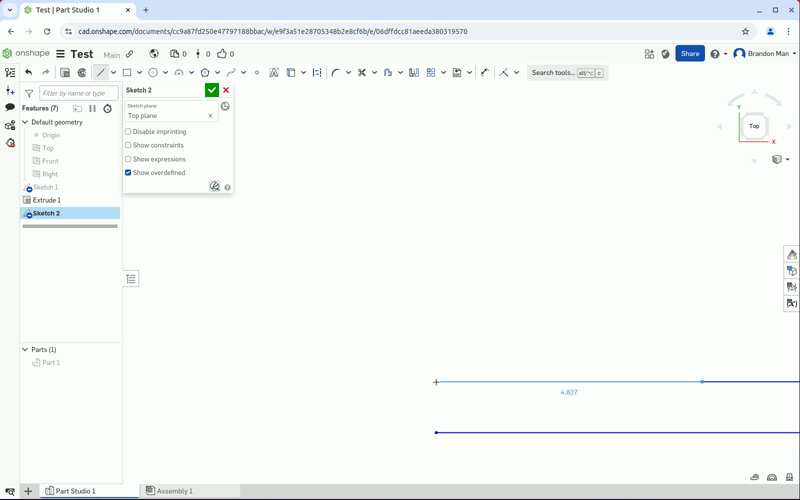
click(436, 381)
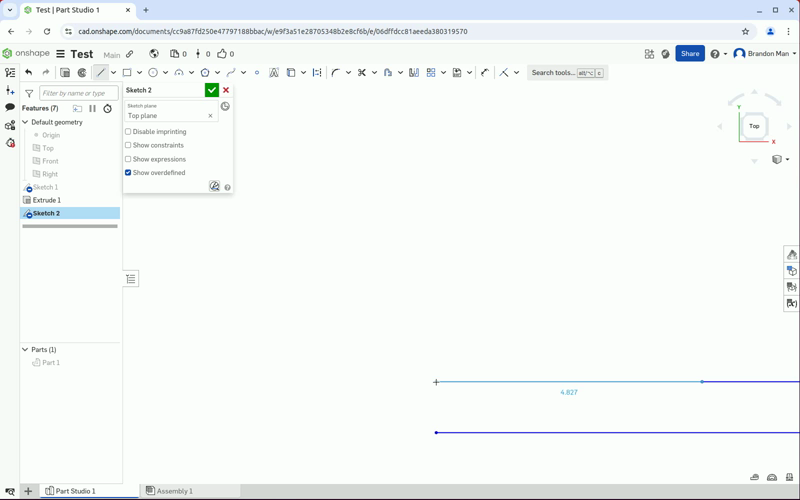
scroll(-6)
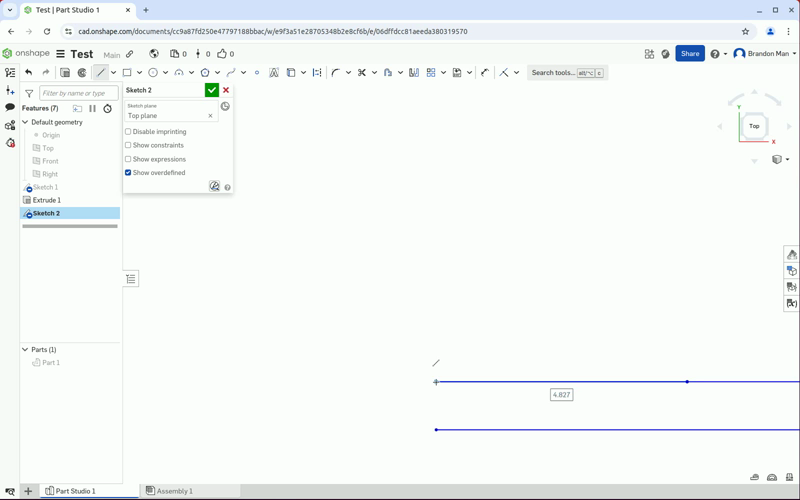
scroll(-6)
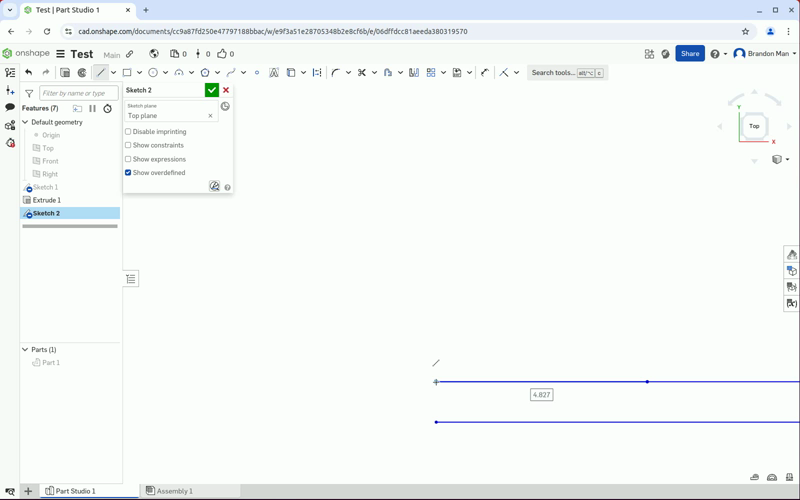
scroll(-6)
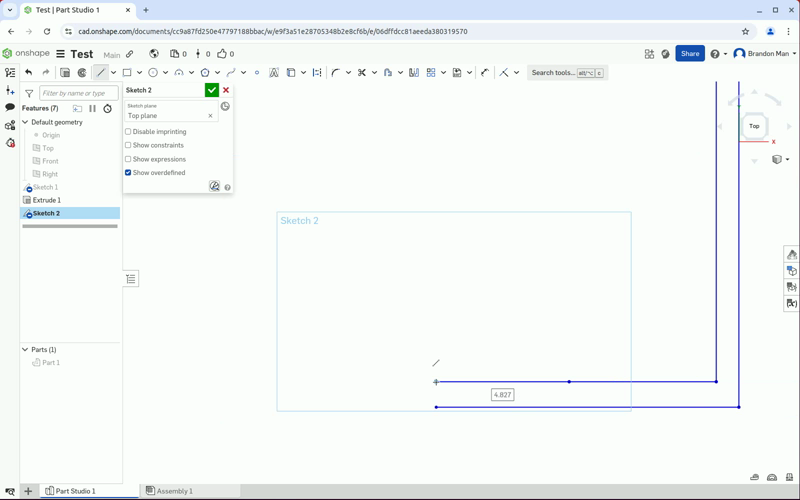
scroll(-6)
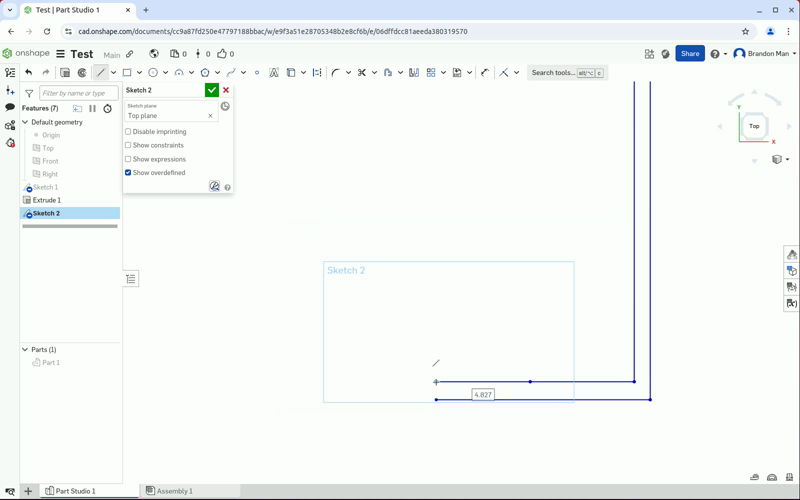
scroll(-6)
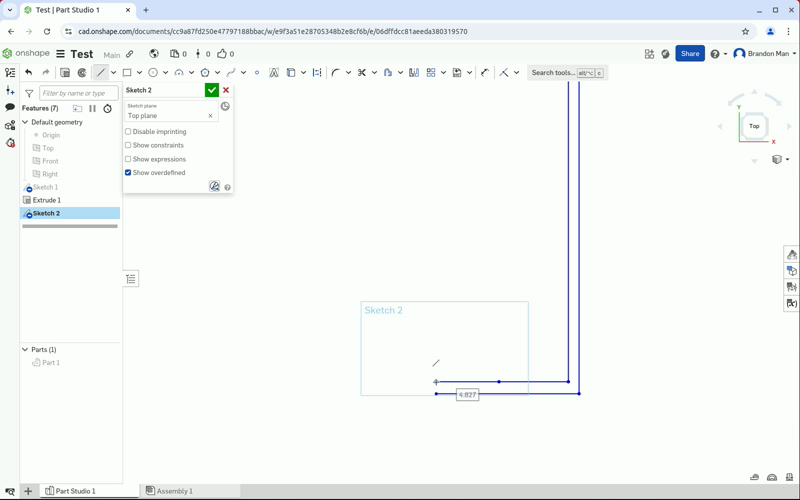
scroll(-6)
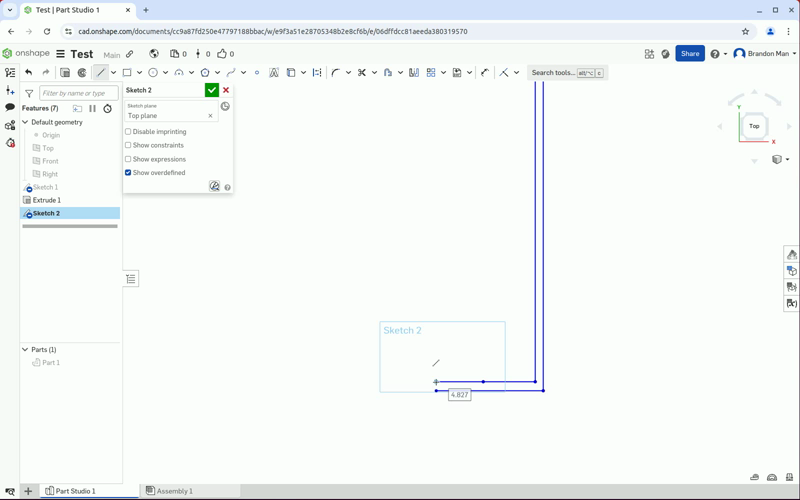
scroll(-6)
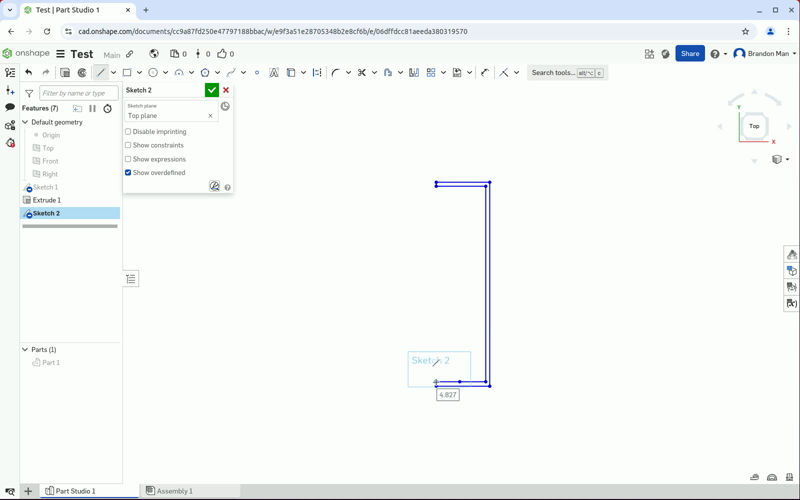
key_up(shift)
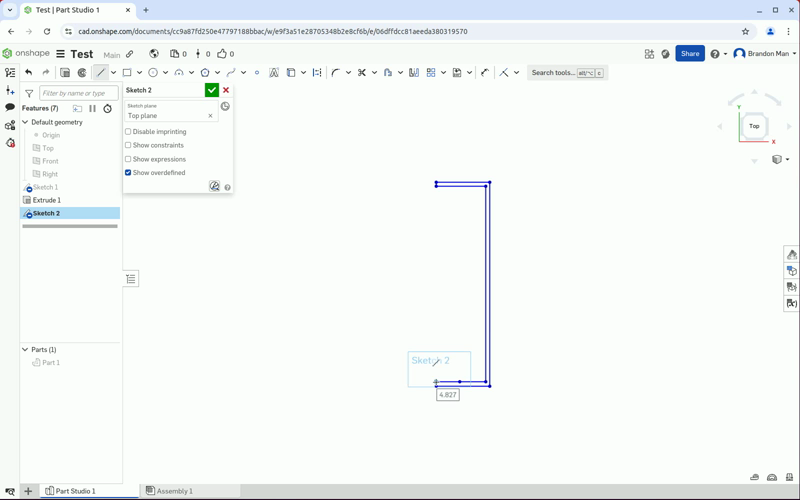
mouse_move(466, 381)
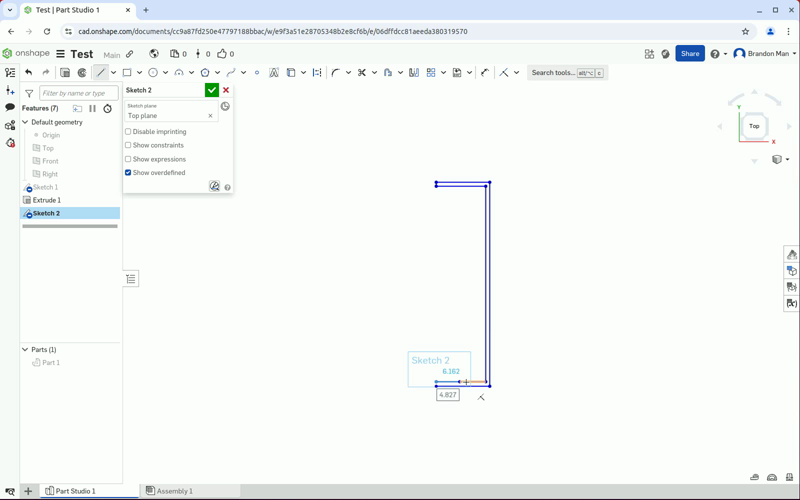
key_down(shift)
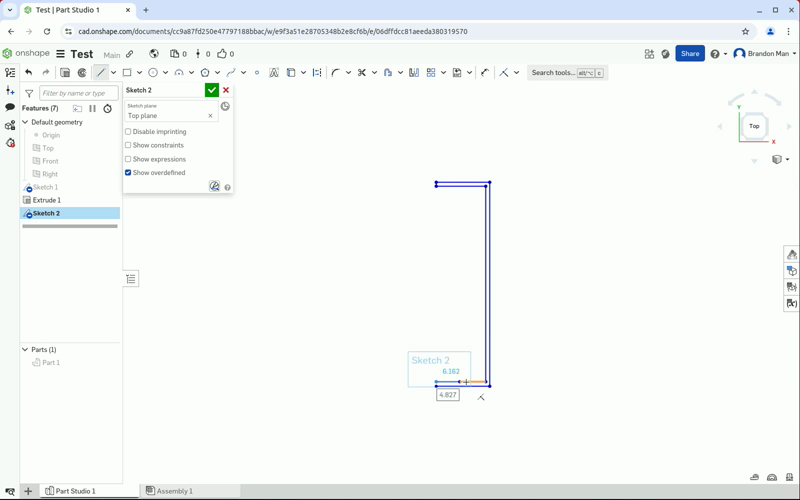
mouse_move(436, 386)
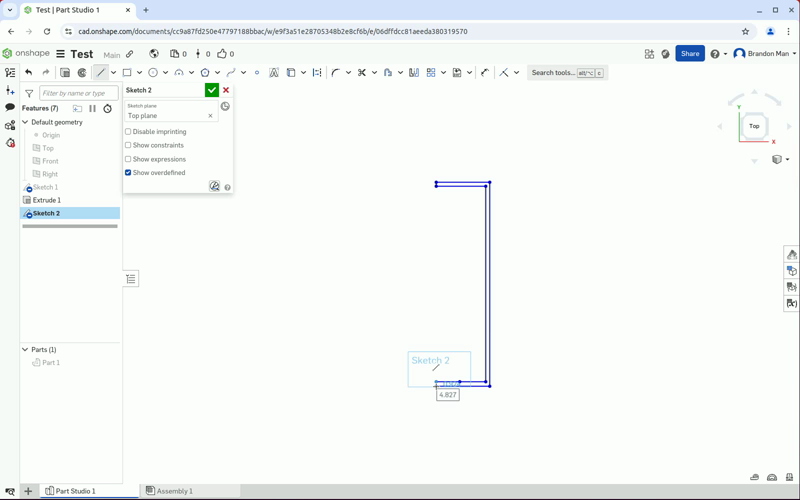
scroll(6)
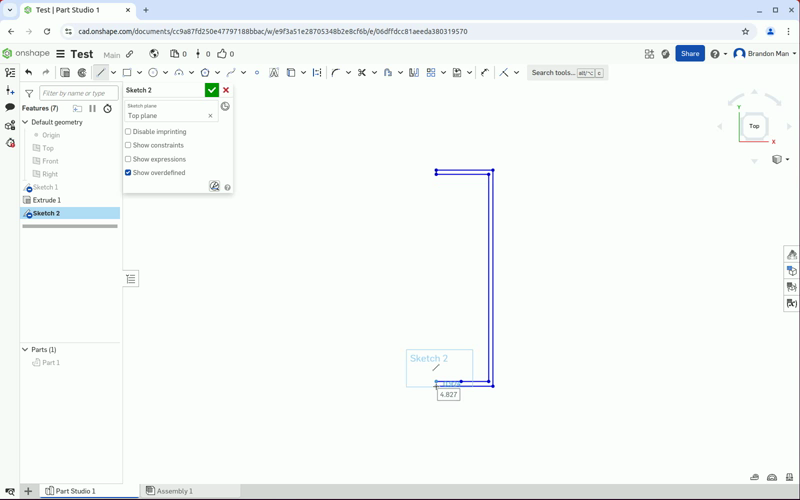
scroll(6)
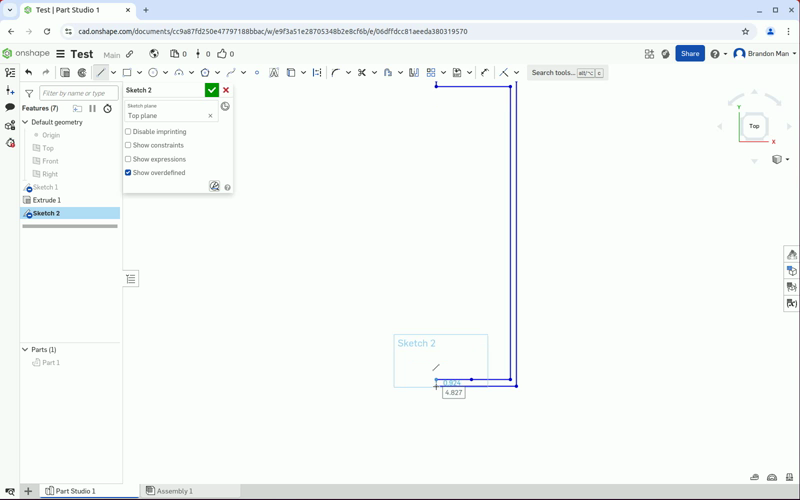
scroll(6)
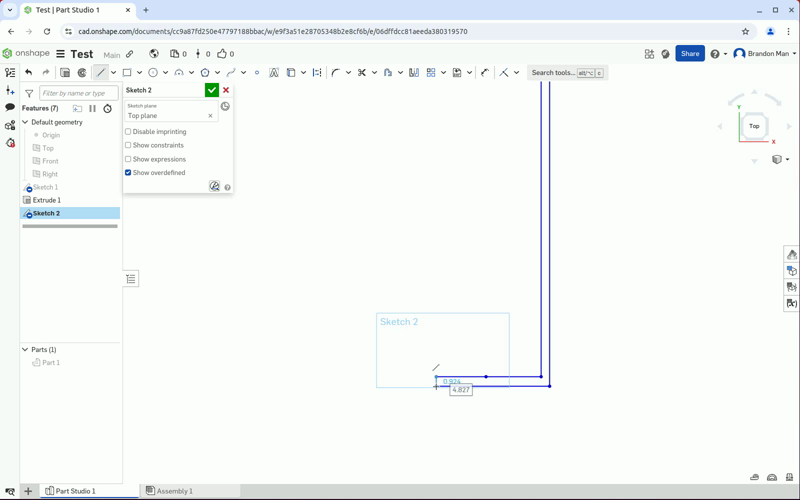
scroll(6)
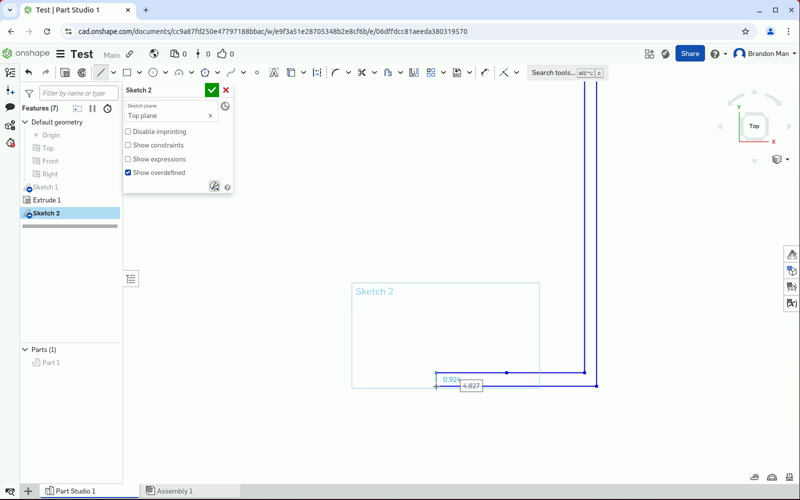
scroll(6)
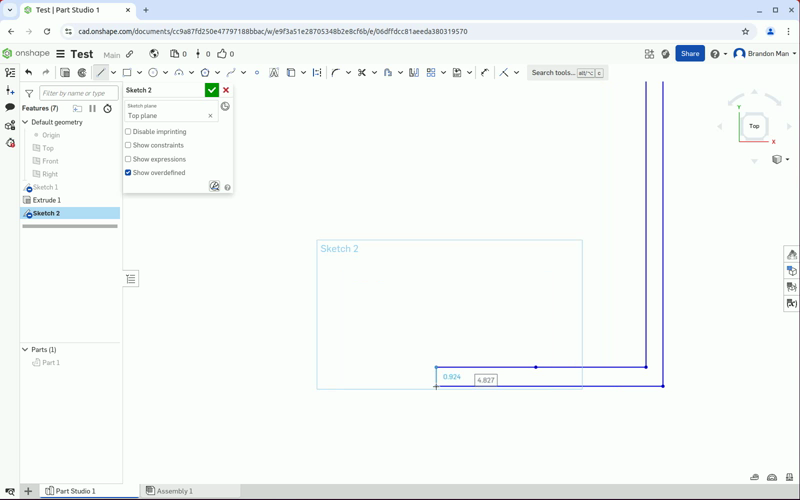
scroll(6)
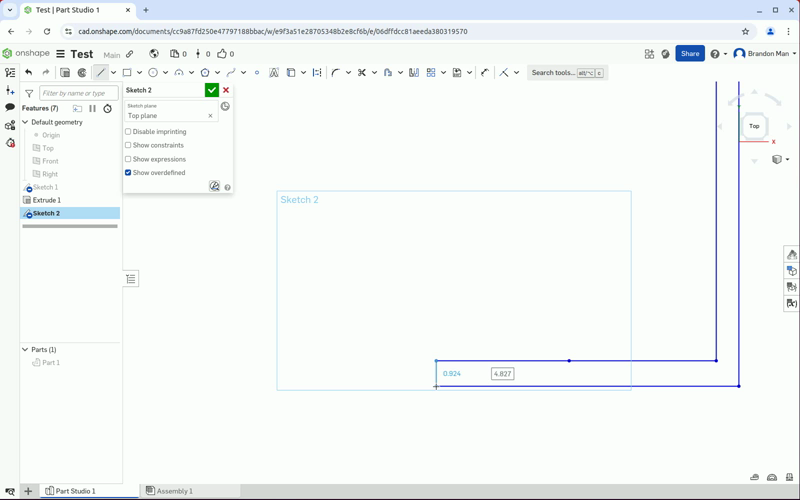
scroll(6)
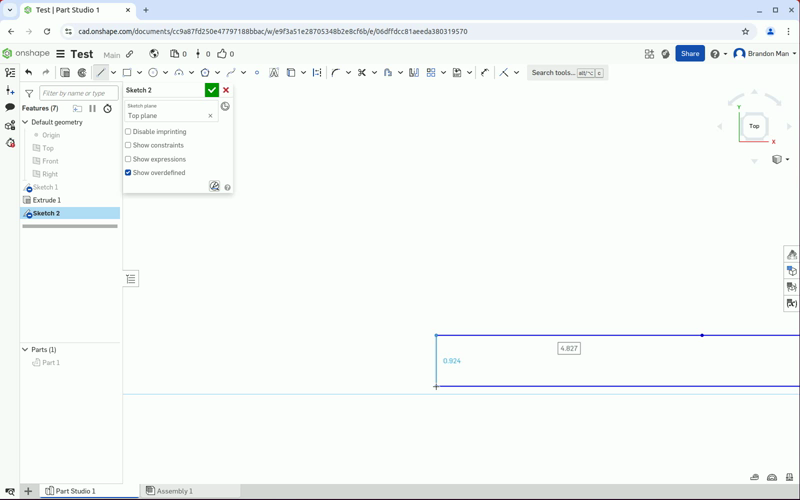
key_up(shift)
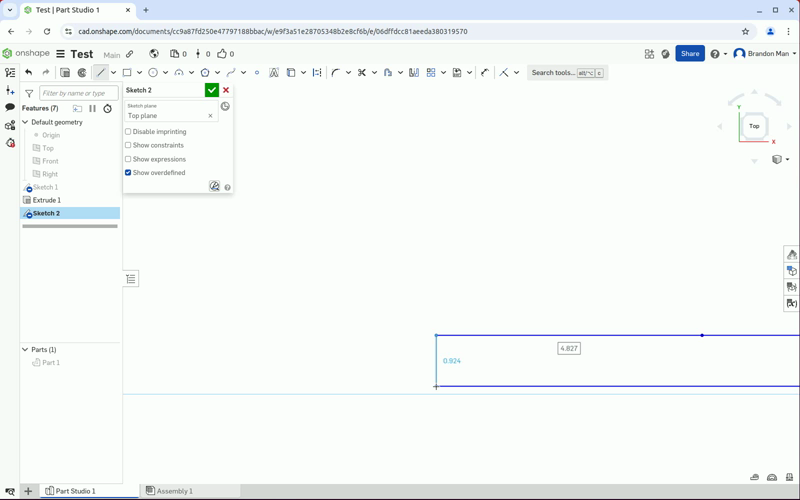
click(436, 386)
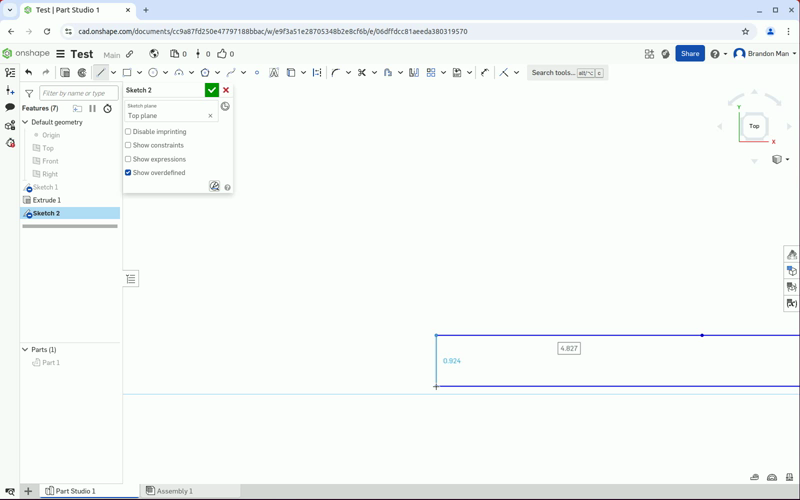
scroll(-6)
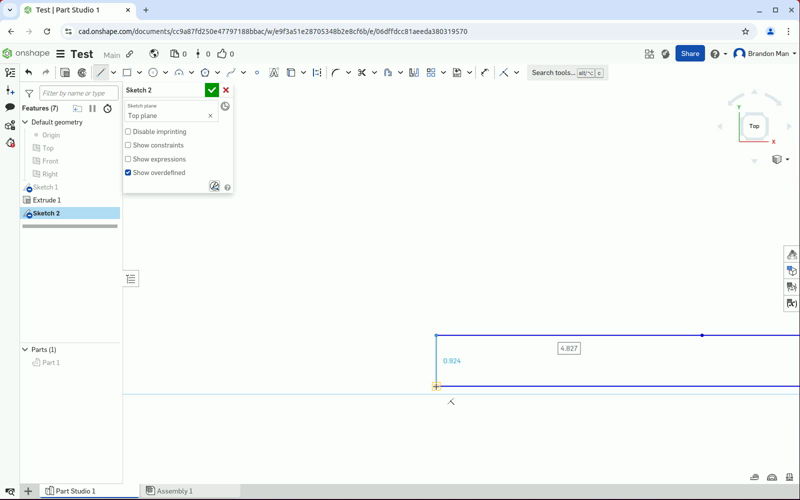
scroll(-6)
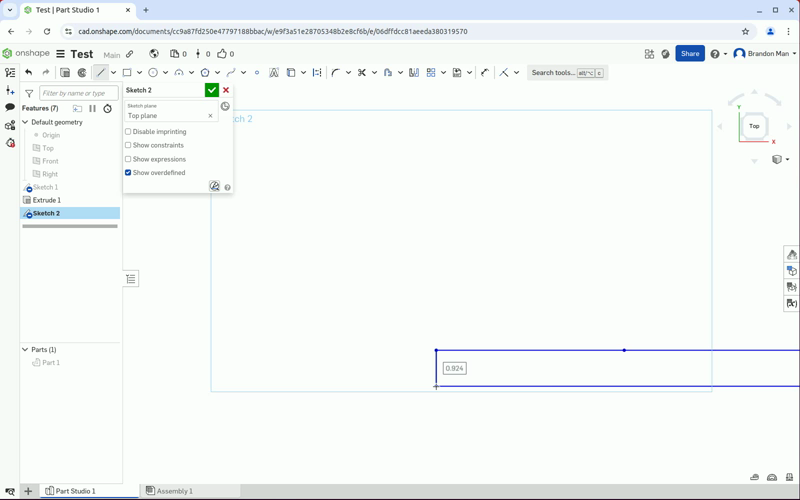
scroll(-6)
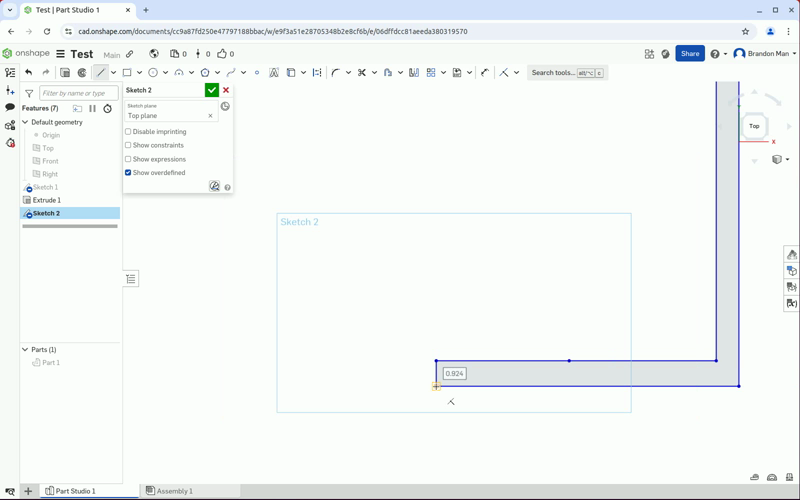
scroll(-6)
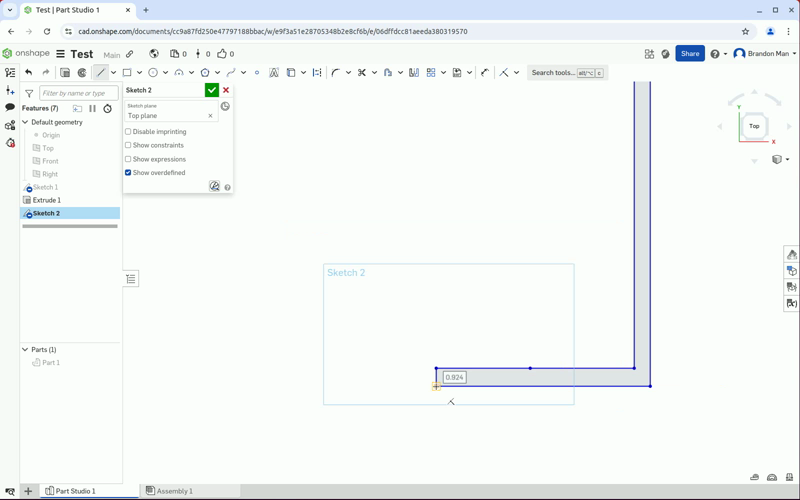
scroll(-6)
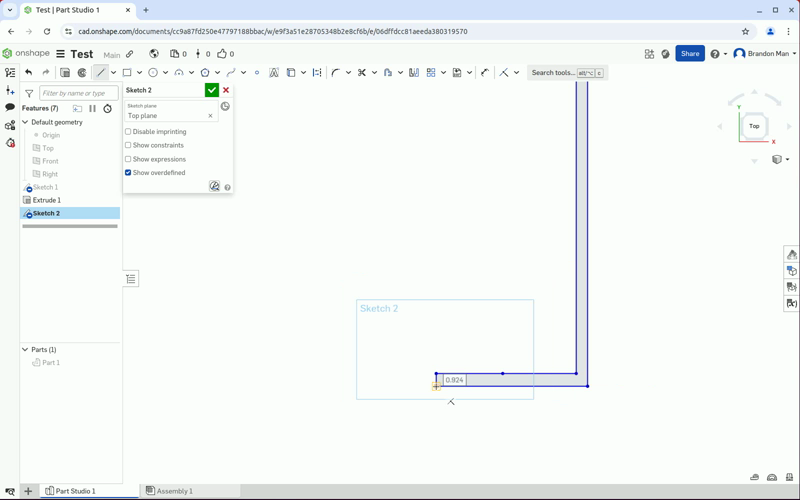
scroll(-6)
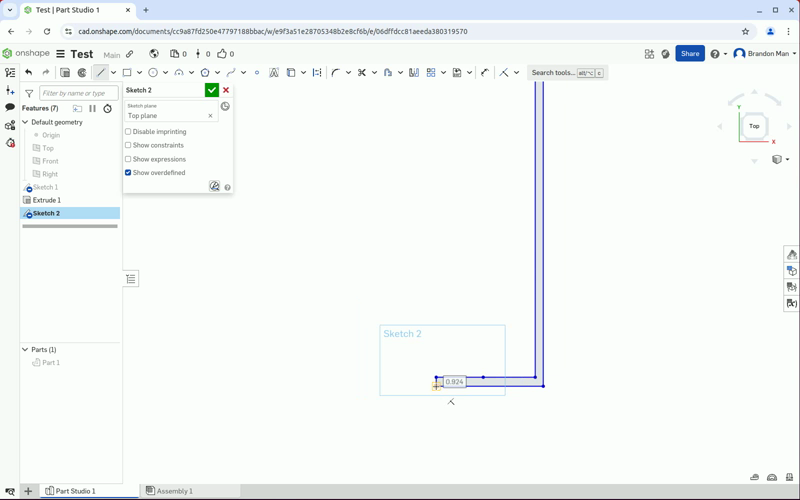
scroll(-6)
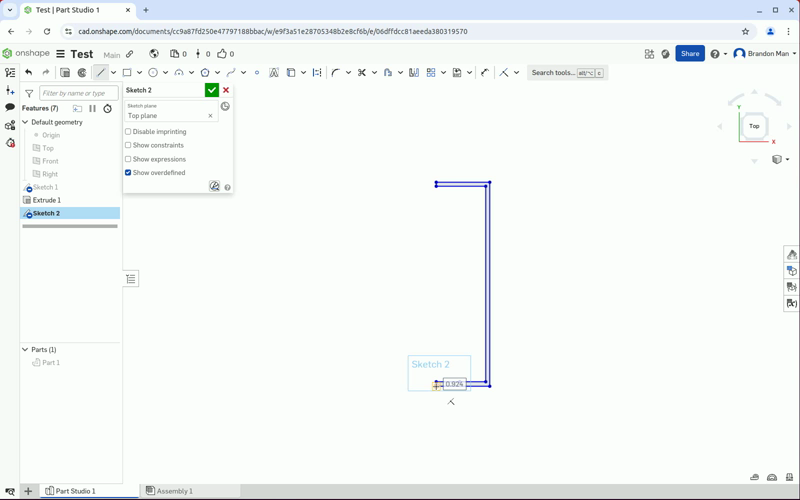
key(esc)
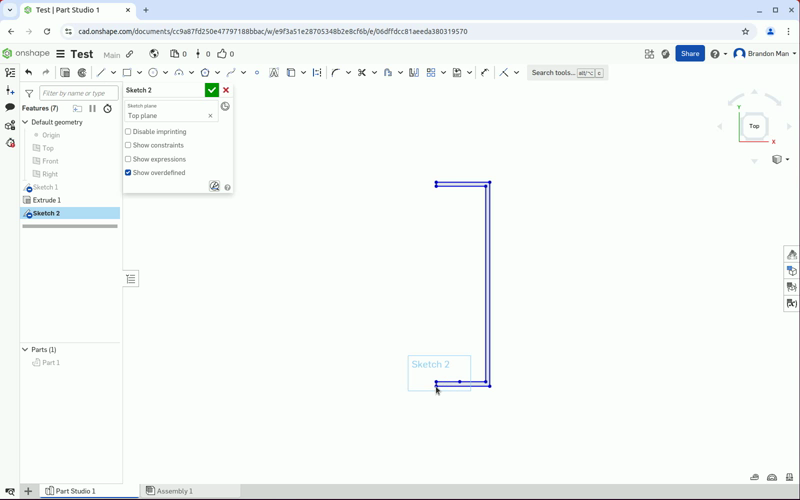
mouse_move(441, 384)
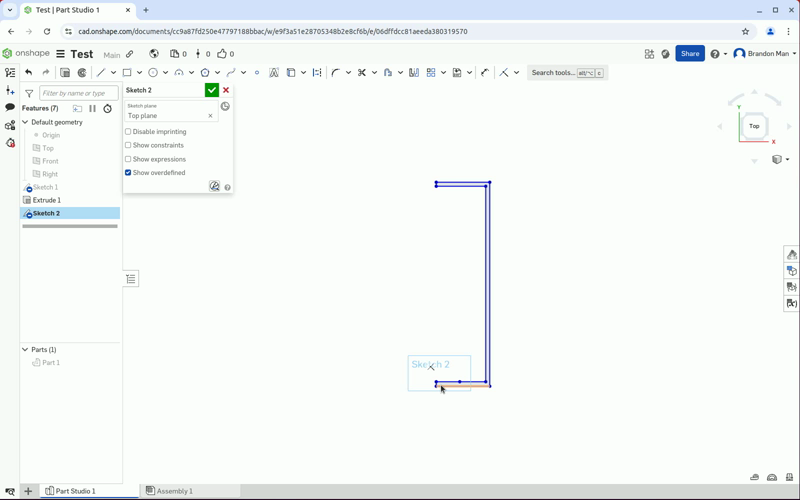
scroll(6)
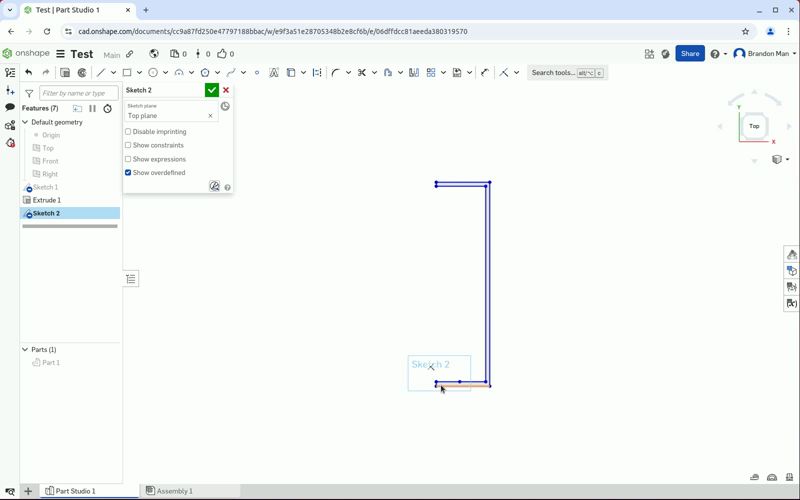
scroll(6)
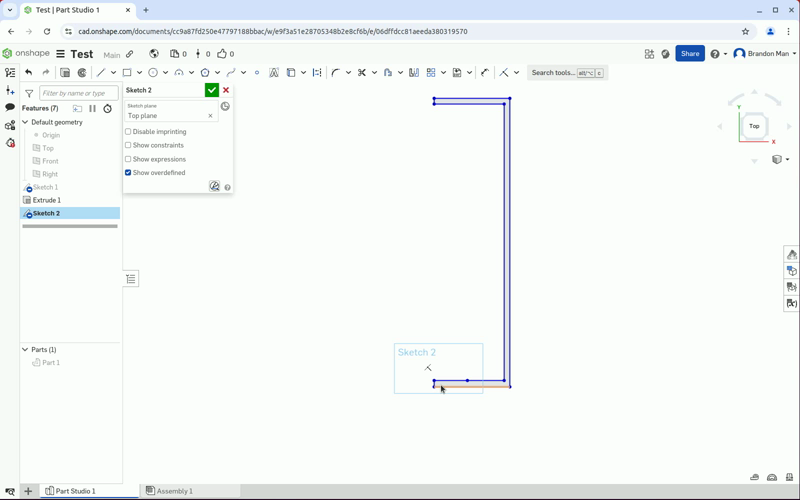
scroll(6)
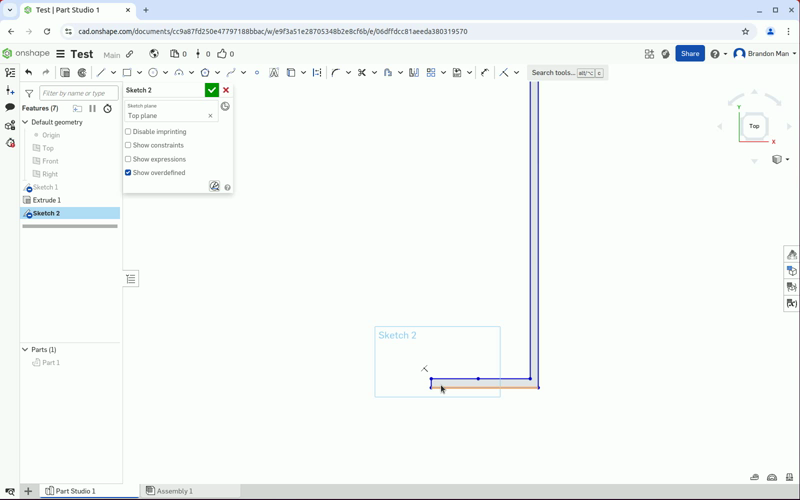
scroll(6)
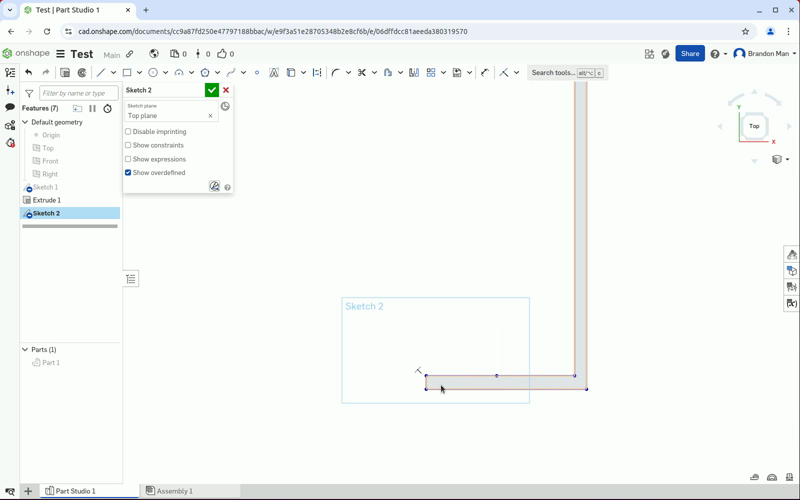
scroll(6)
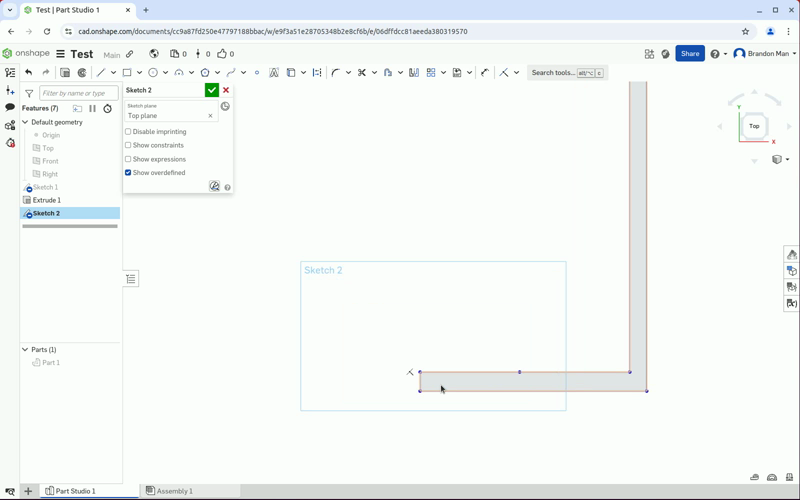
scroll(6)
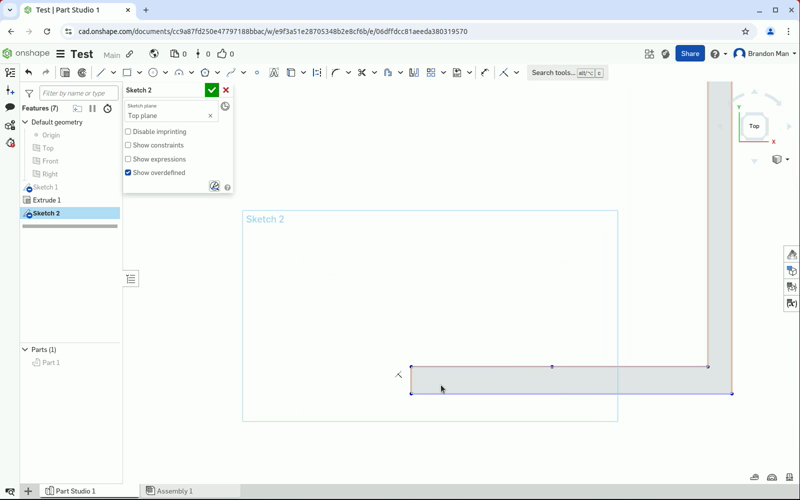
scroll(6)
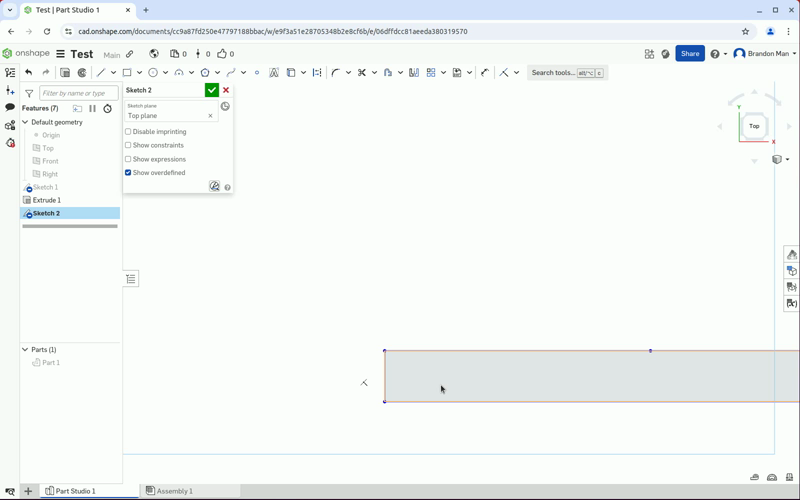
click(441, 384)
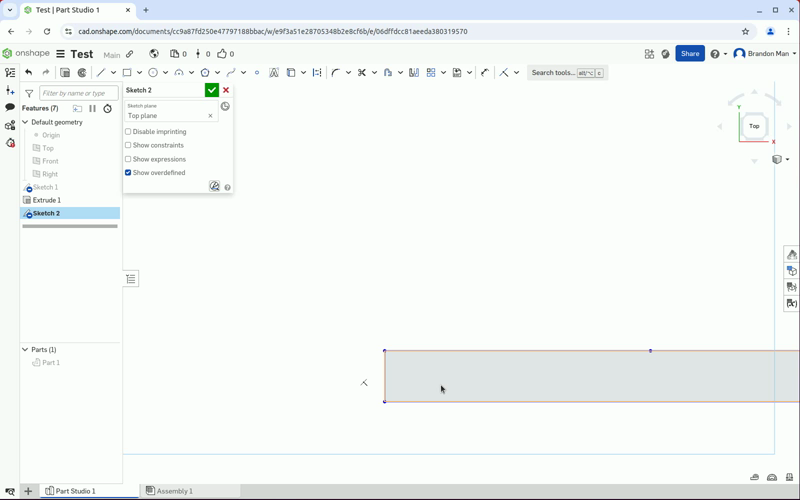
scroll(-6)
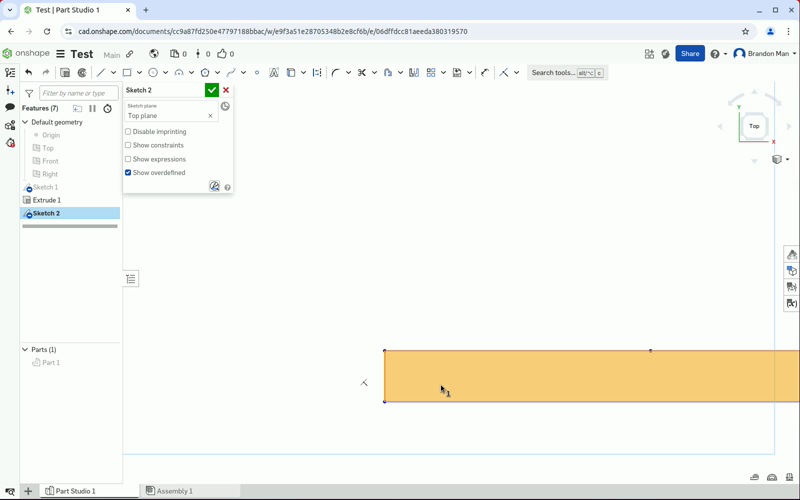
scroll(-6)
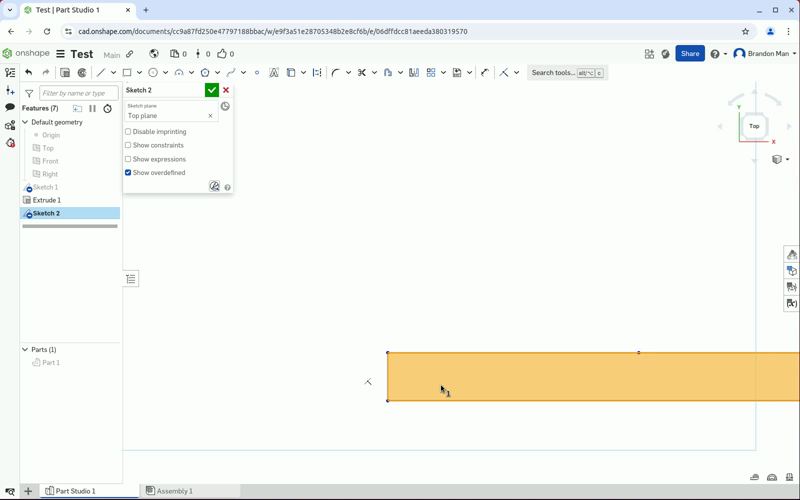
scroll(-6)
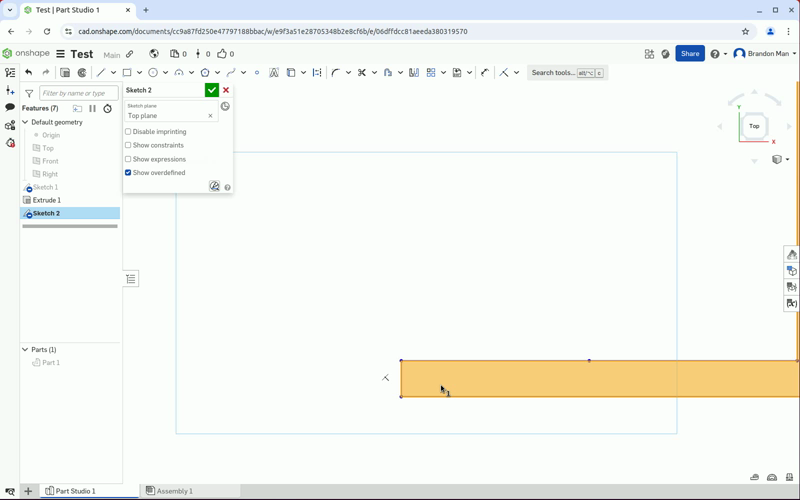
scroll(-6)
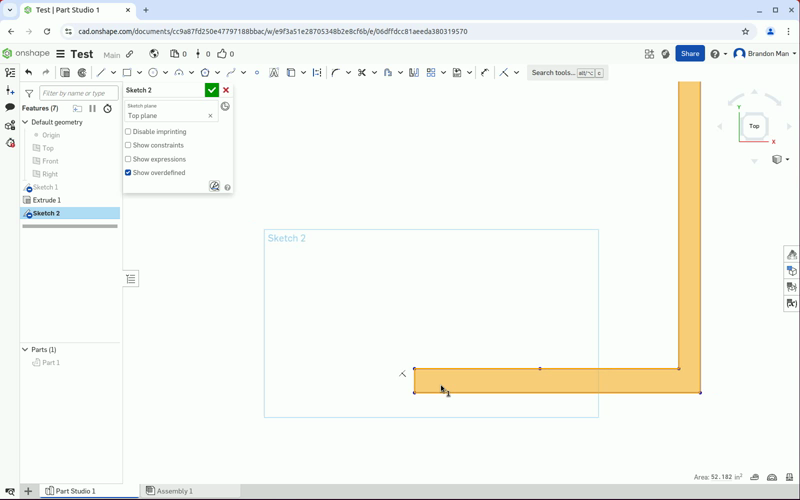
scroll(-6)
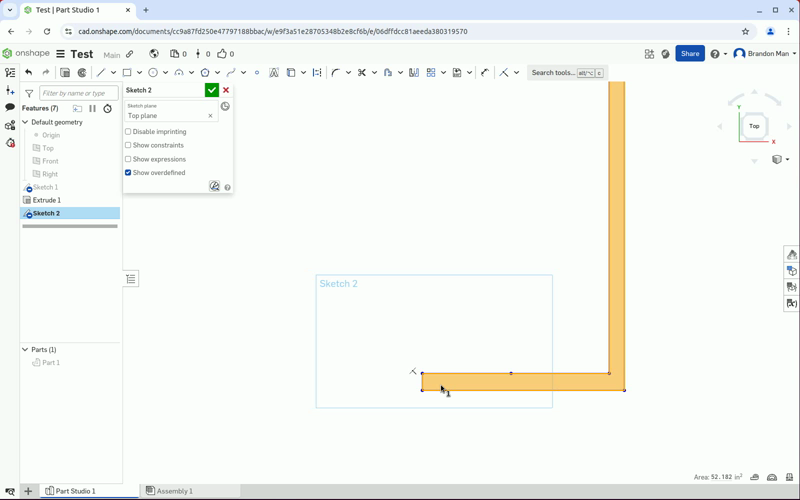
scroll(-6)
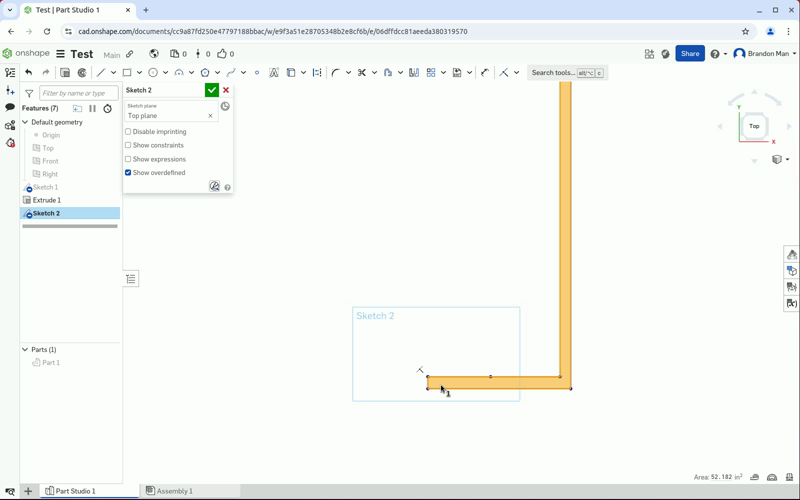
scroll(-6)
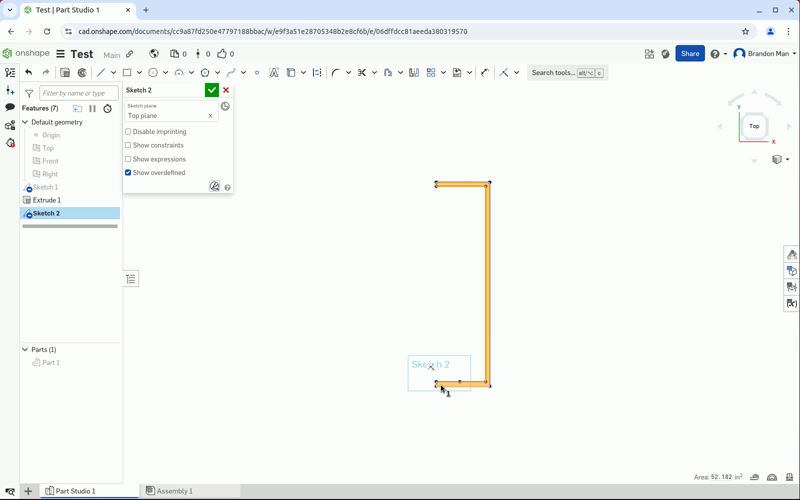
mouse_move(73, 352)
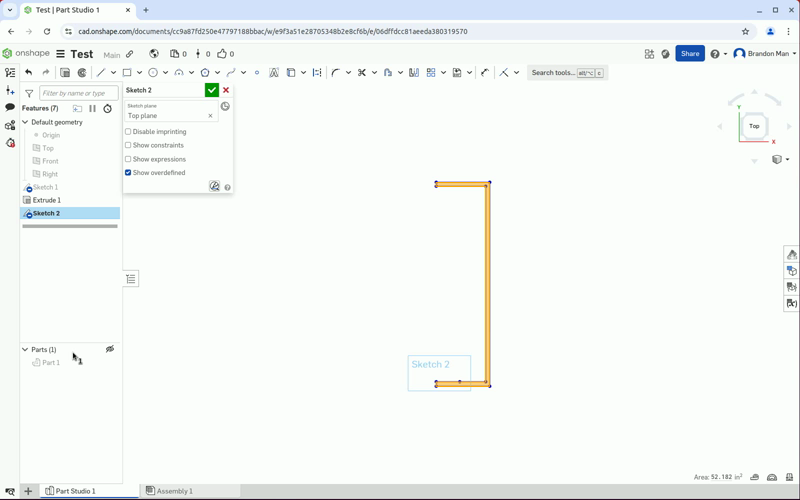
key(shift+y)
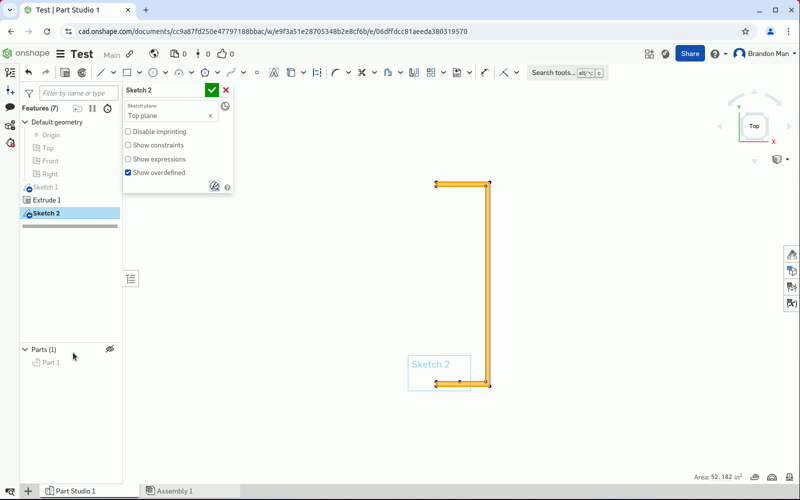
key(shift+e)
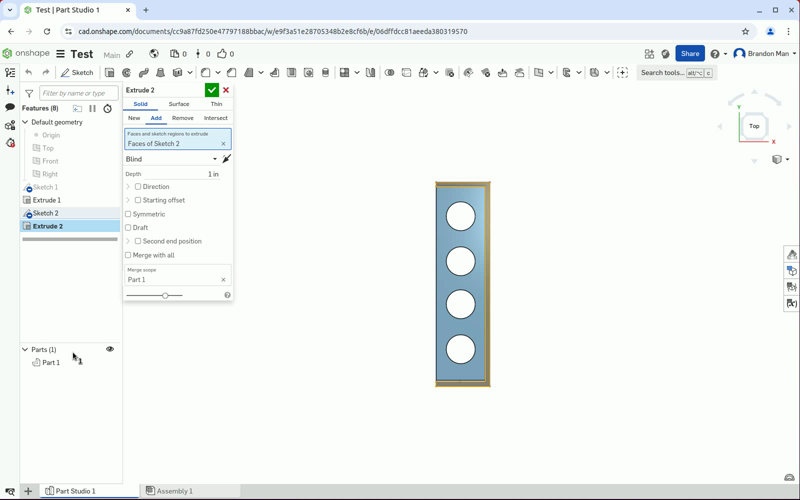
mouse_move(143, 106)
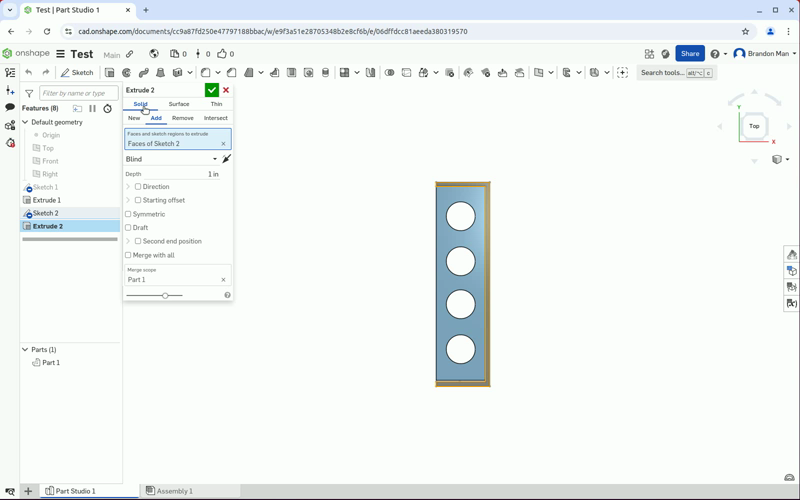
click(143, 106)
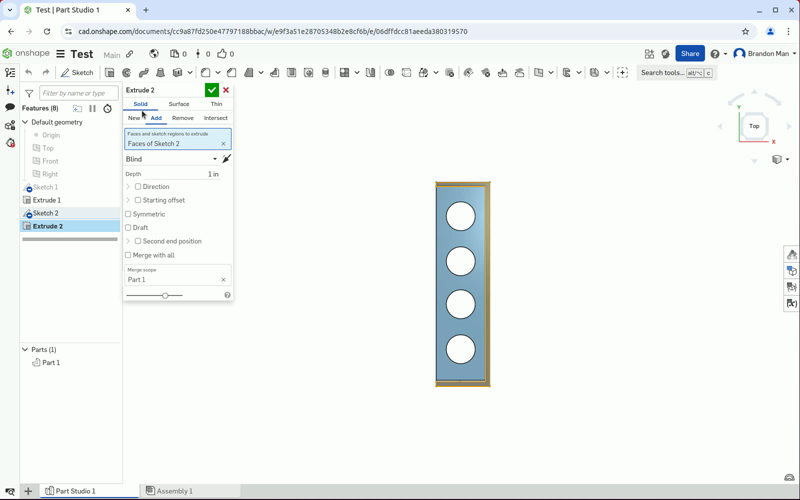
mouse_move(137, 120)
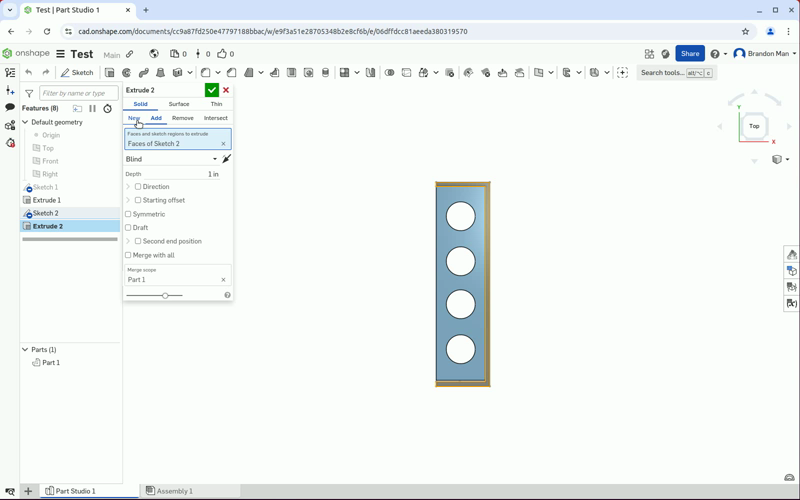
click(137, 120)
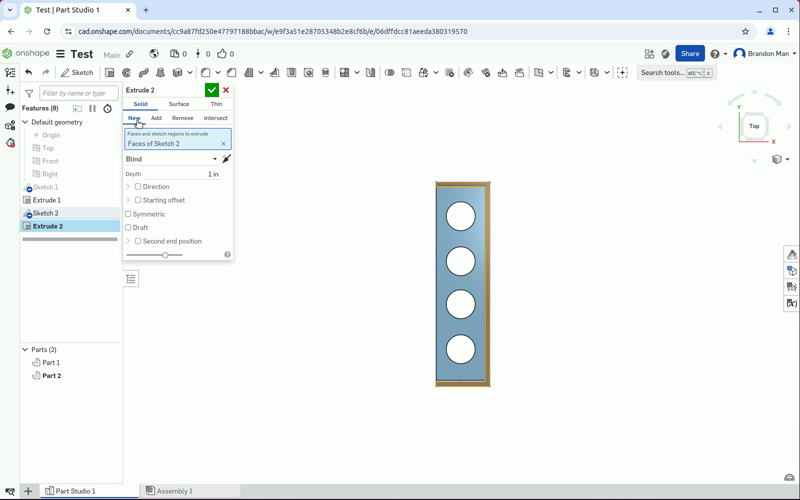
key(tab, 4)
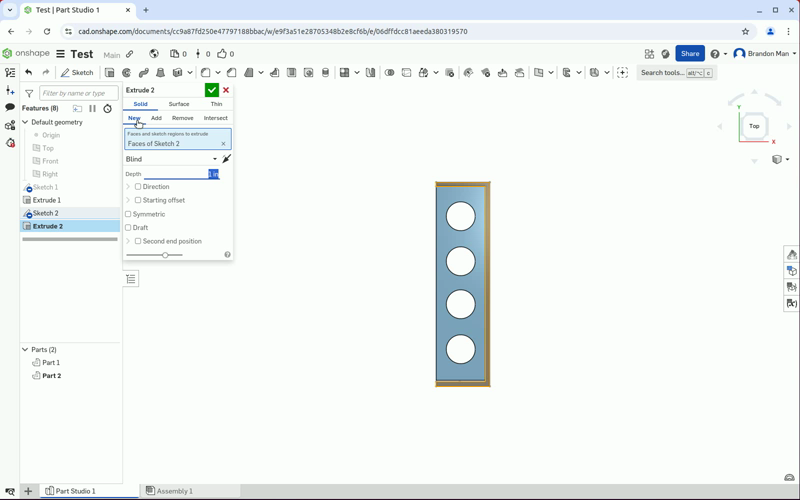
text(0.963)
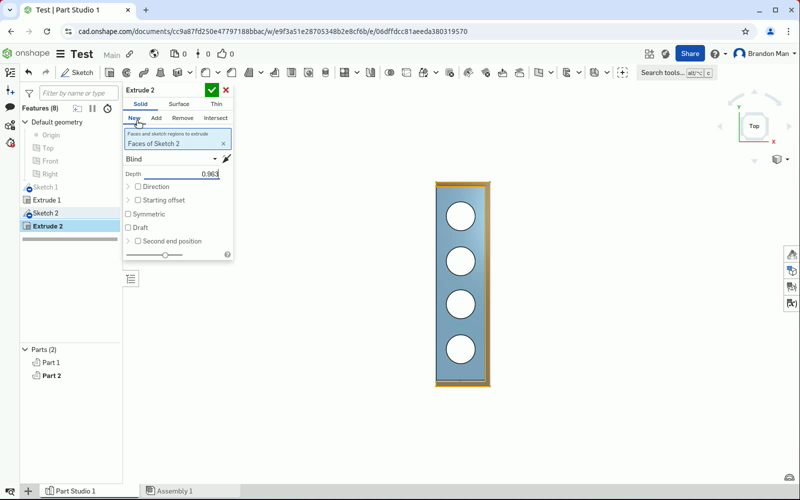
key(enter)
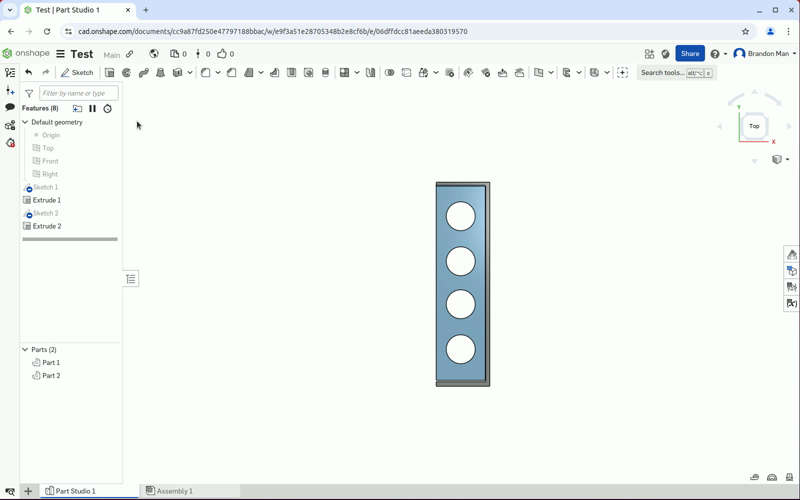
key(shift+h)
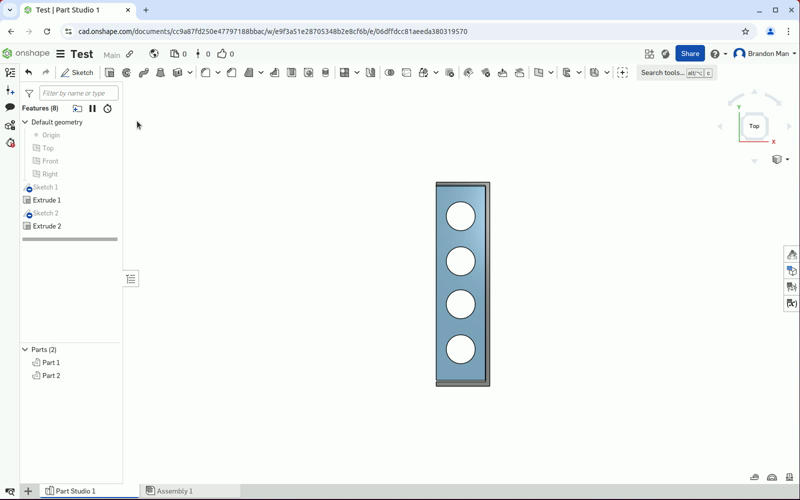
key(shift+h)
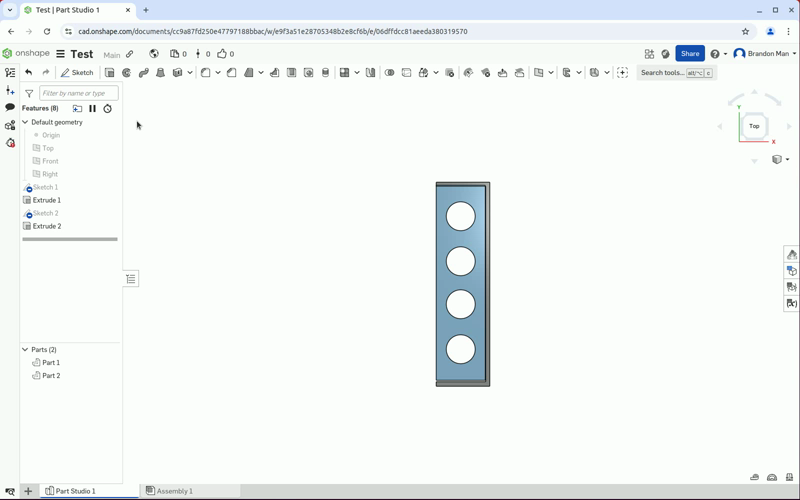
mouse_move(73, 189)
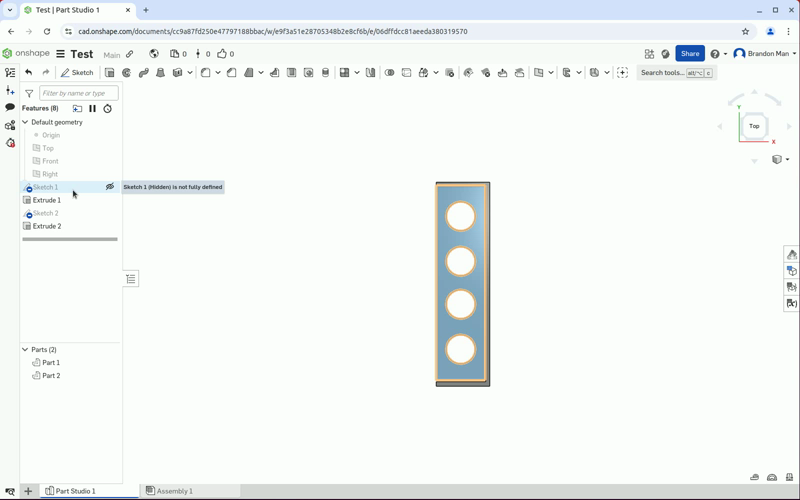
click(73, 189)
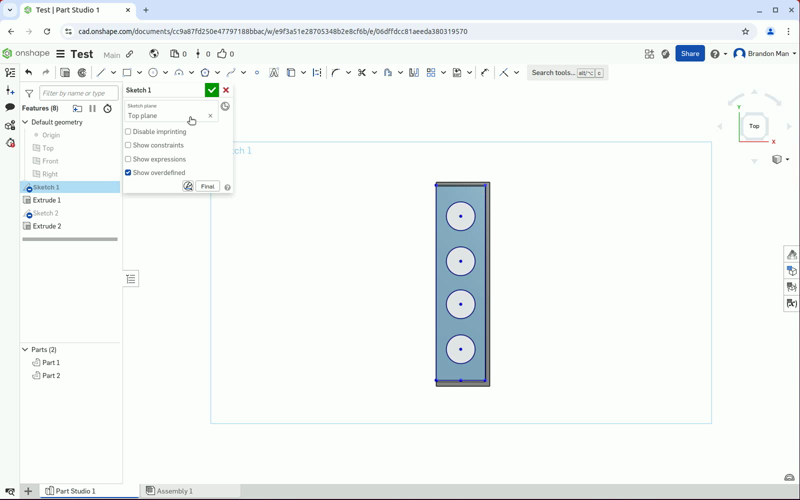
mouse_move(229, 92)
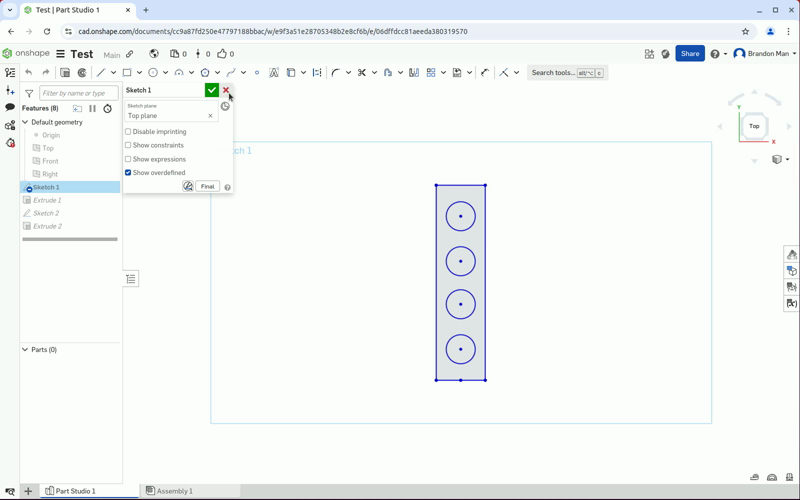
click(229, 92)
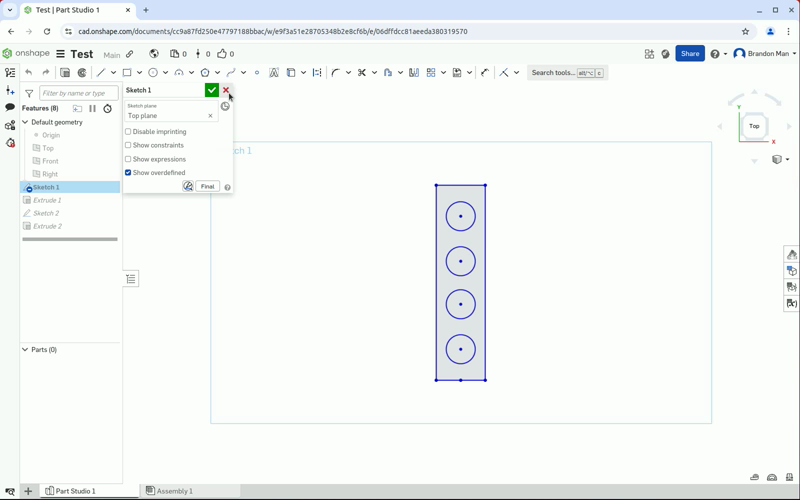
key(shift+s)
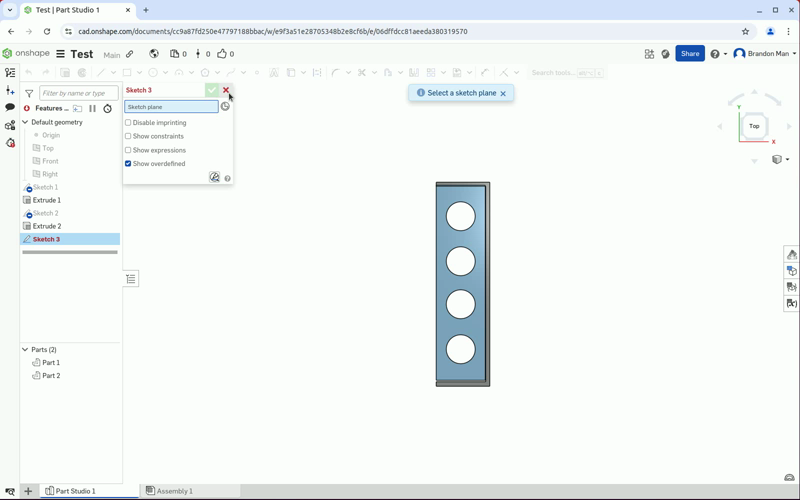
mouse_move(73, 150)
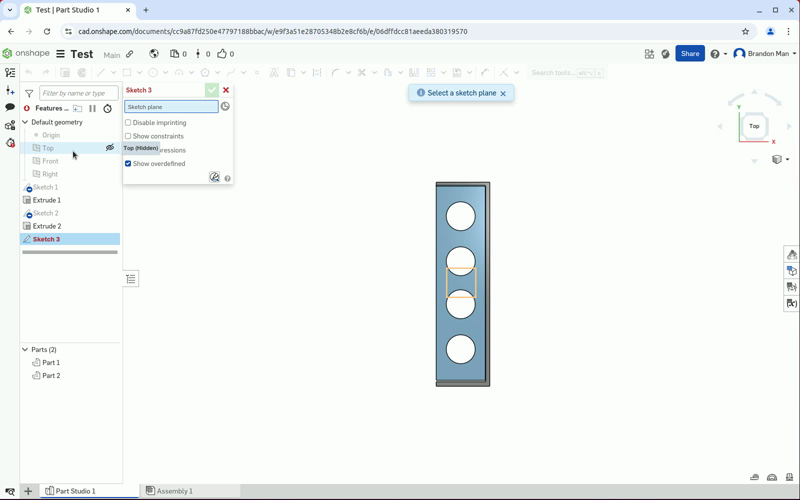
click(73, 150)
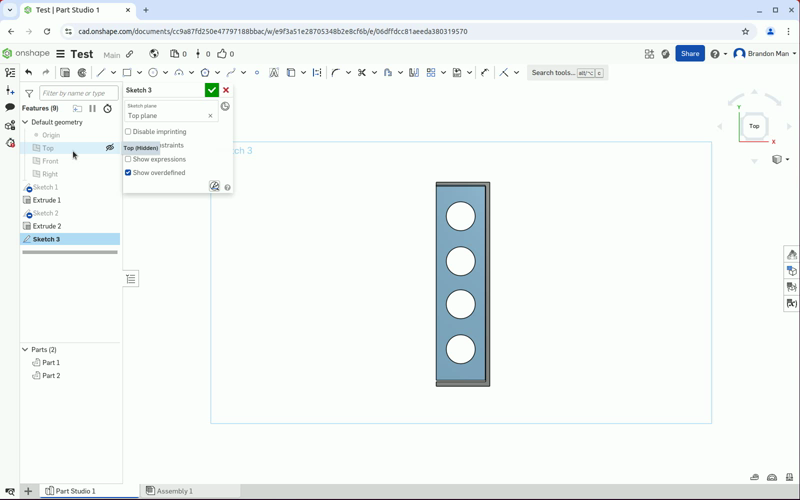
mouse_move(73, 352)
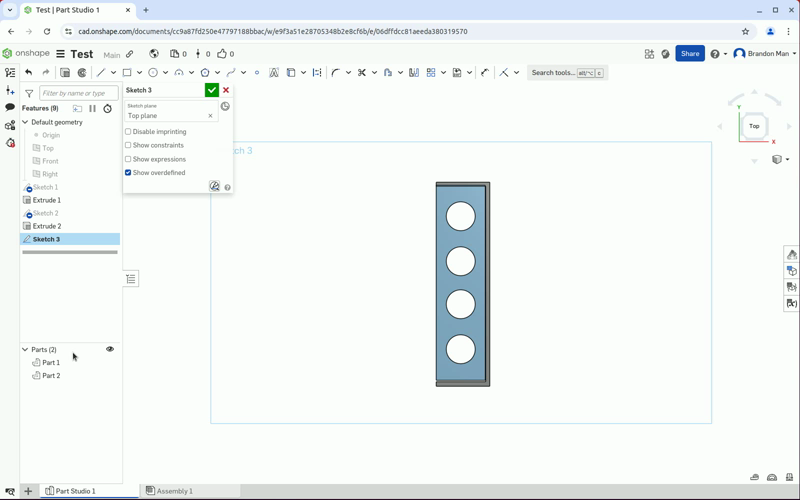
key(y)
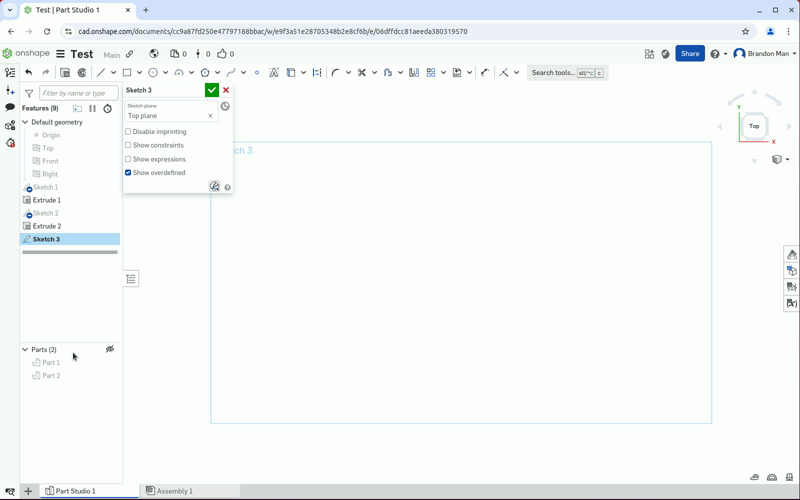
key(l)
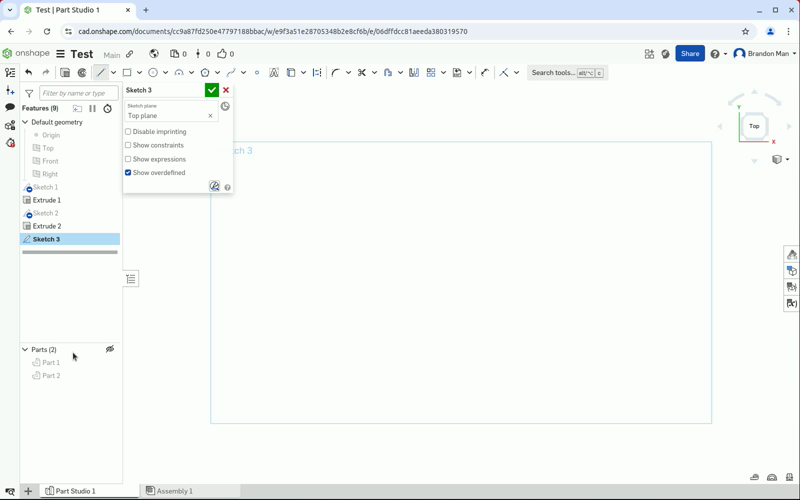
key_down(shift)
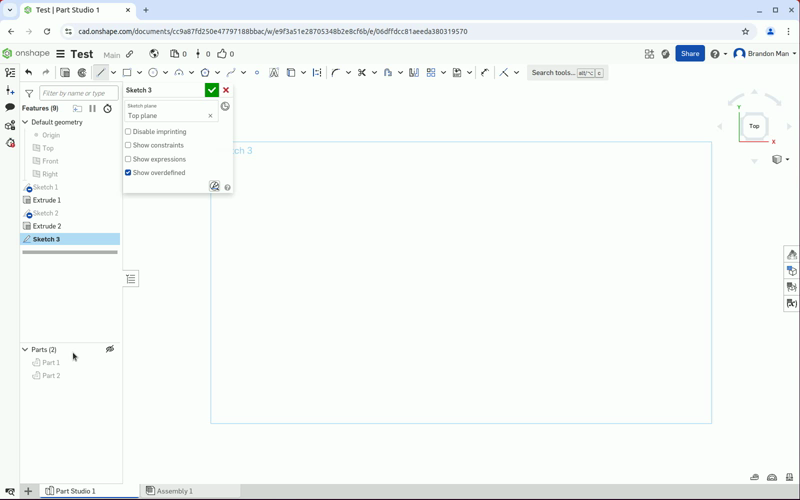
mouse_move(436, 395)
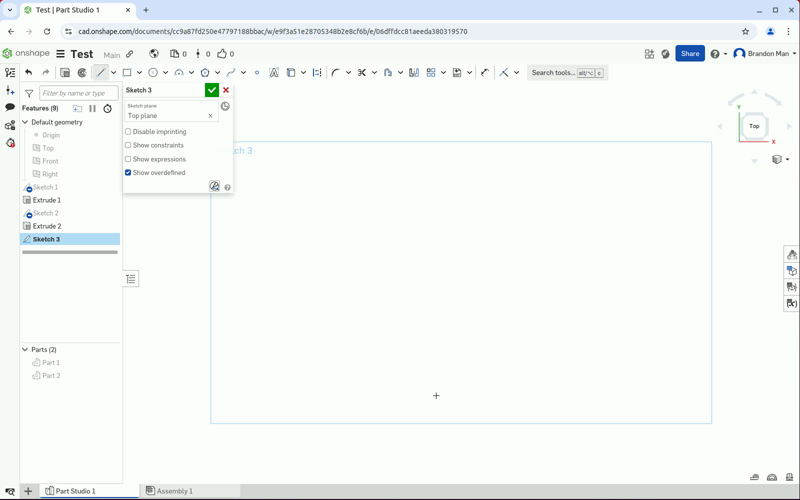
click(436, 395)
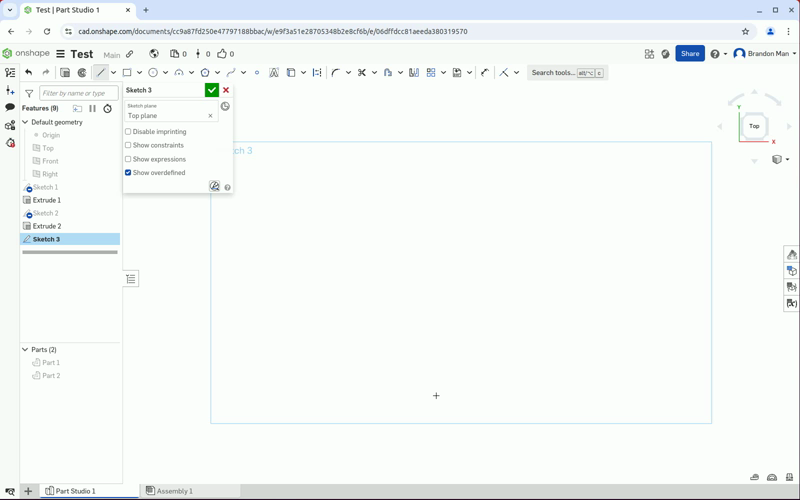
key_up(shift)
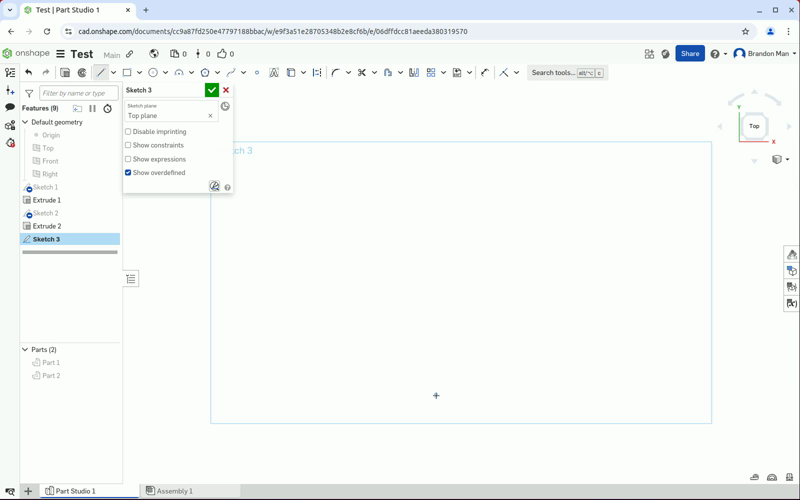
key_down(shift)
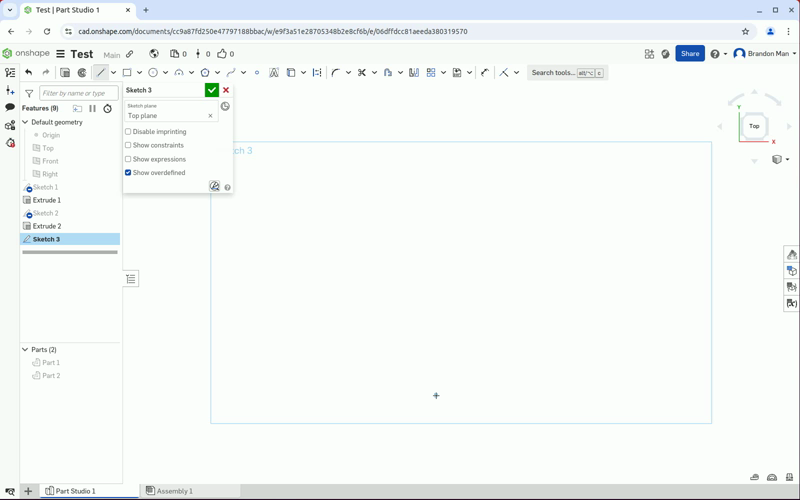
mouse_move(499, 395)
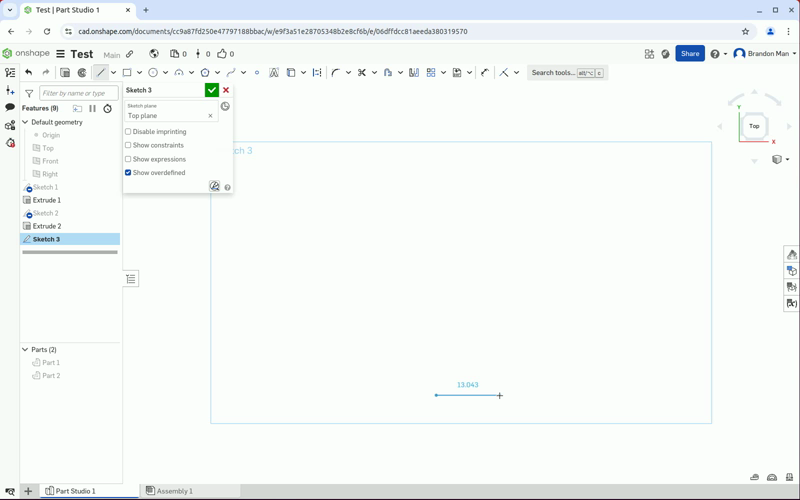
click(499, 395)
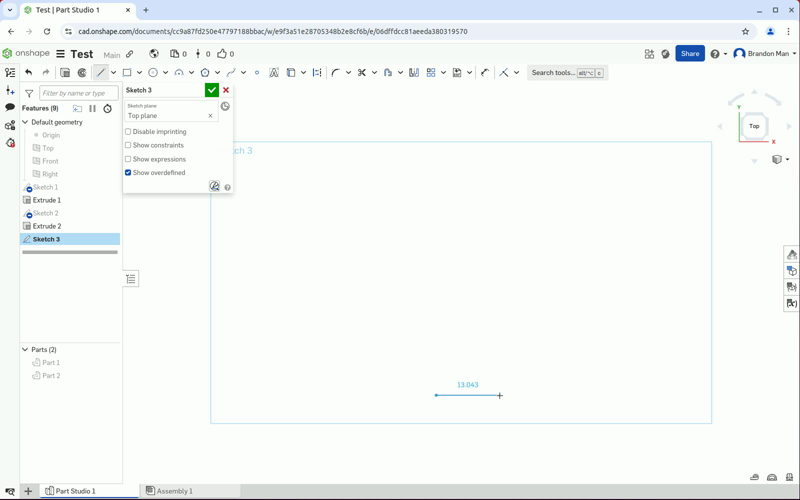
key_up(shift)
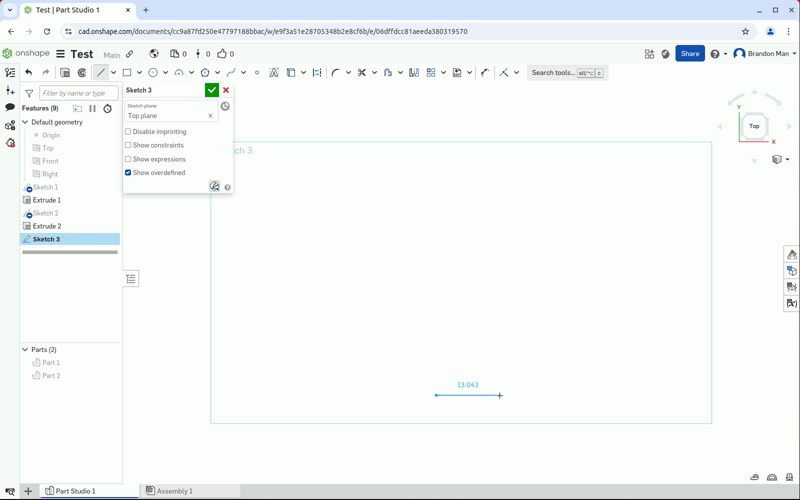
key_down(shift)
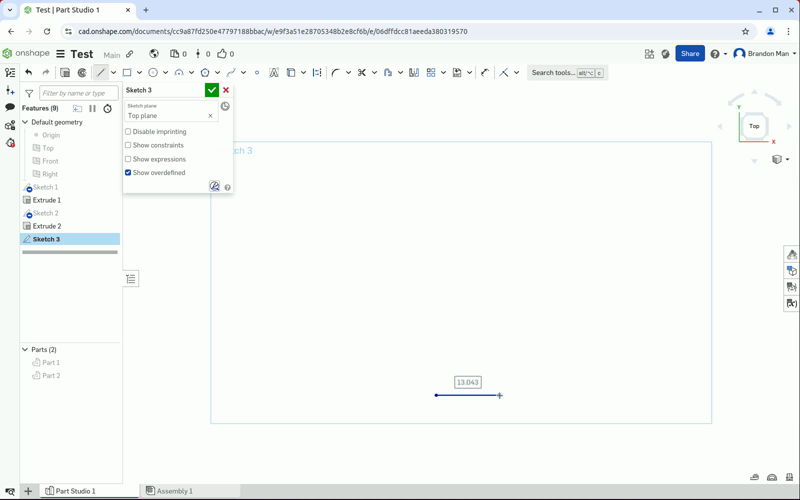
mouse_move(499, 171)
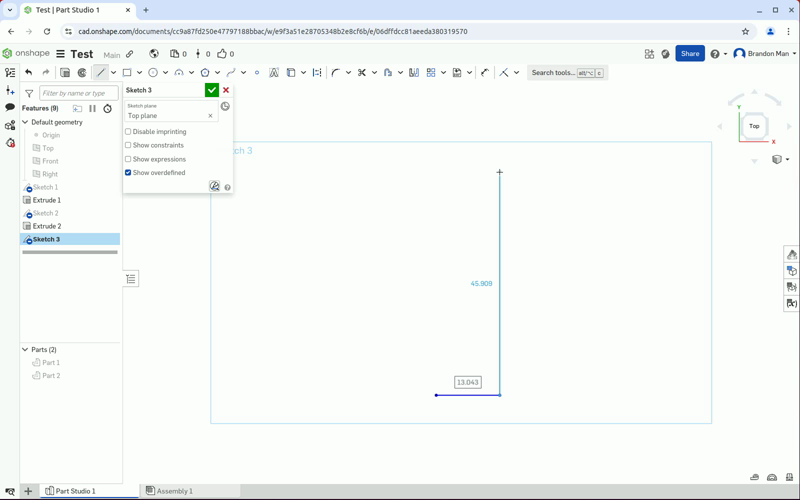
click(499, 171)
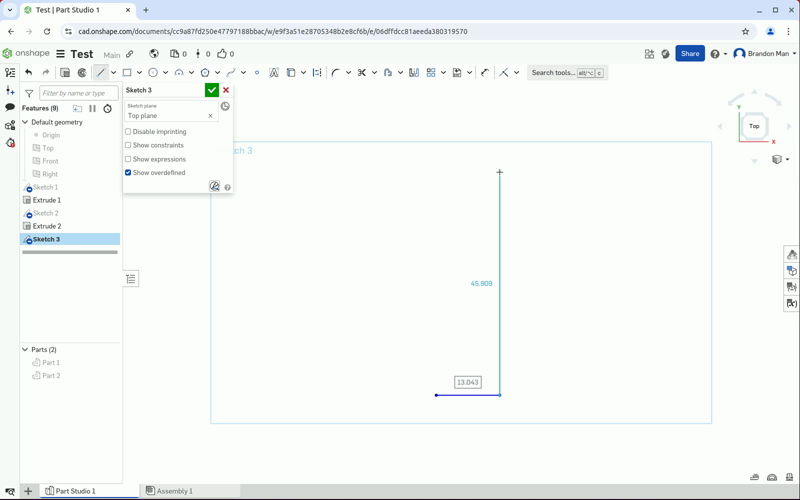
key_up(shift)
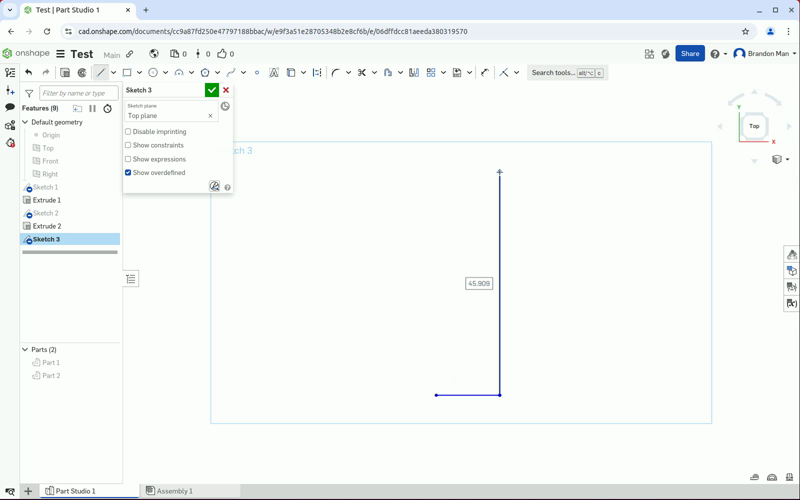
key_down(shift)
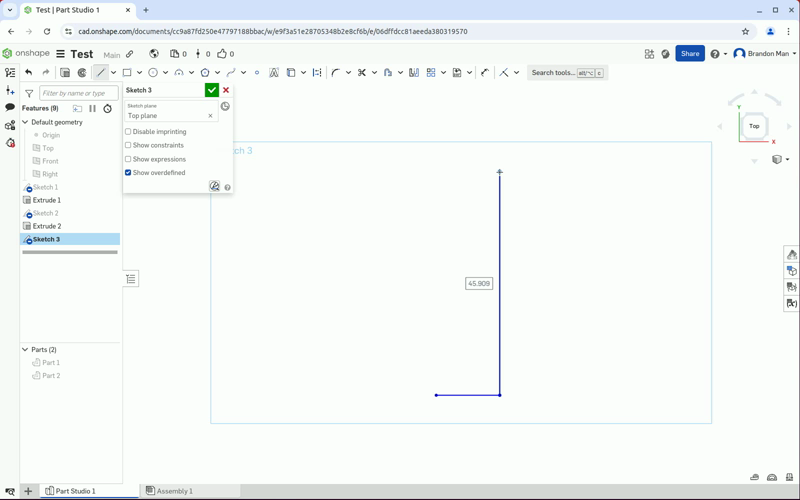
mouse_move(436, 171)
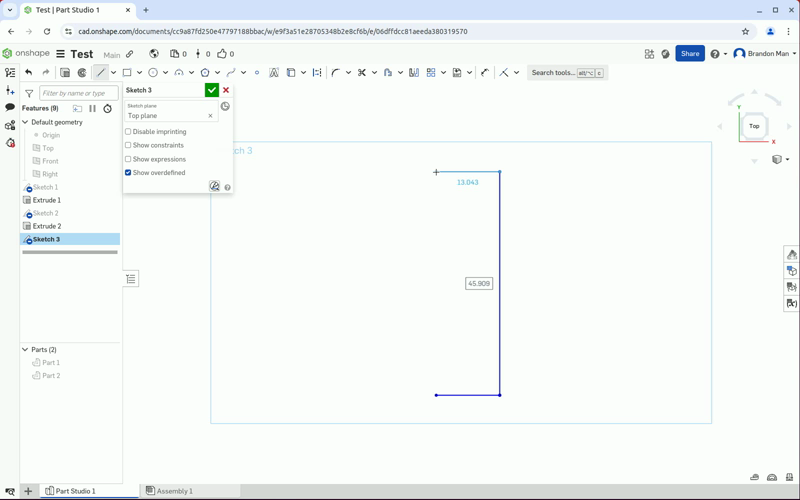
click(436, 171)
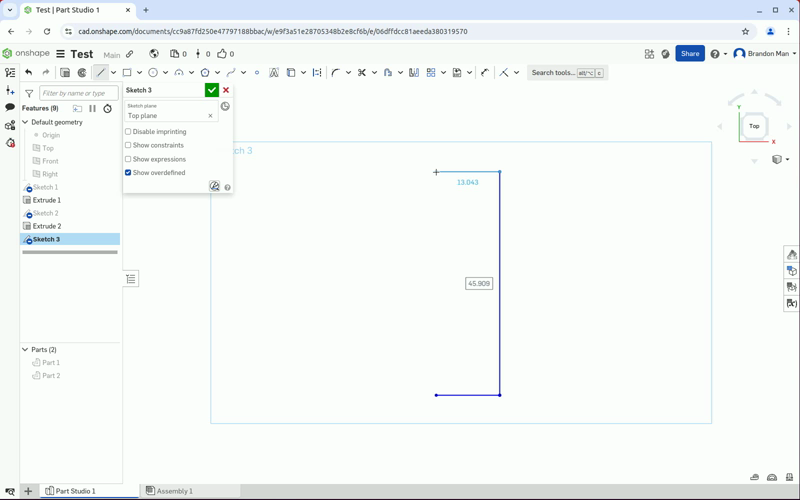
key_up(shift)
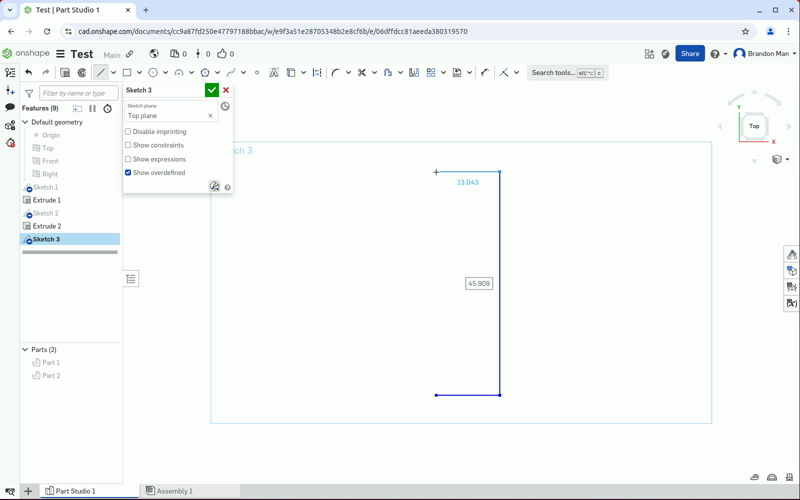
key_down(shift)
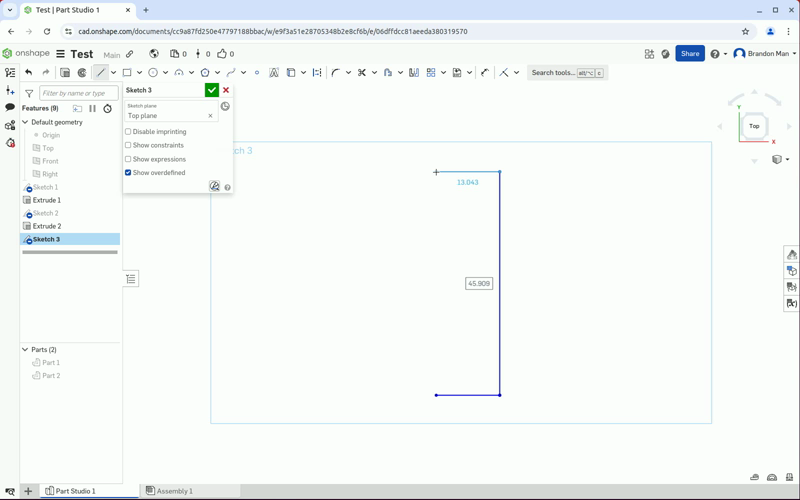
mouse_move(466, 171)
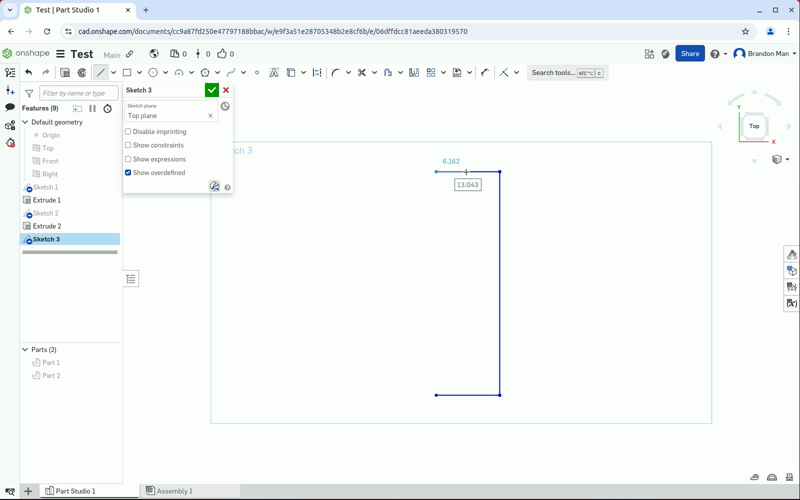
mouse_move(436, 180)
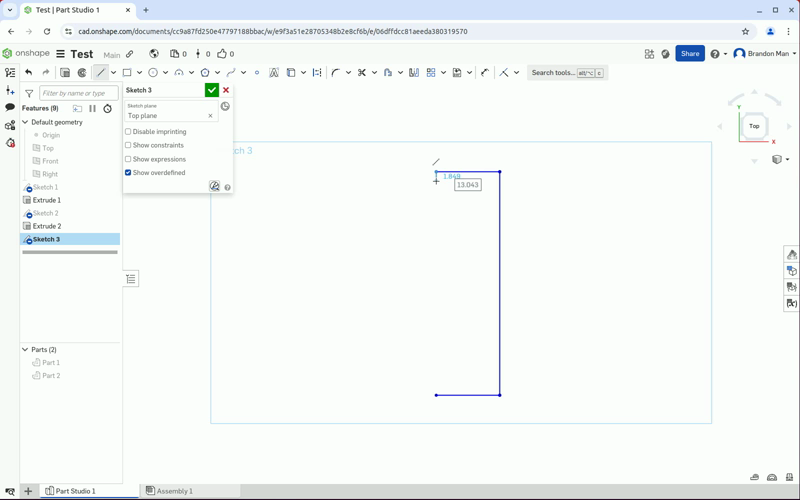
click(436, 180)
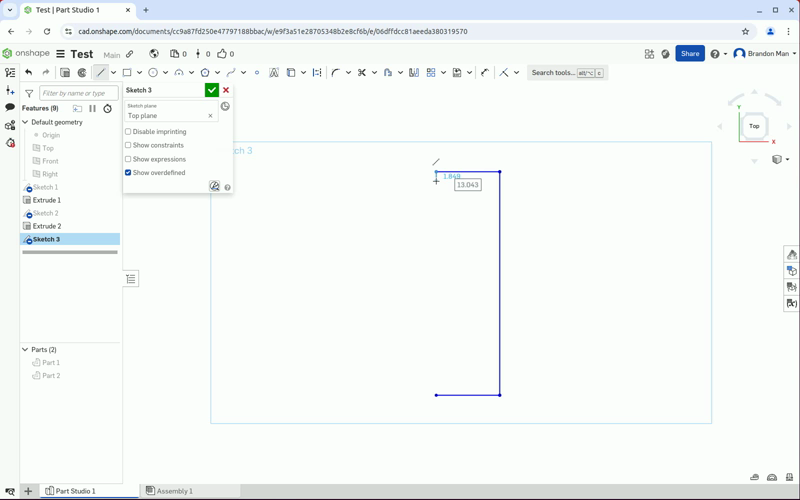
key_up(shift)
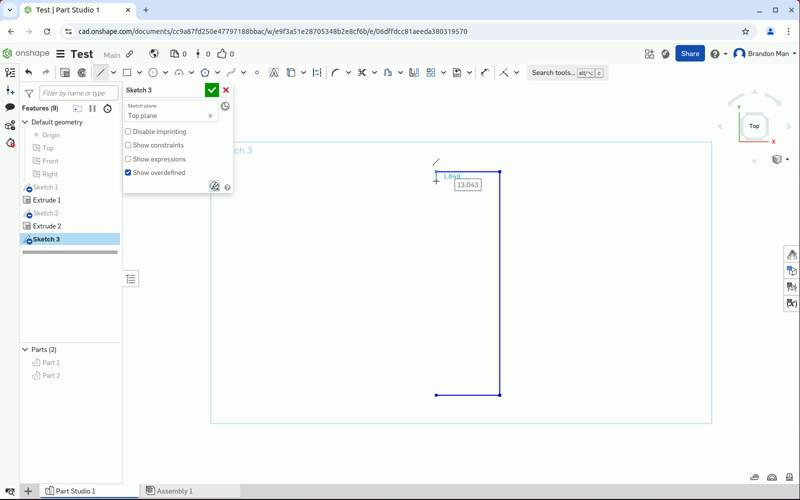
key_down(shift)
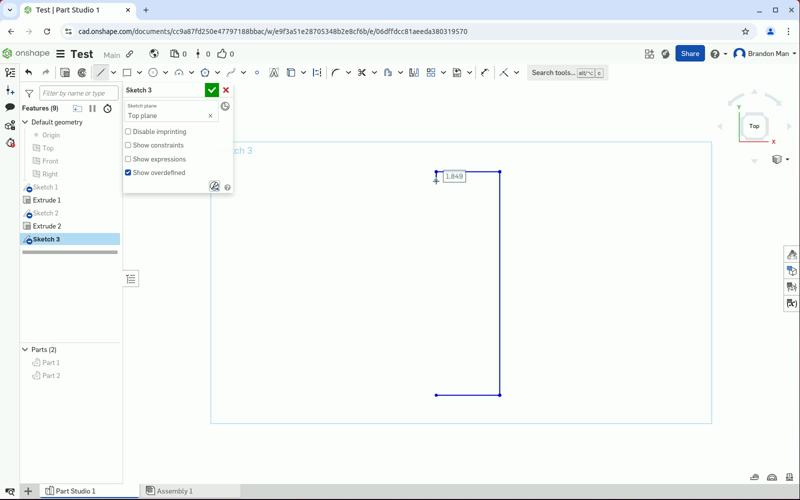
mouse_move(466, 180)
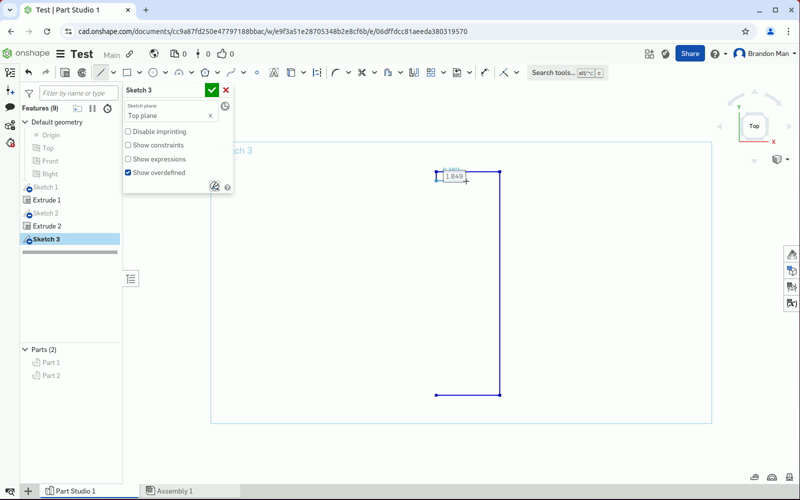
mouse_move(490, 180)
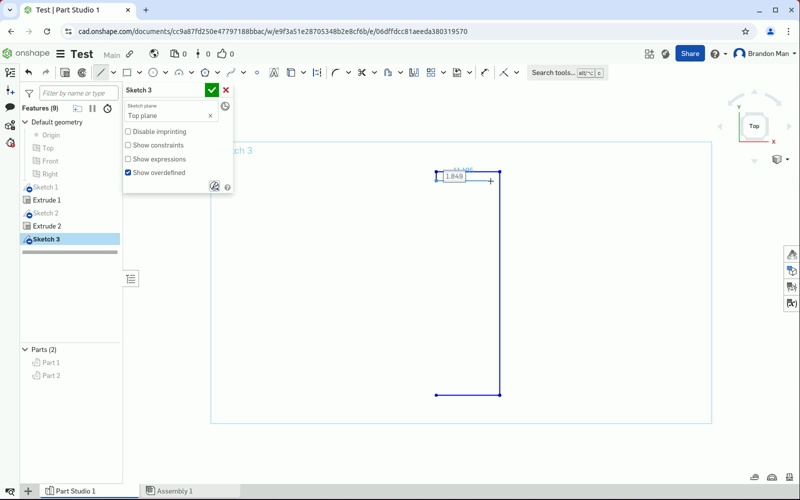
click(490, 180)
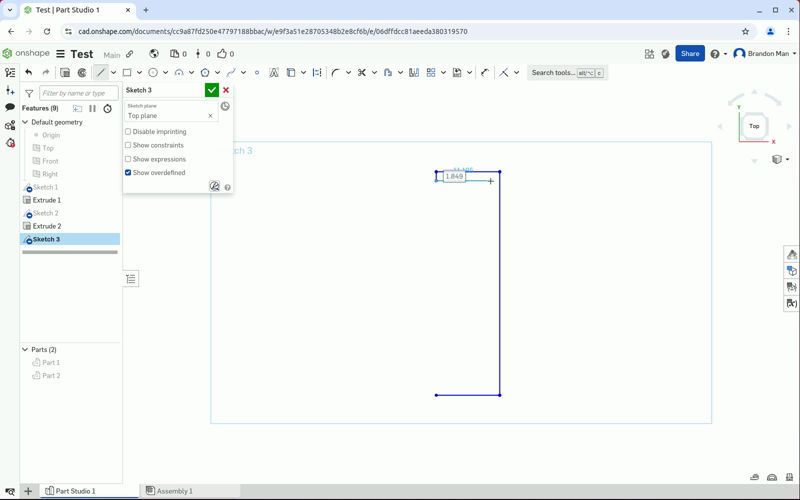
key_up(shift)
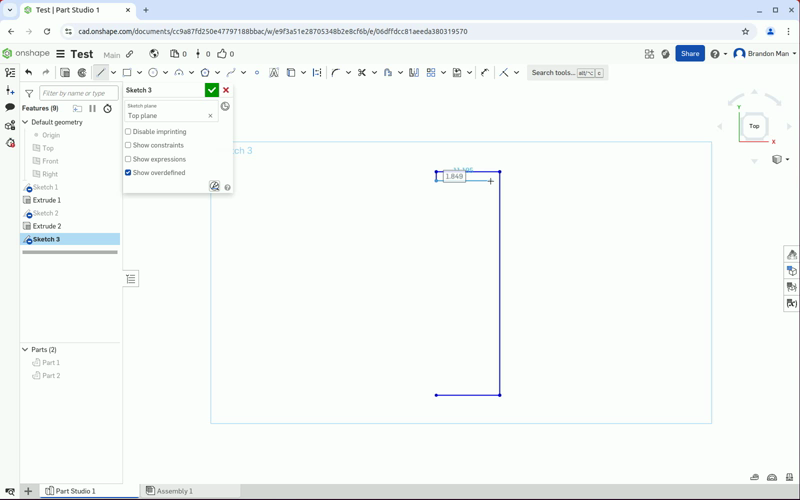
key_down(shift)
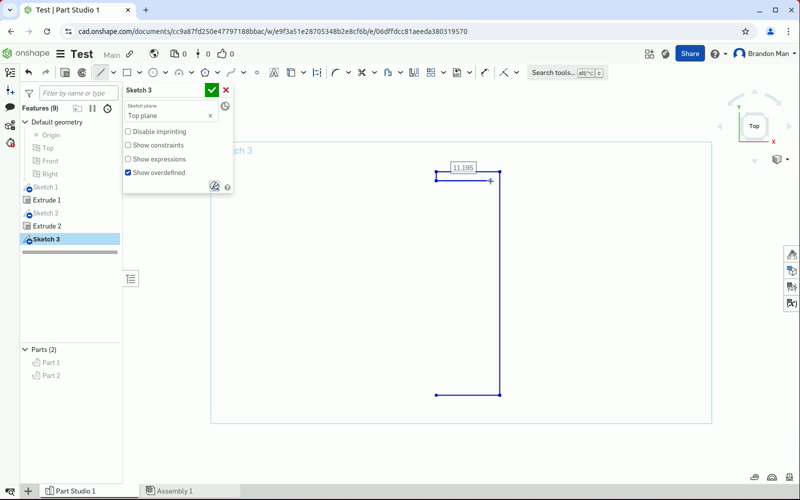
mouse_move(490, 386)
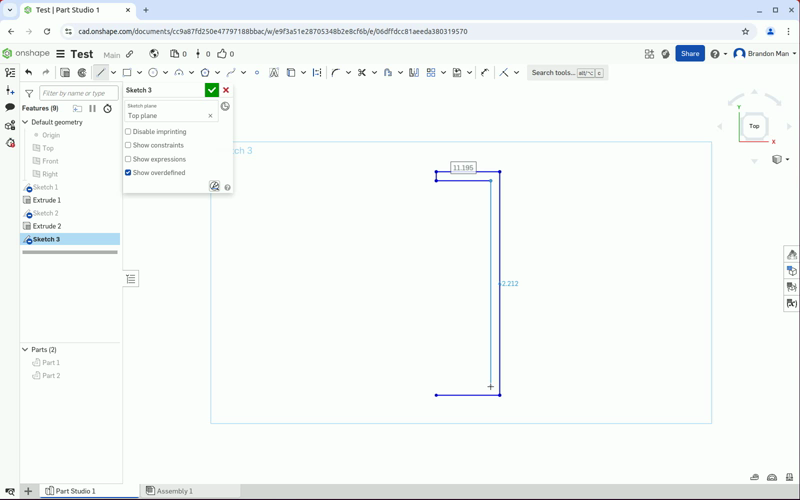
click(490, 386)
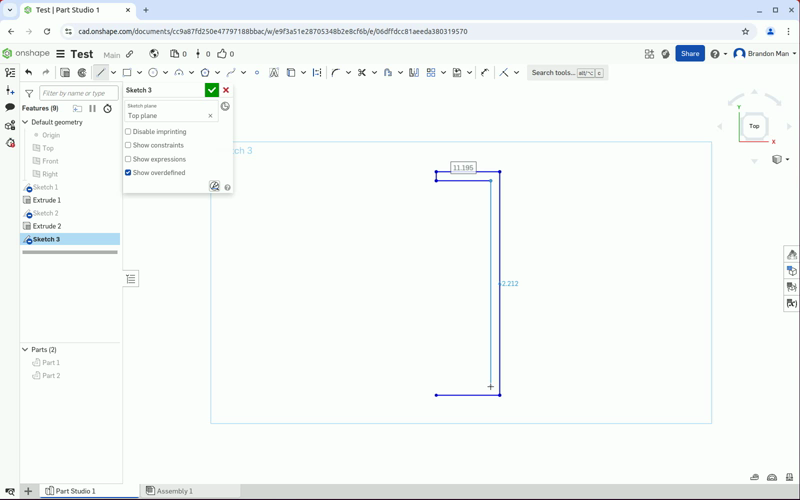
key_up(shift)
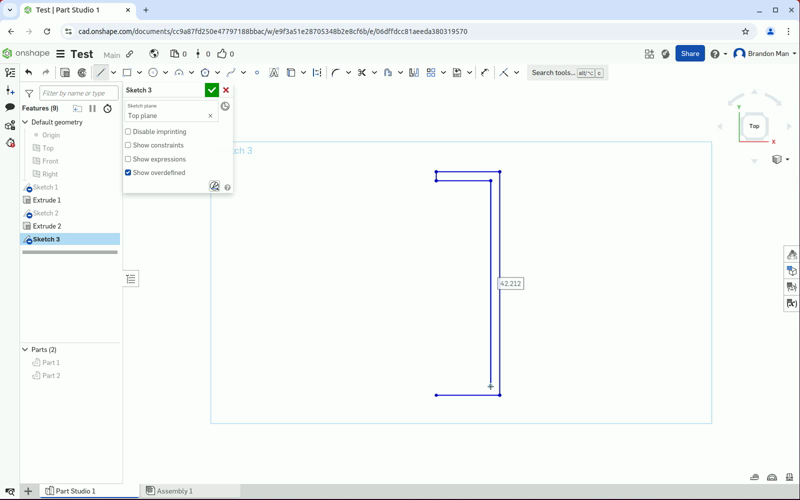
key_down(shift)
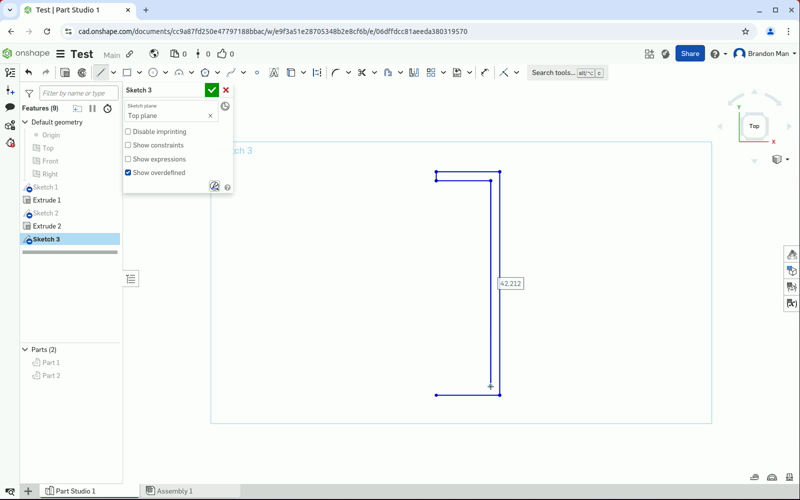
mouse_move(520, 386)
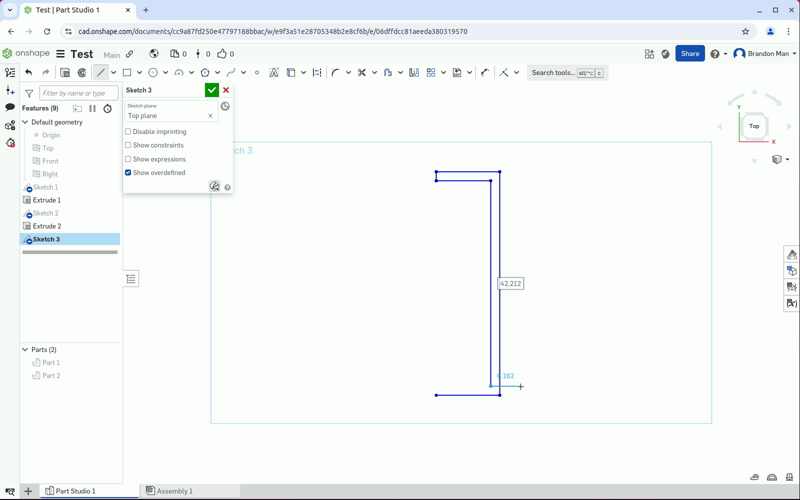
mouse_move(436, 386)
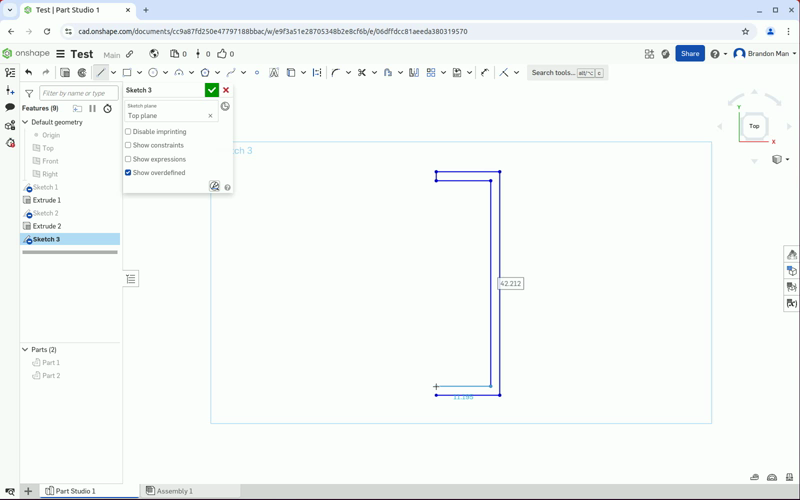
click(436, 386)
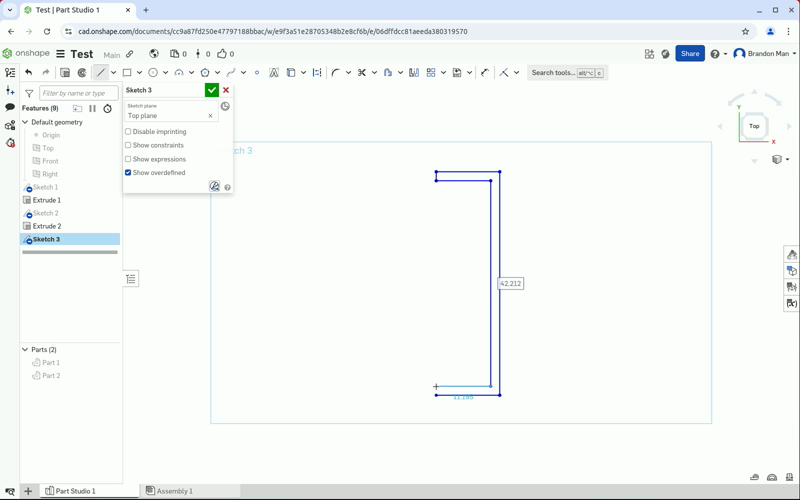
key_up(shift)
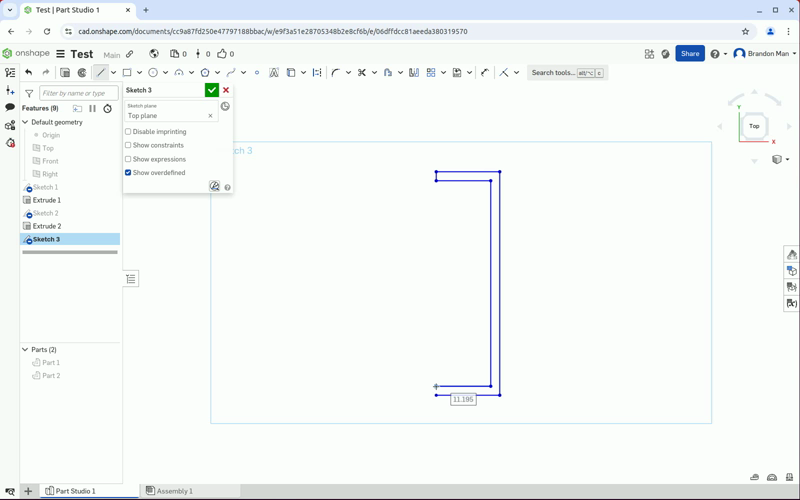
mouse_move(466, 386)
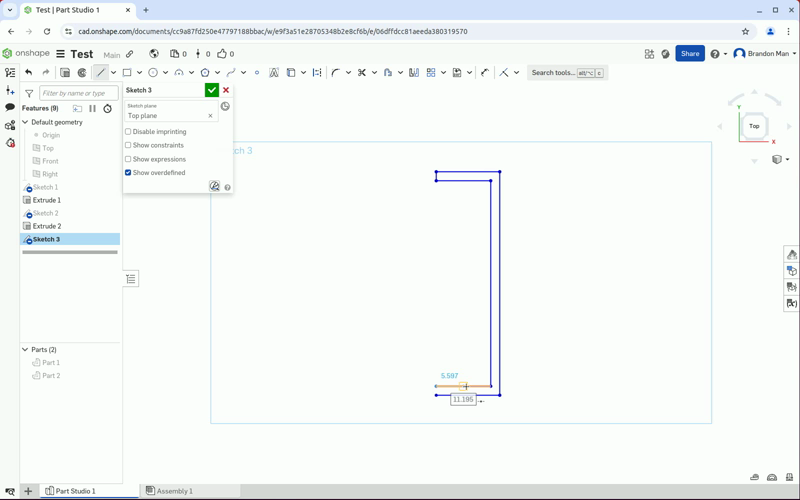
key_down(shift)
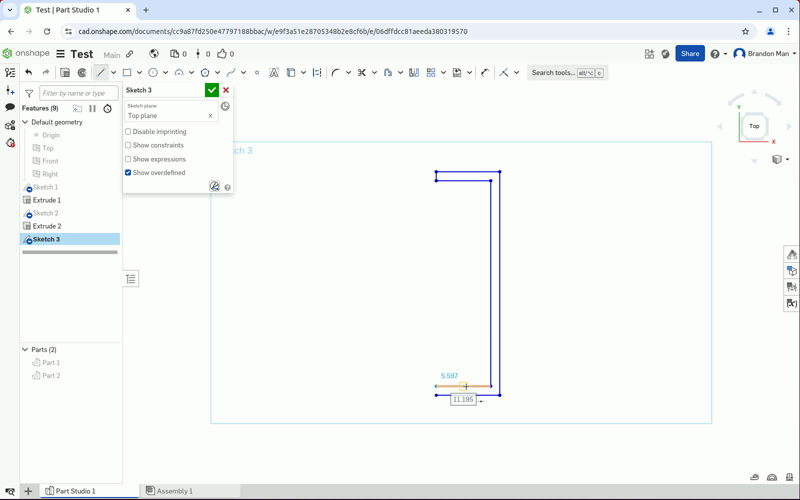
mouse_move(436, 395)
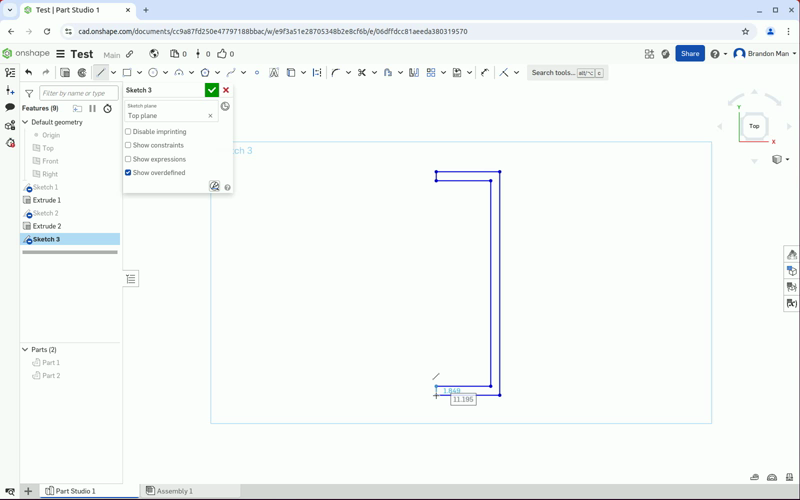
key_up(shift)
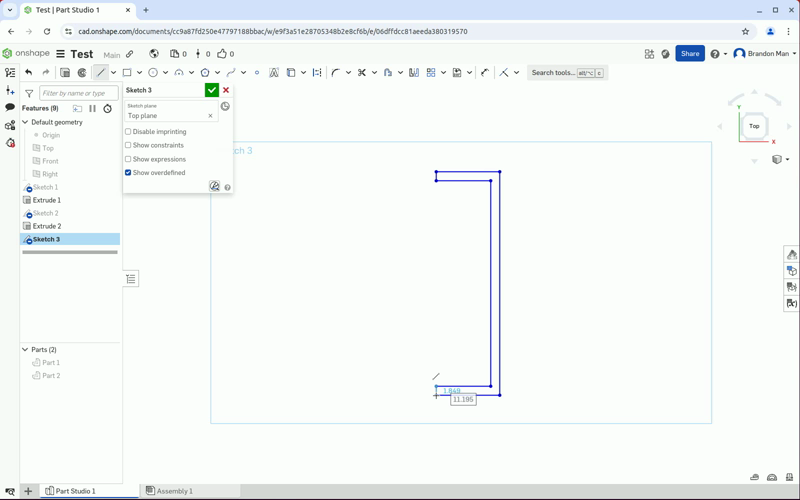
click(436, 395)
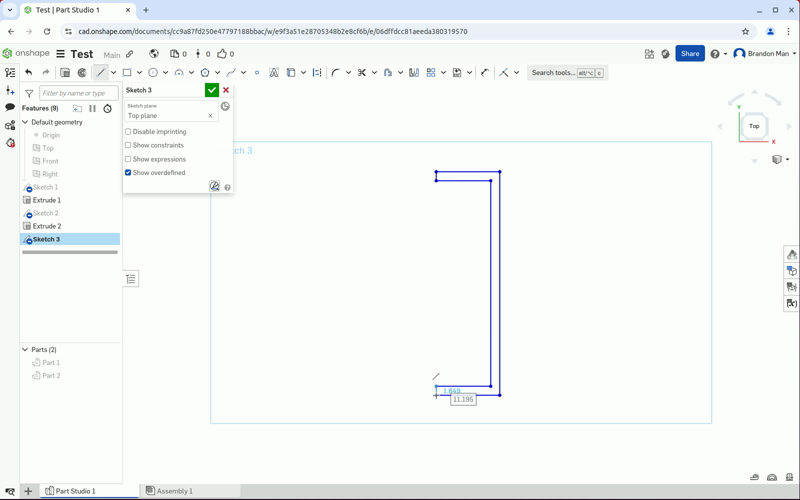
key(esc)
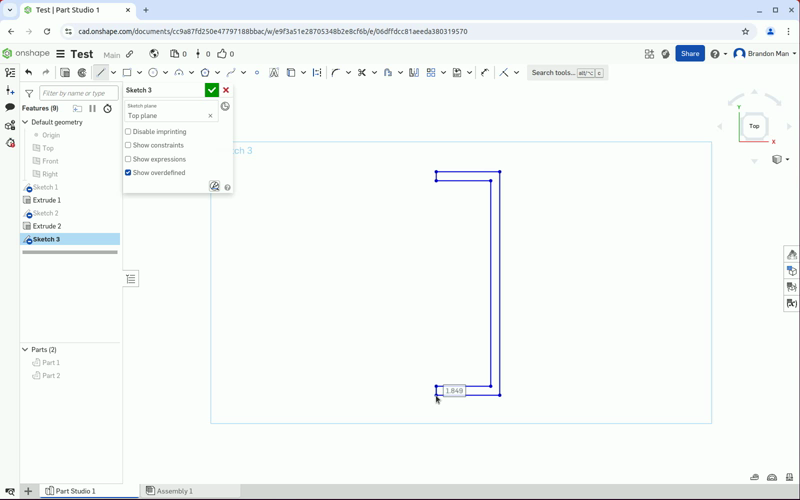
mouse_move(495, 373)
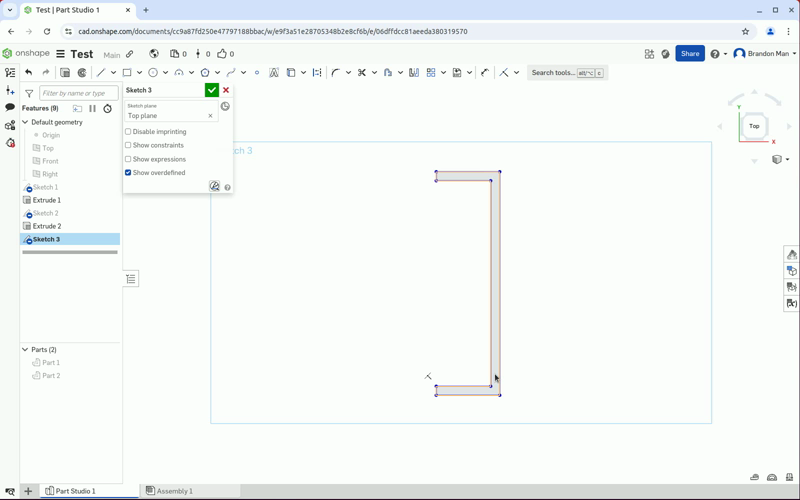
click(495, 373)
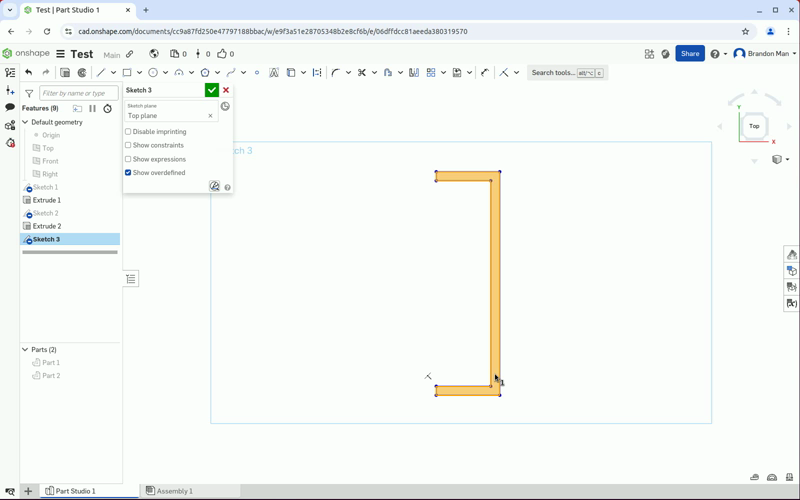
mouse_move(73, 352)
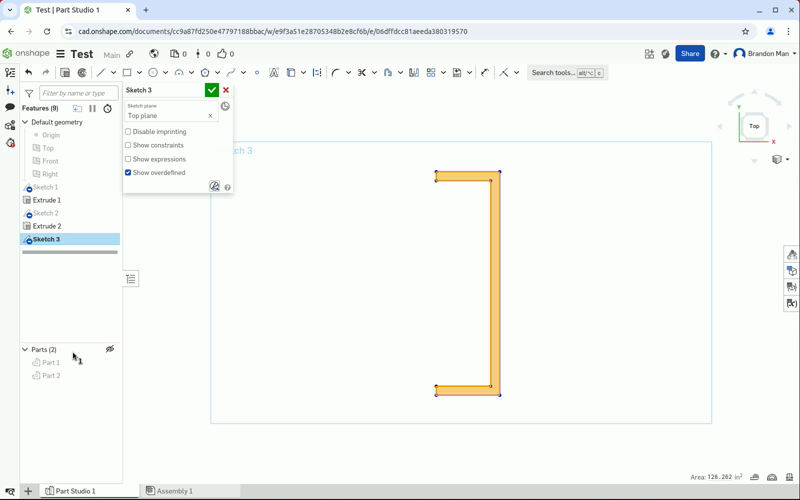
key(shift+y)
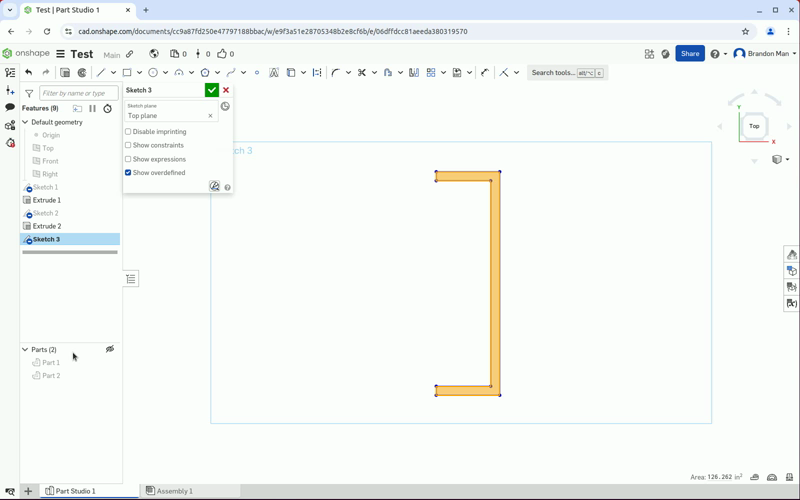
key(shift+e)
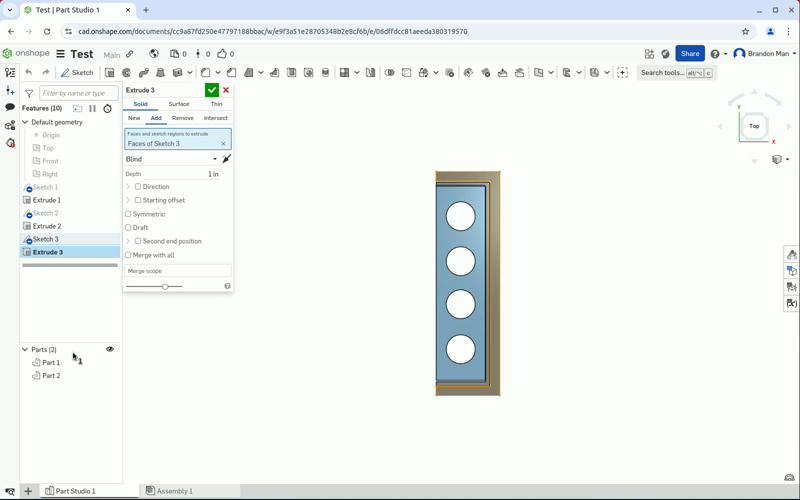
mouse_move(143, 106)
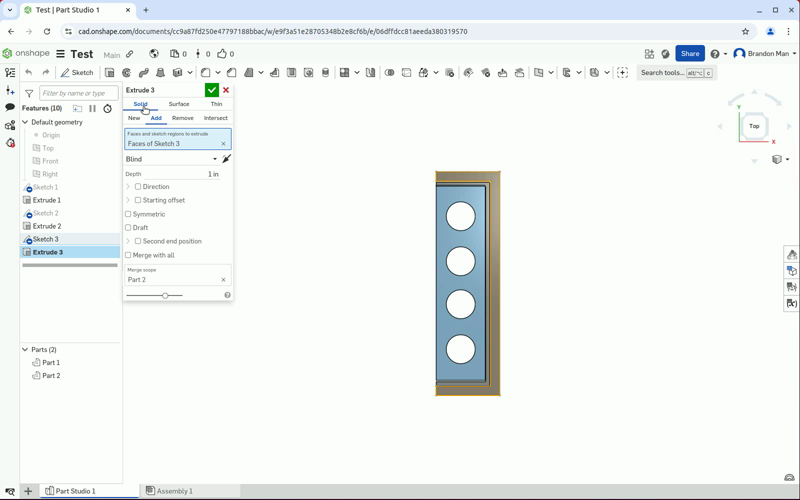
click(143, 106)
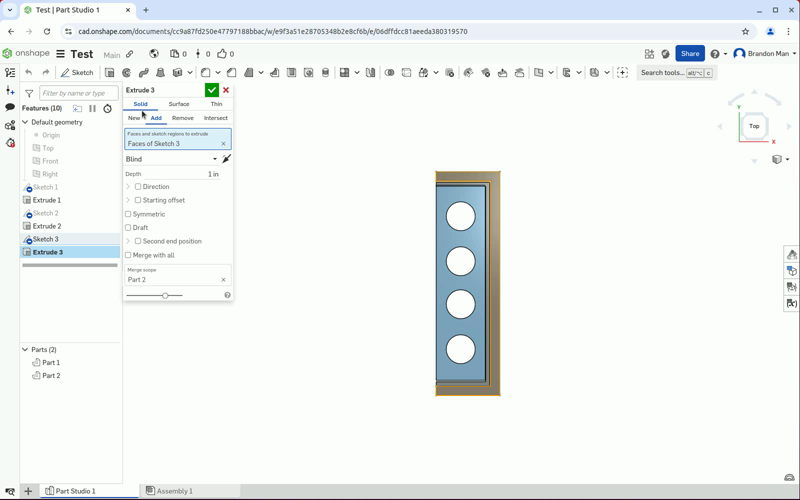
mouse_move(137, 120)
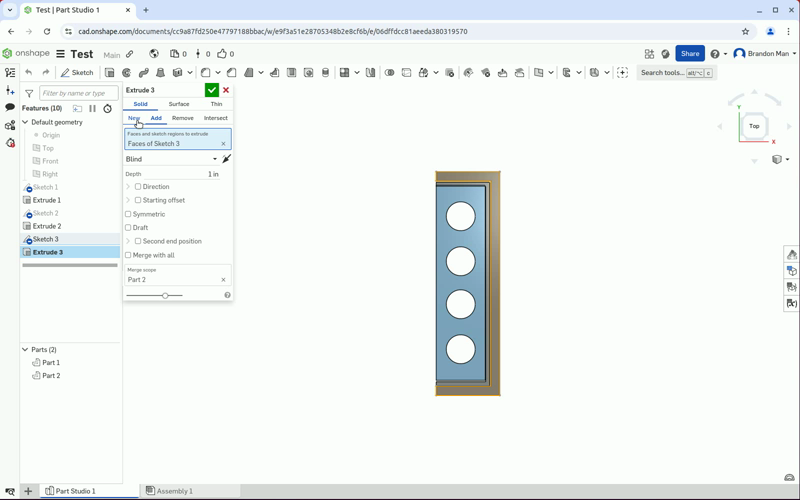
click(137, 120)
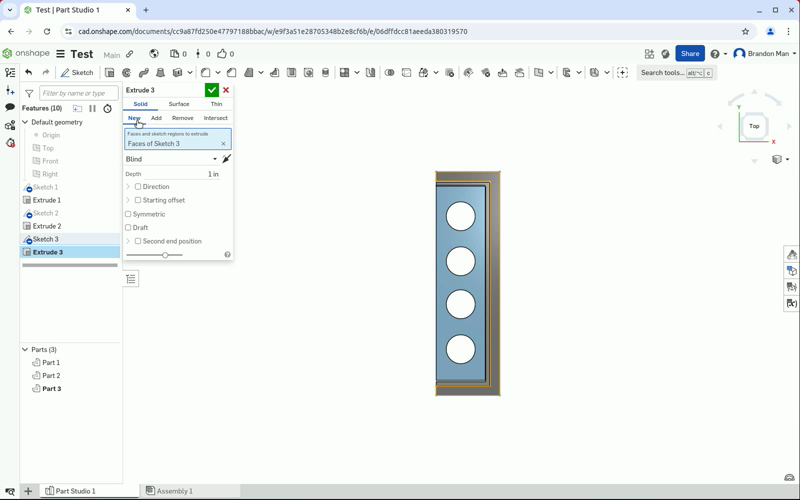
key(tab, 4)
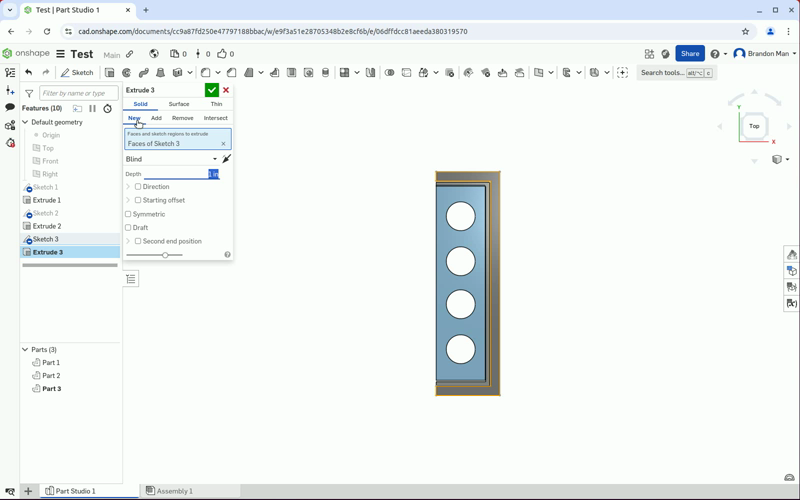
text(10.11)
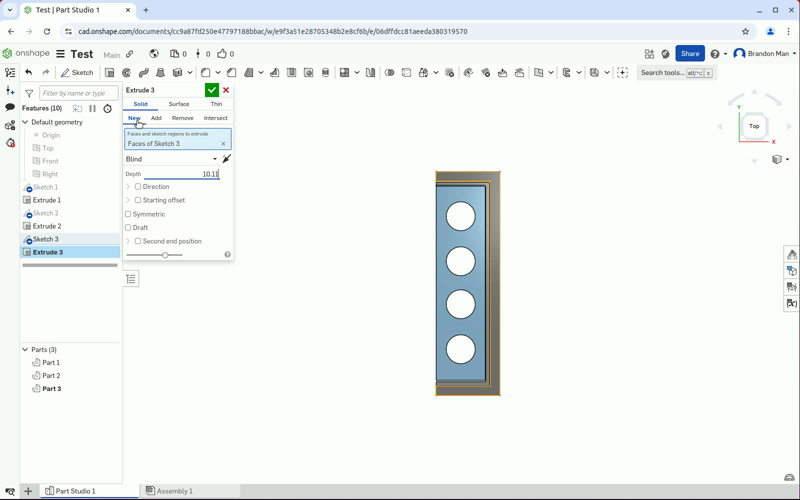
key(enter)
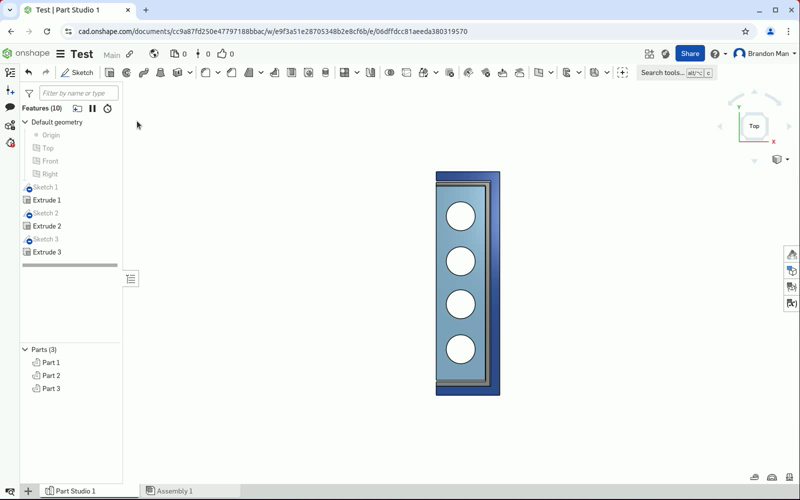
key(shift+h)
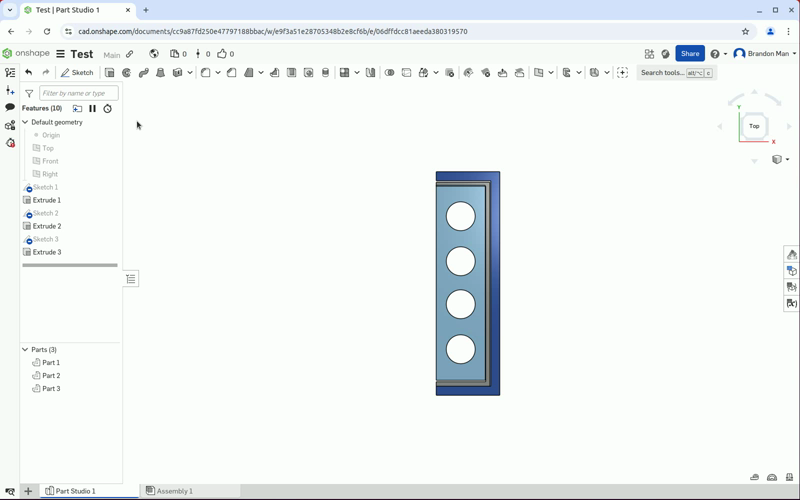
key(shift+h)
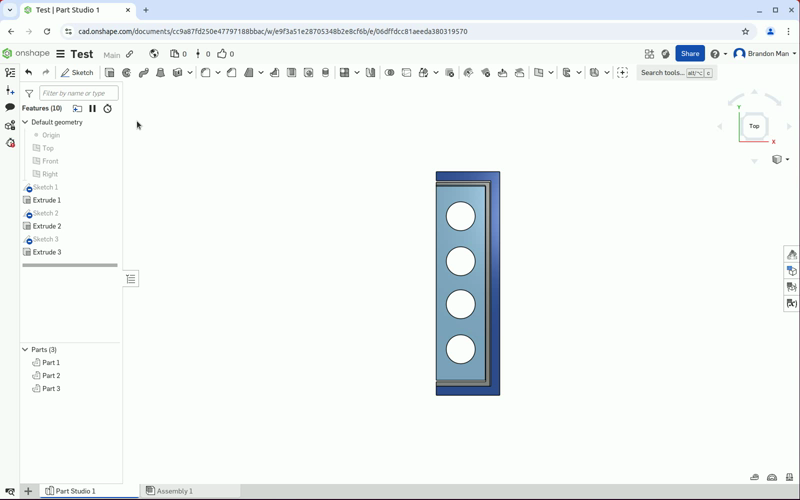
mouse_move(73, 189)
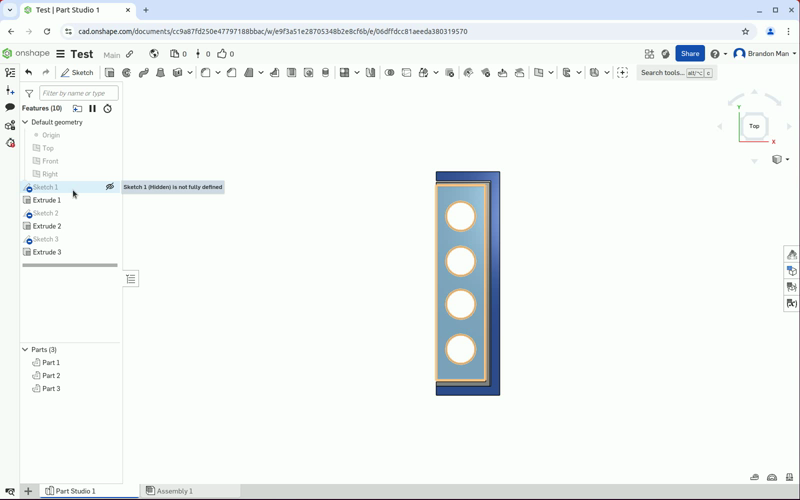
click(73, 189)
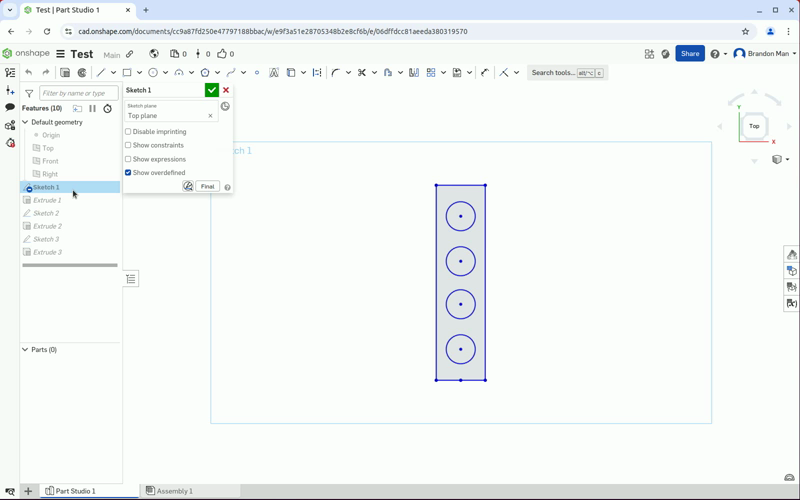
mouse_move(229, 92)
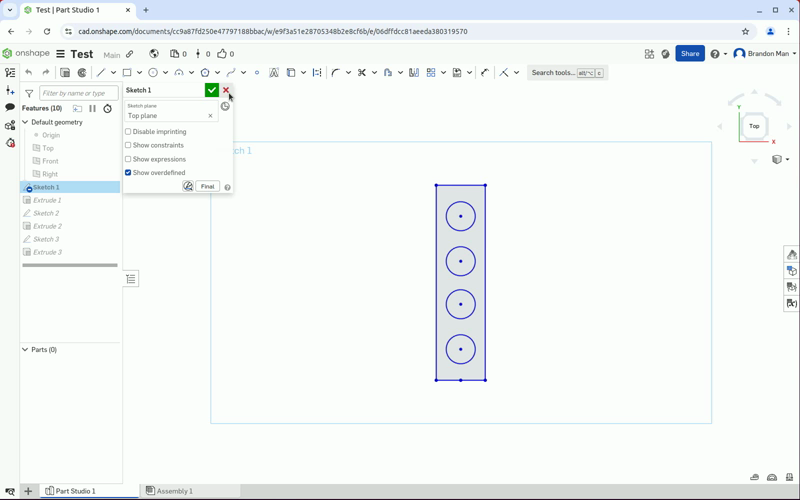
click(229, 92)
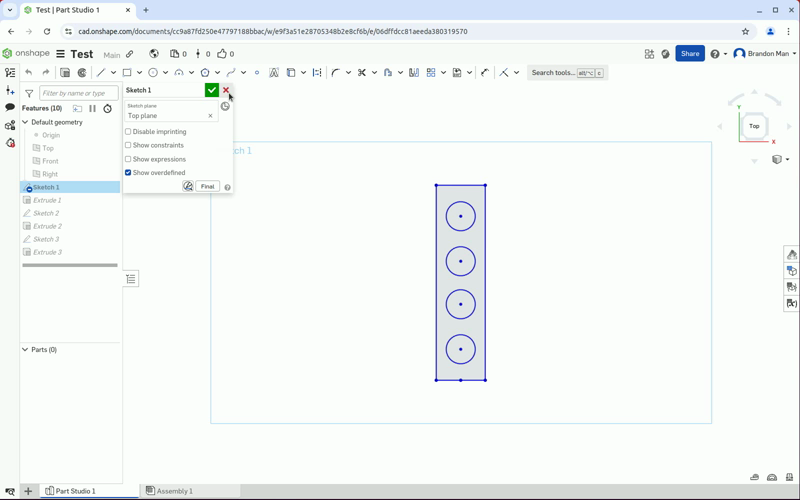
key(shift+s)
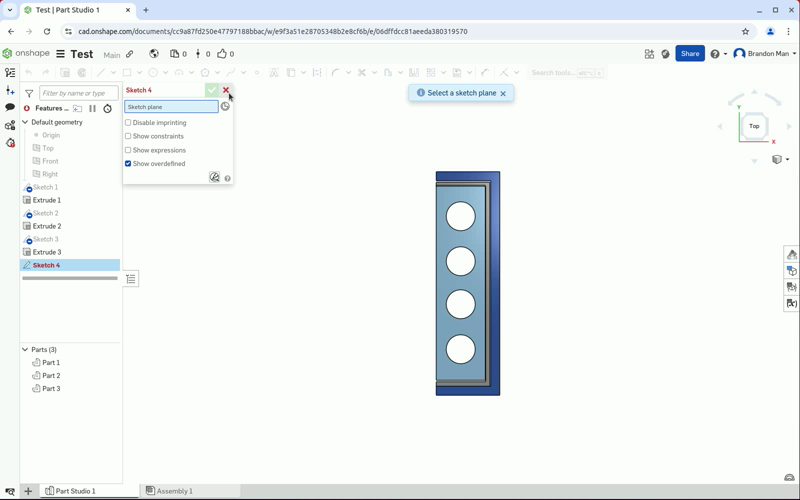
mouse_move(73, 150)
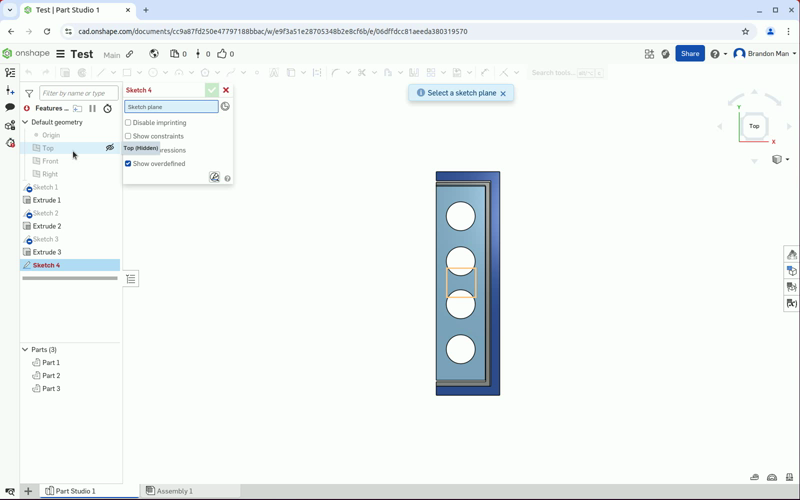
click(73, 150)
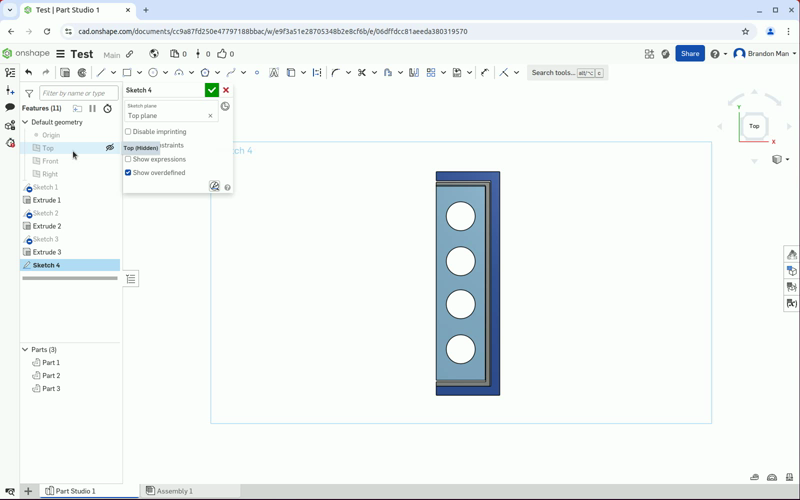
mouse_move(73, 352)
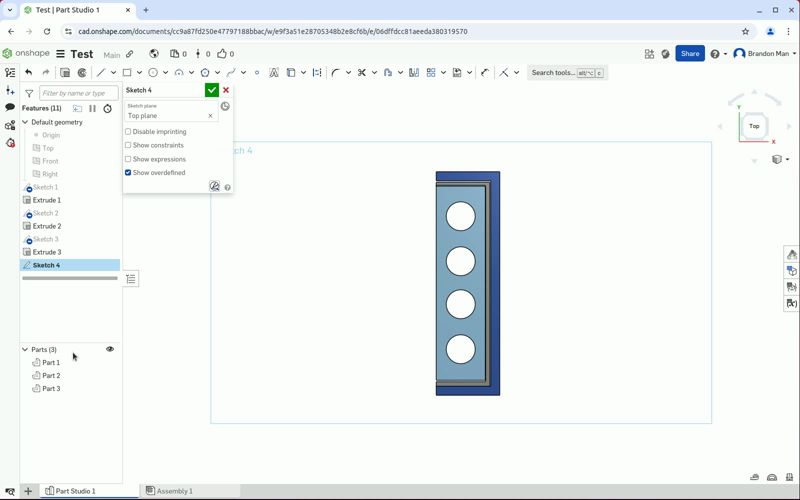
key(y)
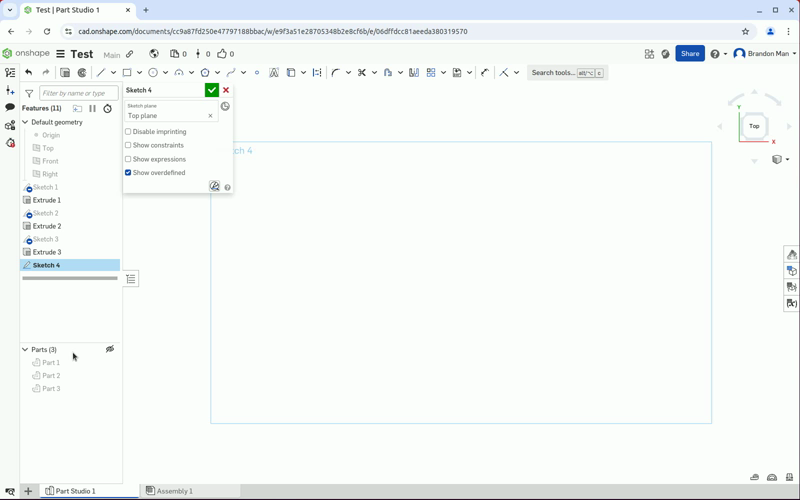
key(c)
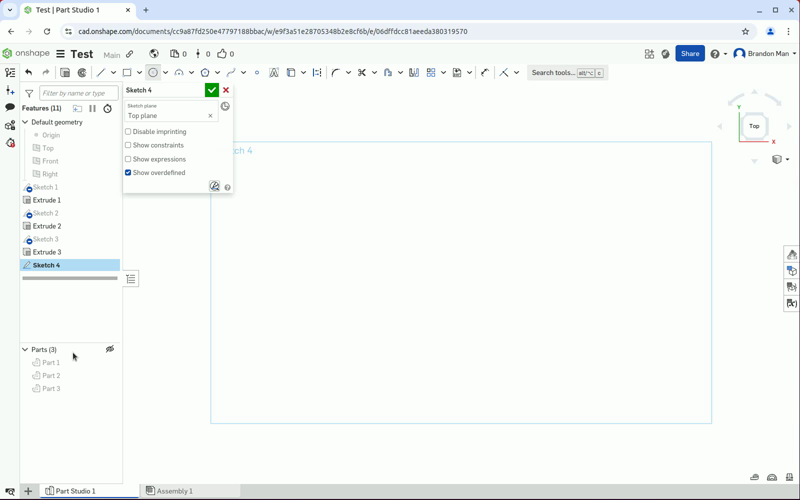
key_down(shift)
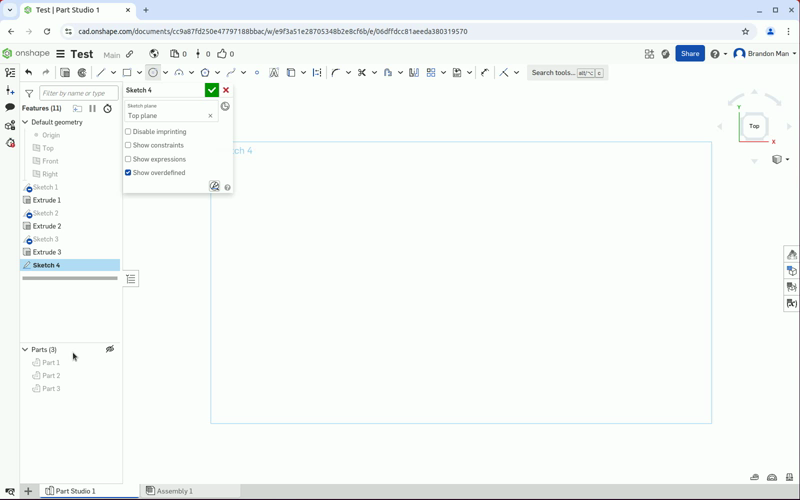
mouse_move(460, 217)
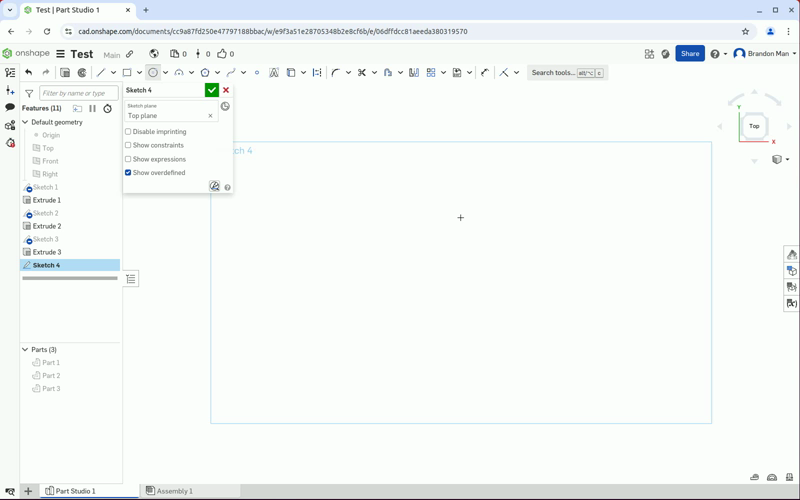
click(460, 217)
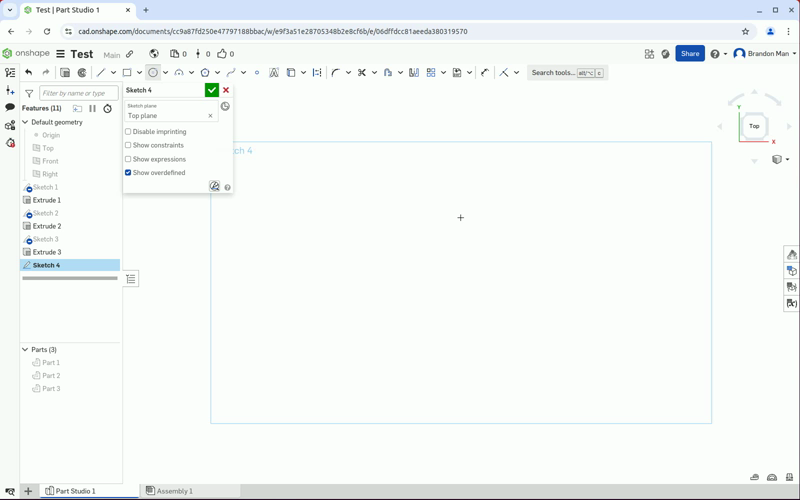
key_up(shift)
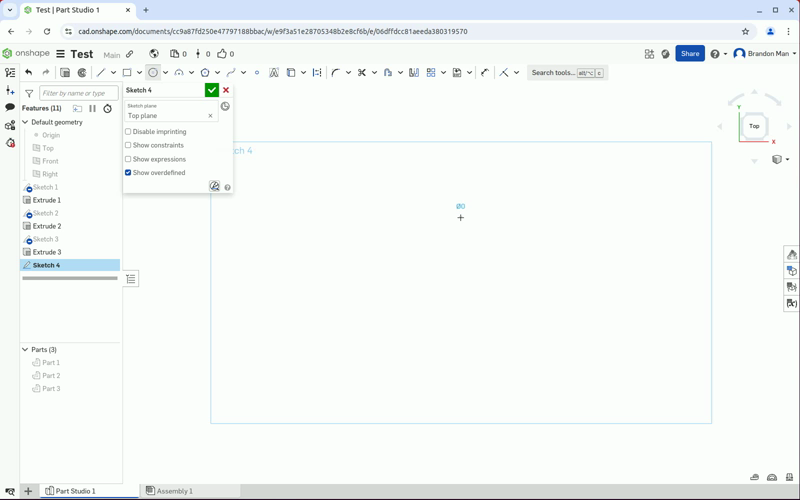
mouse_move(476, 217)
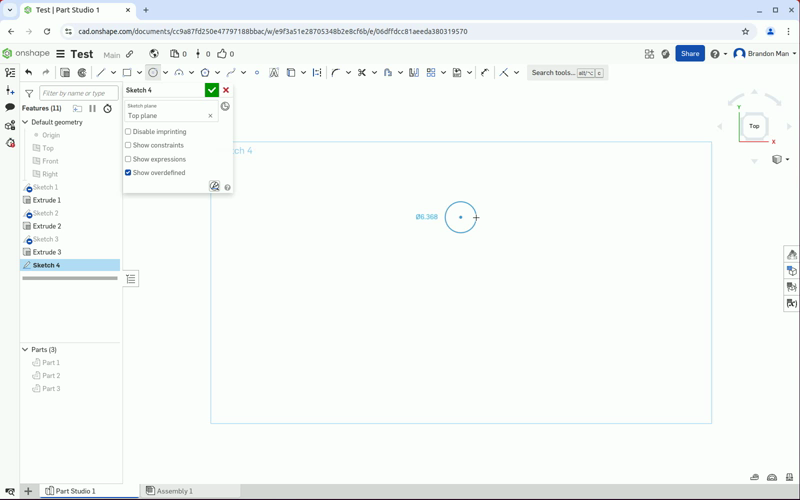
click(476, 217)
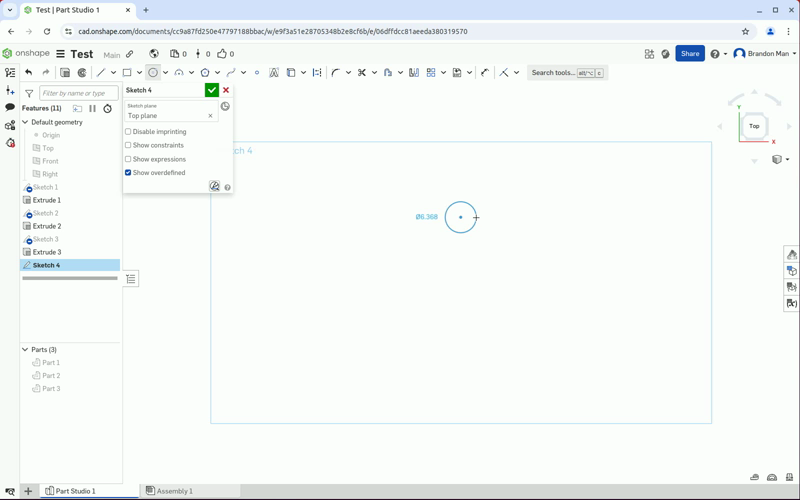
key(esc)
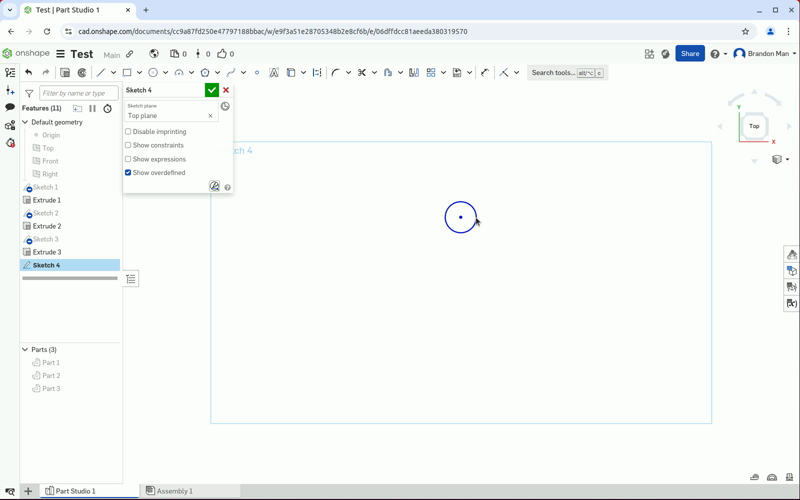
mouse_move(457, 228)
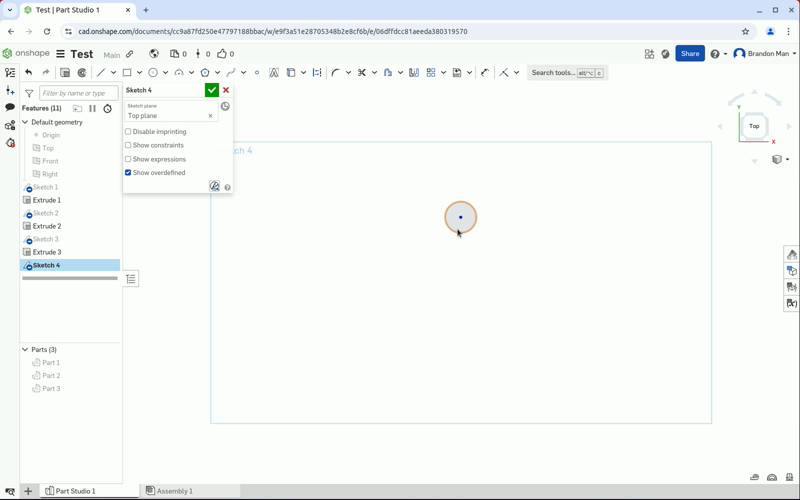
scroll(6)
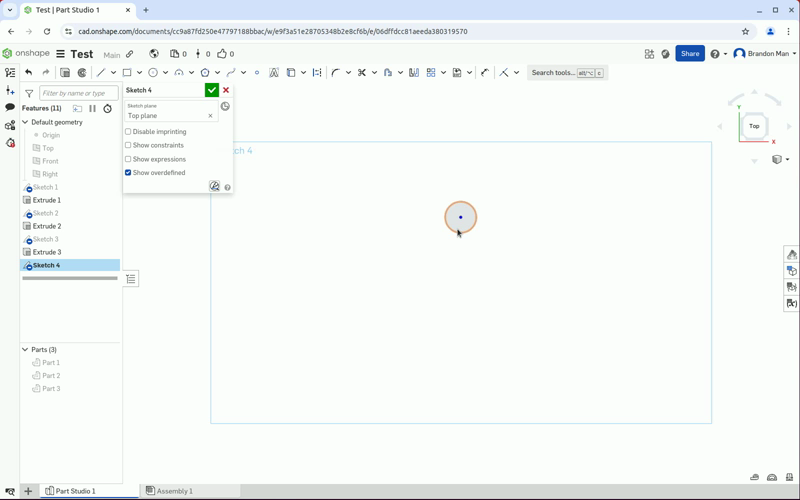
scroll(6)
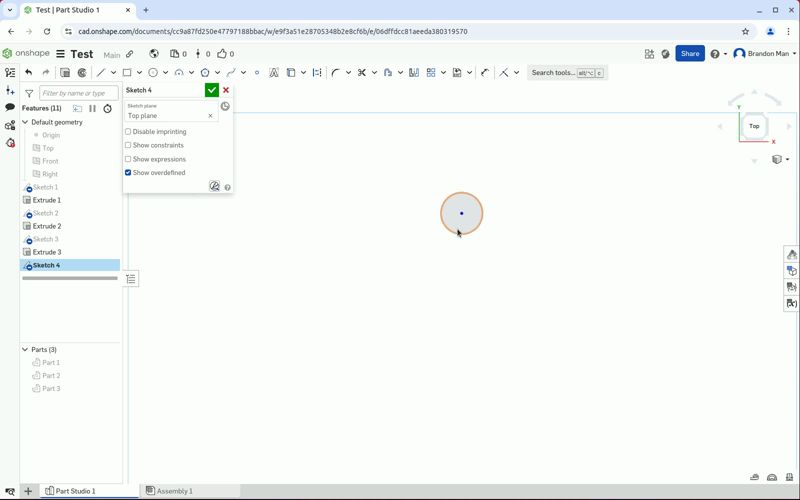
scroll(6)
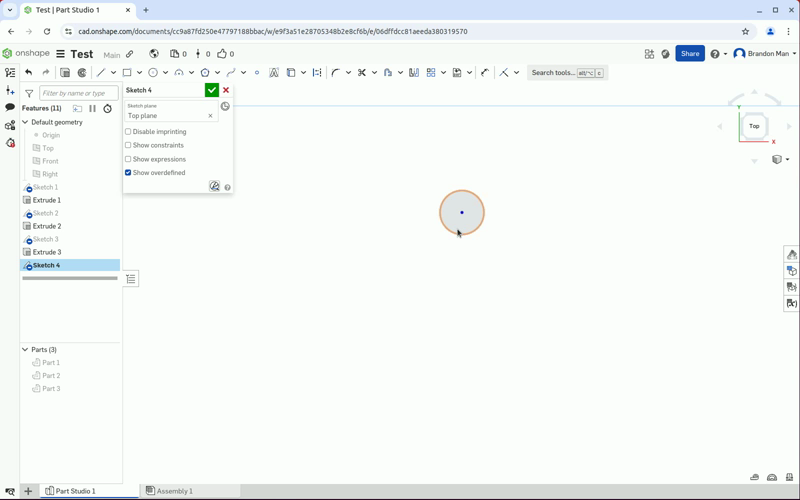
scroll(6)
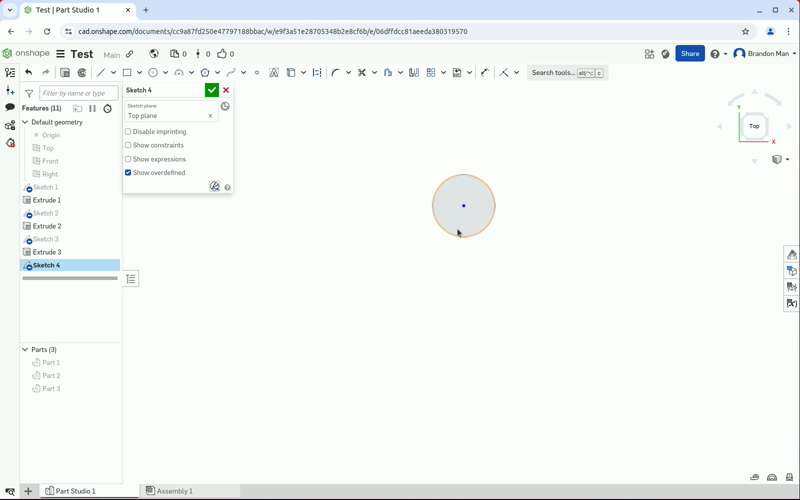
scroll(6)
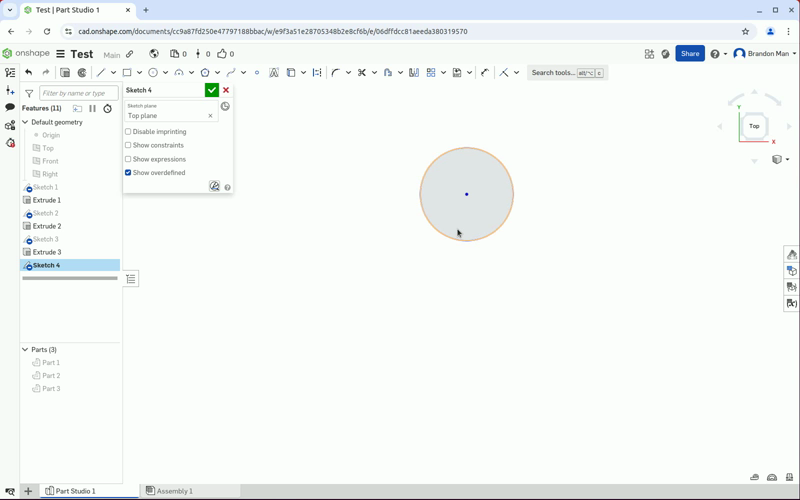
scroll(6)
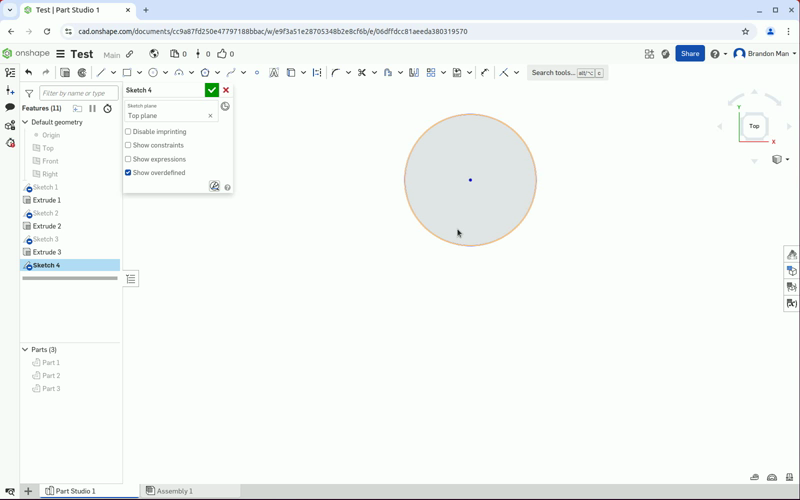
scroll(6)
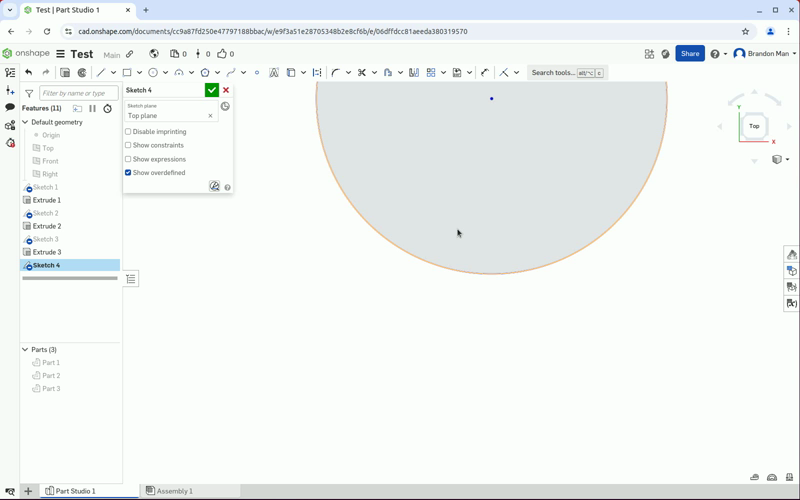
click(457, 228)
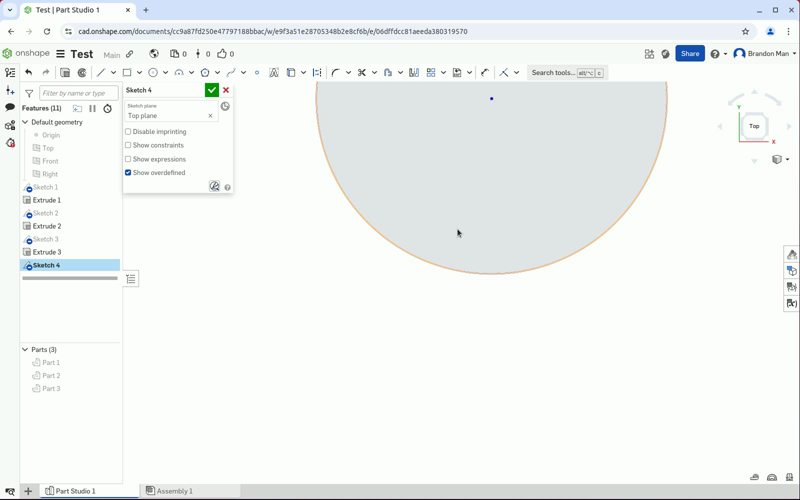
scroll(-6)
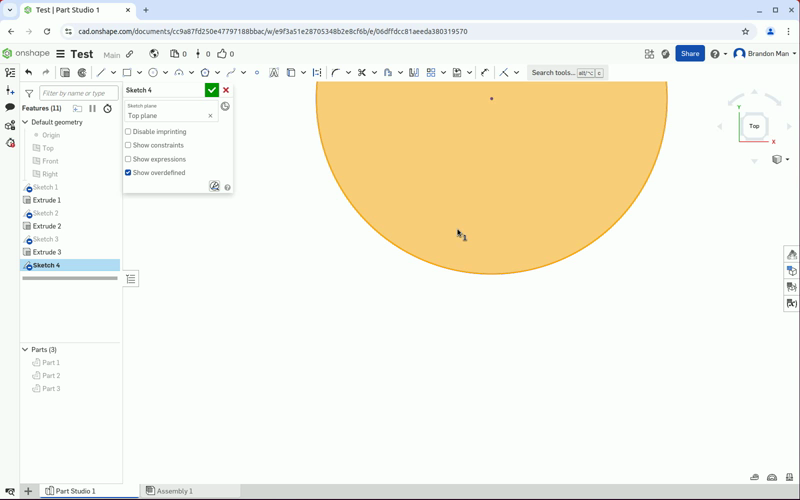
scroll(-6)
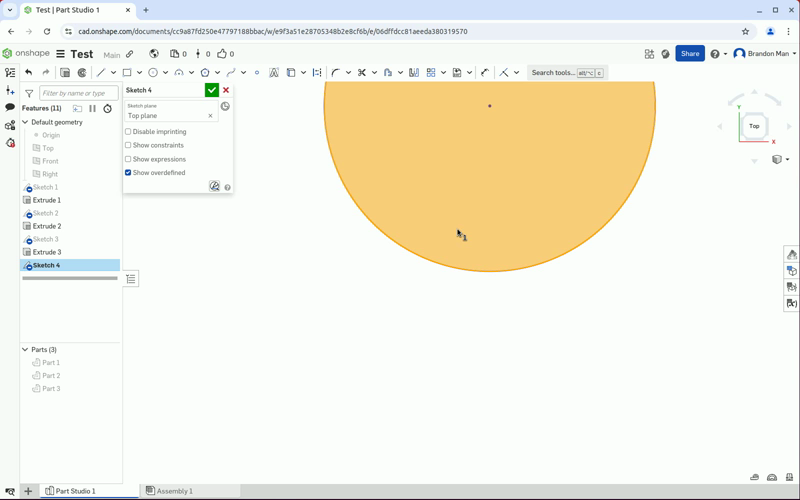
scroll(-6)
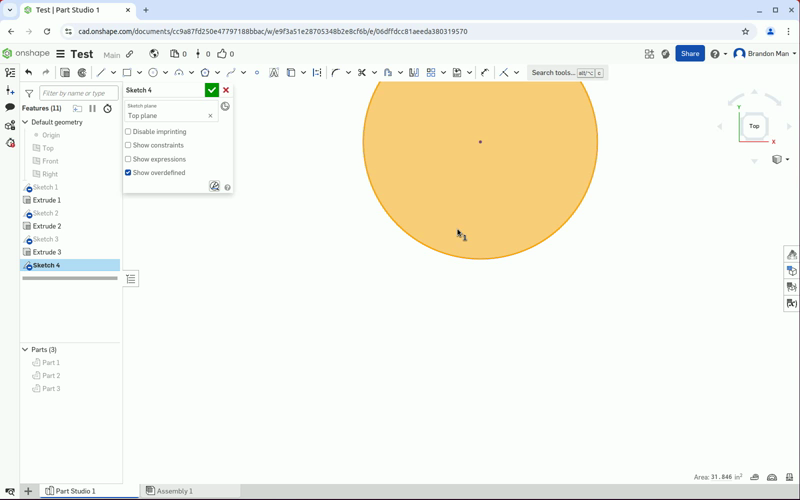
scroll(-6)
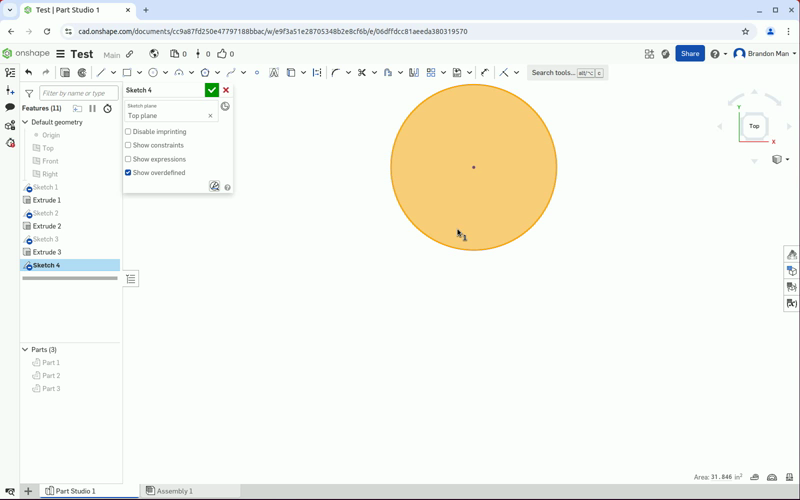
scroll(-6)
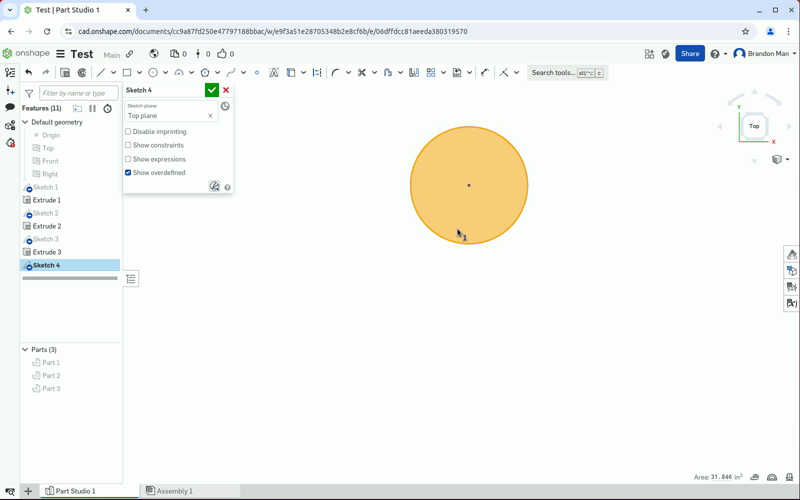
scroll(-6)
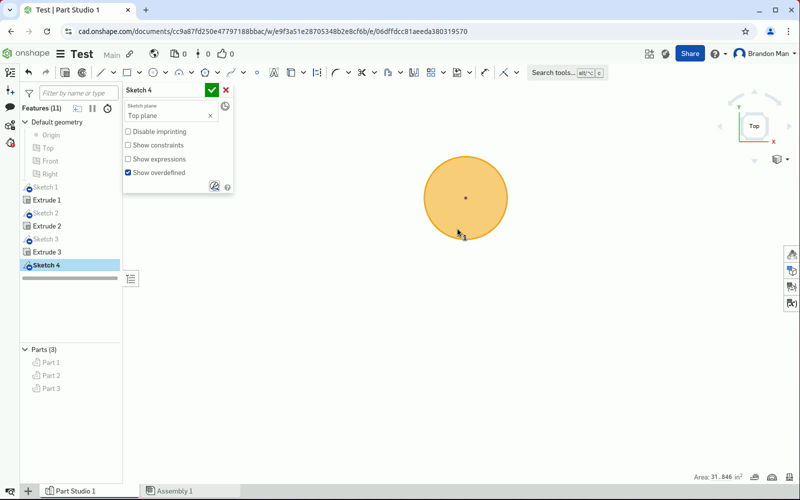
scroll(-6)
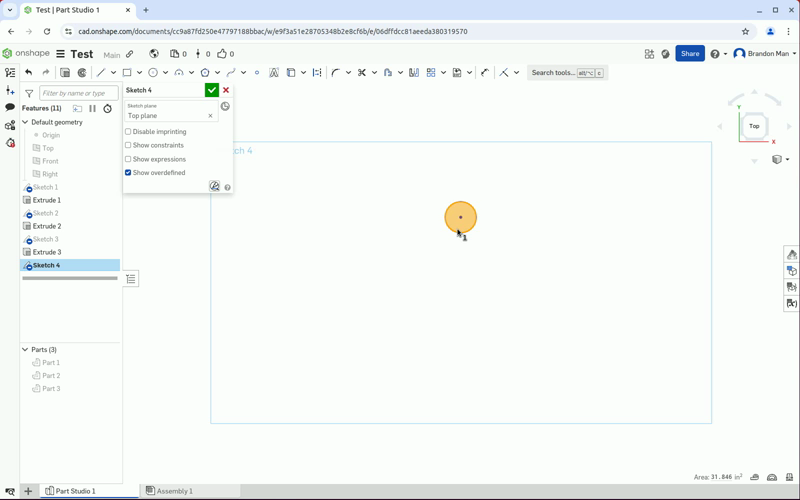
mouse_move(73, 352)
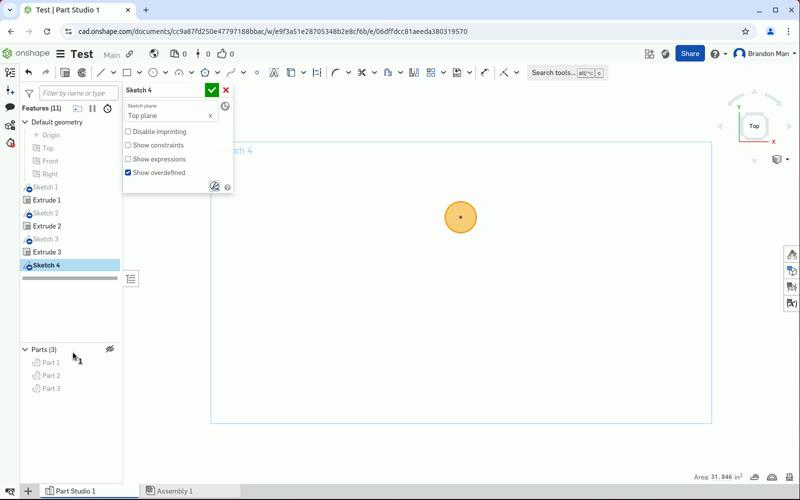
key(shift+y)
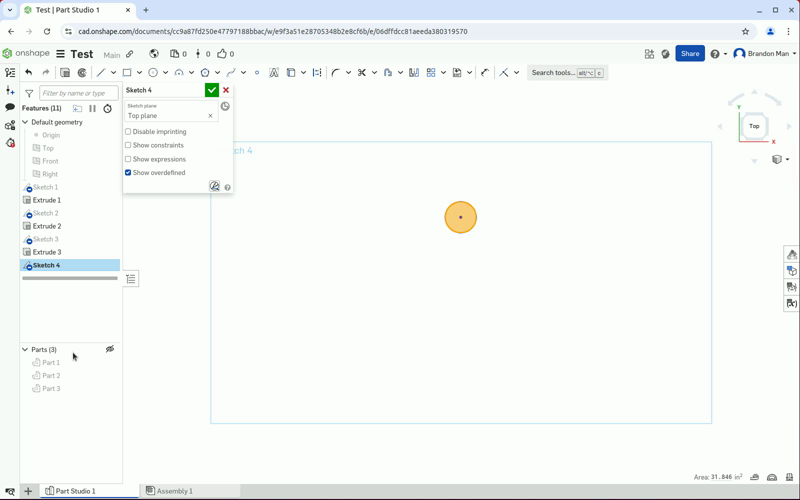
key(shift+e)
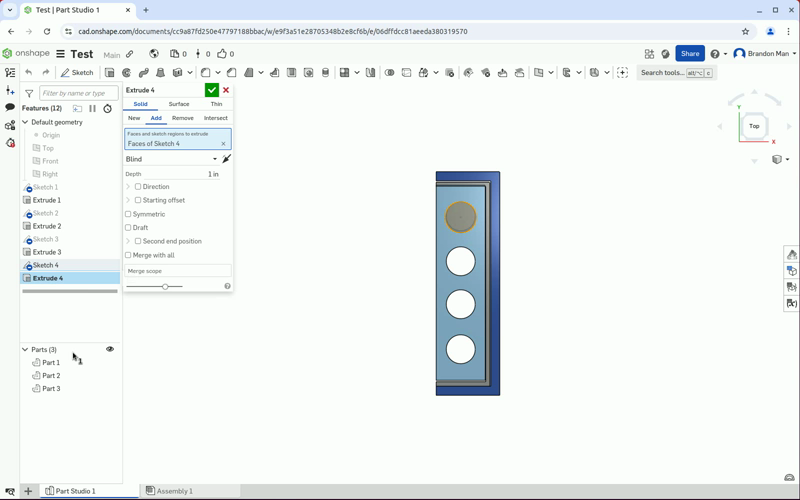
mouse_move(143, 106)
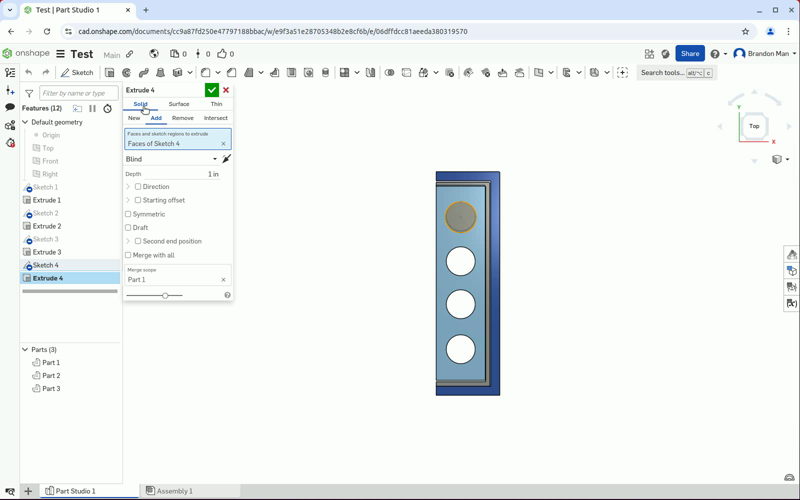
click(143, 106)
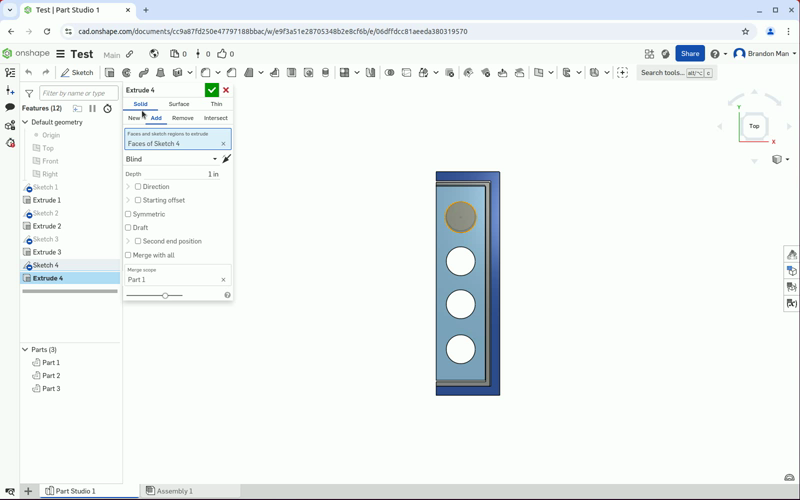
mouse_move(137, 120)
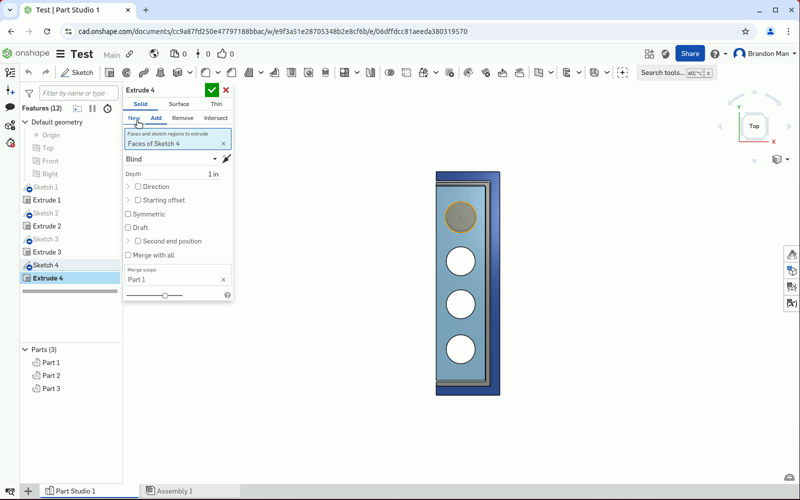
click(137, 120)
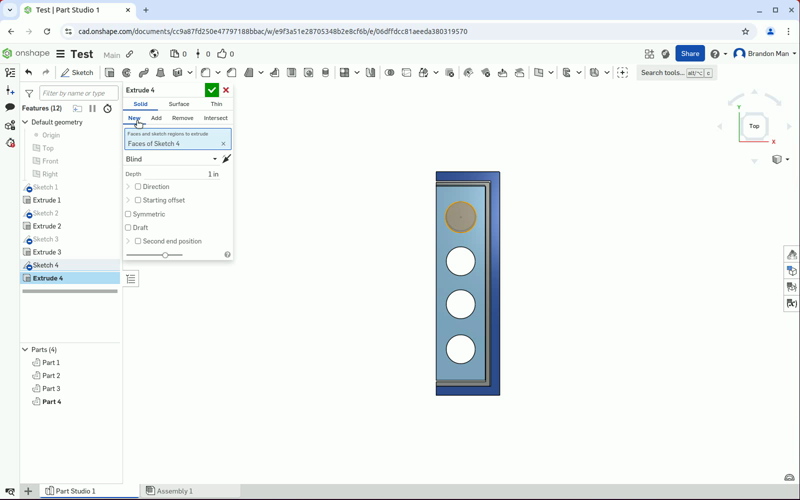
key(tab, 4)
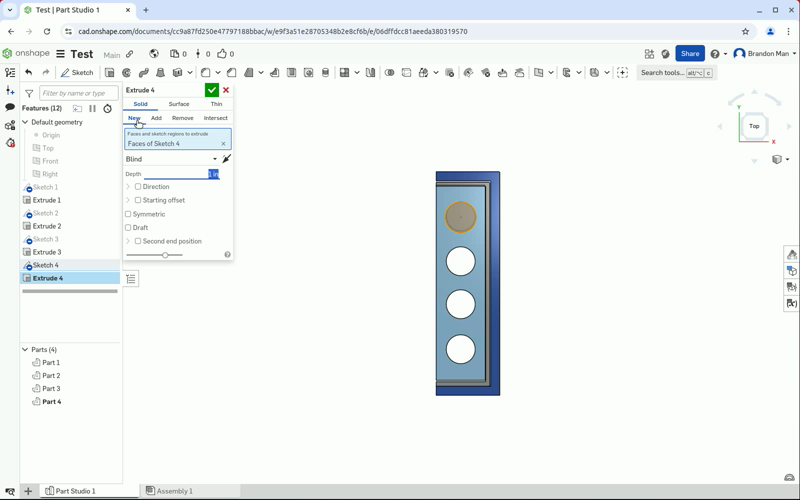
text(9.147)
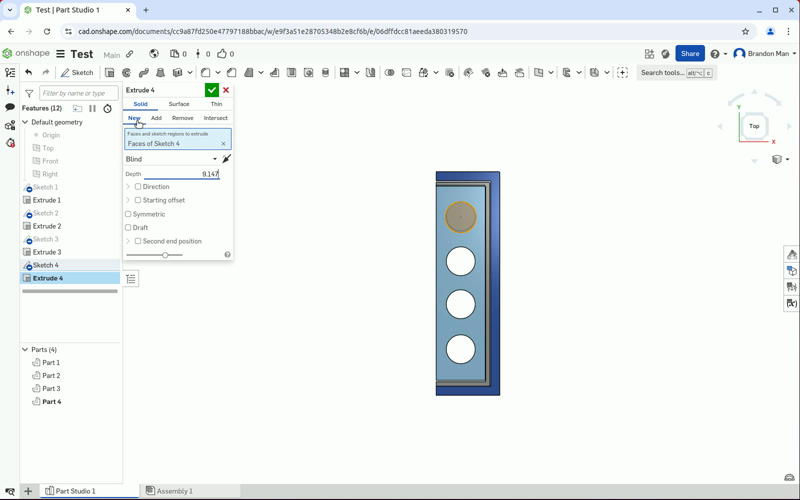
key(enter)
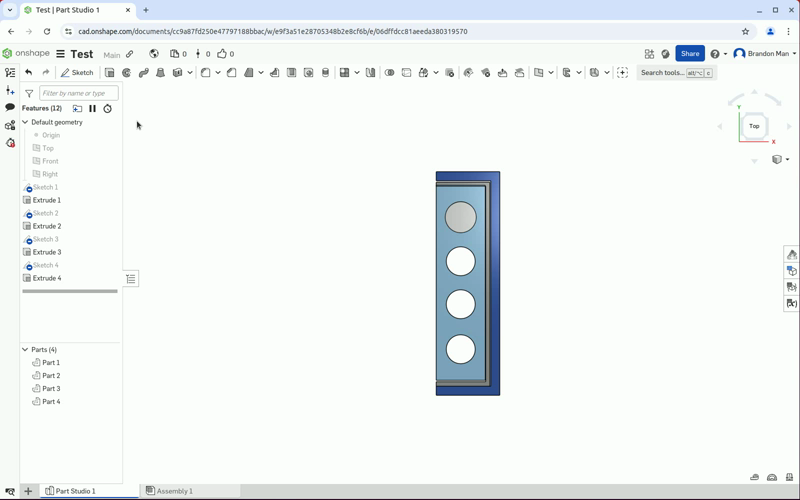
key(shift+h)
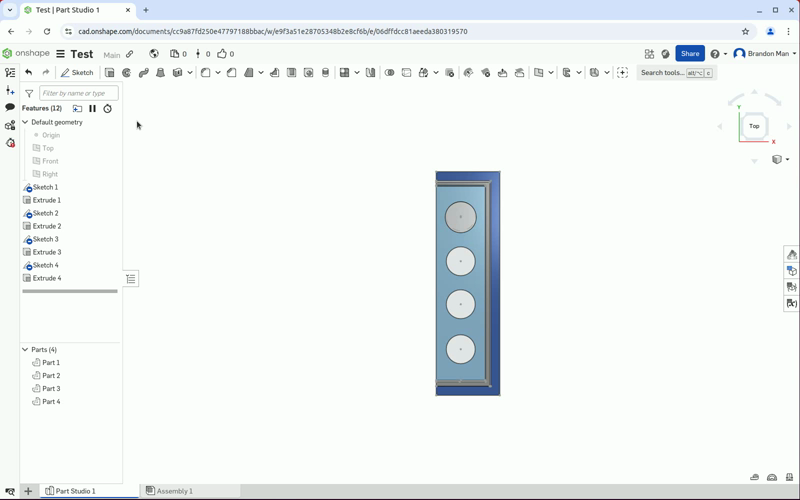
key(shift+h)
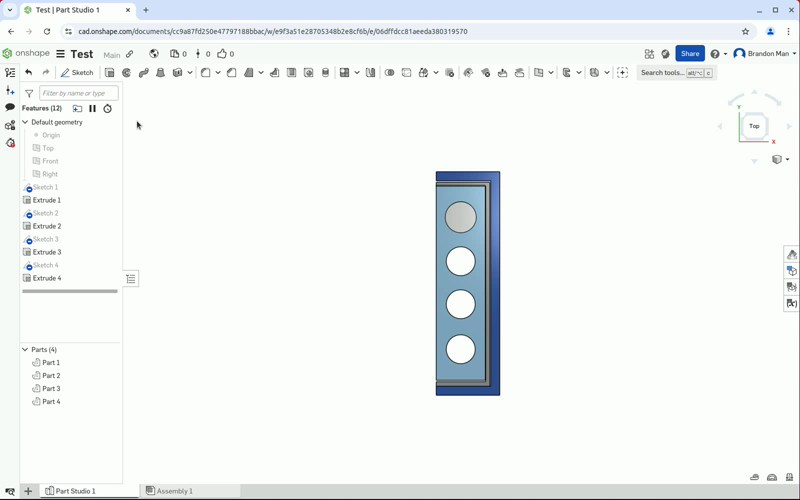
mouse_move(73, 189)
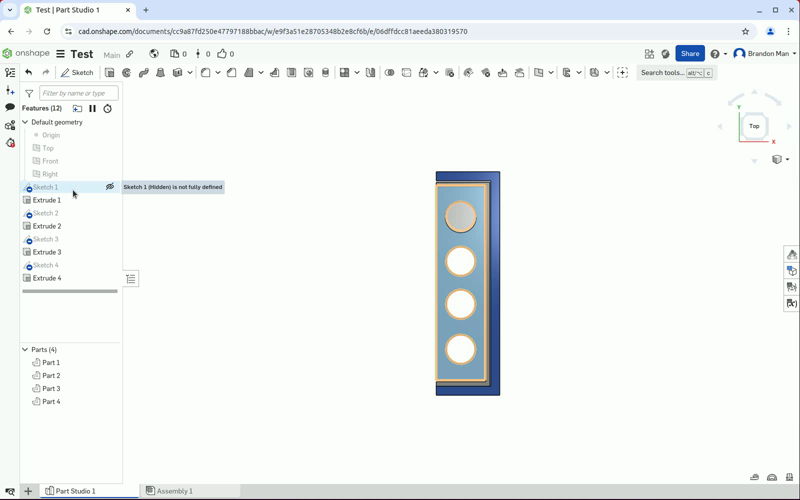
click(73, 189)
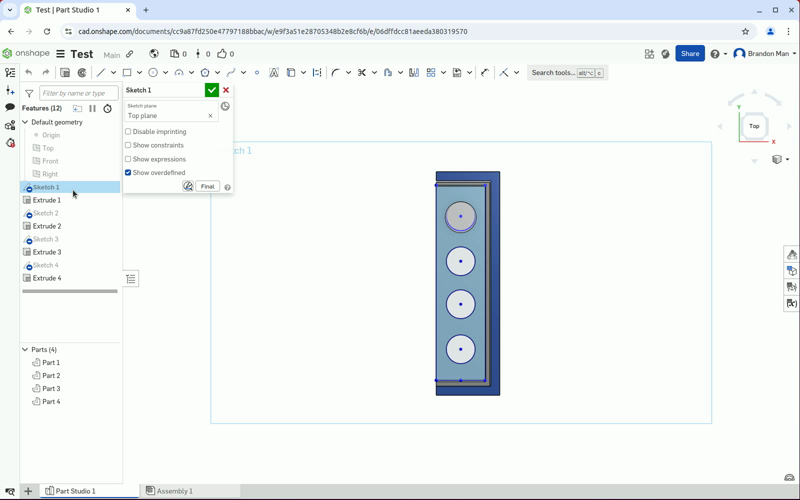
mouse_move(229, 92)
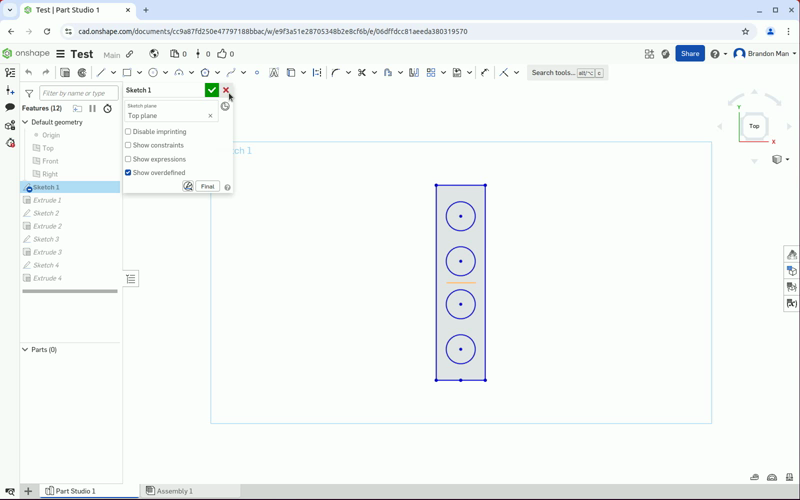
click(229, 92)
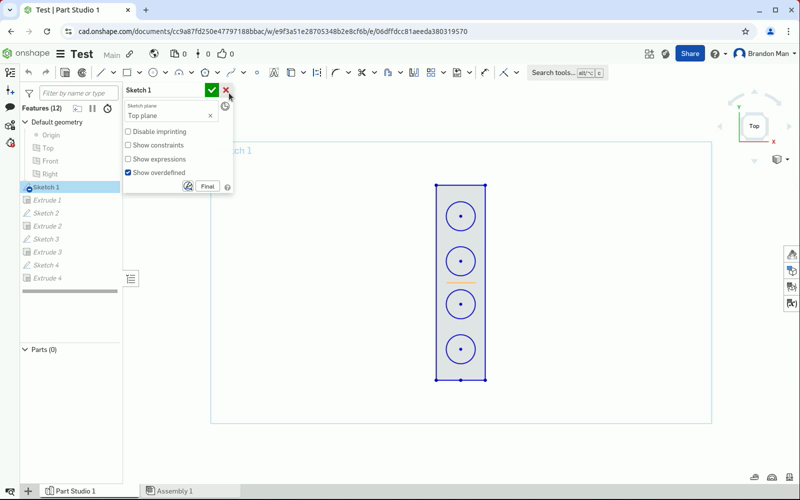
key(shift+s)
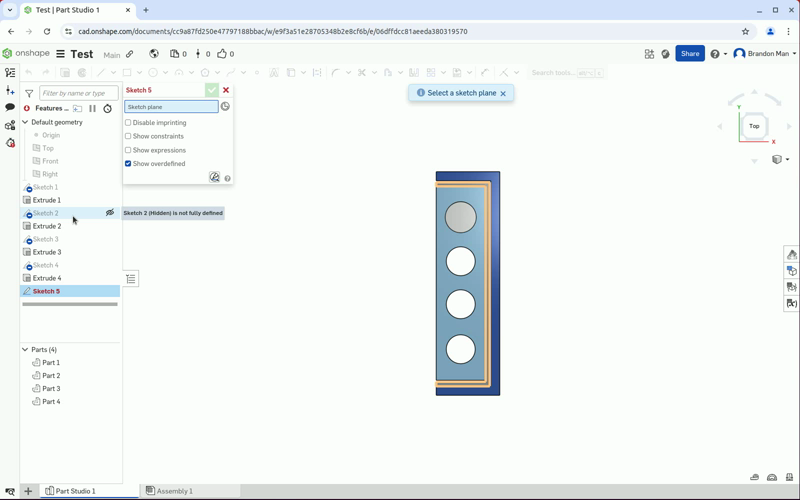
scroll(3)
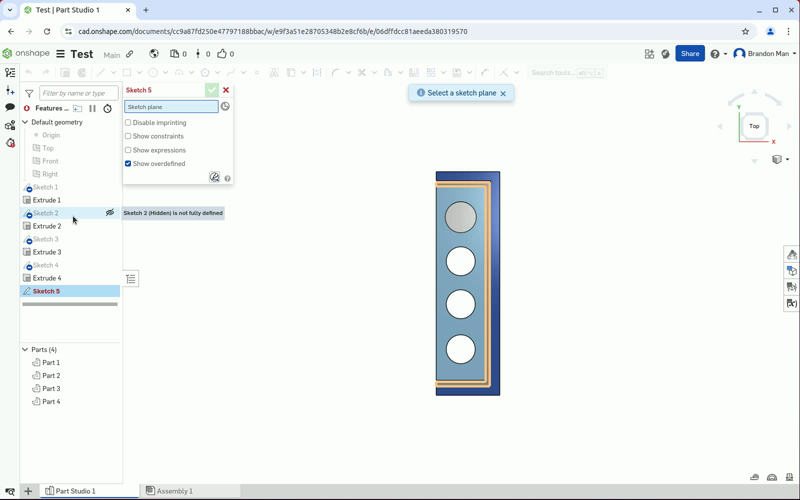
mouse_move(73, 150)
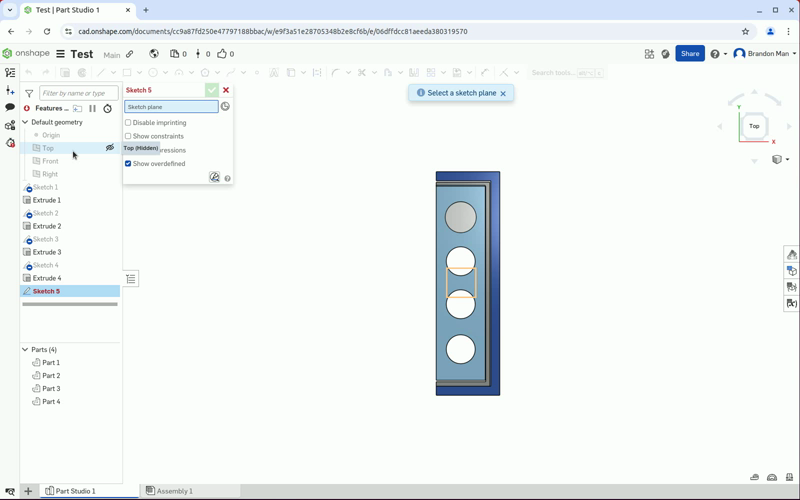
click(73, 150)
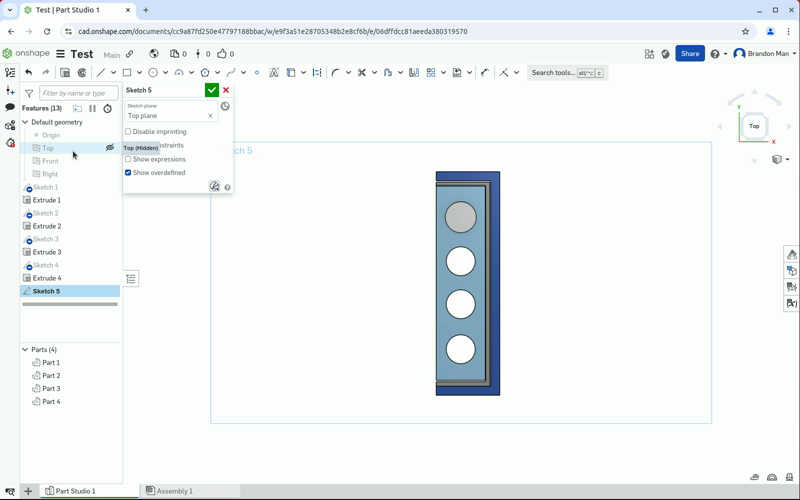
mouse_move(73, 352)
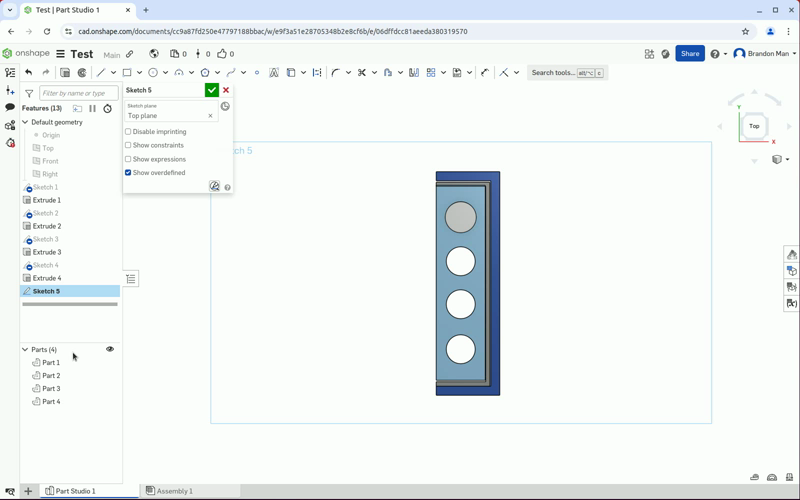
key(y)
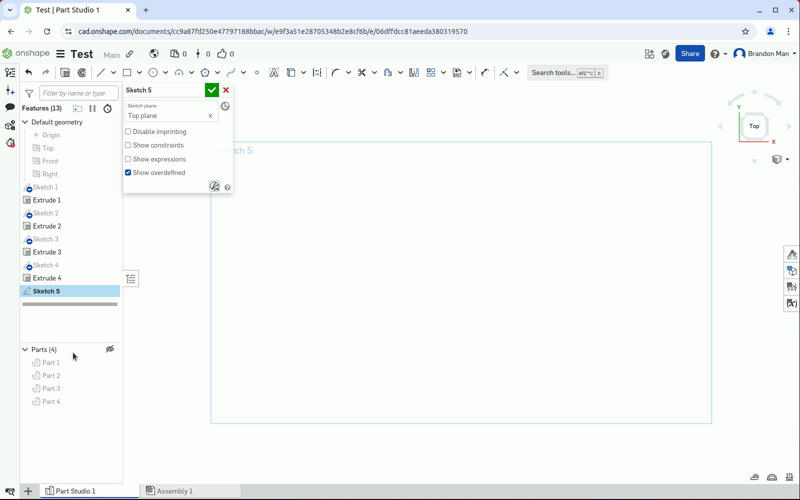
key(c)
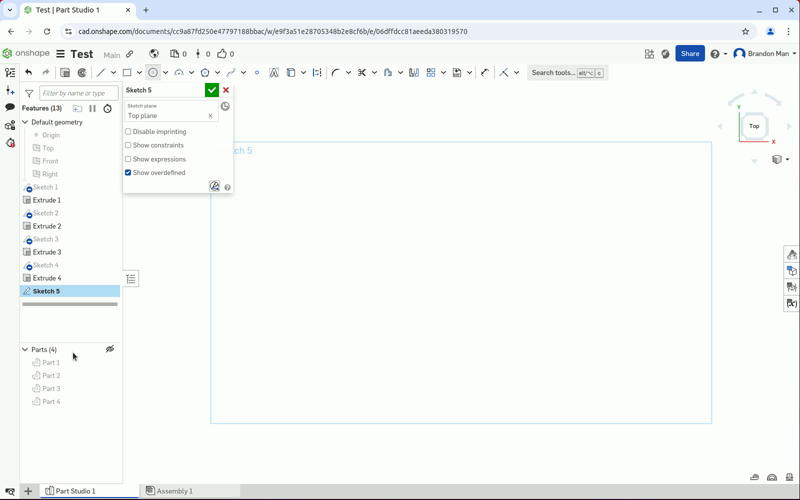
key_down(shift)
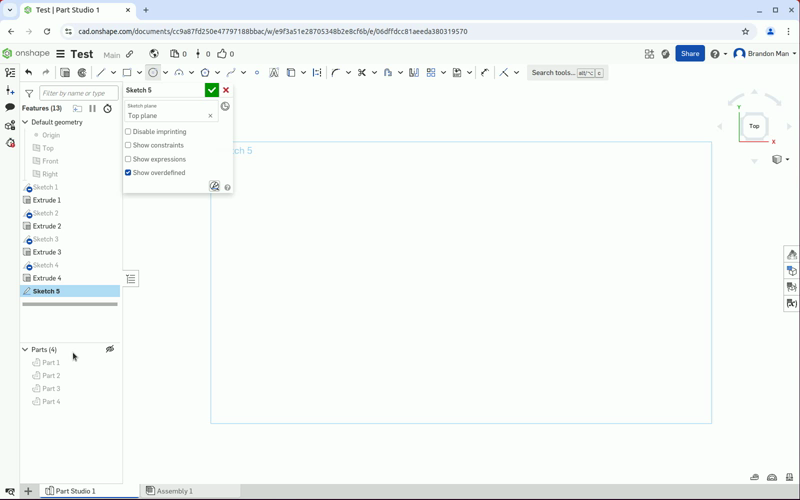
mouse_move(460, 260)
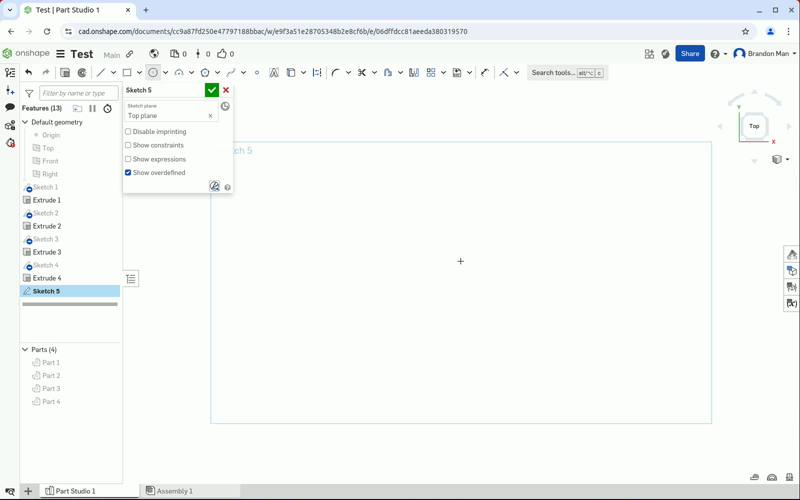
click(460, 260)
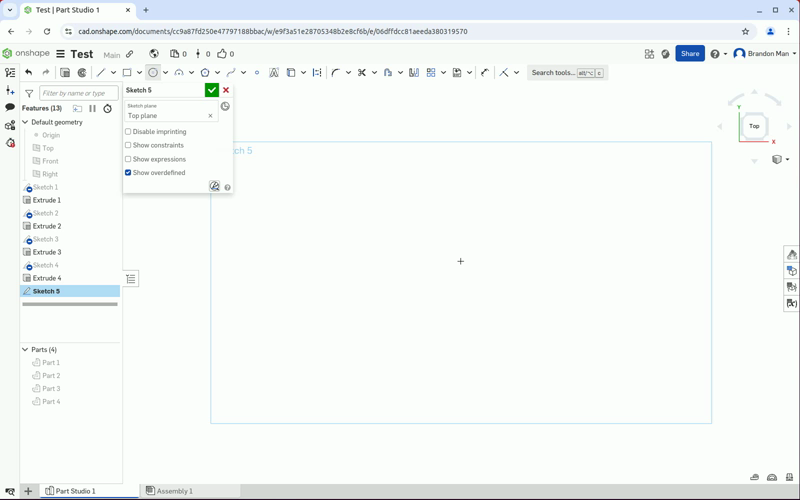
key_up(shift)
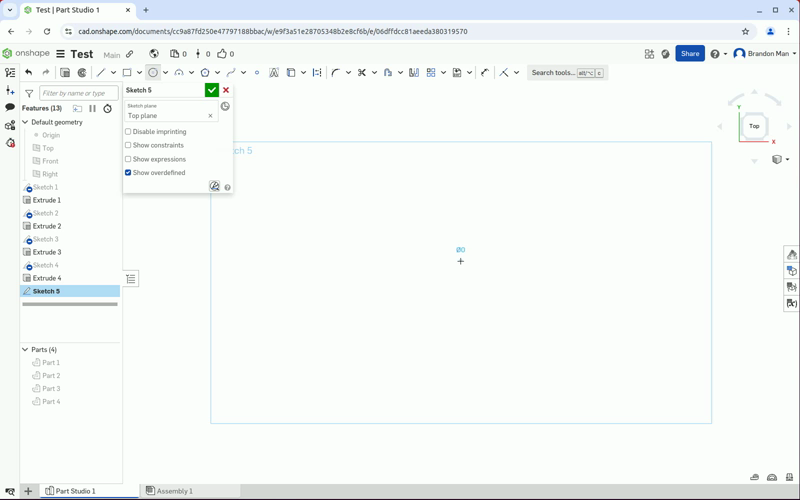
mouse_move(476, 260)
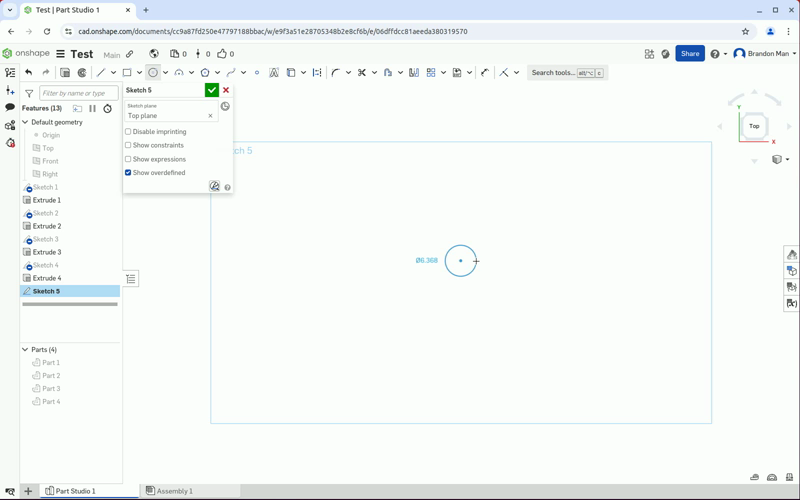
click(476, 260)
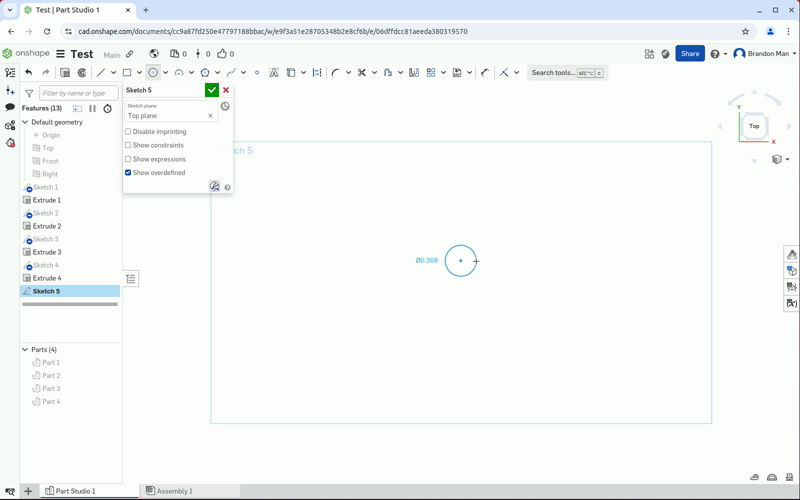
key(esc)
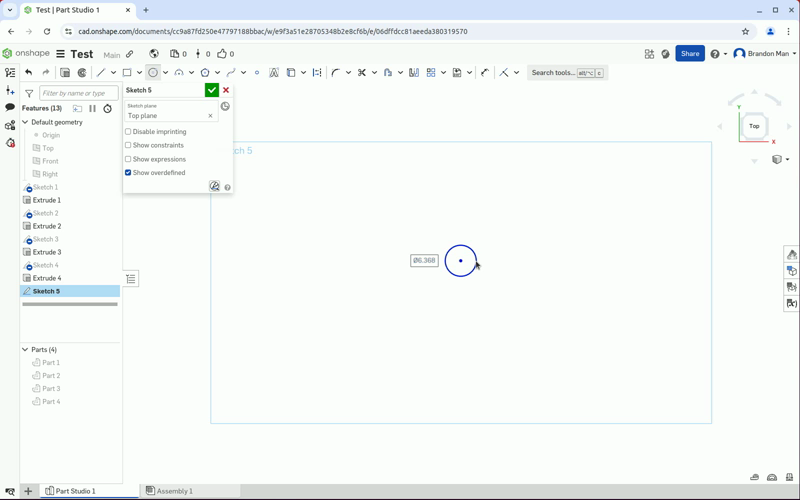
mouse_move(467, 255)
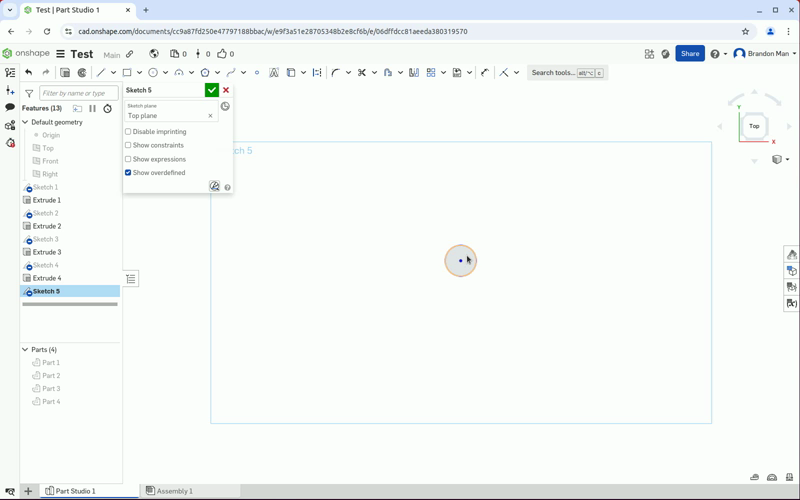
scroll(6)
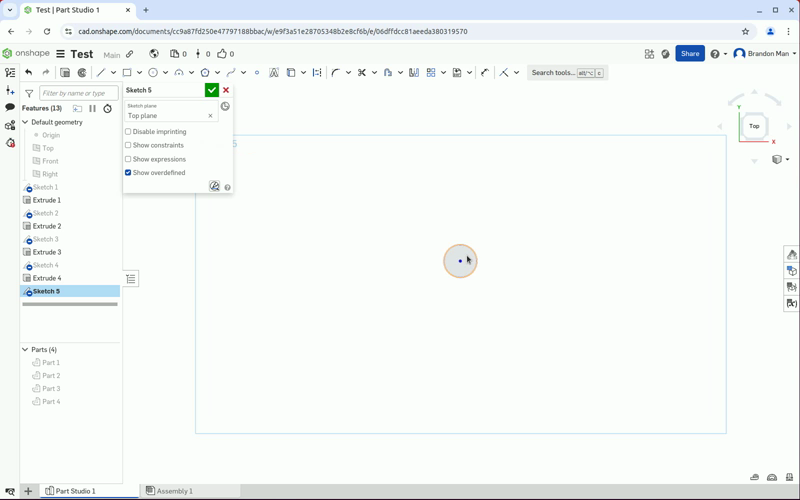
scroll(6)
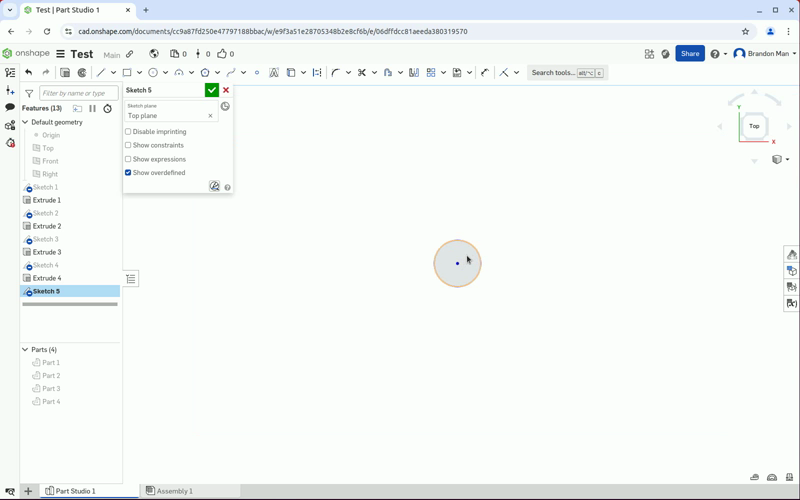
scroll(6)
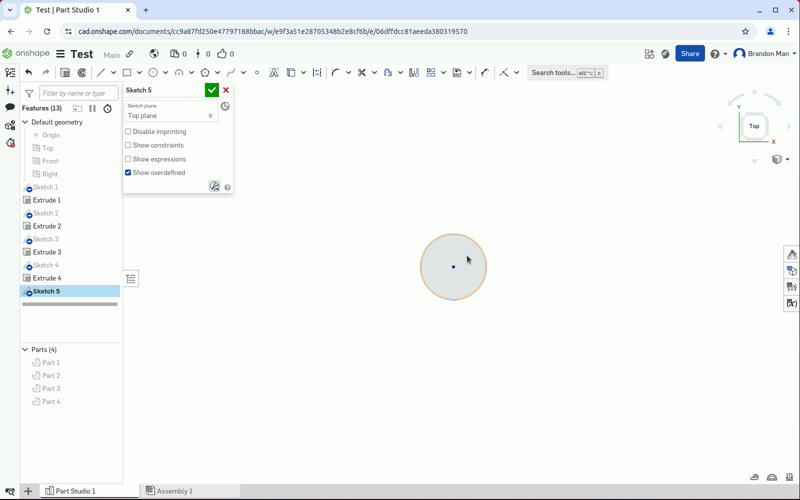
scroll(6)
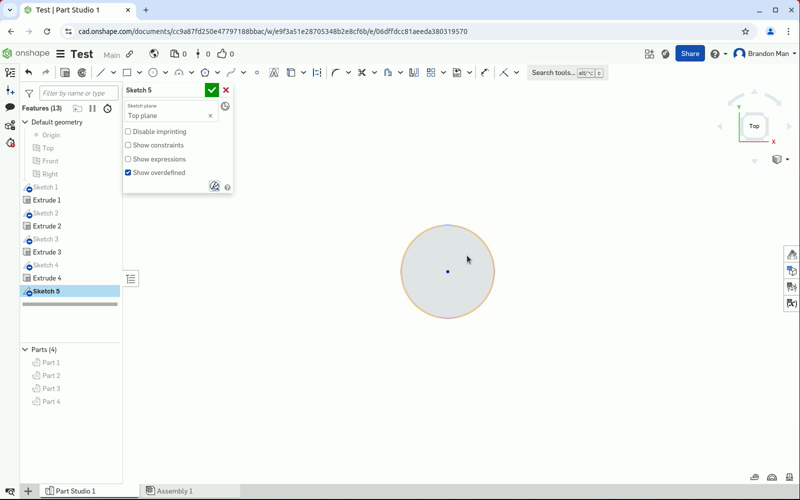
scroll(6)
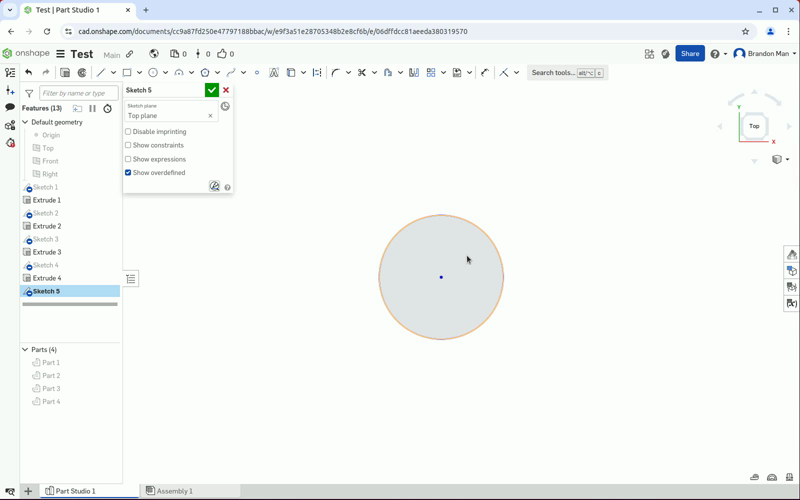
scroll(6)
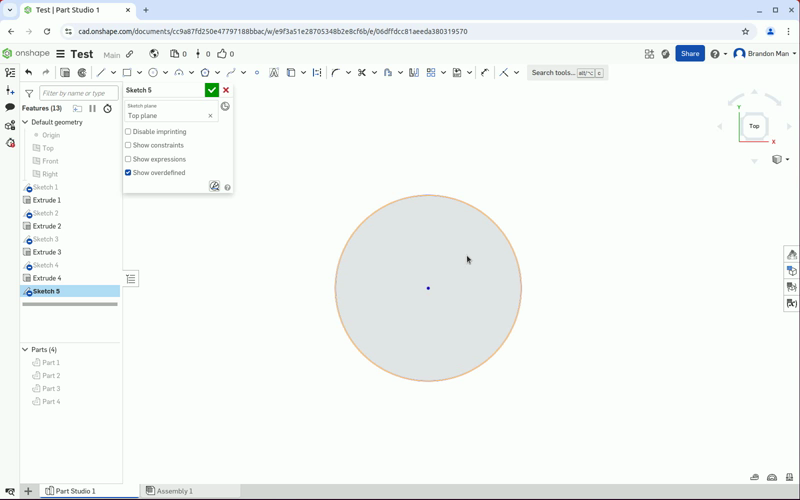
scroll(6)
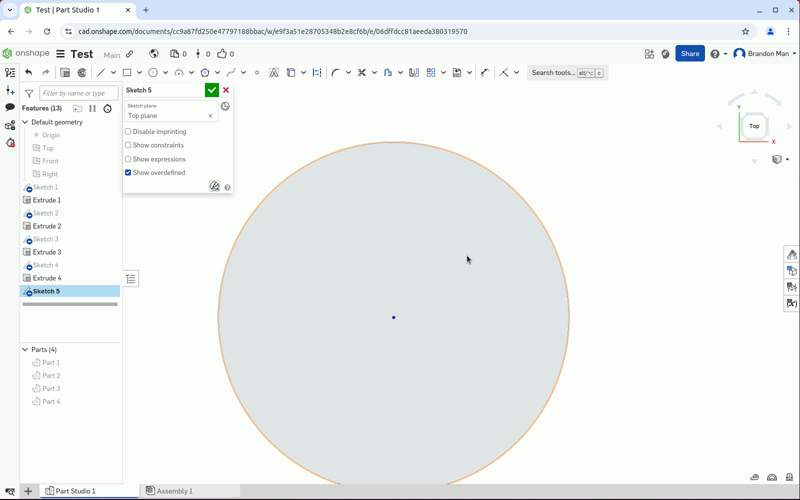
click(467, 255)
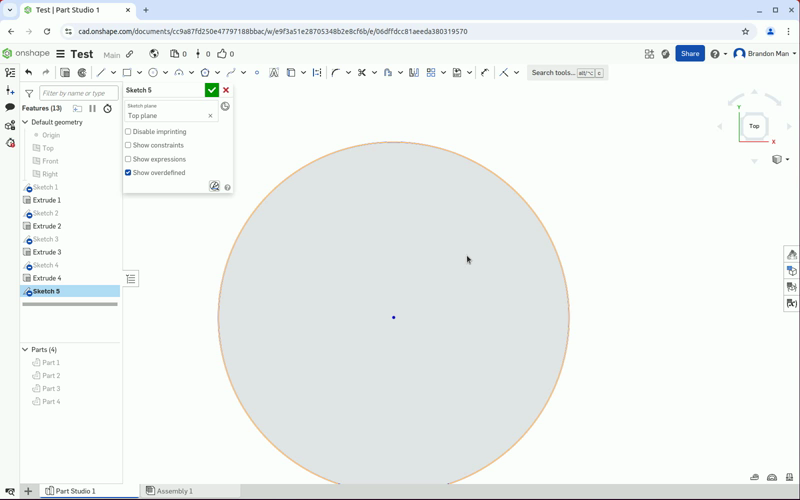
scroll(-6)
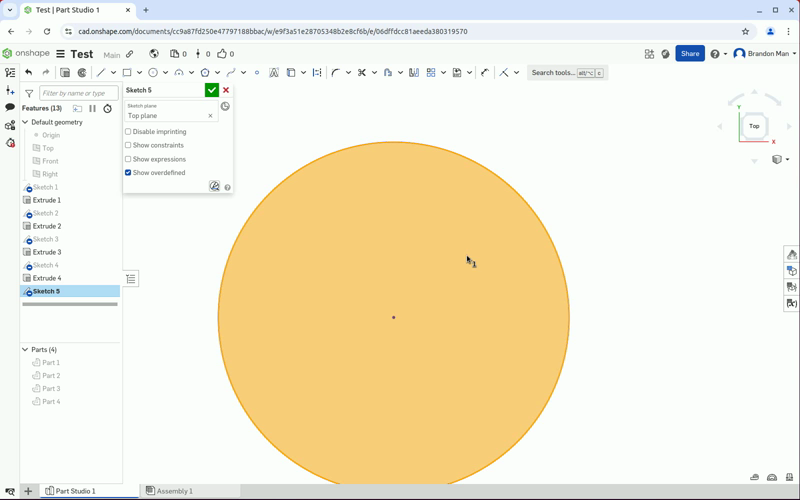
scroll(-6)
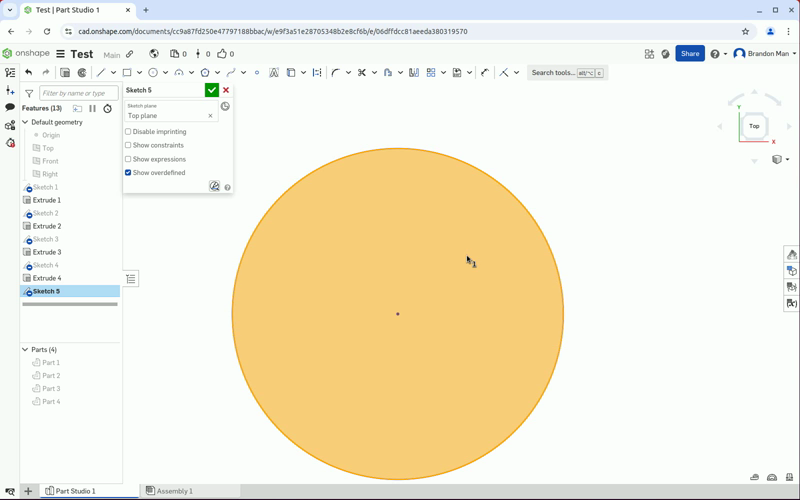
scroll(-6)
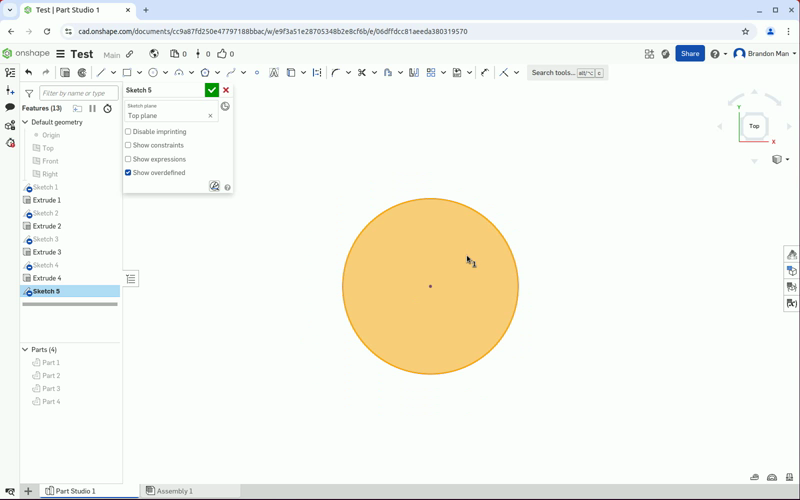
scroll(-6)
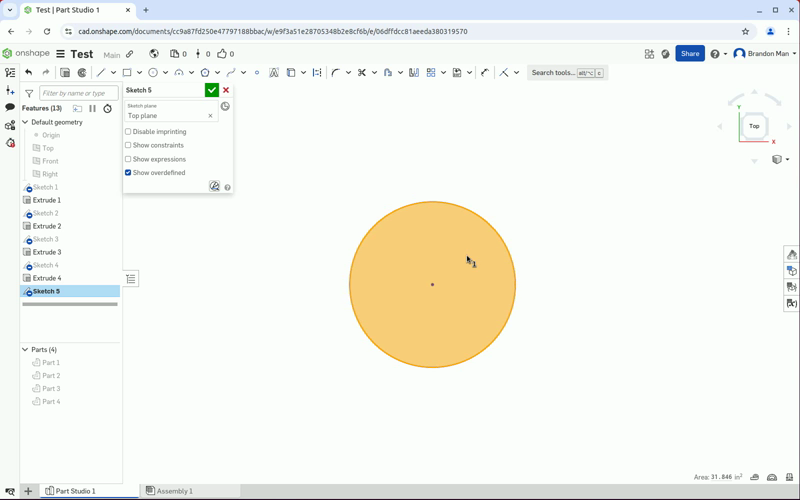
scroll(-6)
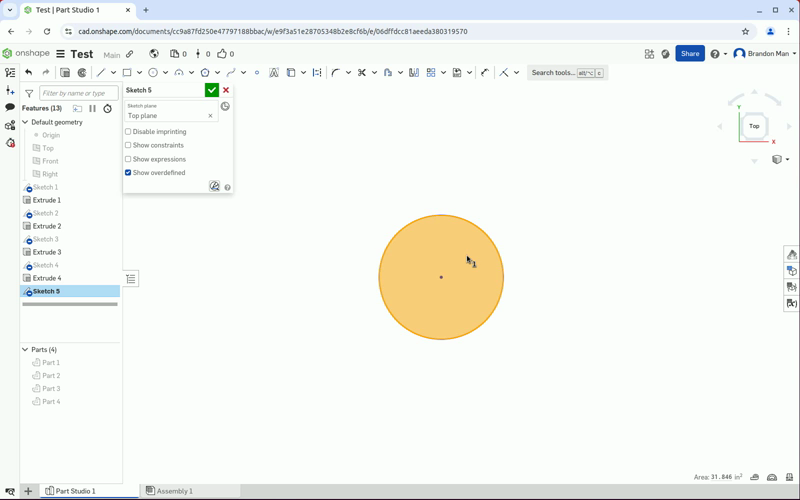
scroll(-6)
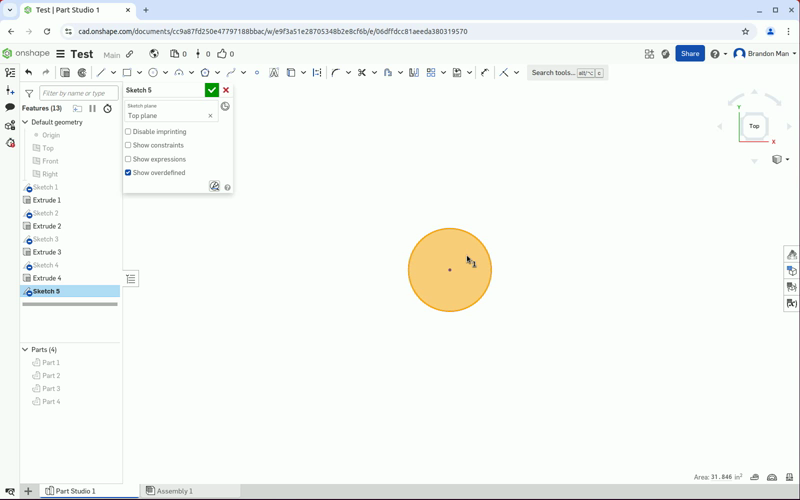
scroll(-6)
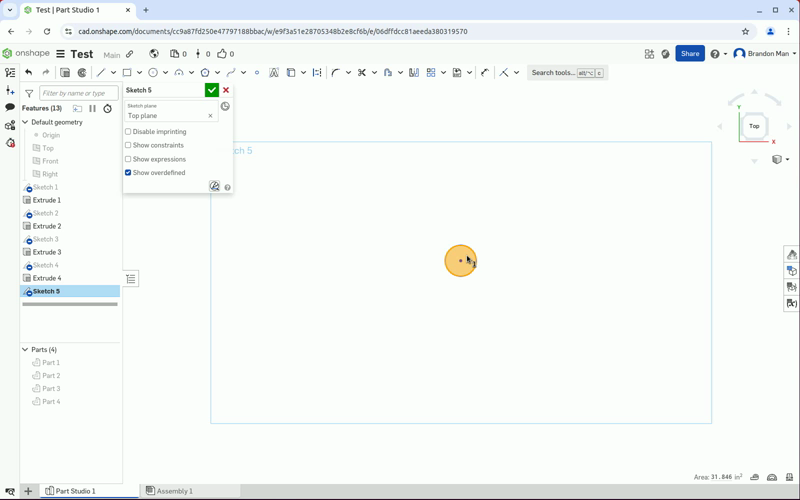
mouse_move(73, 352)
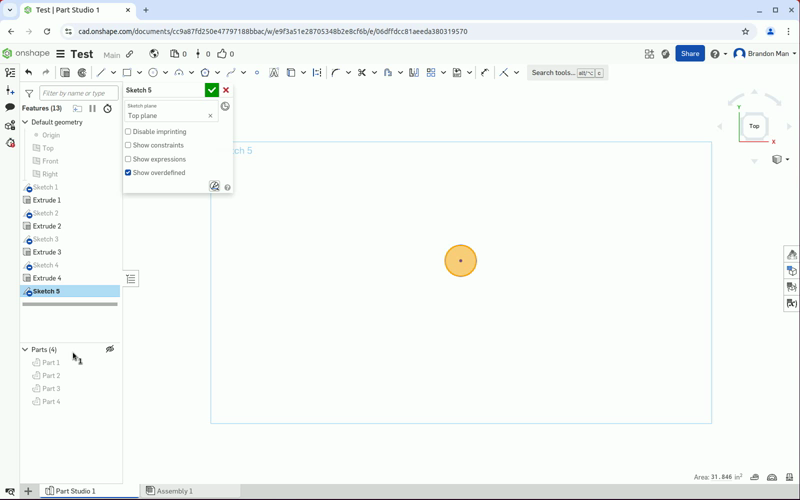
key(shift+y)
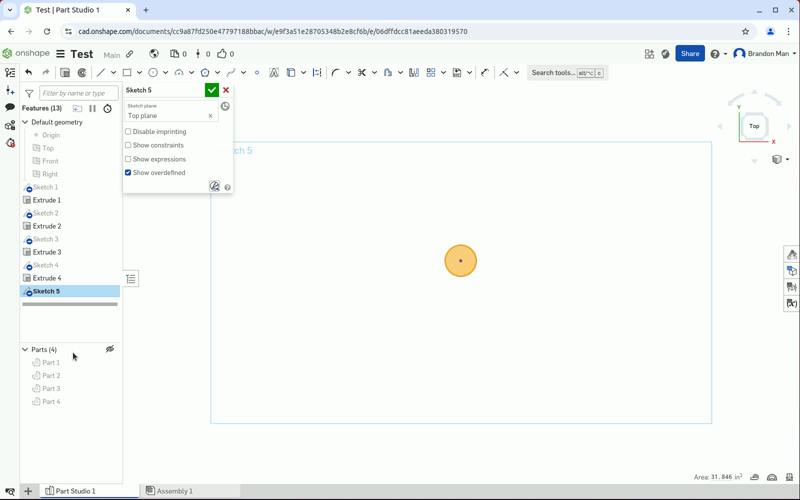
key(shift+e)
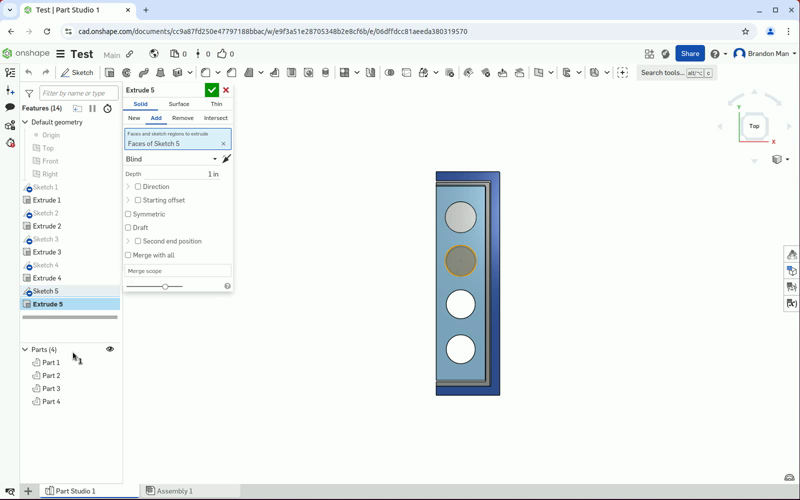
mouse_move(143, 106)
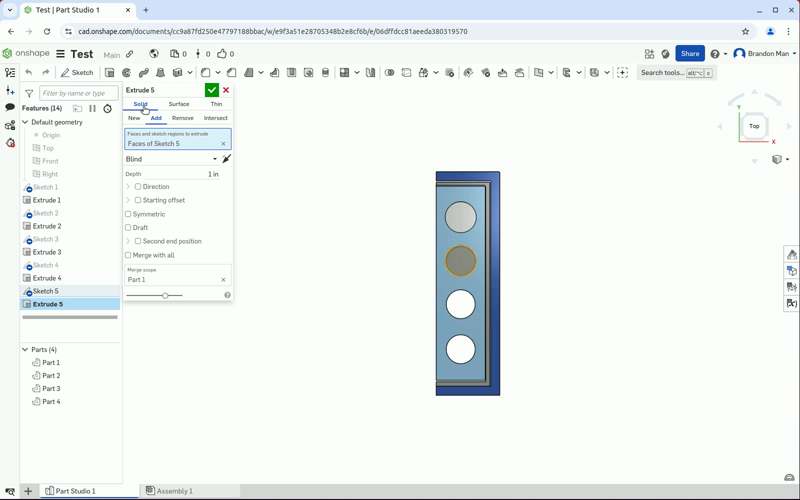
click(143, 106)
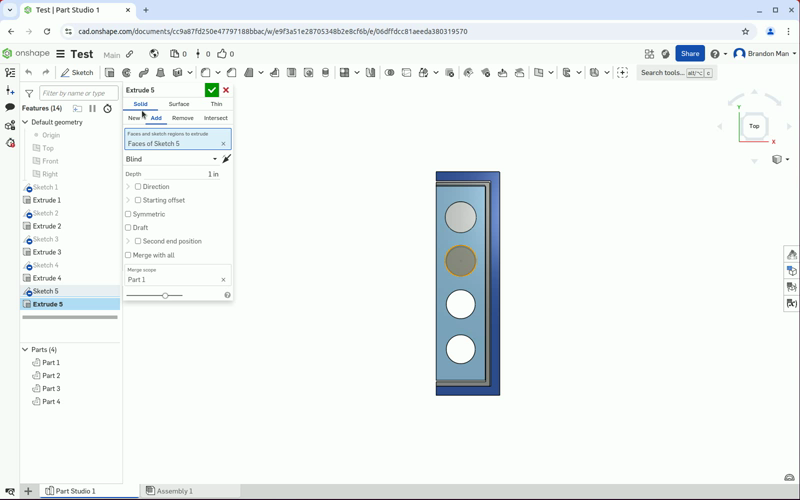
mouse_move(137, 120)
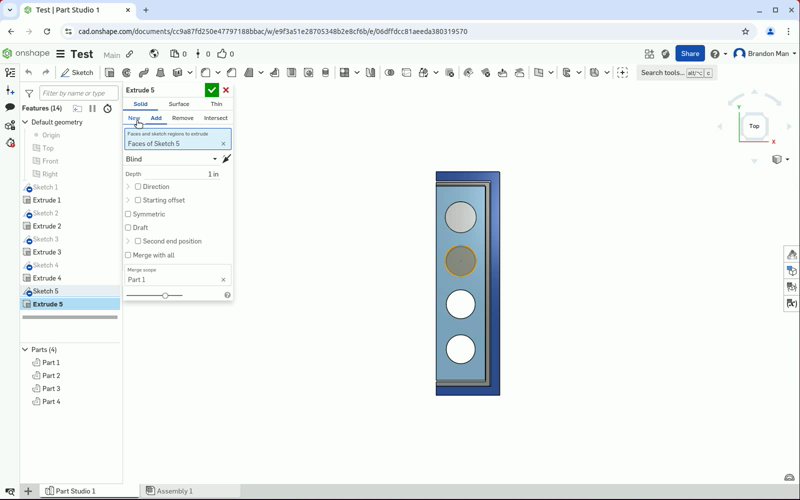
click(137, 120)
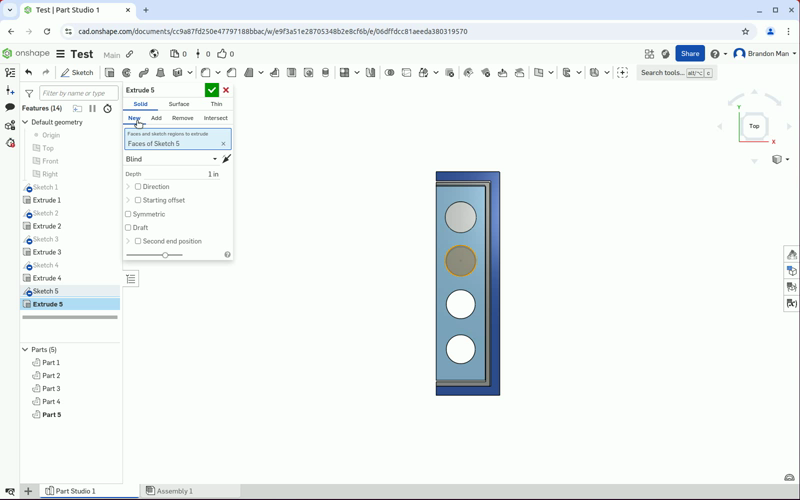
key(tab, 4)
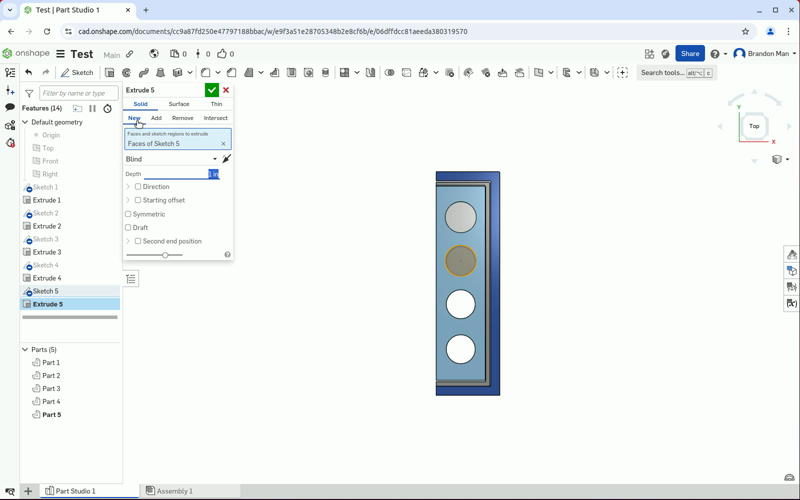
text(9.147)
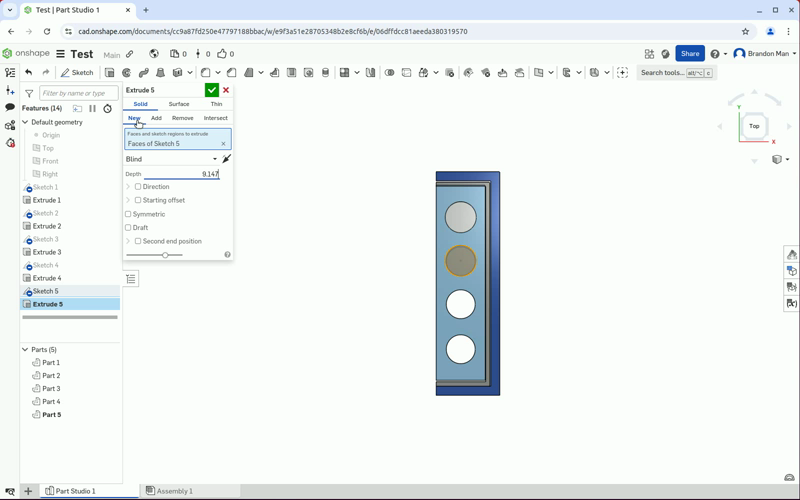
key(enter)
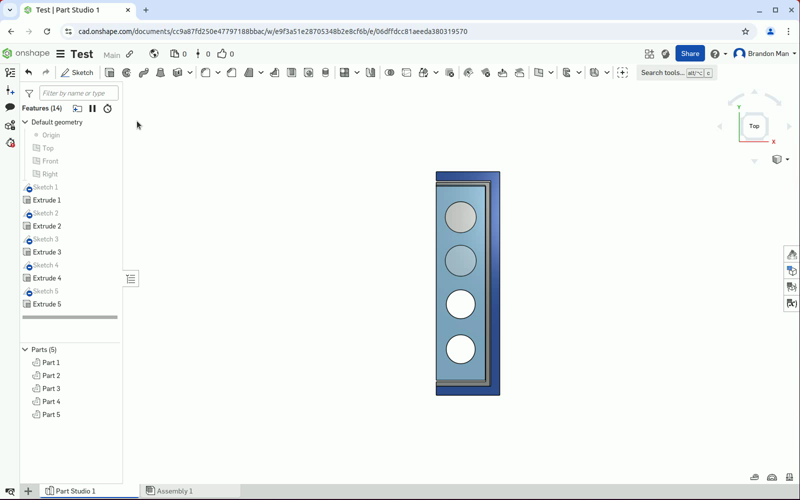
key(shift+h)
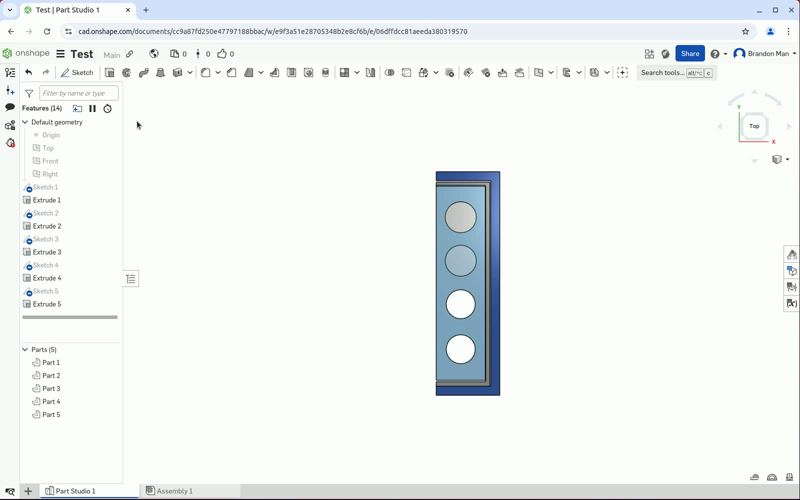
key(shift+h)
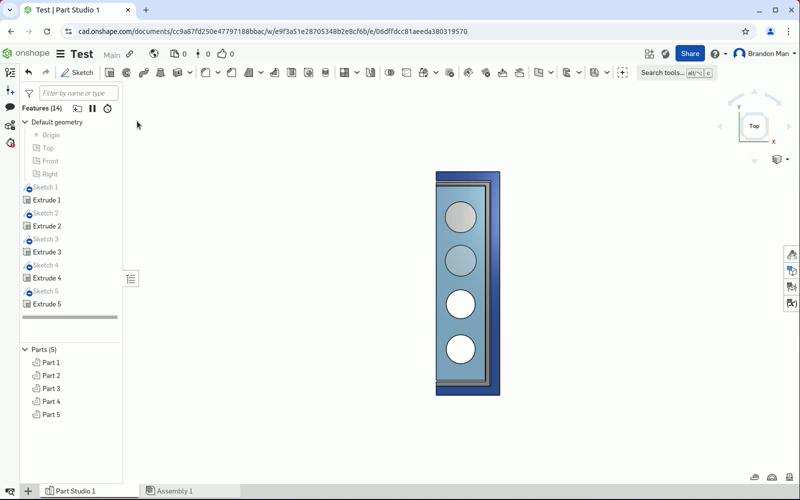
mouse_move(73, 189)
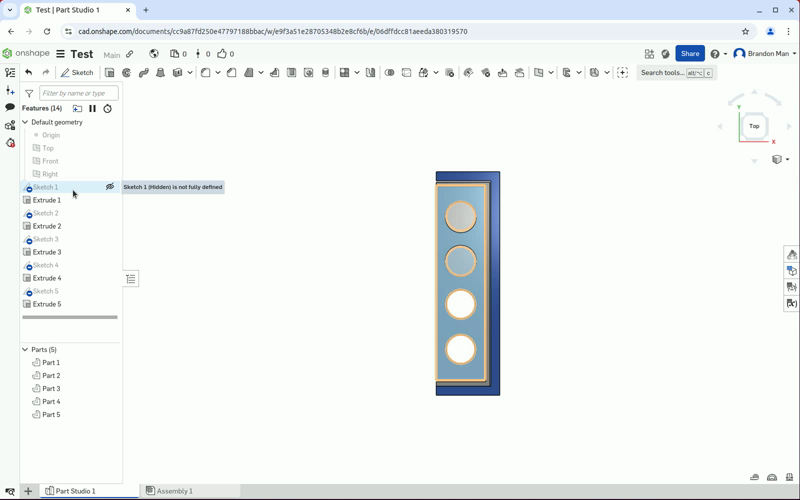
click(73, 189)
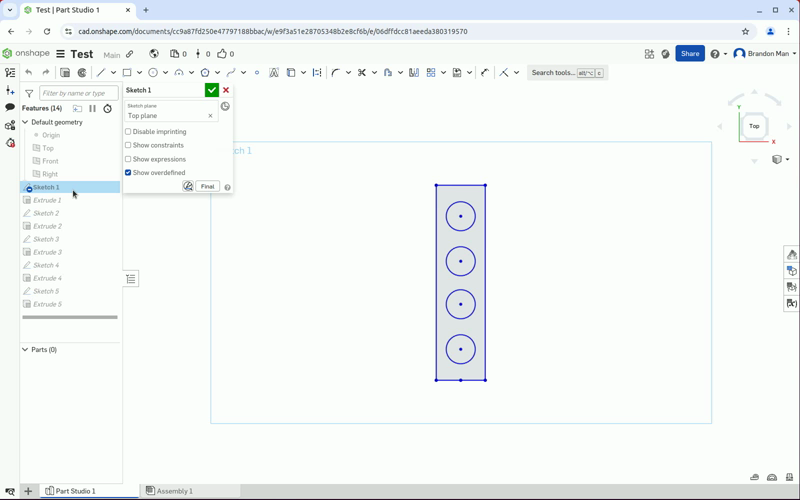
mouse_move(229, 92)
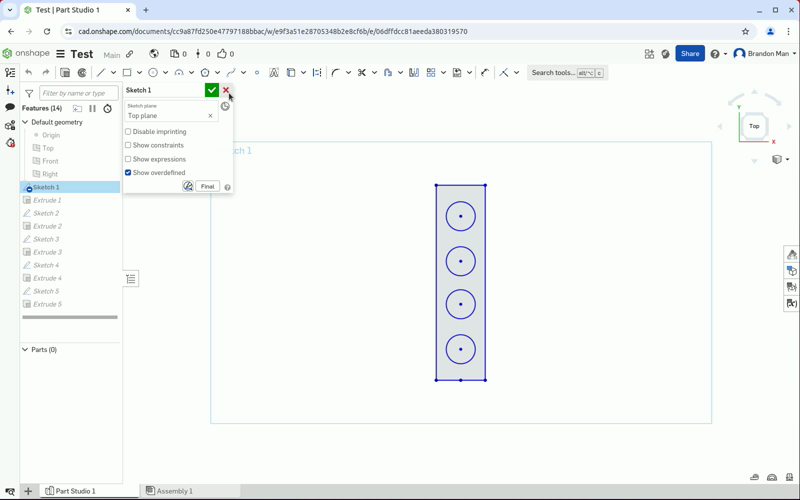
click(229, 92)
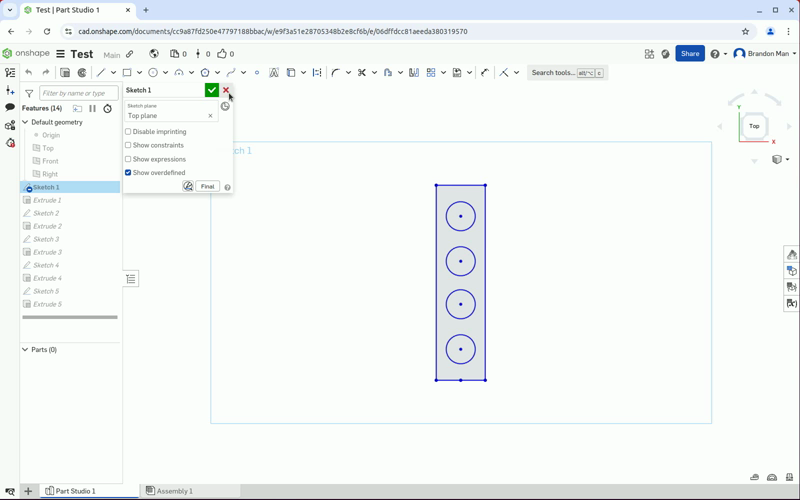
key(shift+s)
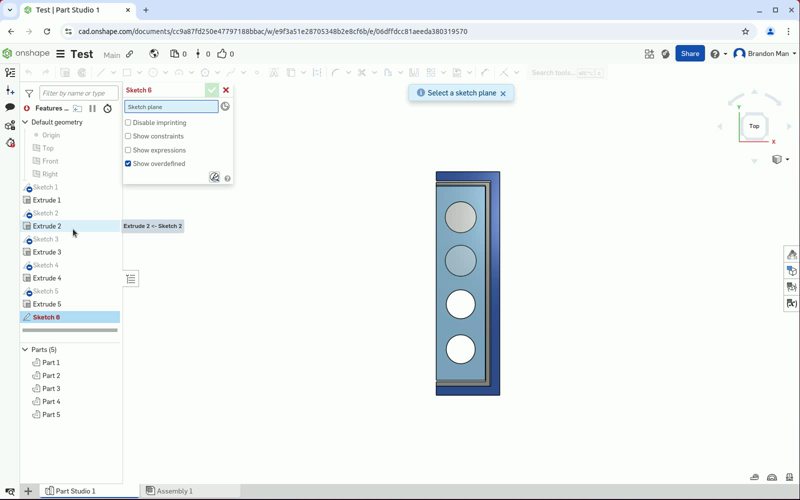
scroll(3)
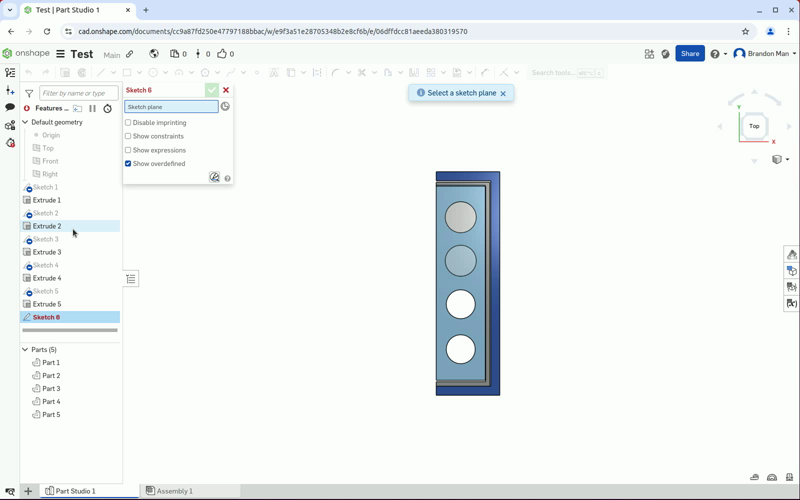
mouse_move(73, 150)
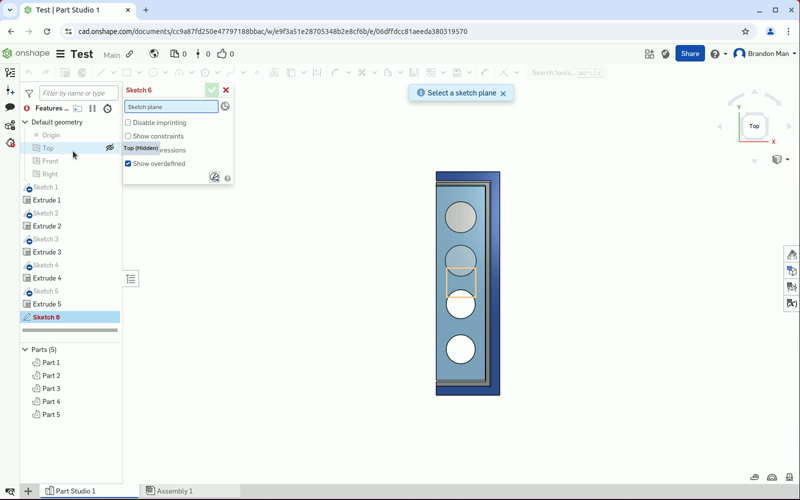
click(73, 150)
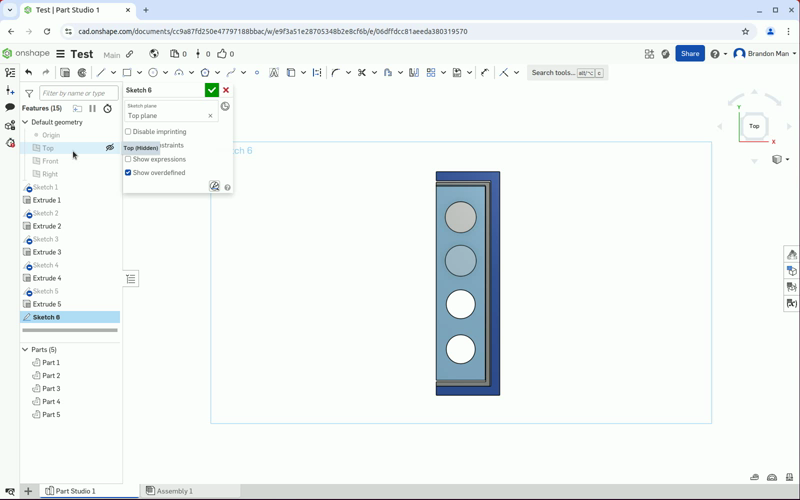
mouse_move(73, 352)
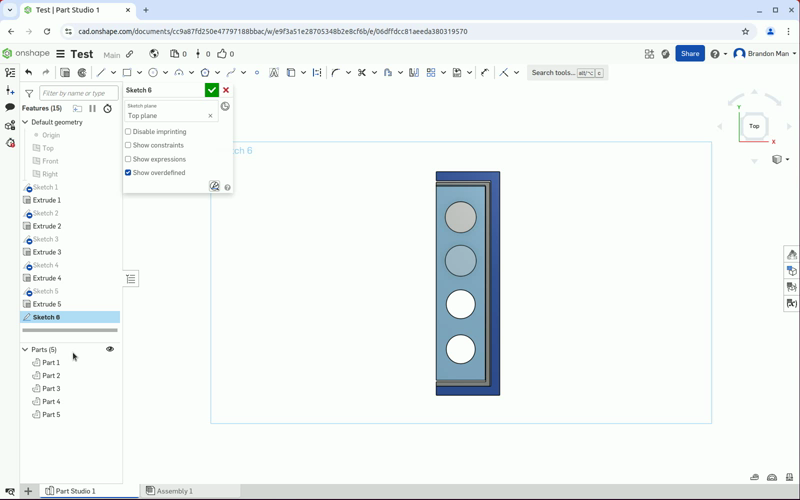
key(y)
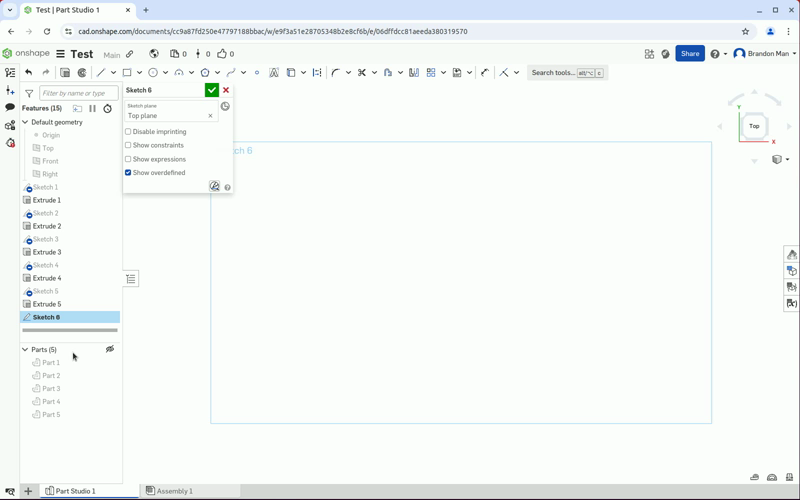
key(c)
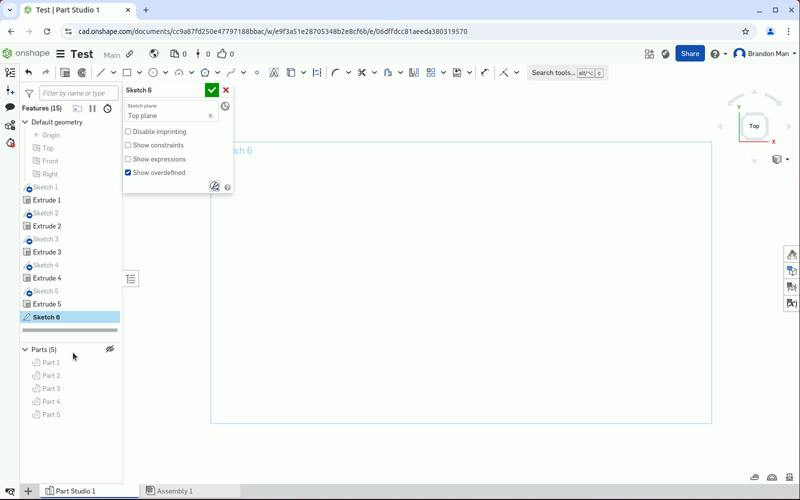
key_down(shift)
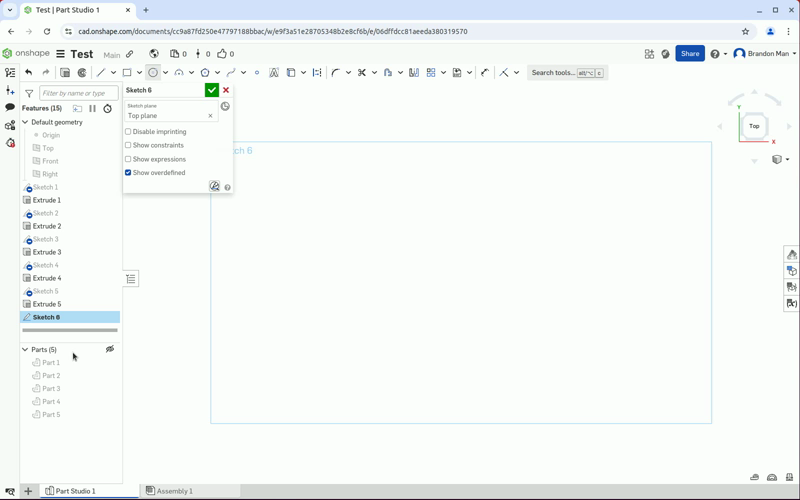
mouse_move(460, 305)
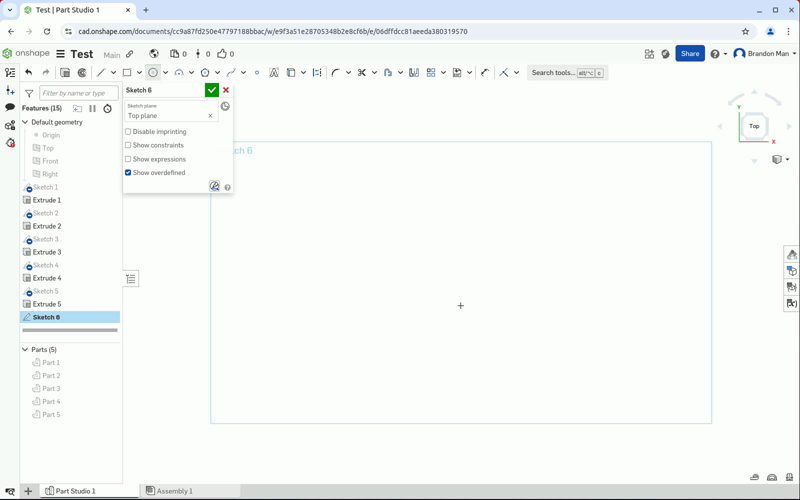
click(460, 305)
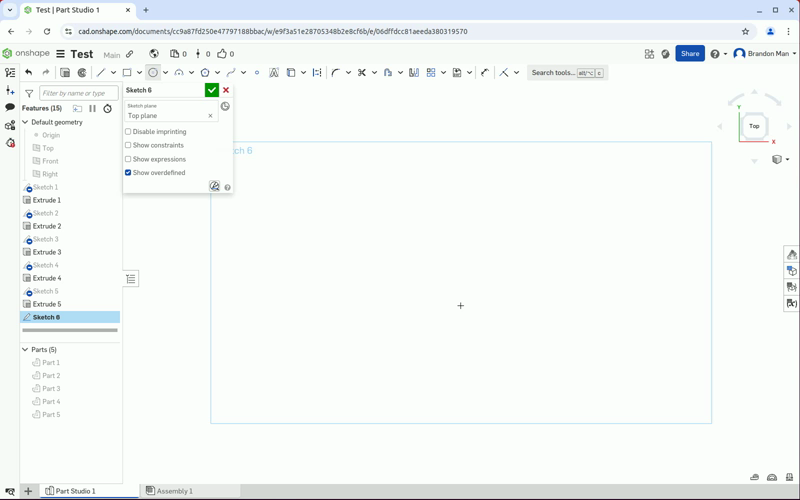
key_up(shift)
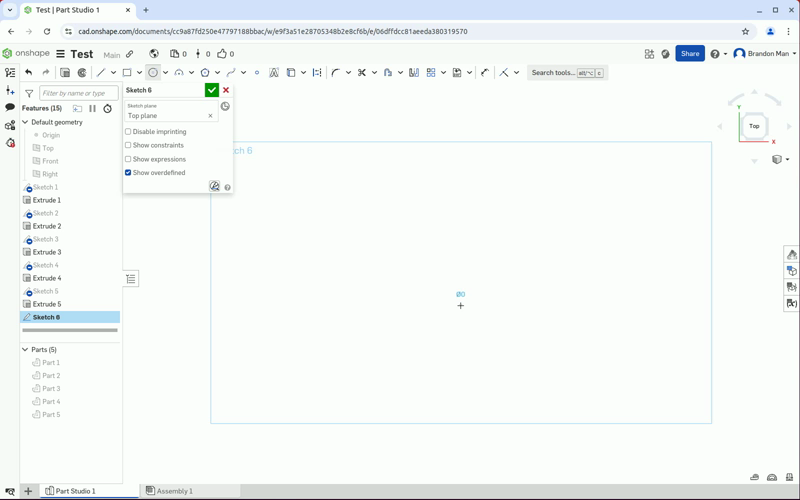
mouse_move(476, 305)
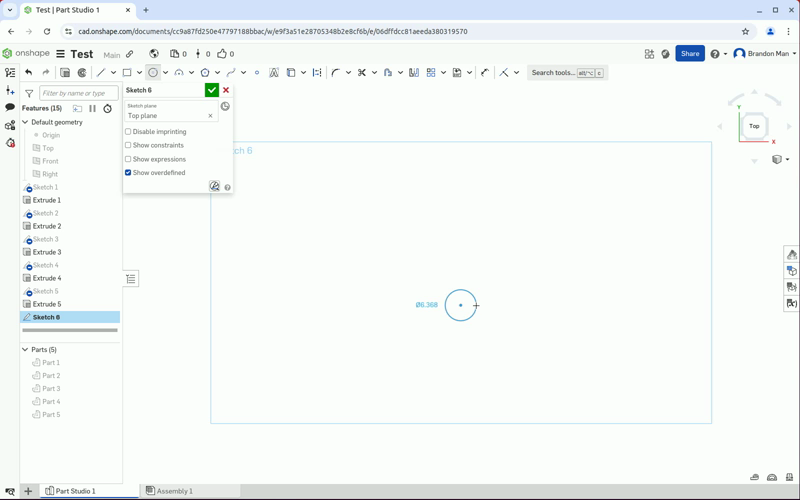
click(476, 305)
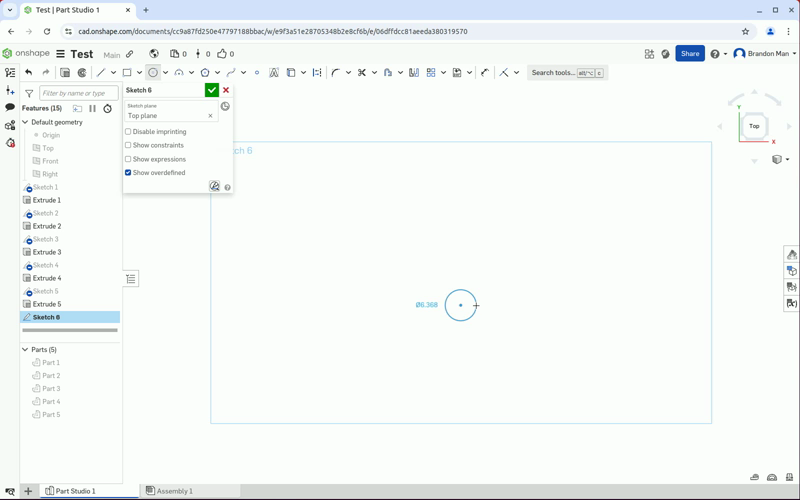
key(esc)
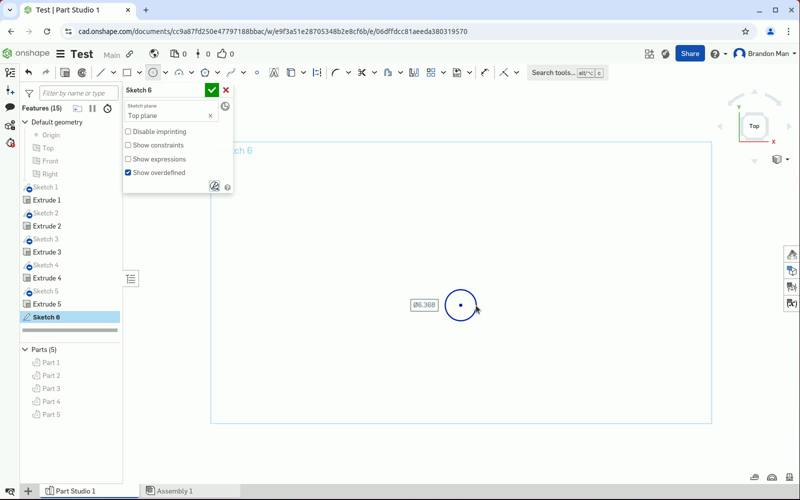
mouse_move(468, 312)
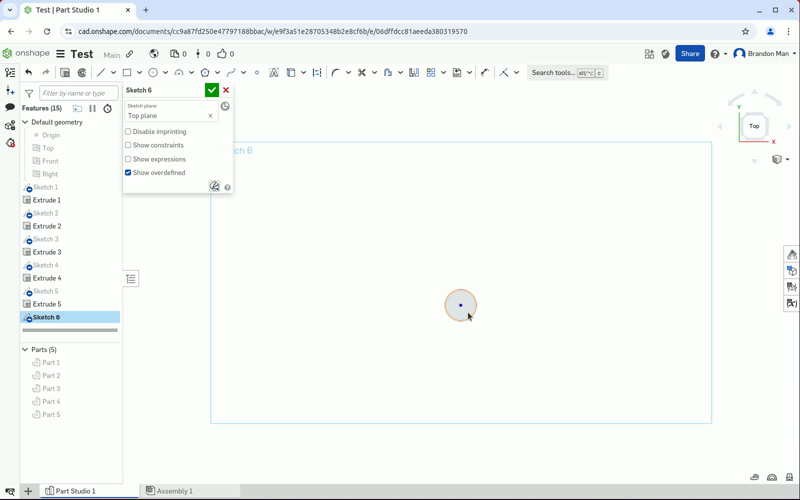
scroll(6)
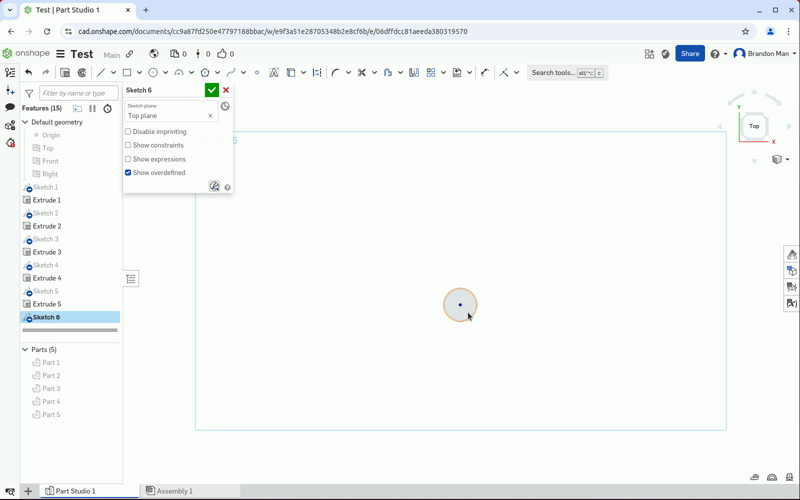
scroll(6)
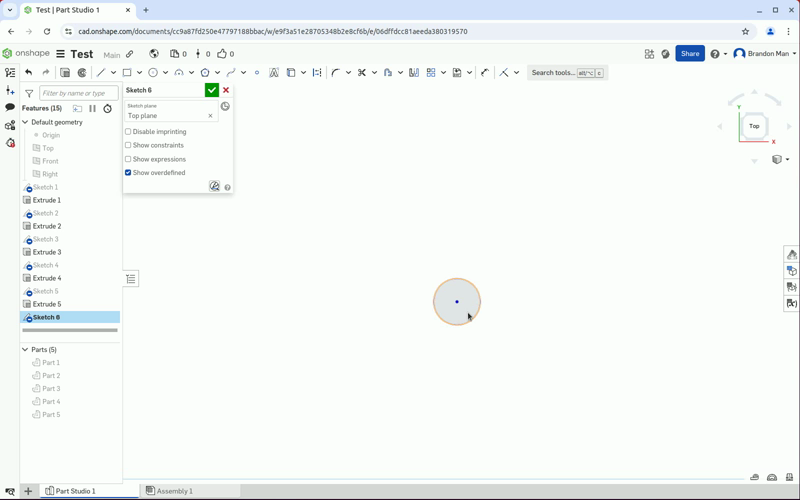
scroll(6)
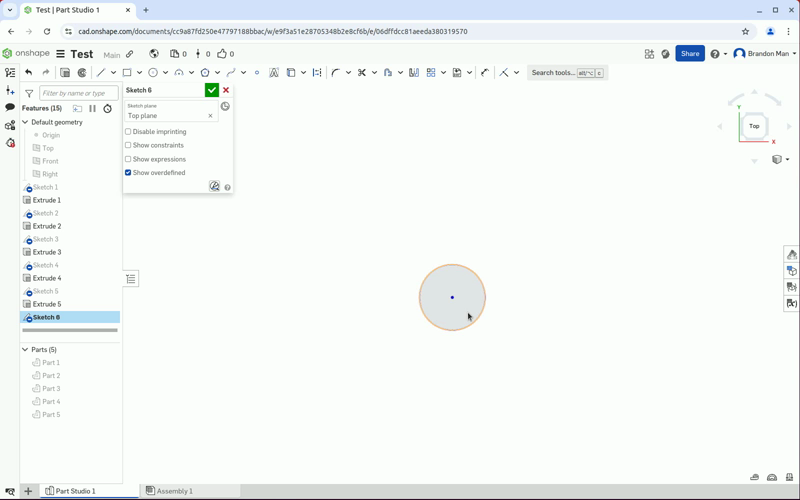
scroll(6)
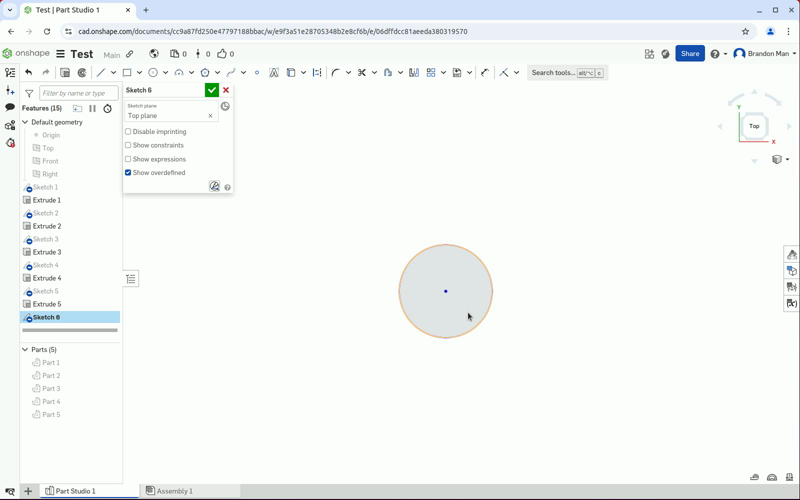
scroll(6)
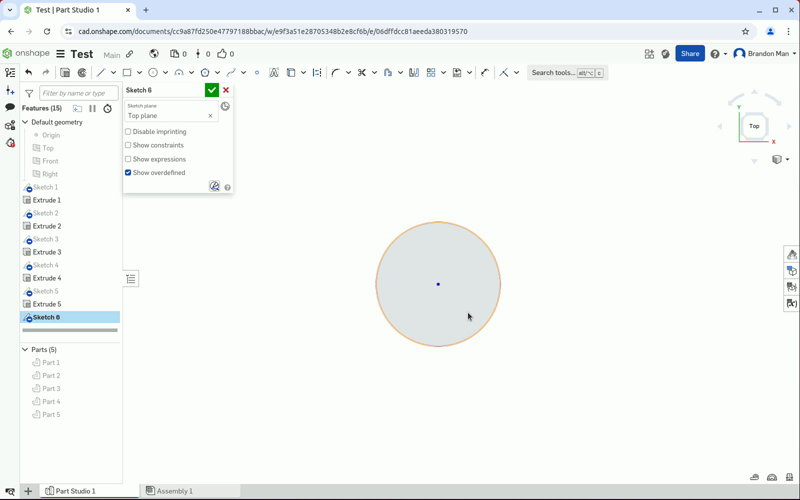
scroll(6)
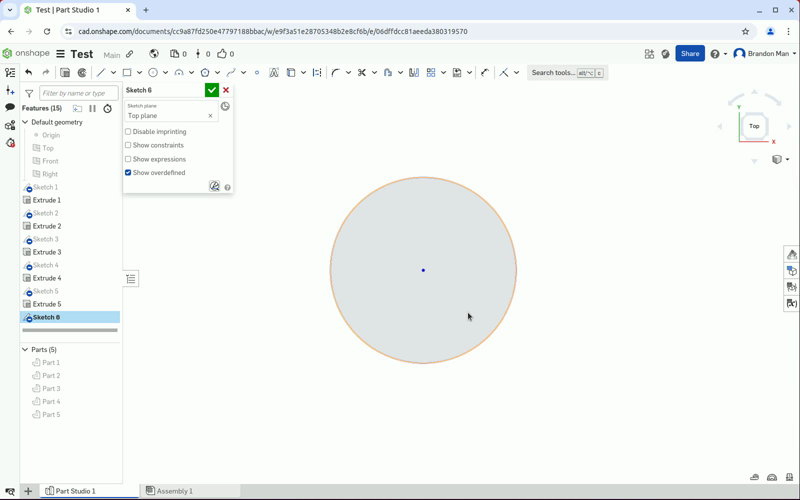
scroll(6)
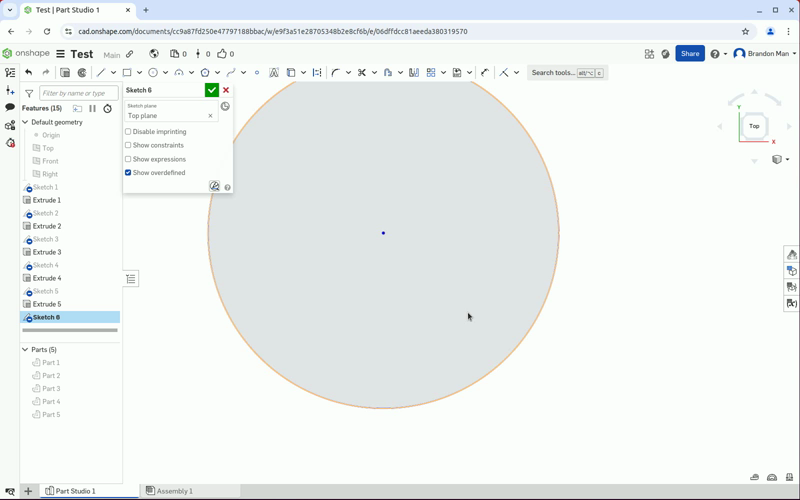
click(468, 312)
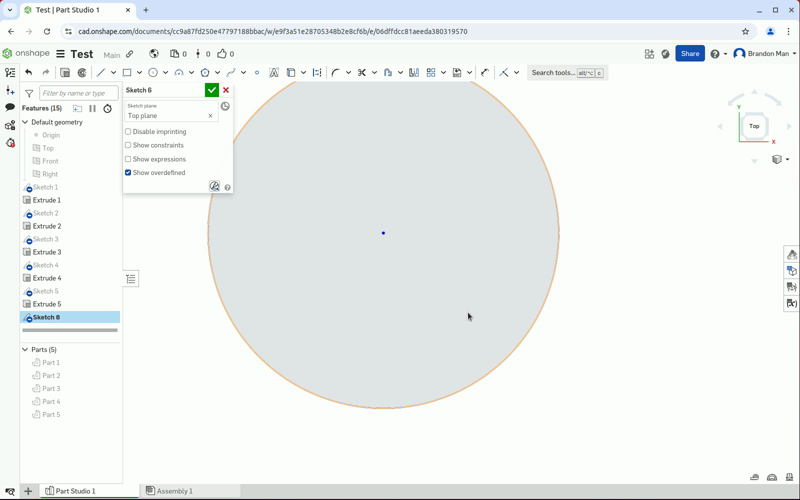
scroll(-6)
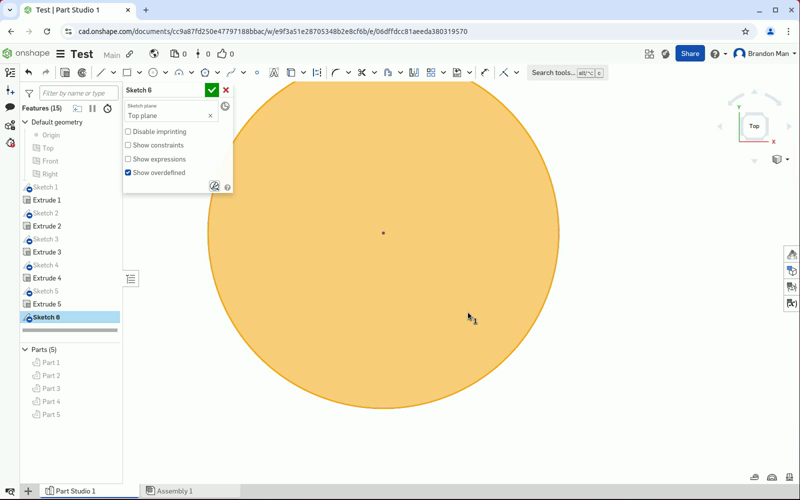
scroll(-6)
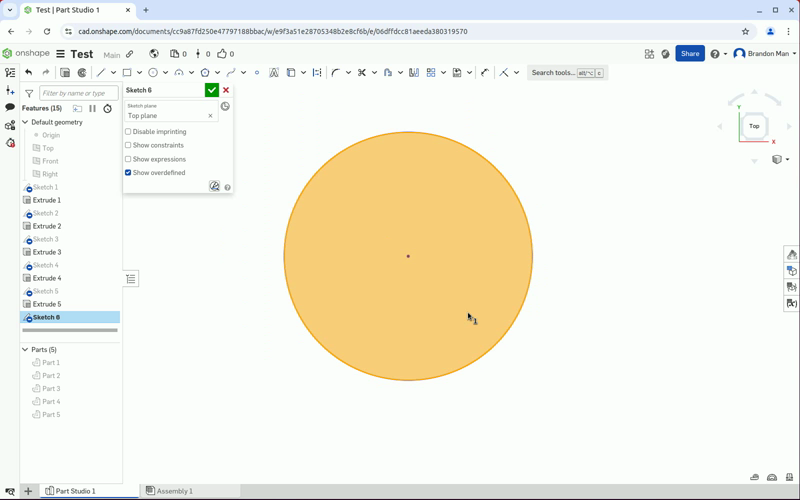
scroll(-6)
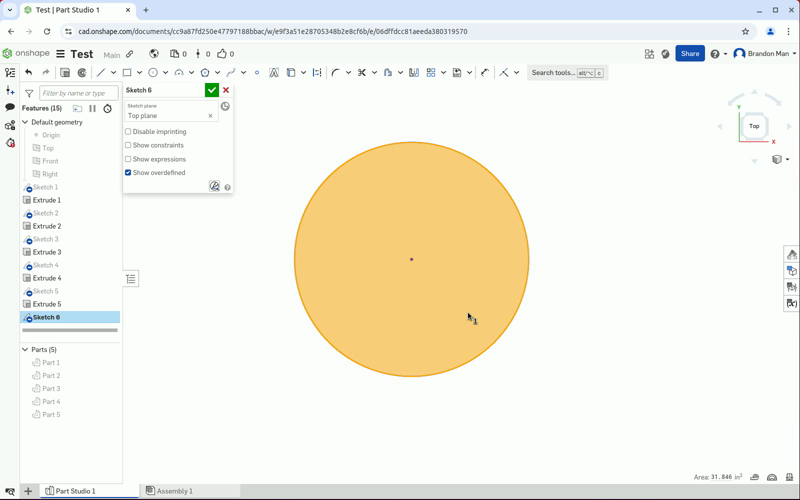
scroll(-6)
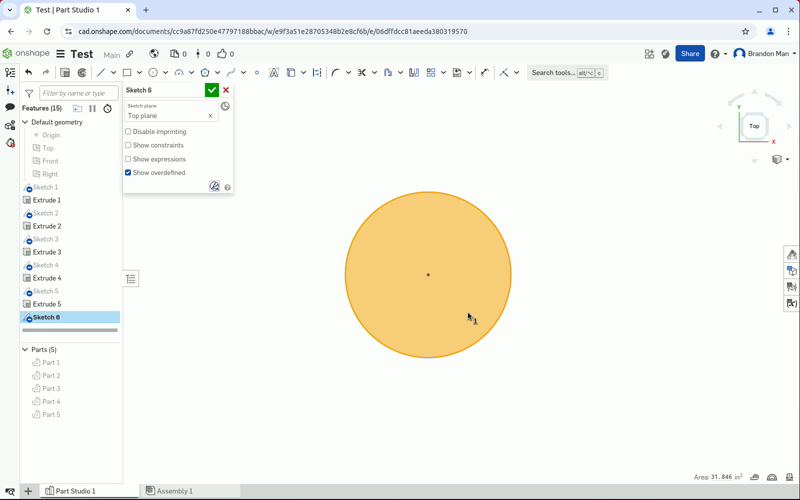
scroll(-6)
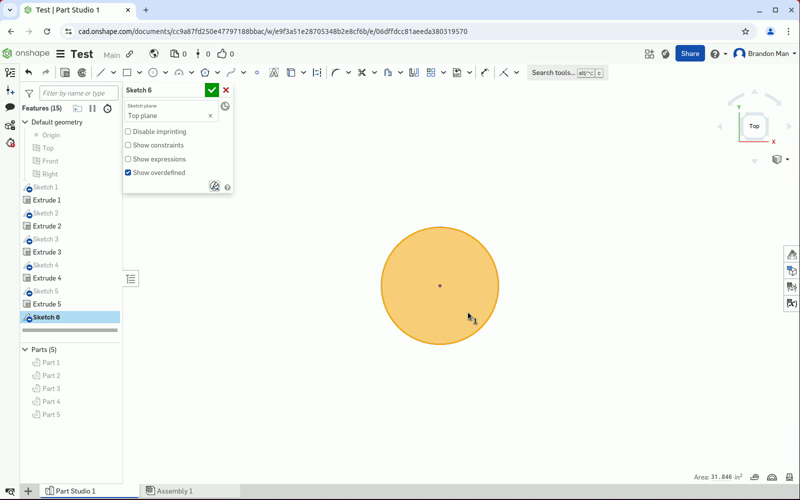
scroll(-6)
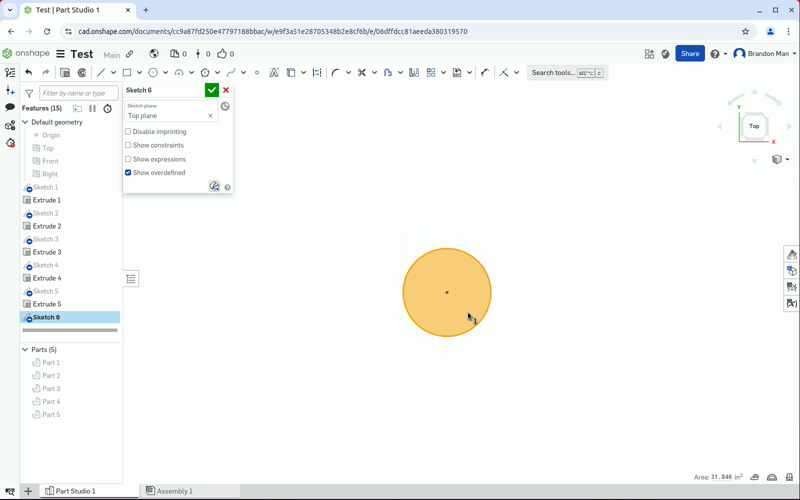
scroll(-6)
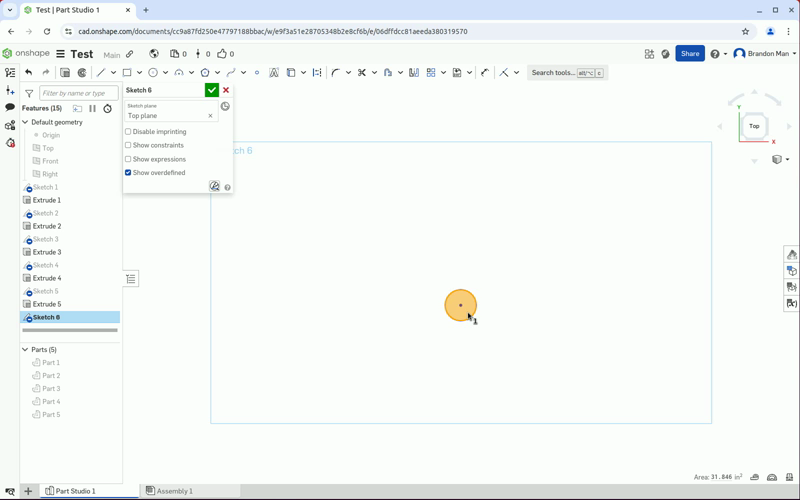
mouse_move(73, 352)
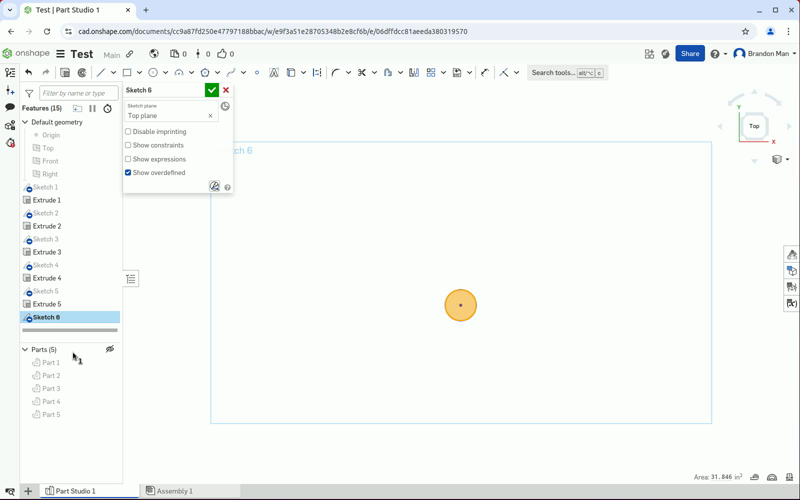
key(shift+y)
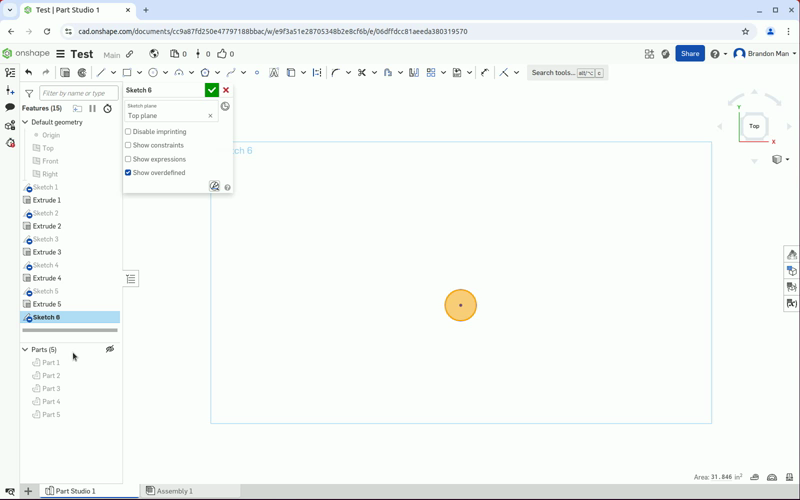
key(shift+e)
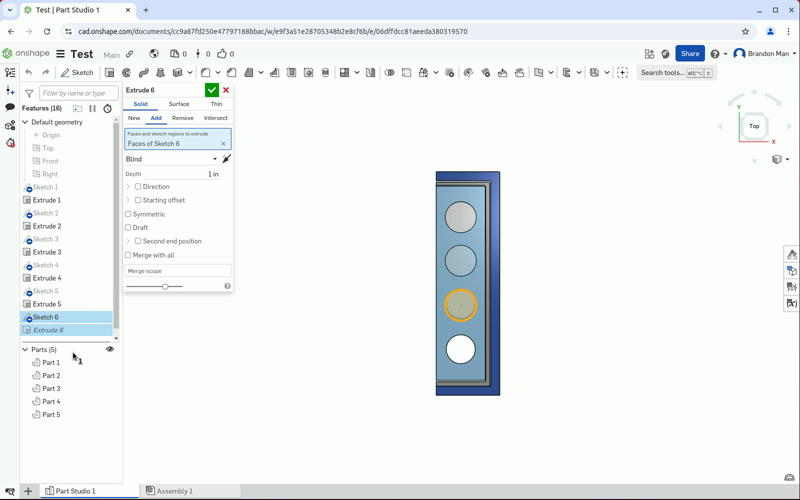
mouse_move(143, 106)
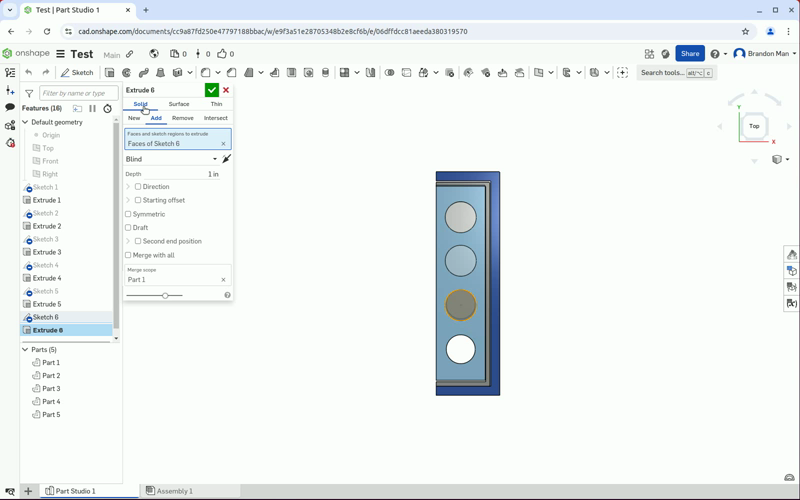
click(143, 106)
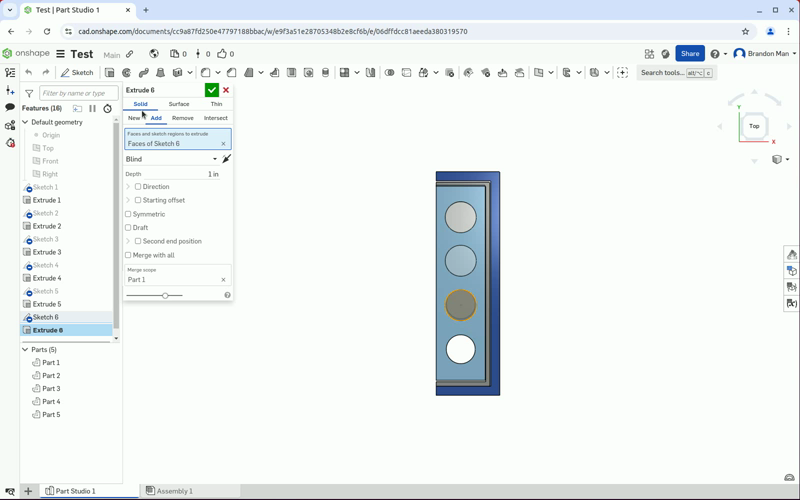
mouse_move(137, 120)
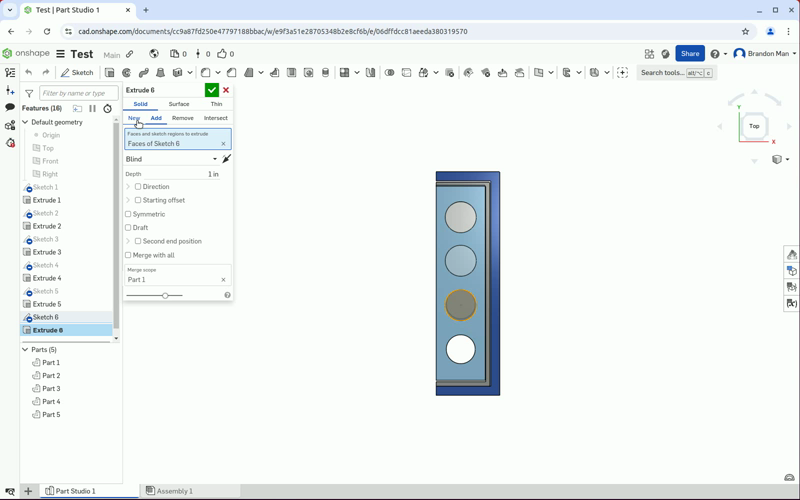
click(137, 120)
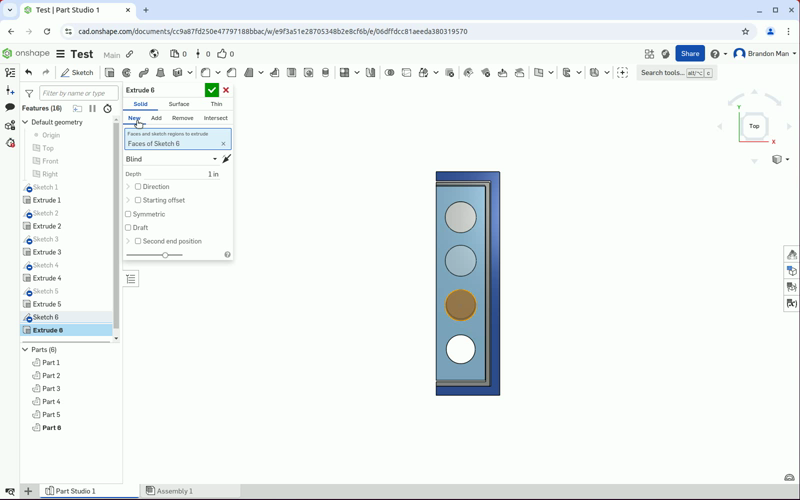
key(tab, 4)
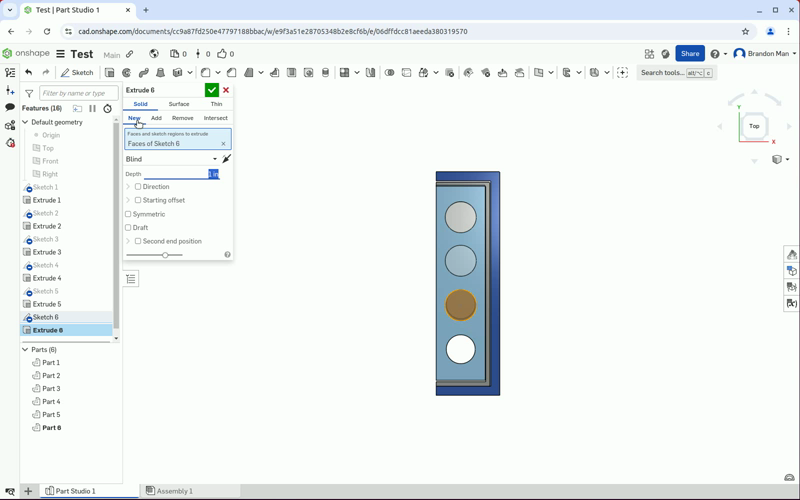
text(9.147)
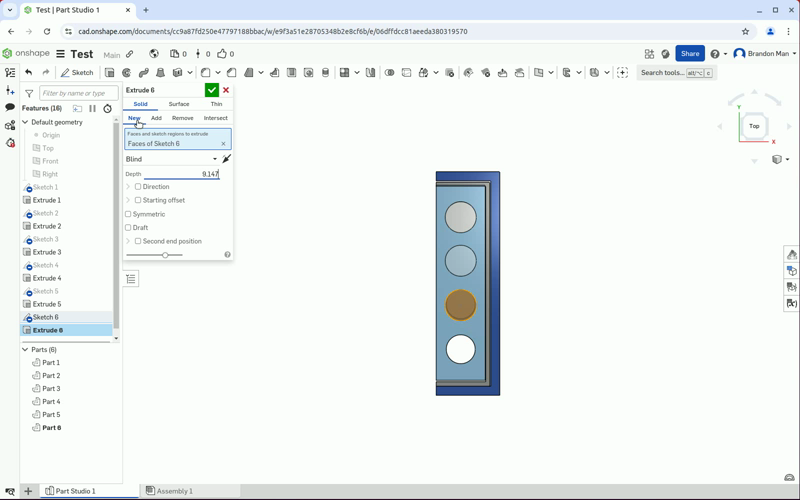
key(enter)
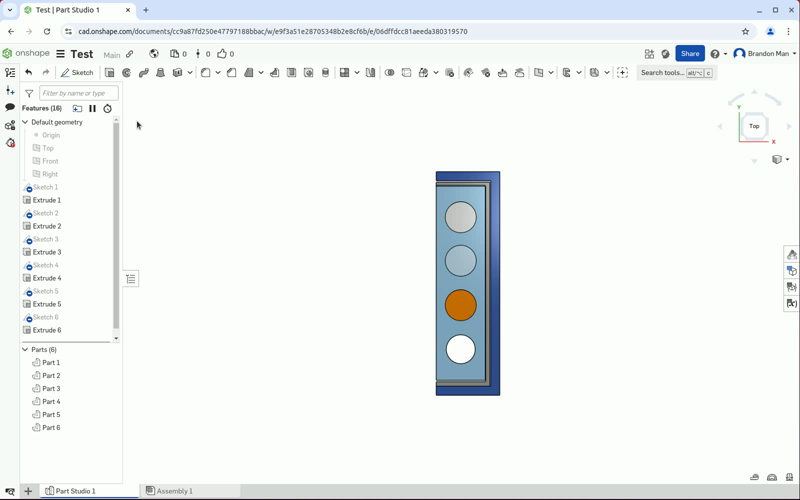
key(shift+h)
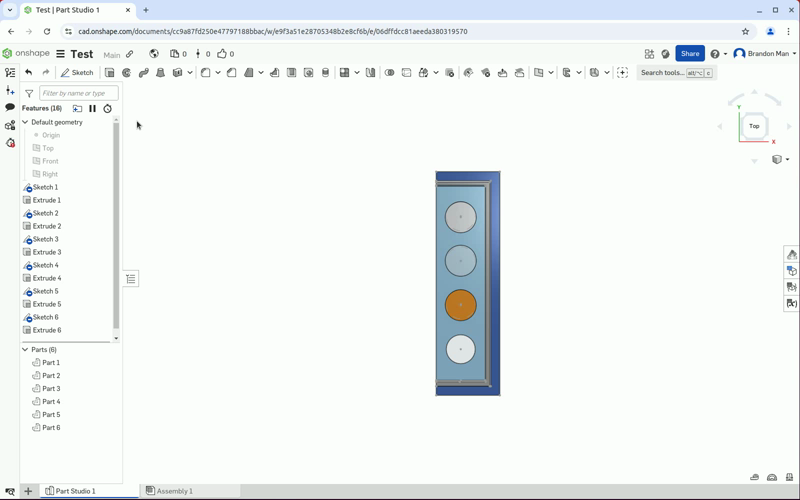
key(shift+h)
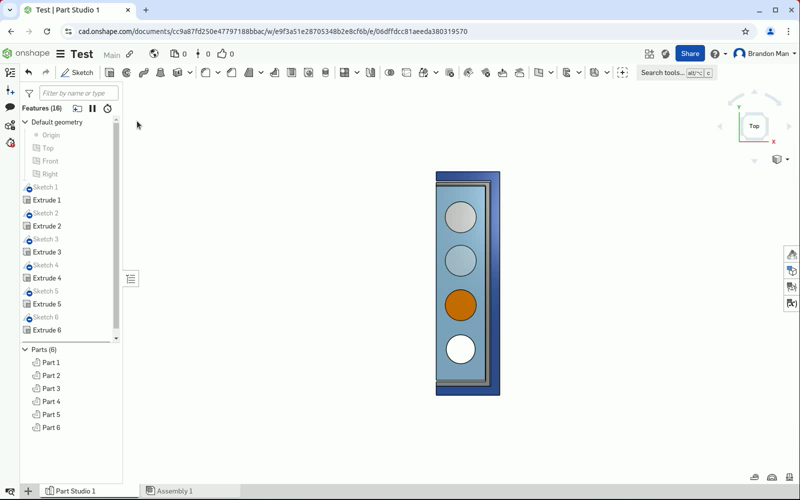
mouse_move(69, 189)
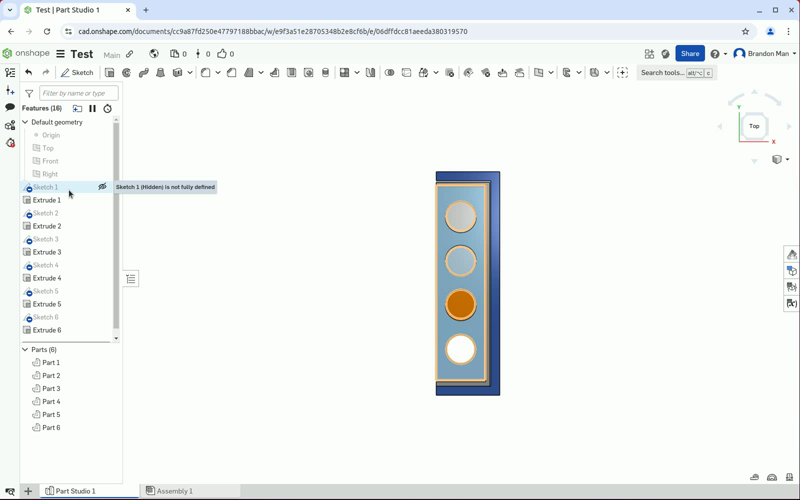
click(69, 189)
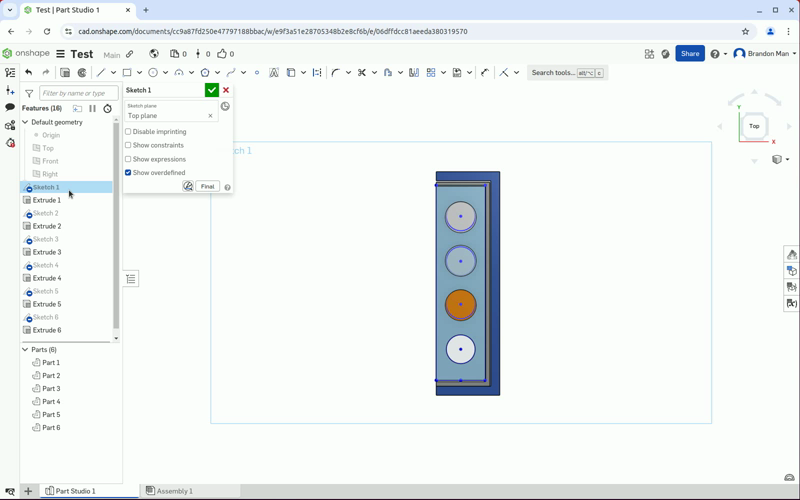
mouse_move(229, 92)
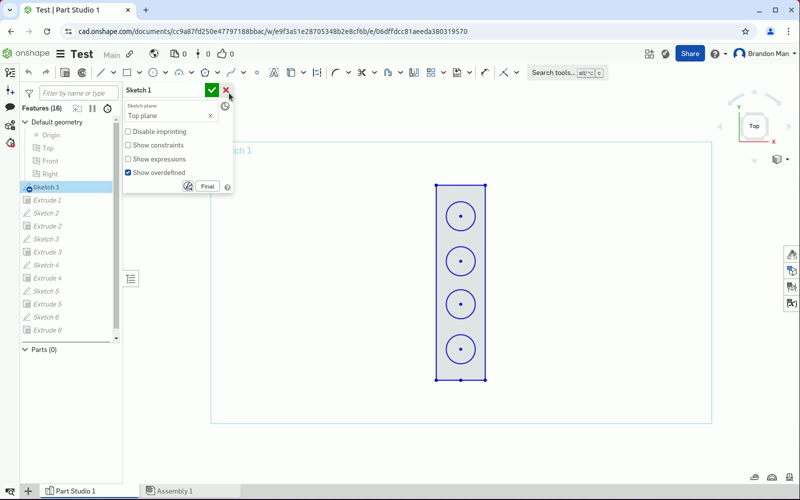
click(229, 92)
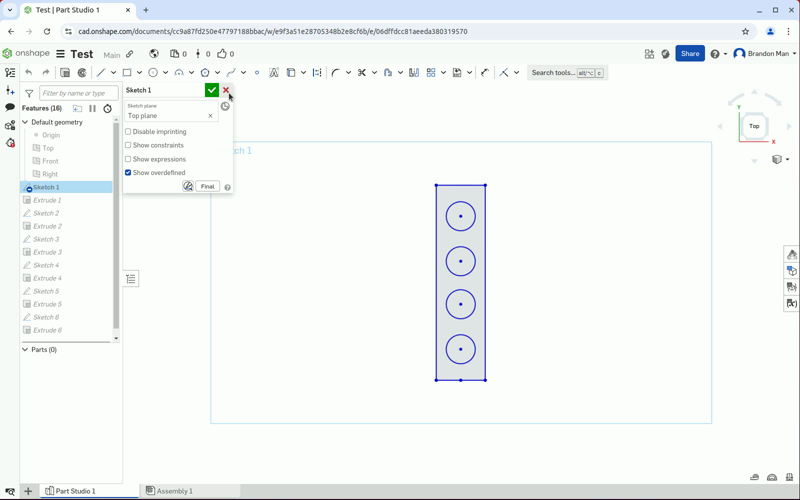
key(shift+s)
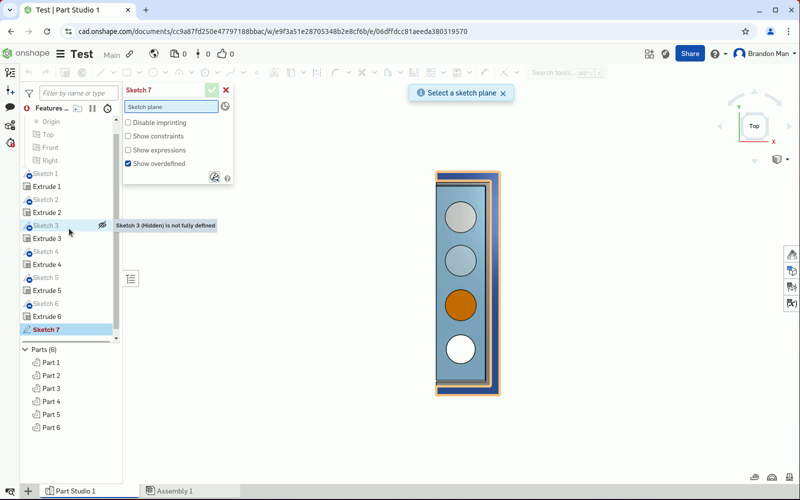
scroll(3)
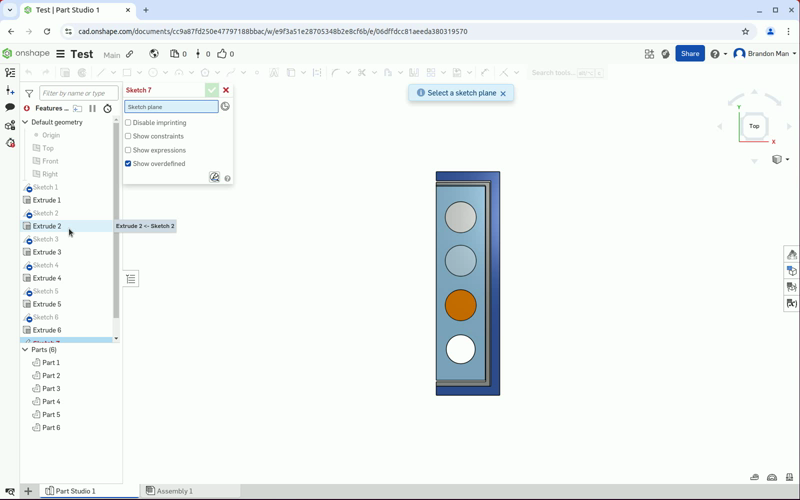
mouse_move(69, 150)
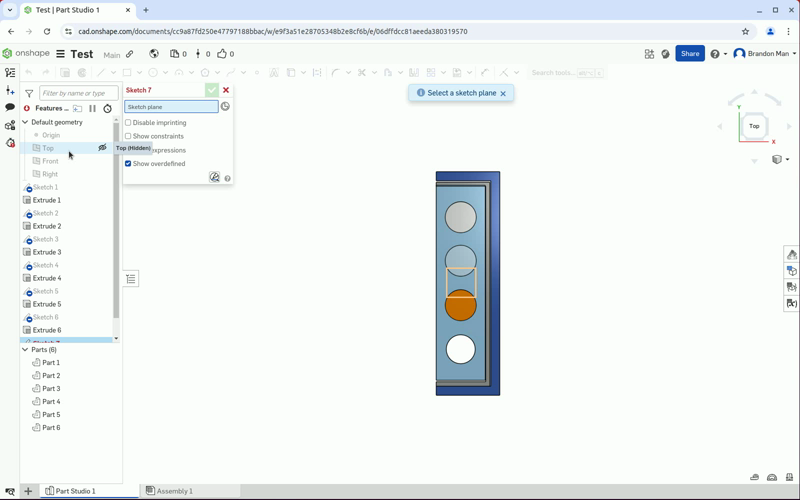
click(69, 150)
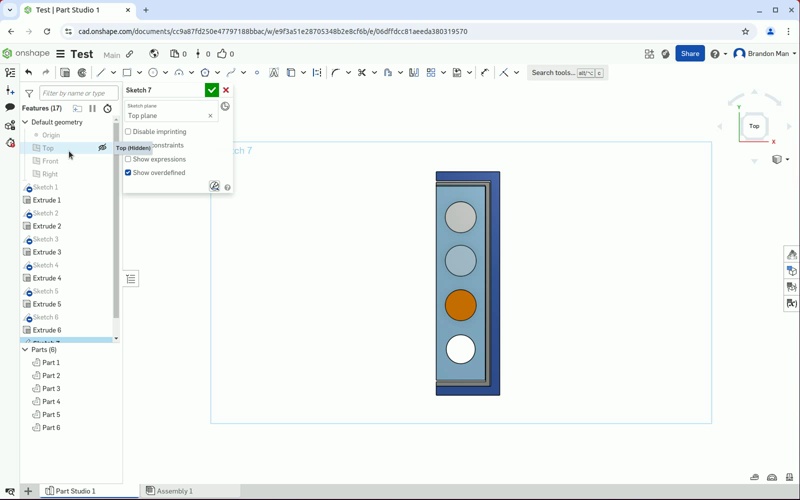
mouse_move(73, 352)
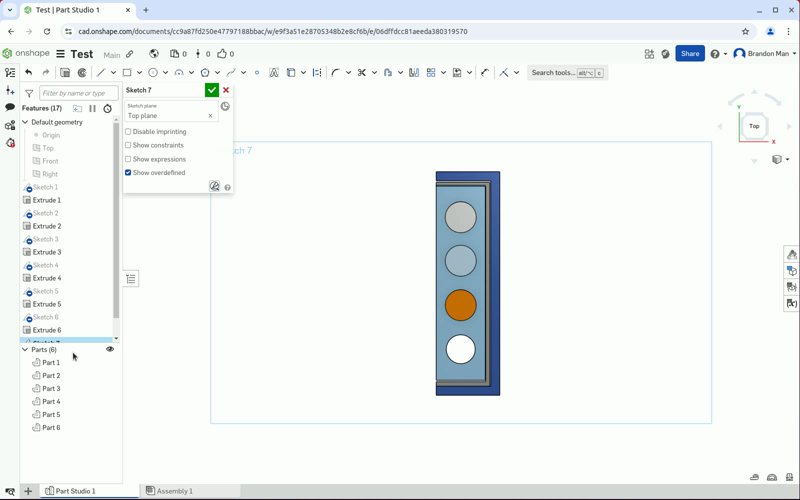
key(y)
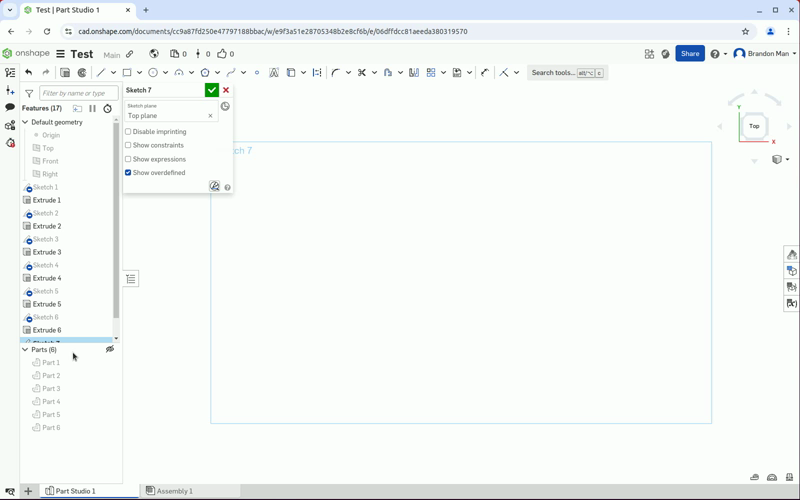
key(a)
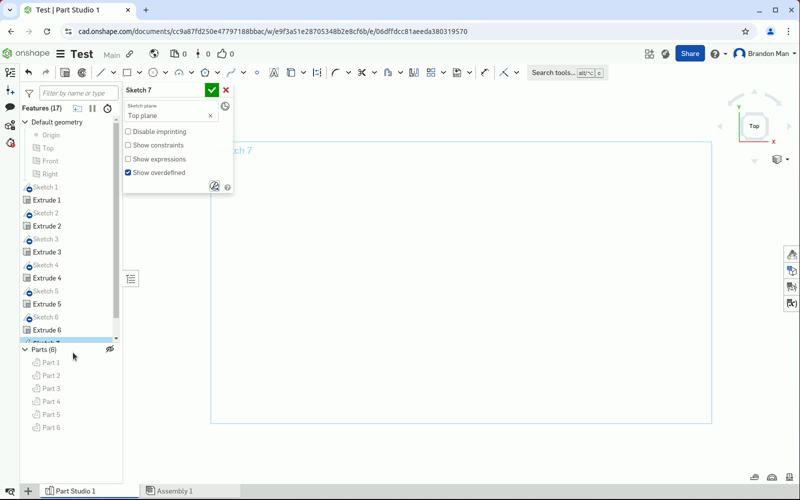
key_down(shift)
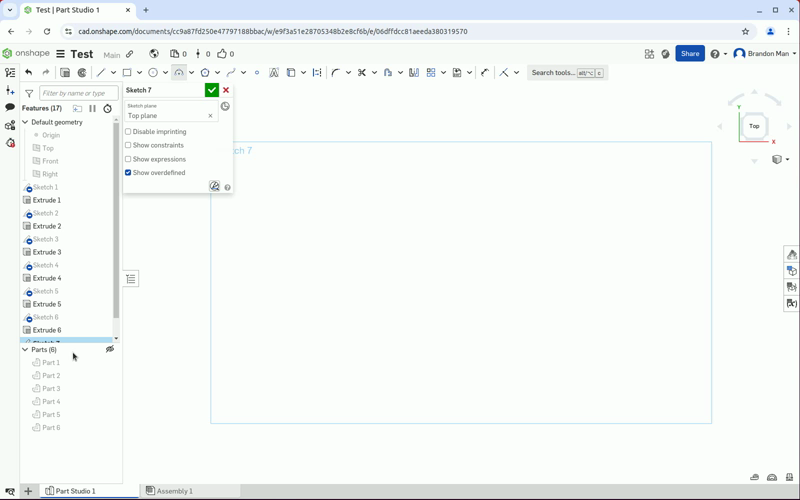
mouse_move(460, 363)
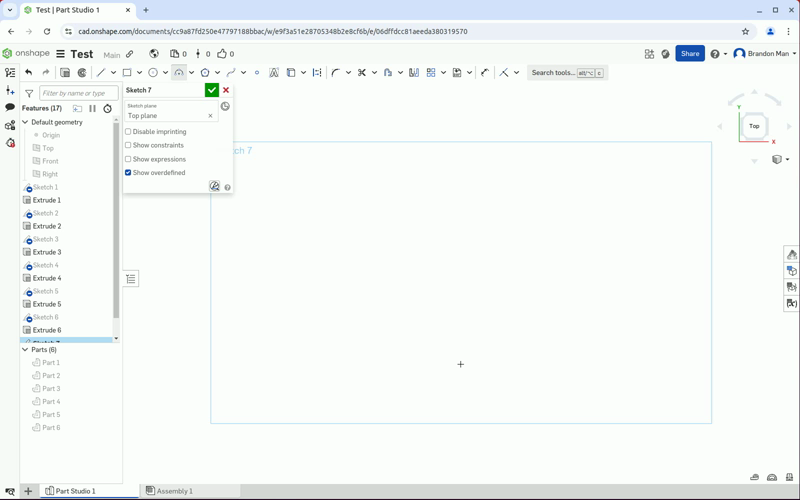
click(460, 363)
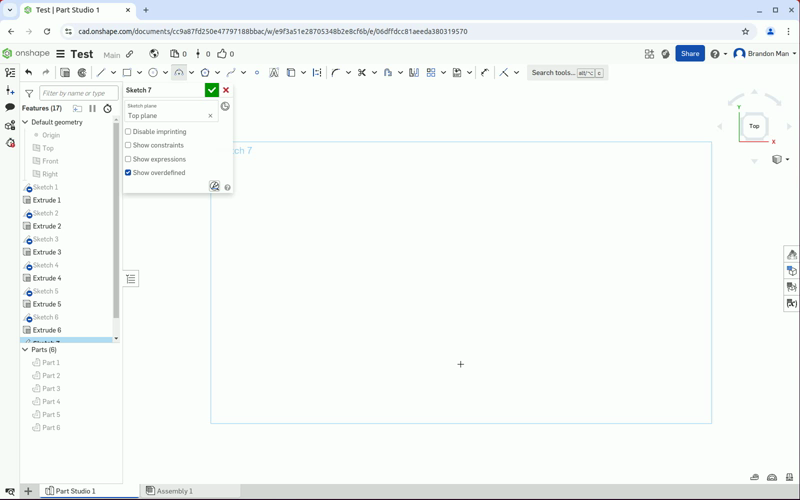
key_up(shift)
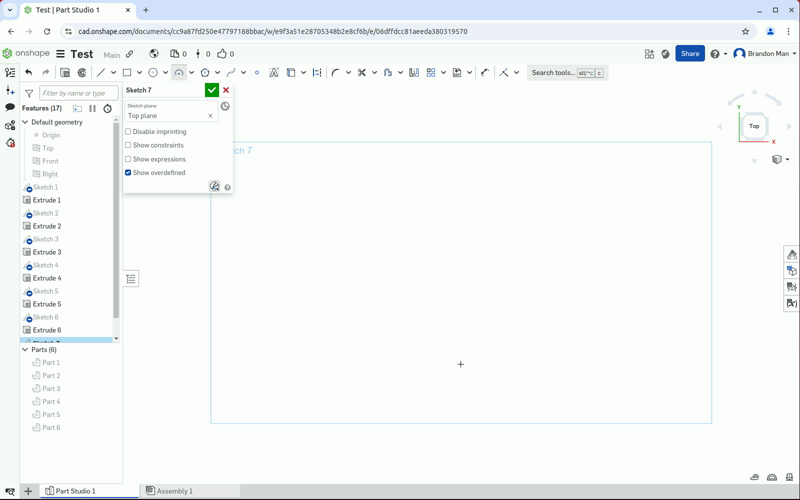
key_down(shift)
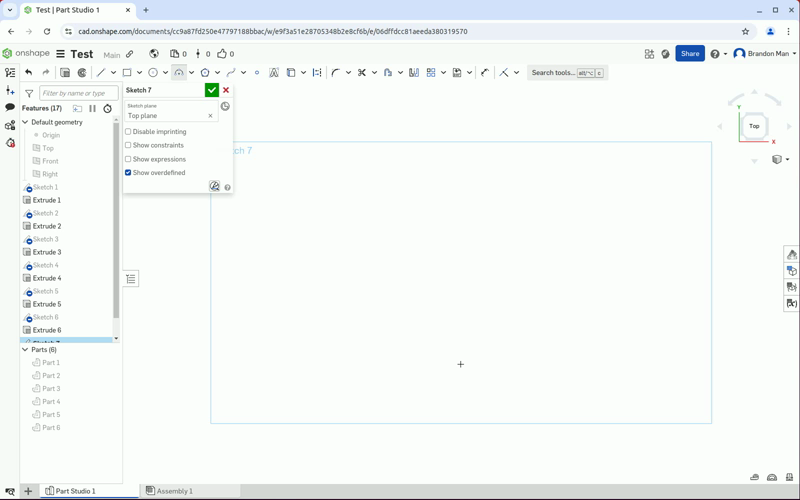
mouse_move(460, 333)
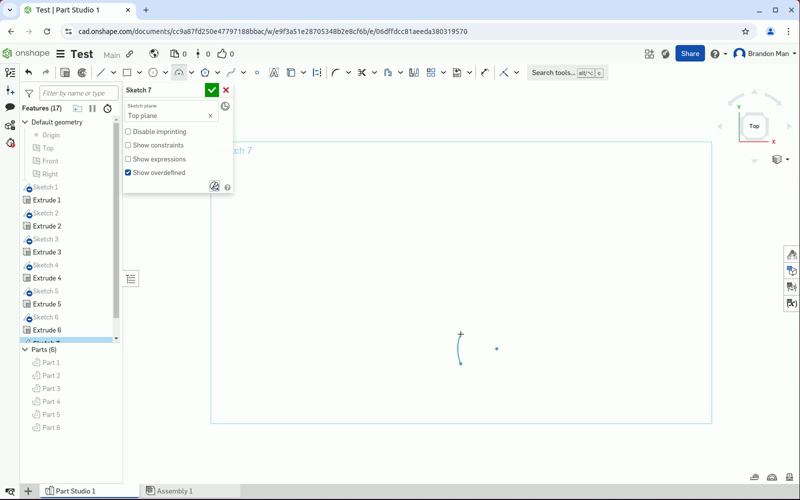
click(460, 333)
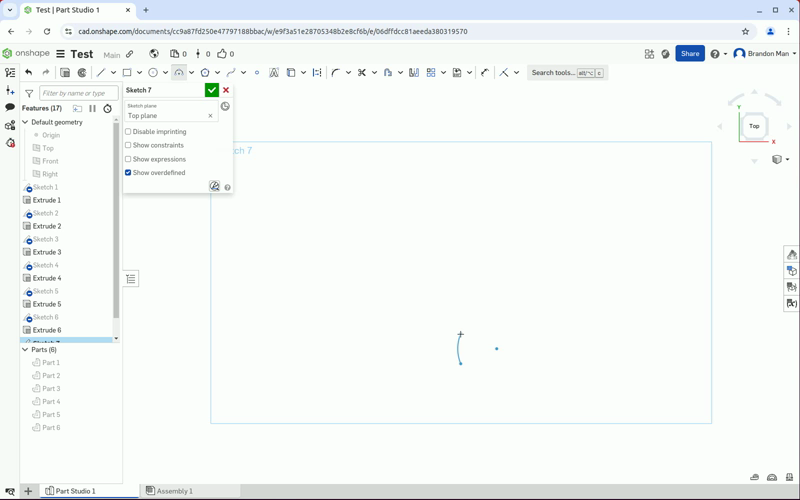
mouse_move(475, 348)
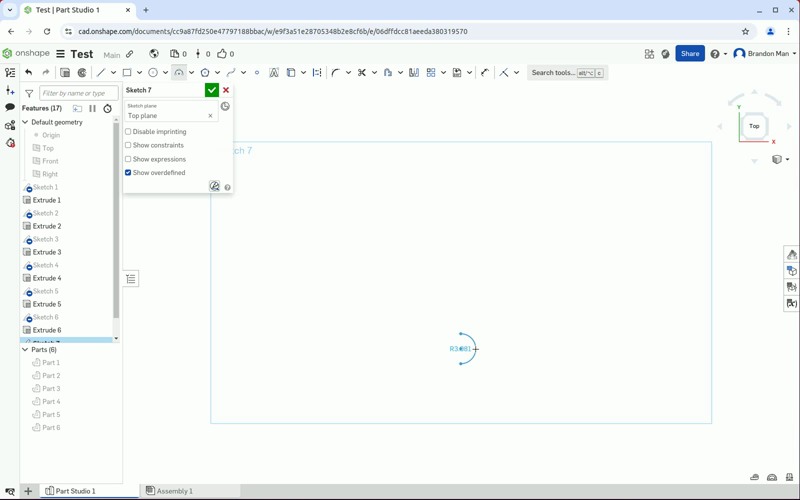
click(475, 348)
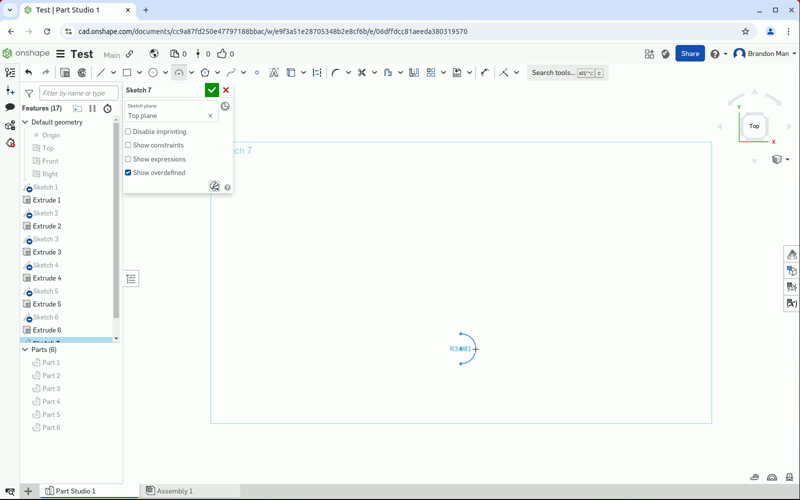
key_up(shift)
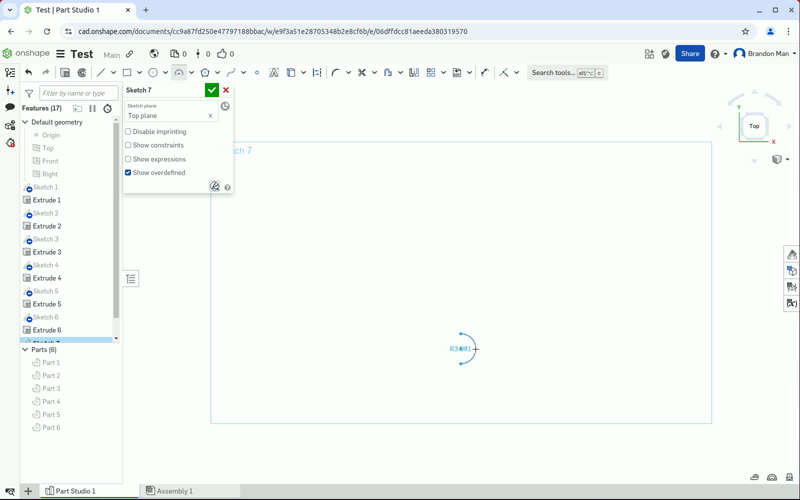
key(esc)
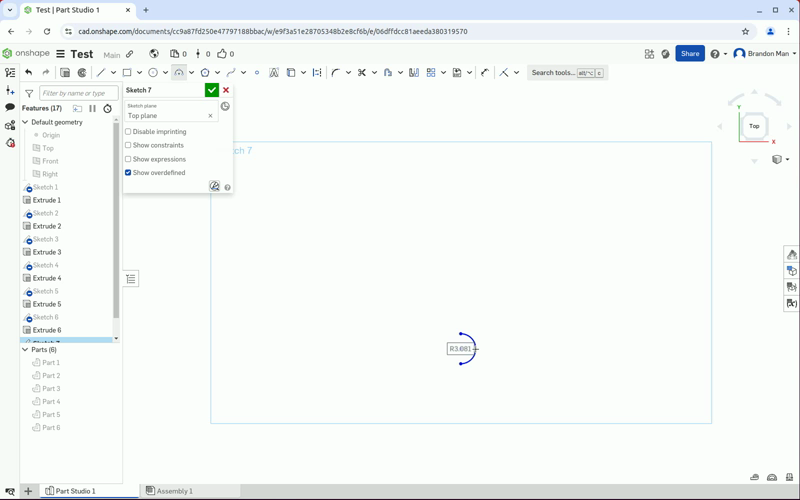
key(l)
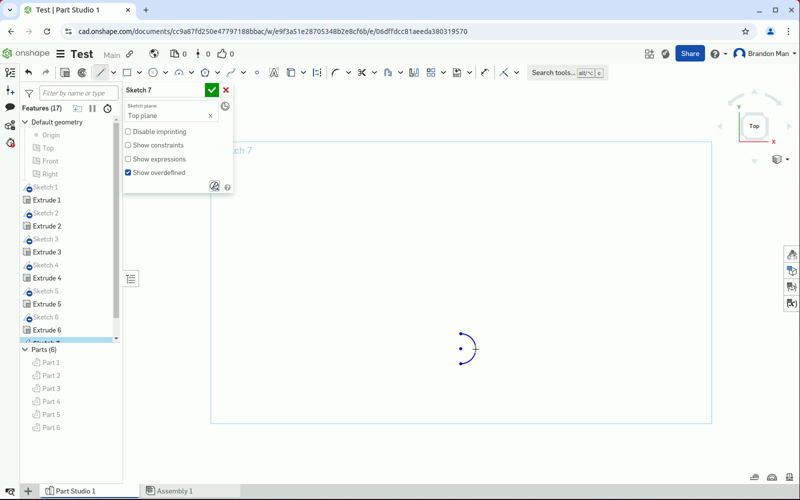
mouse_move(460, 333)
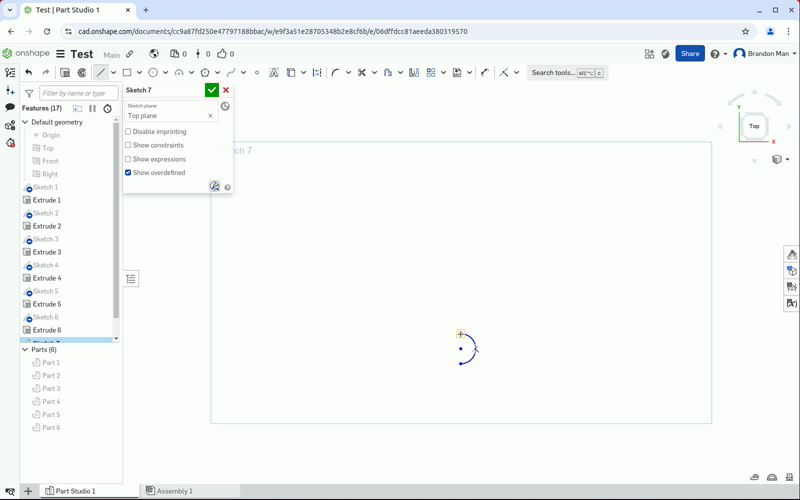
click(460, 333)
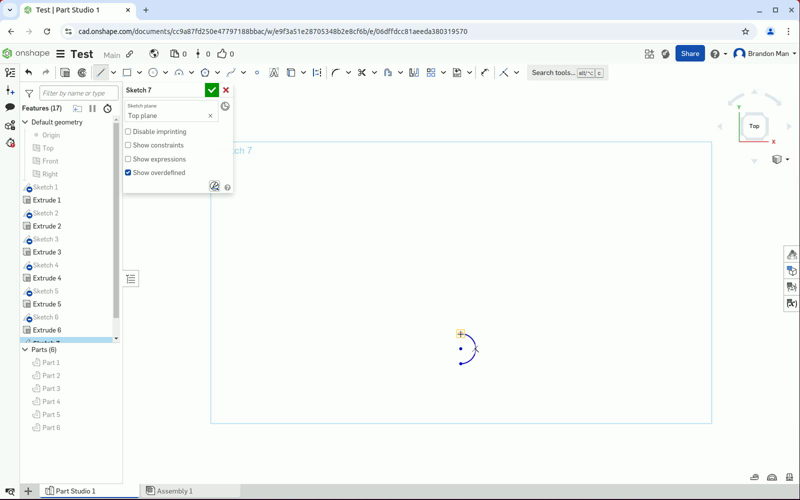
key_down(shift)
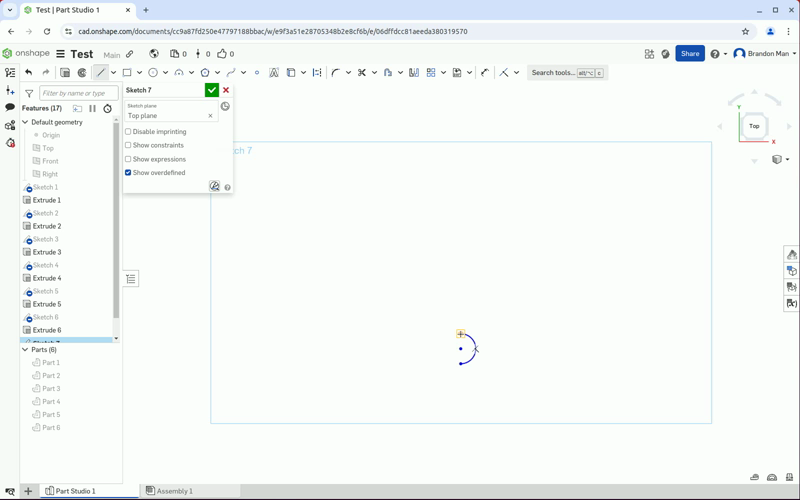
mouse_move(490, 333)
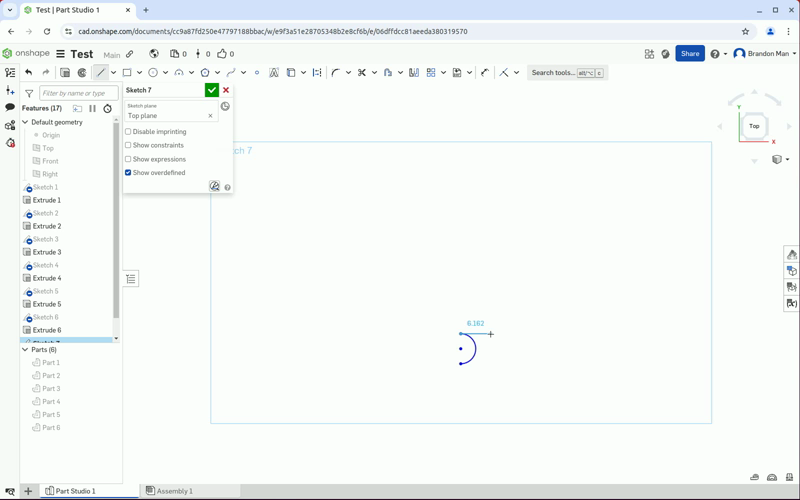
mouse_move(460, 348)
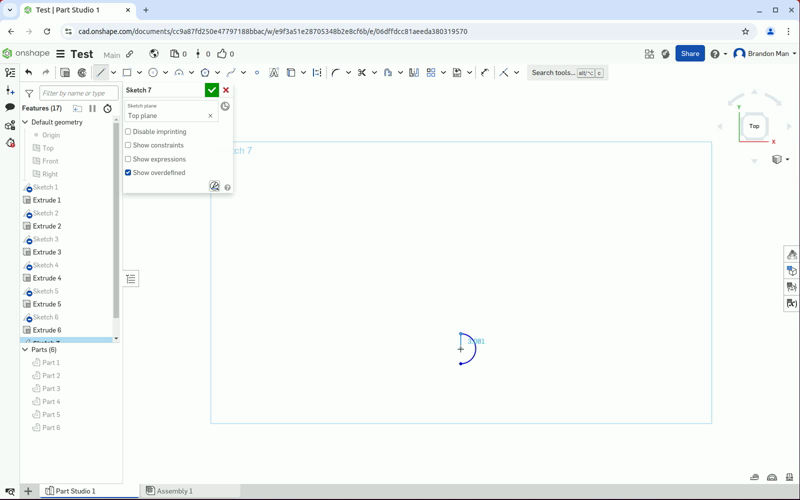
click(460, 348)
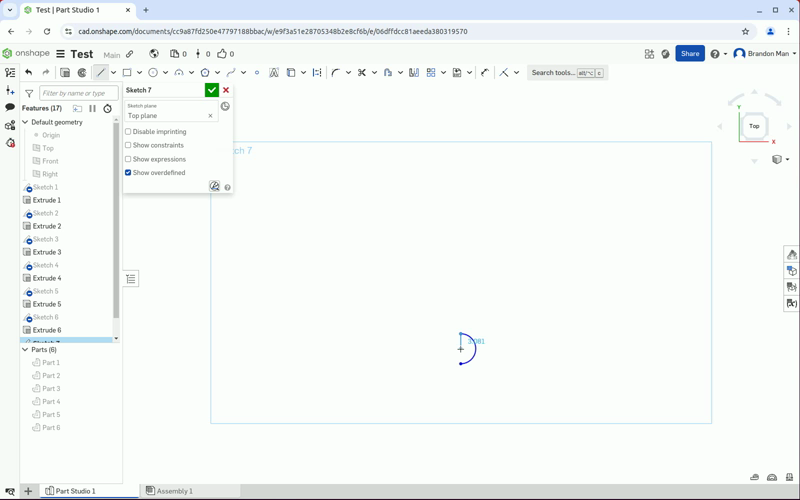
key_up(shift)
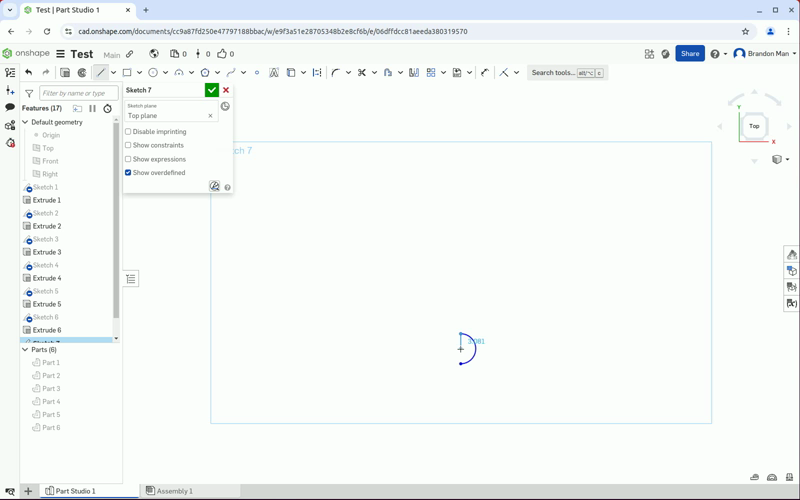
mouse_move(490, 348)
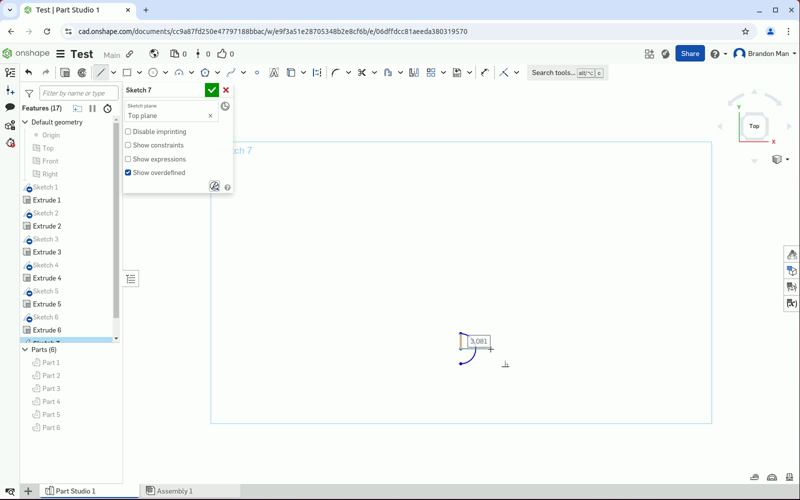
key_down(shift)
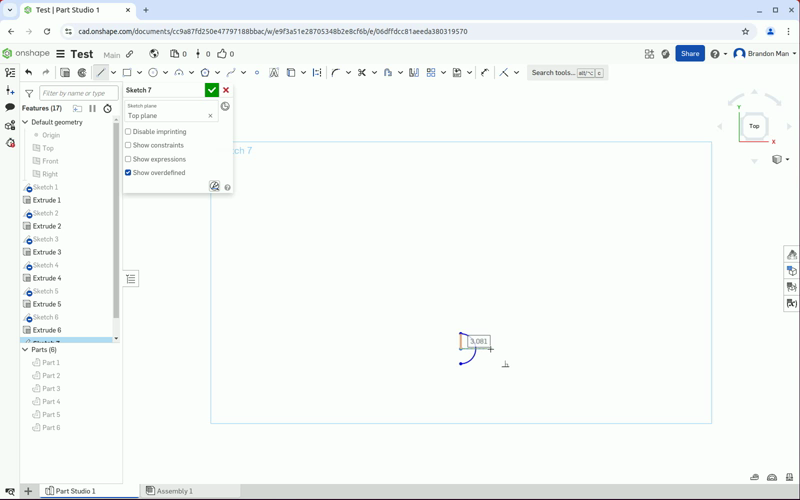
mouse_move(460, 363)
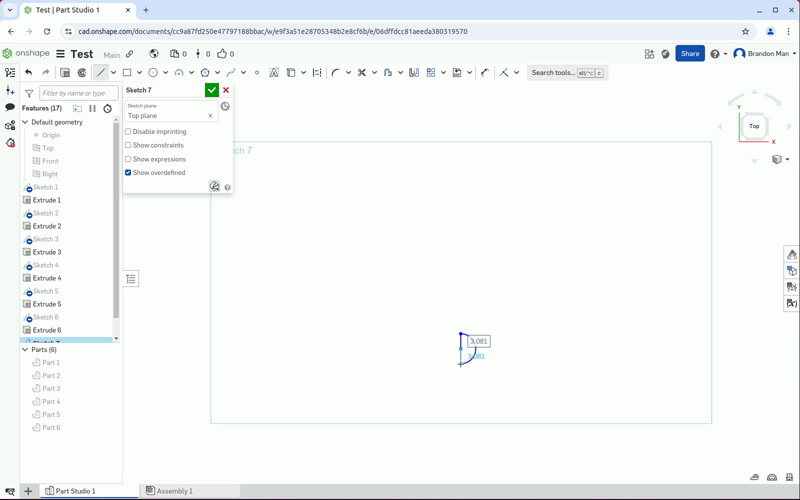
key_up(shift)
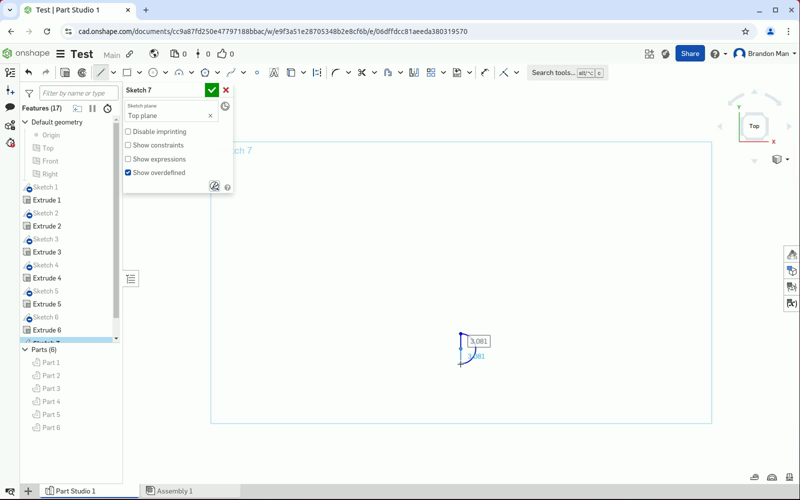
click(460, 363)
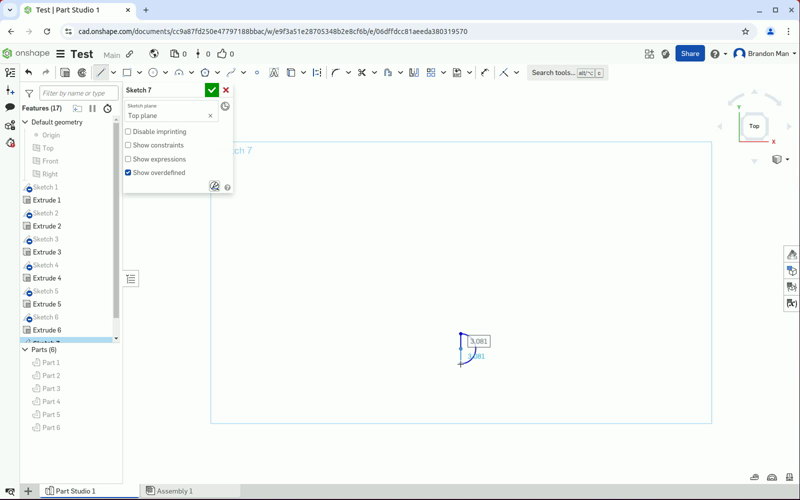
key(esc)
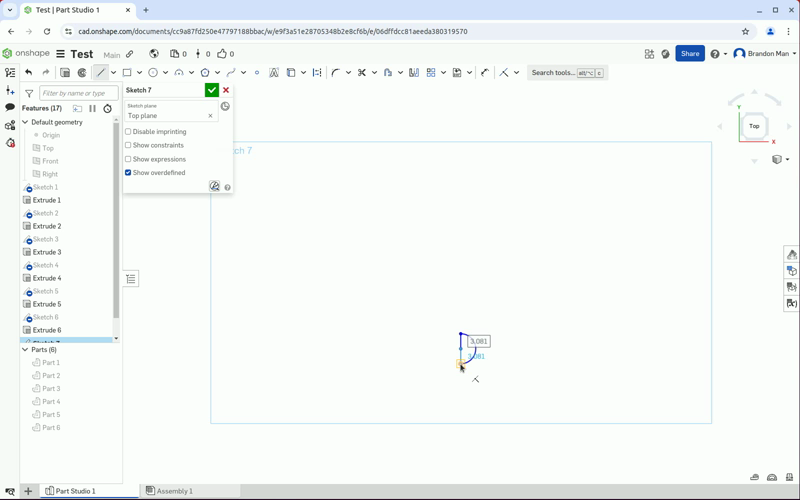
mouse_move(465, 353)
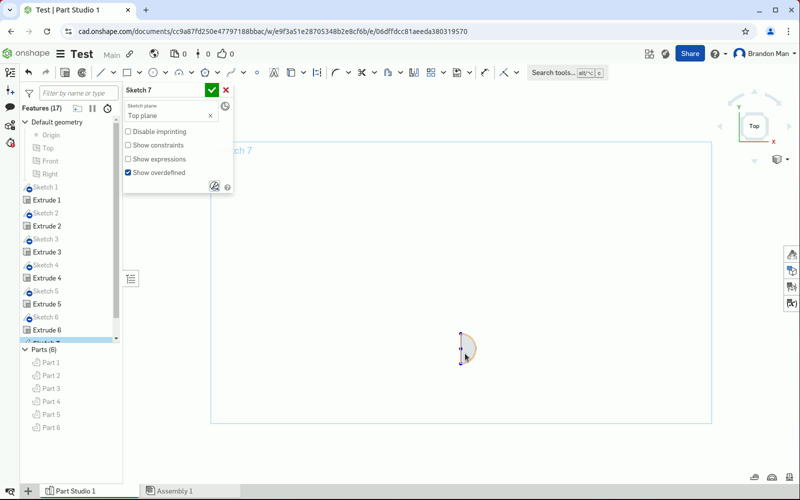
scroll(6)
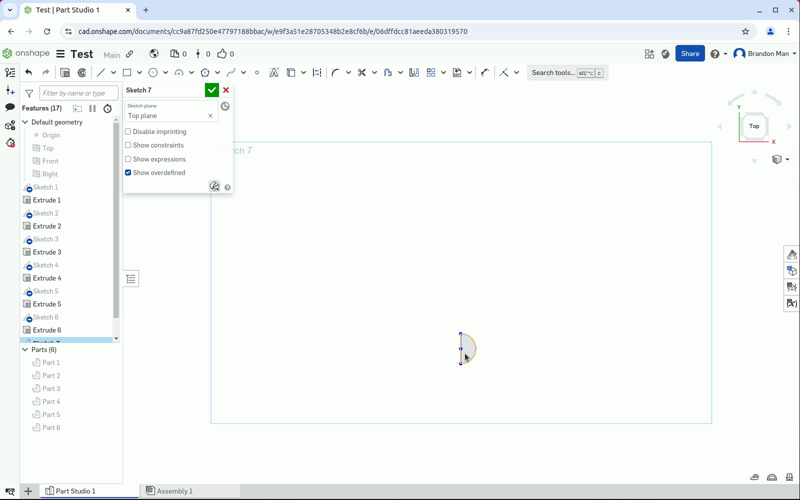
scroll(6)
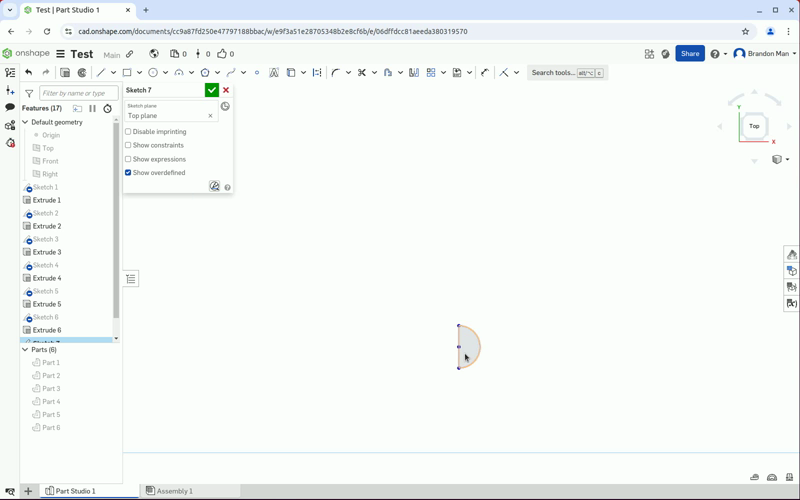
scroll(6)
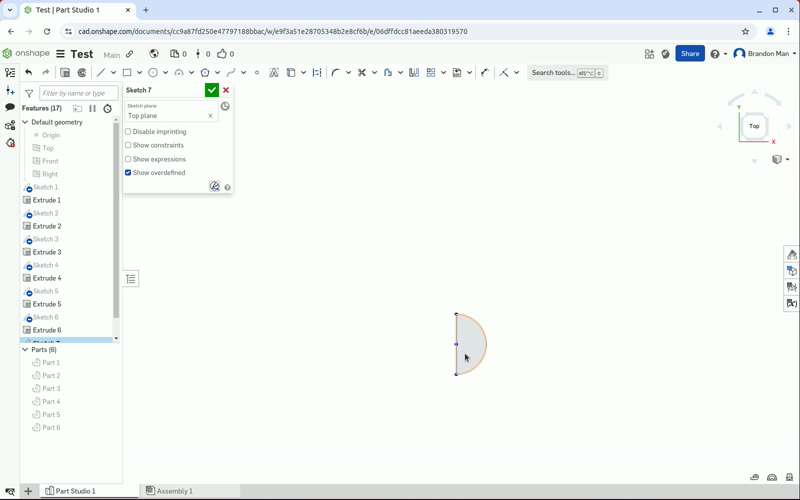
scroll(6)
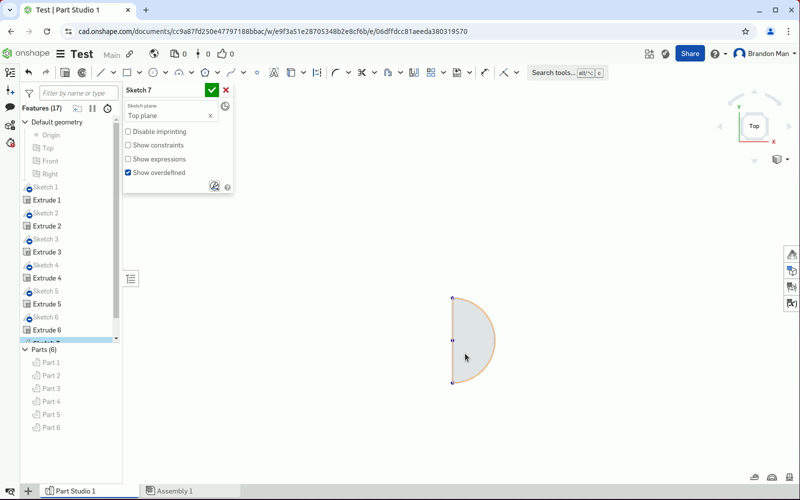
scroll(6)
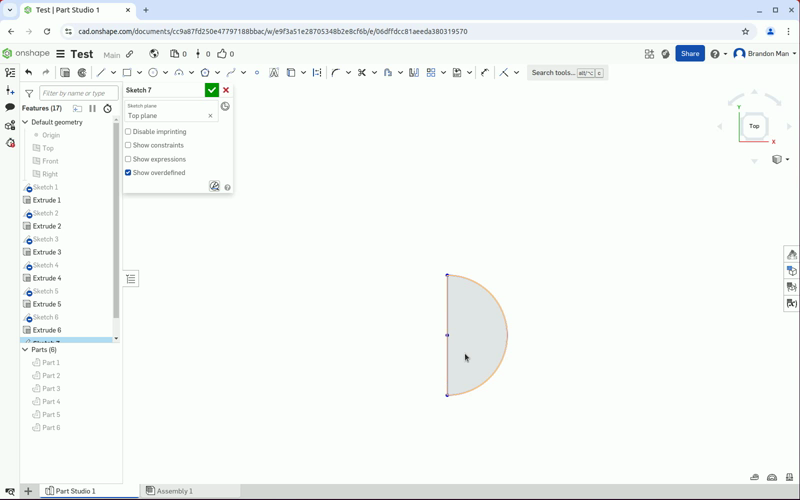
scroll(6)
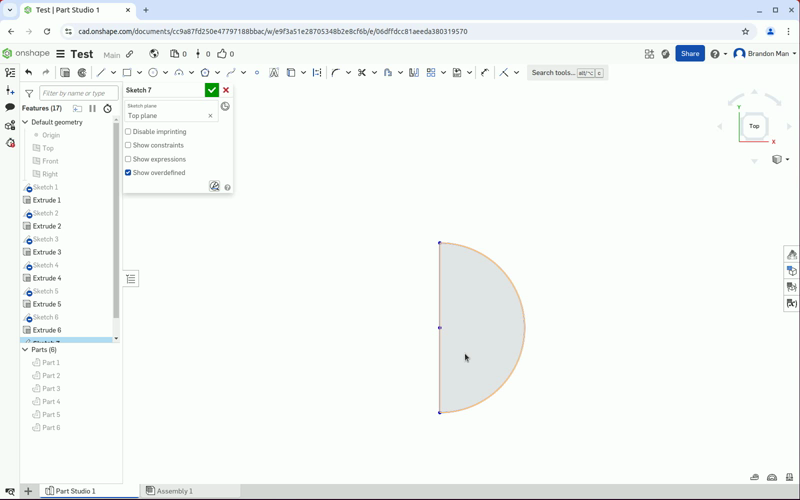
scroll(6)
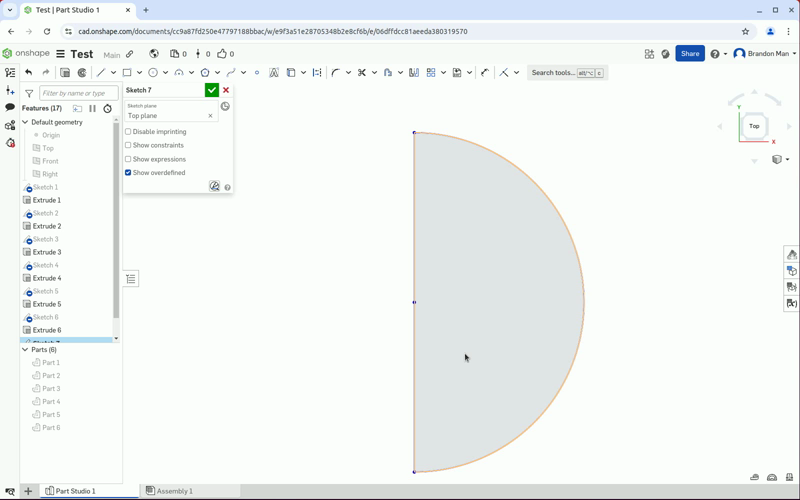
click(465, 353)
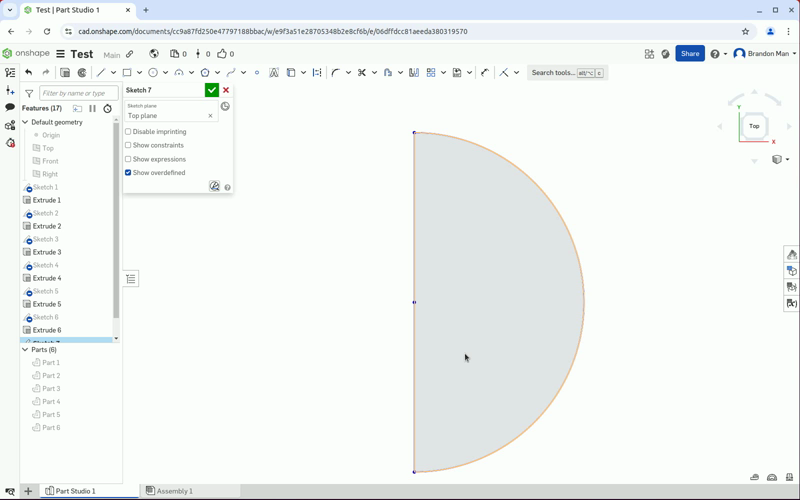
scroll(-6)
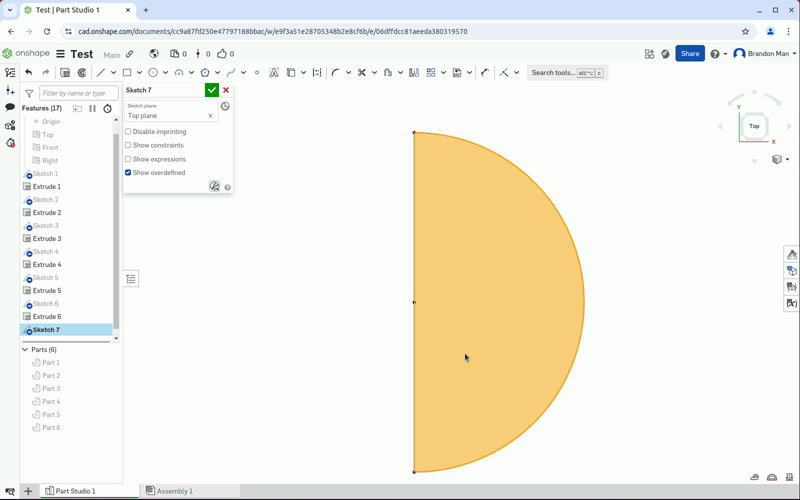
scroll(-6)
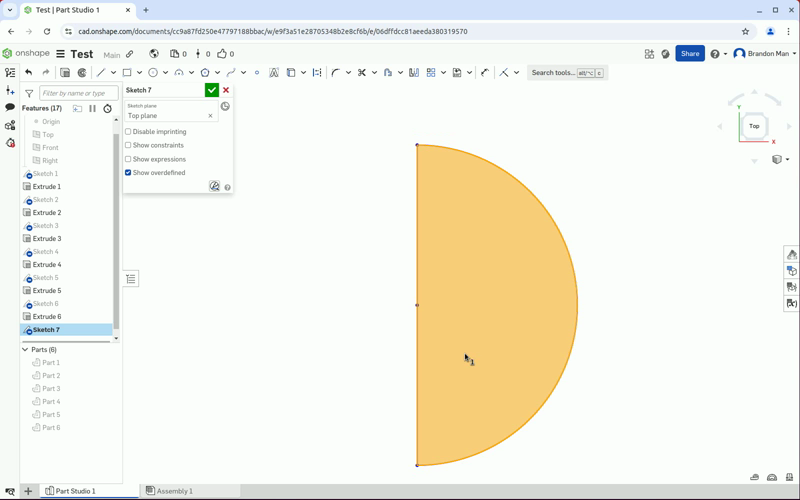
scroll(-6)
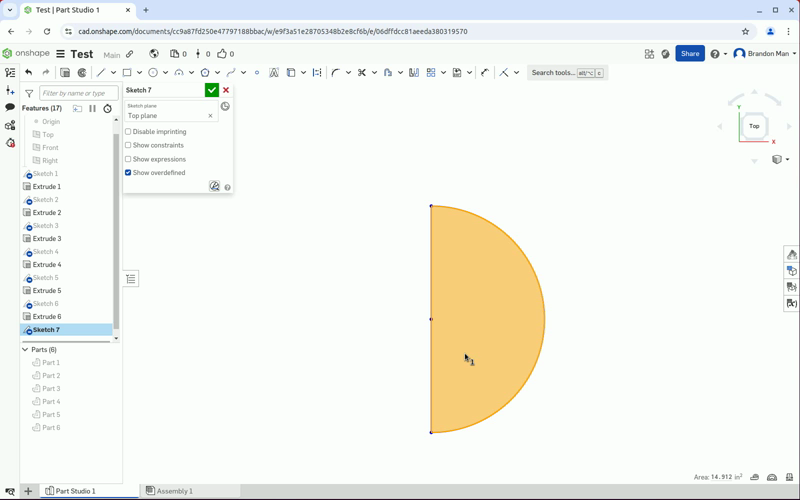
scroll(-6)
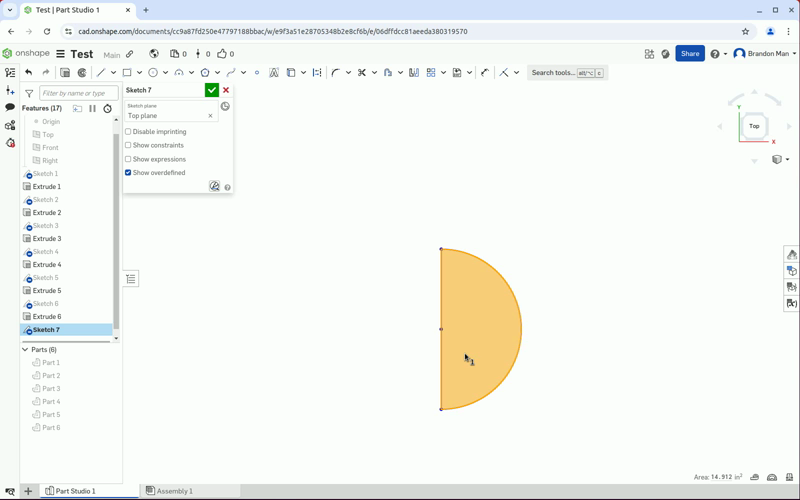
scroll(-6)
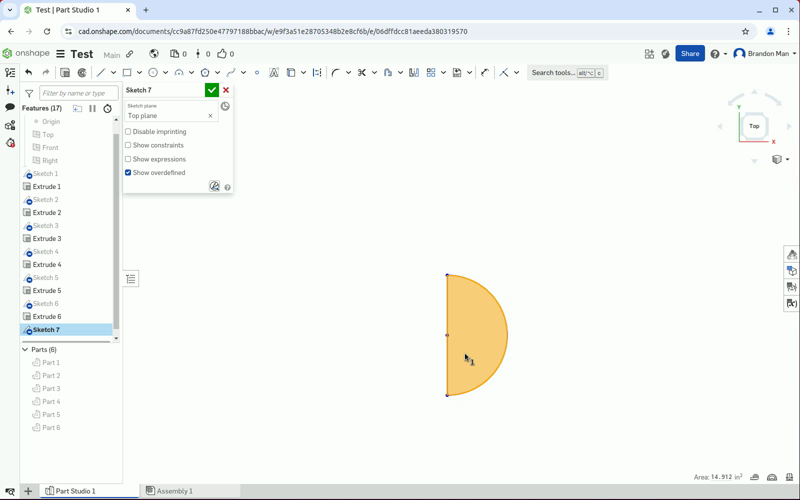
scroll(-6)
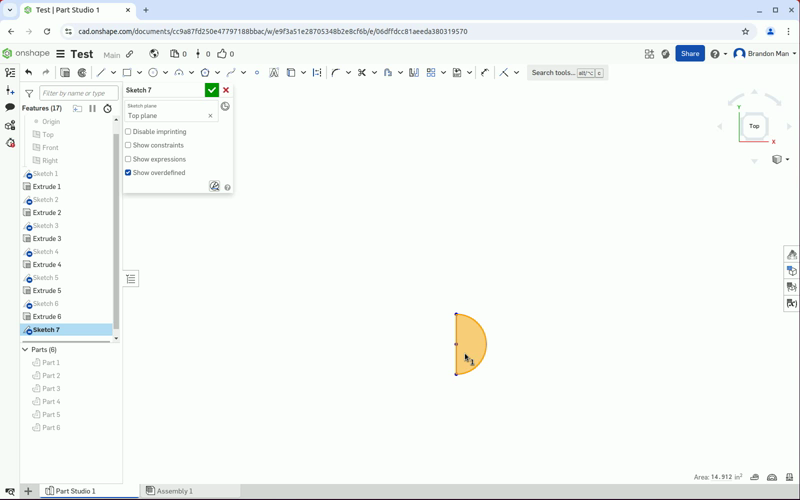
scroll(-6)
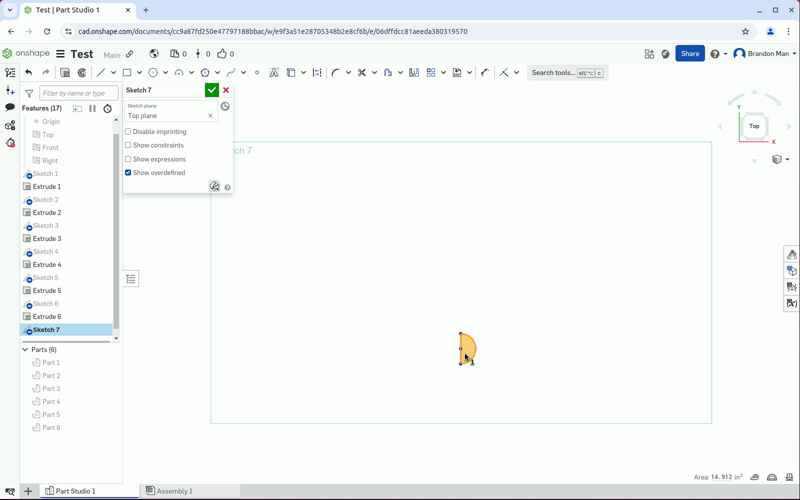
mouse_move(73, 352)
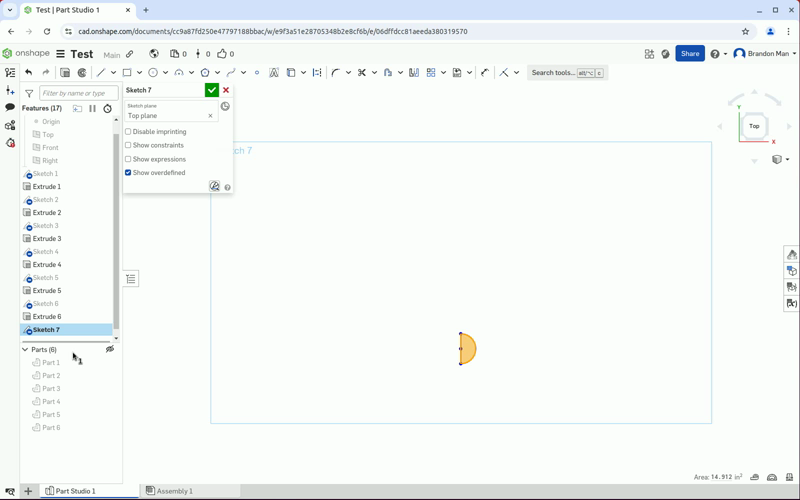
key(shift+y)
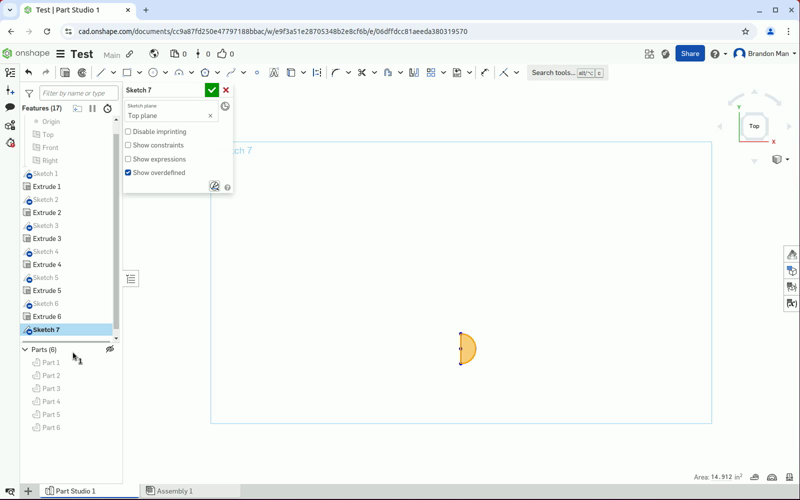
key(shift+e)
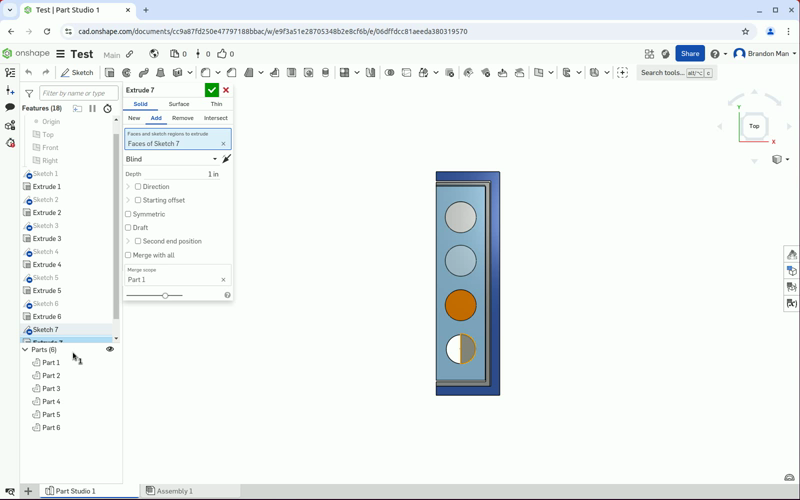
mouse_move(143, 106)
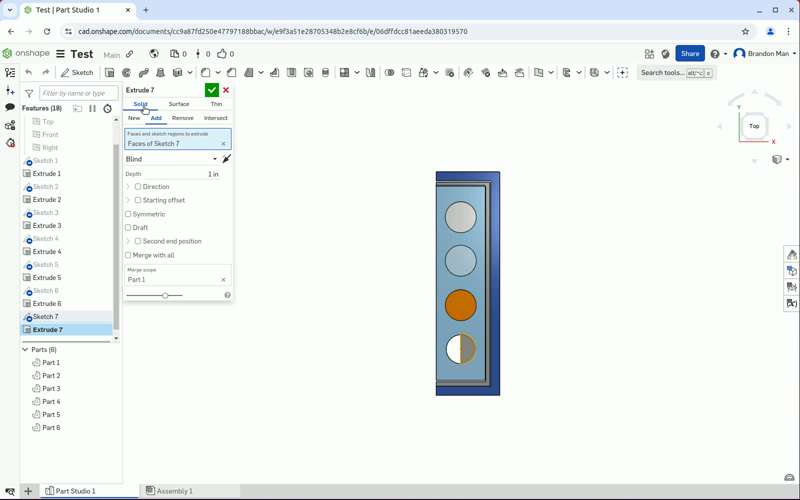
click(143, 106)
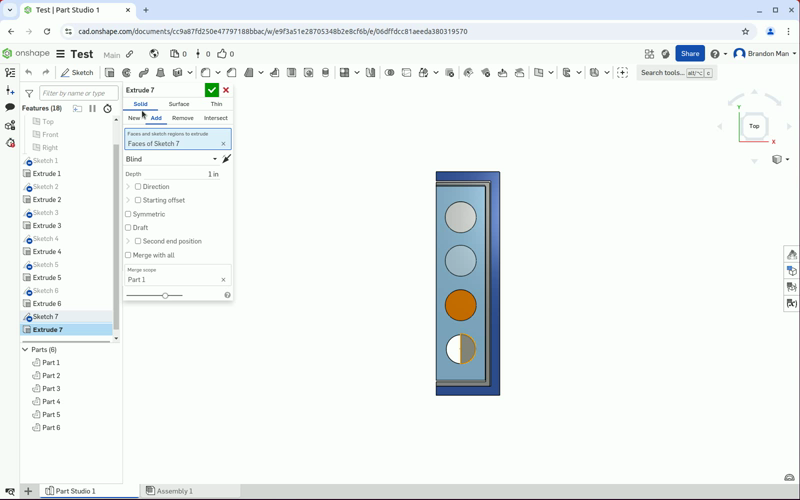
mouse_move(137, 120)
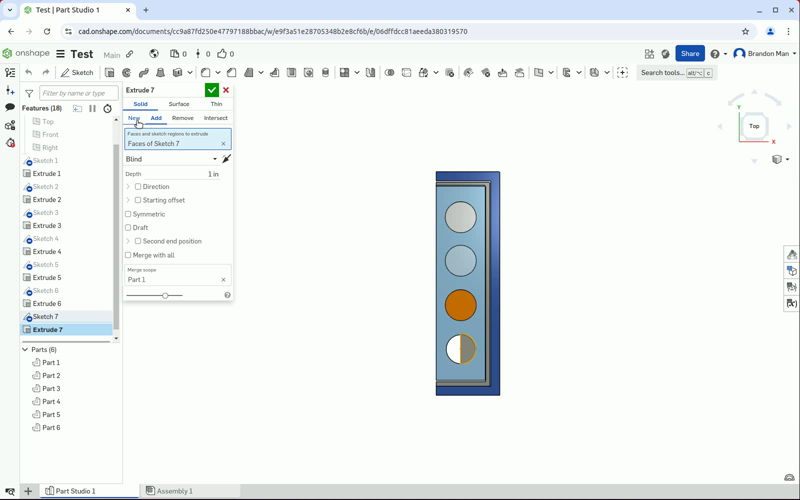
click(137, 120)
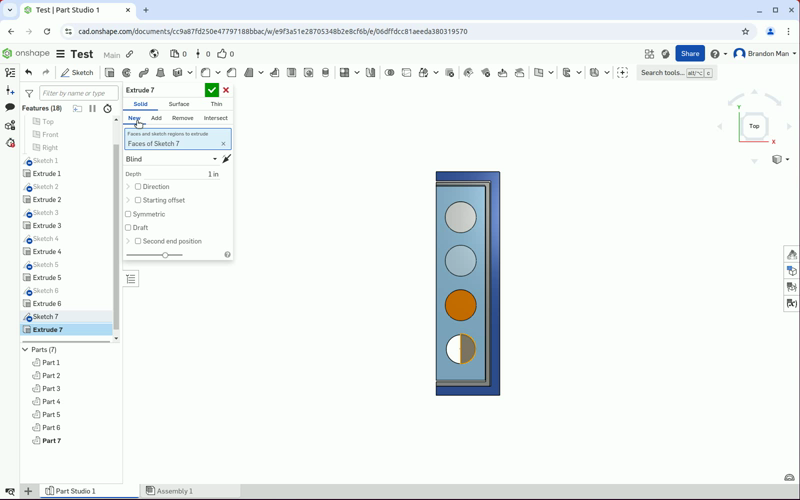
key(tab, 4)
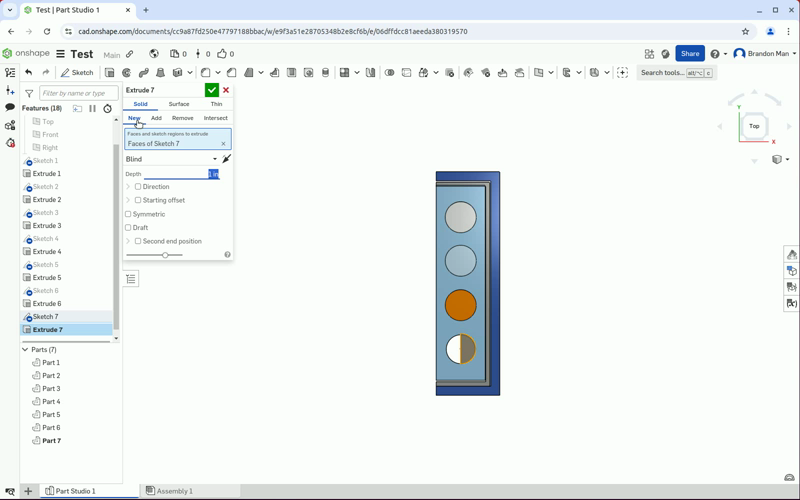
text(9.147)
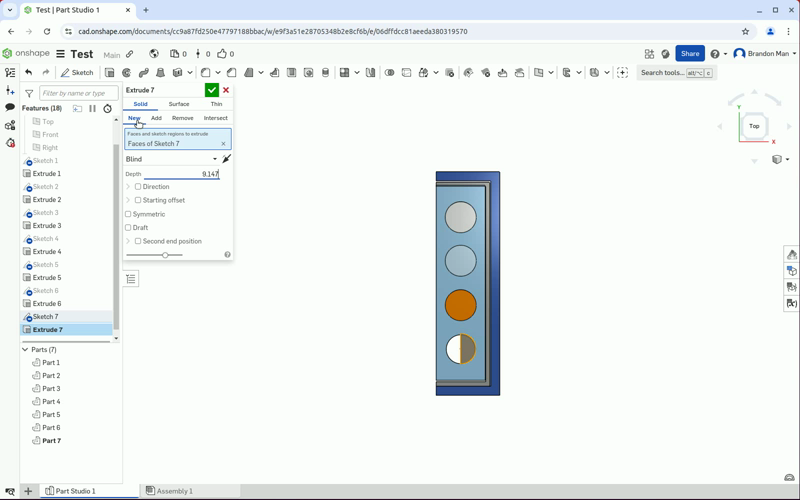
key(enter)
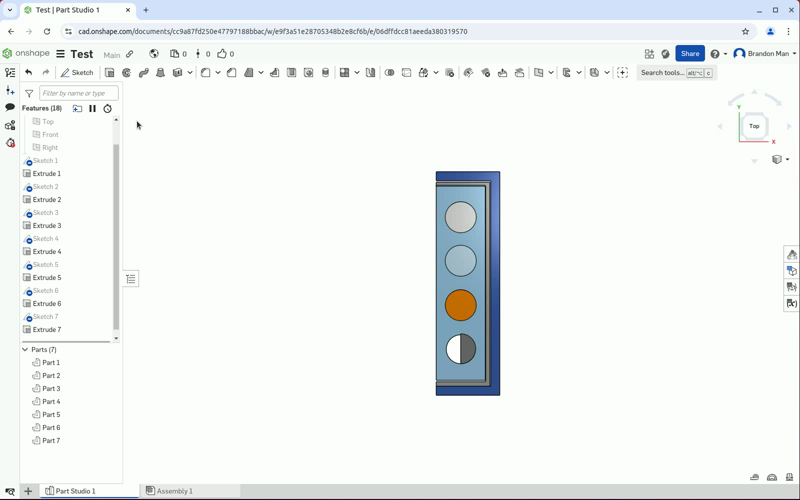
key(shift+h)
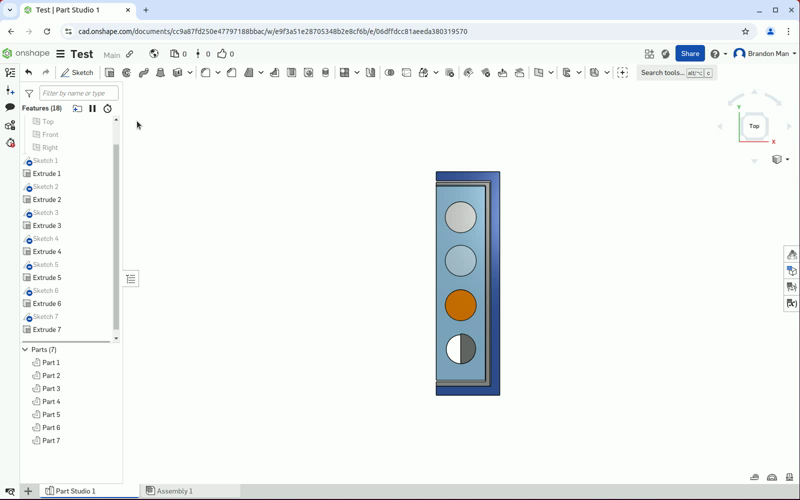
key(shift+h)
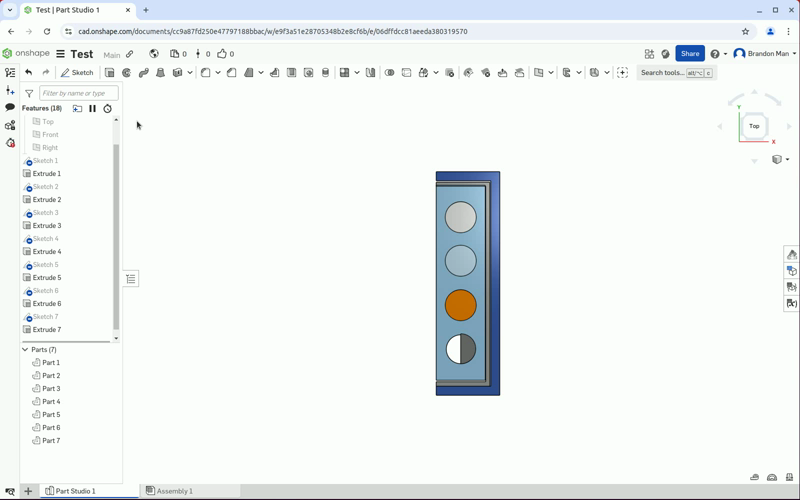
mouse_move(69, 163)
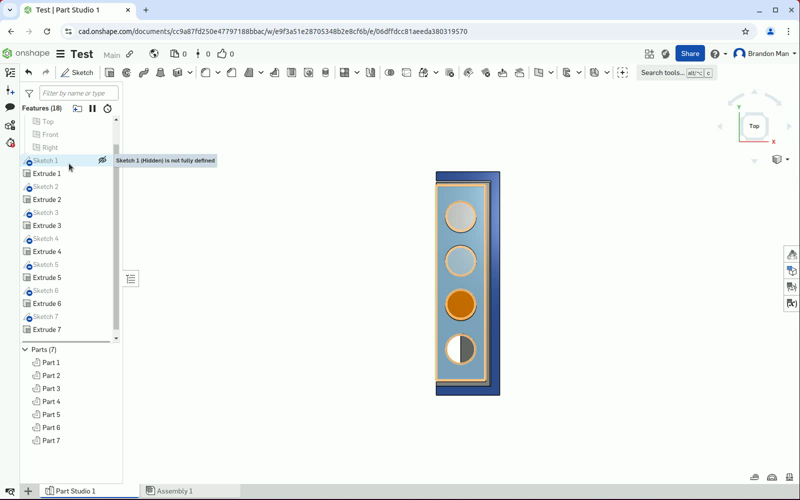
click(69, 163)
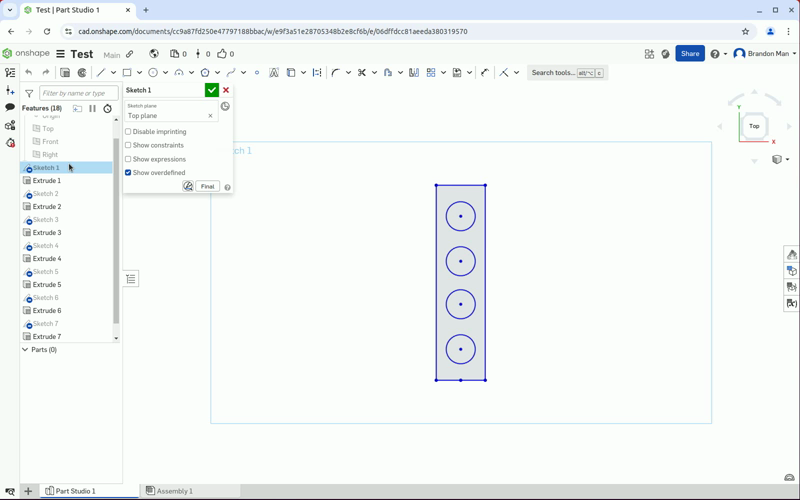
mouse_move(229, 92)
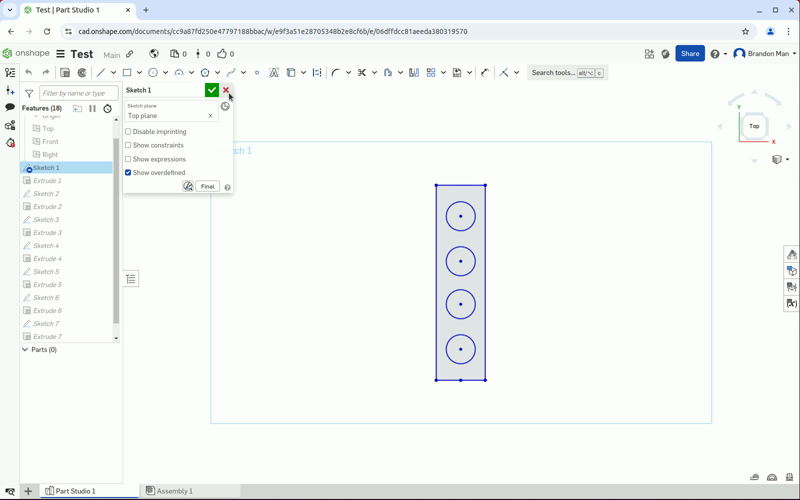
click(229, 92)
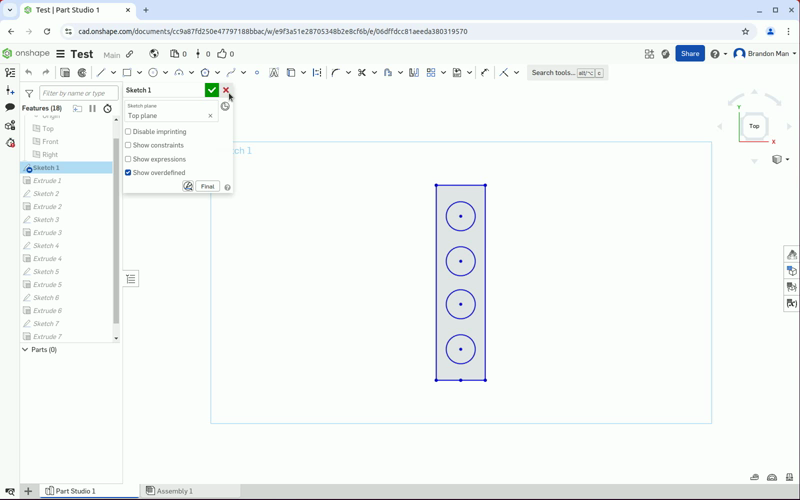
key(shift+s)
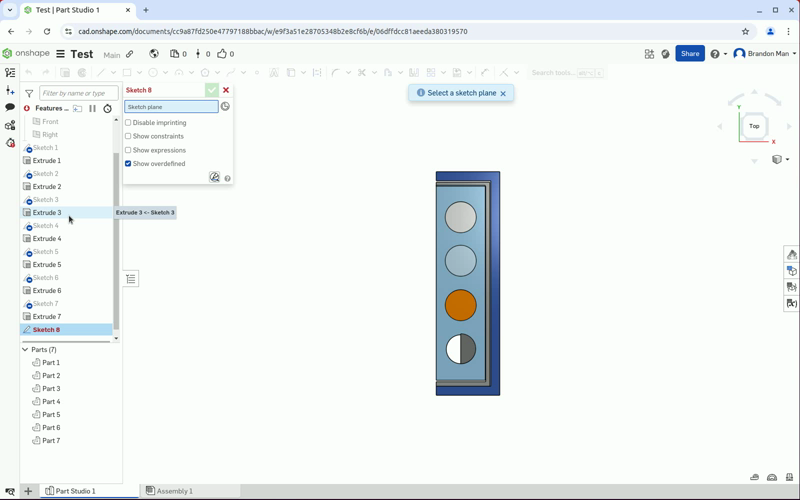
scroll(3)
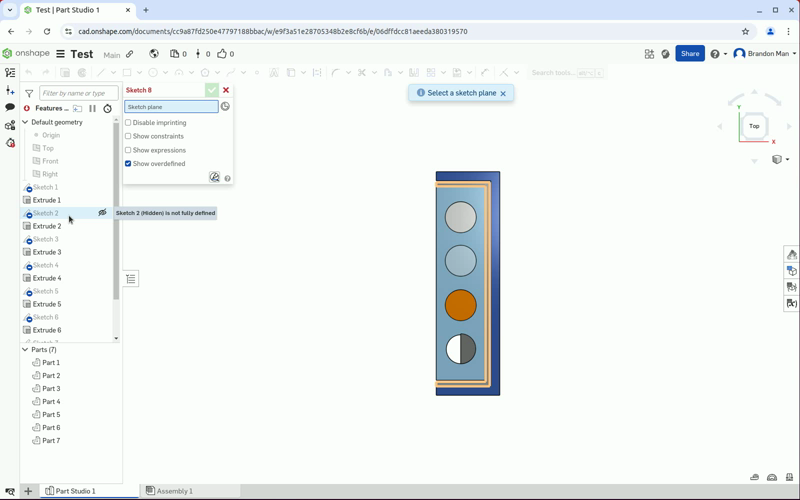
mouse_move(69, 150)
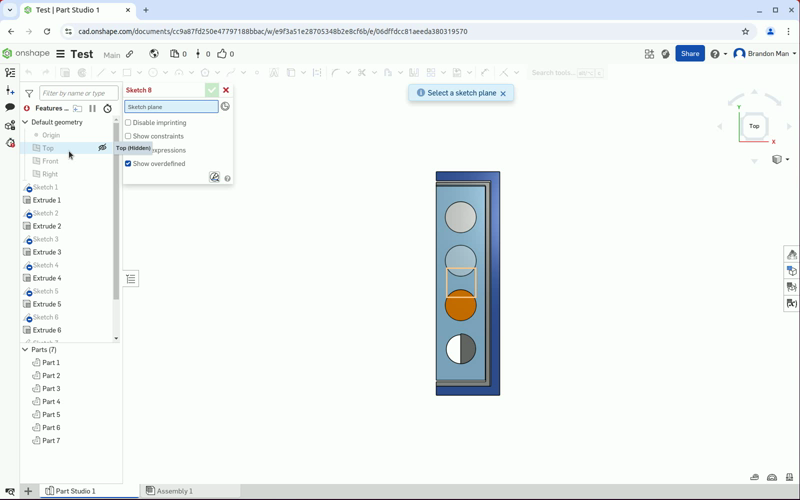
click(69, 150)
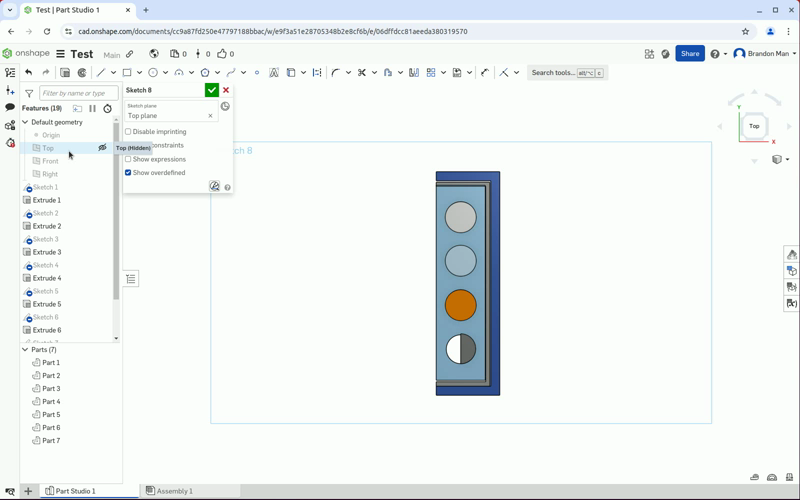
mouse_move(73, 352)
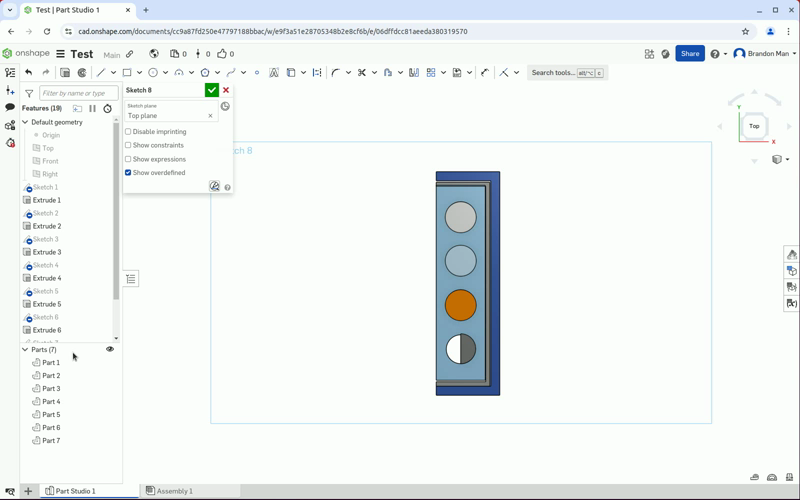
key(y)
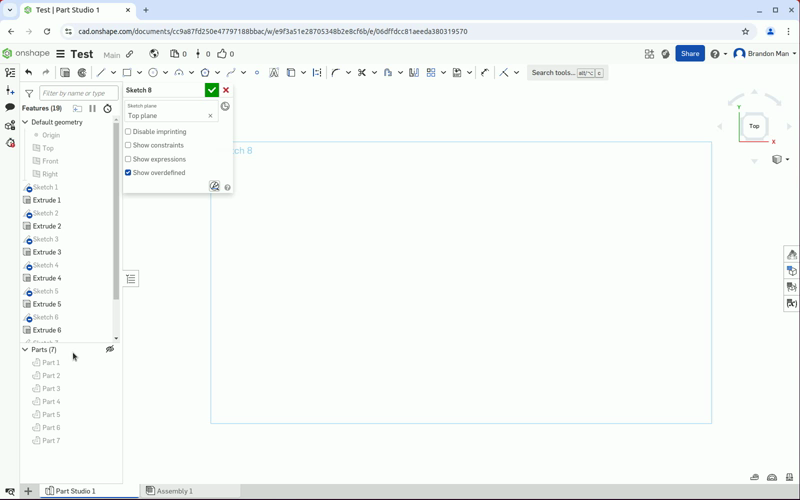
key(l)
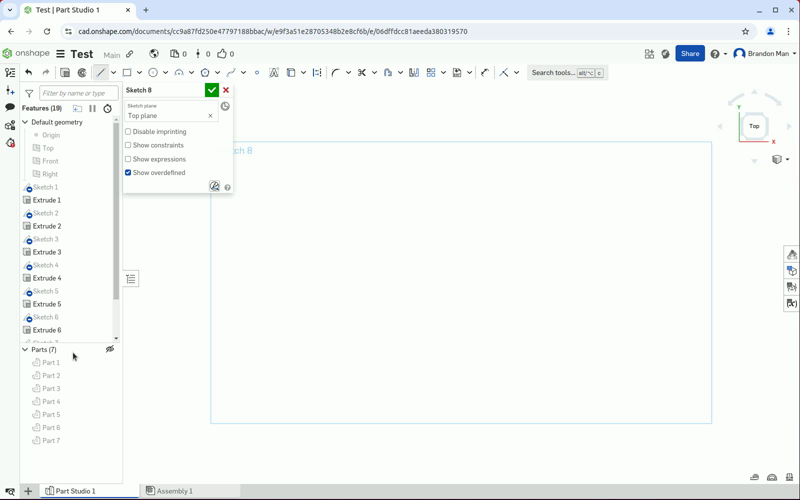
key_down(shift)
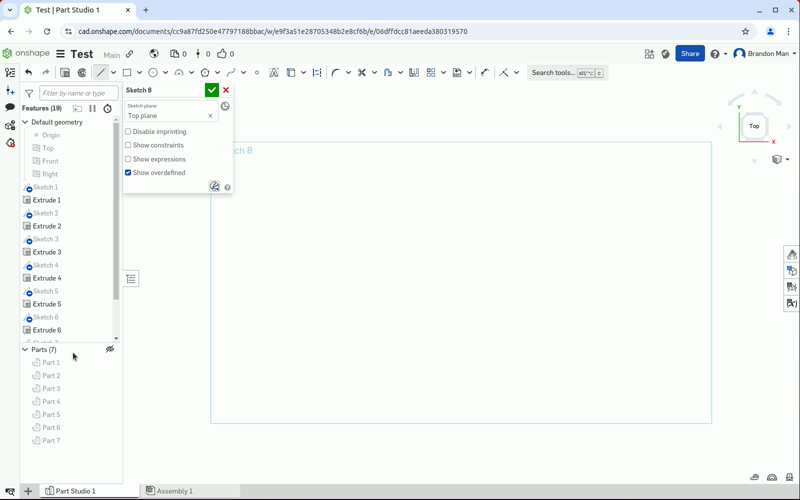
mouse_move(460, 363)
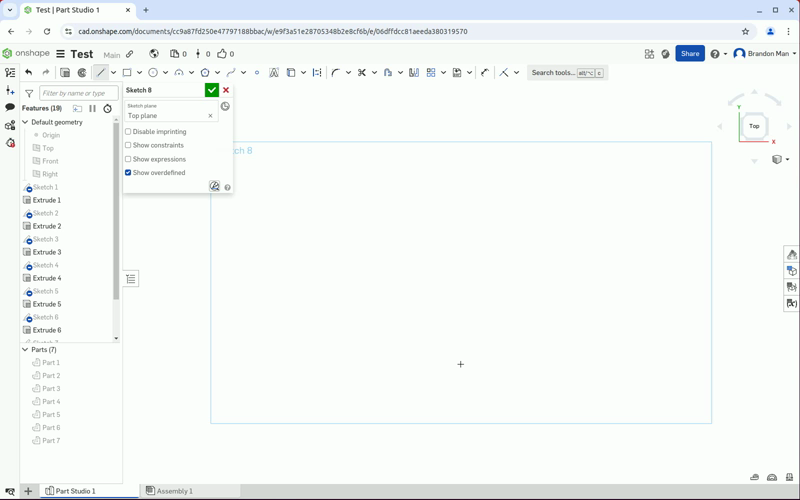
click(460, 363)
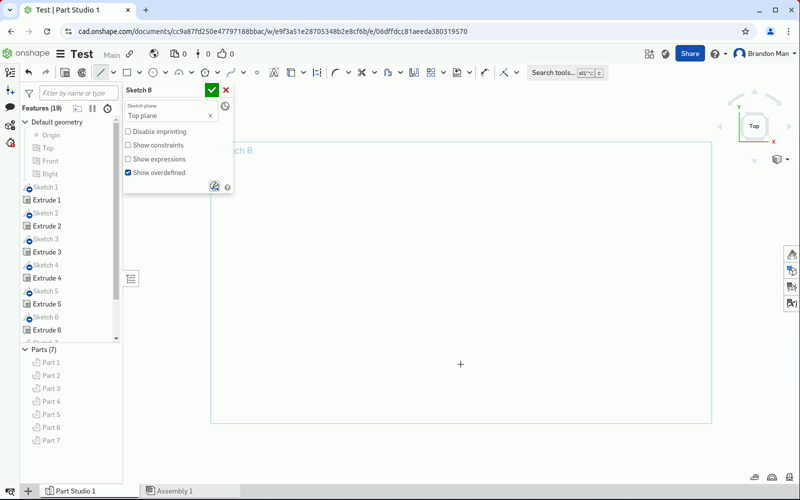
key_up(shift)
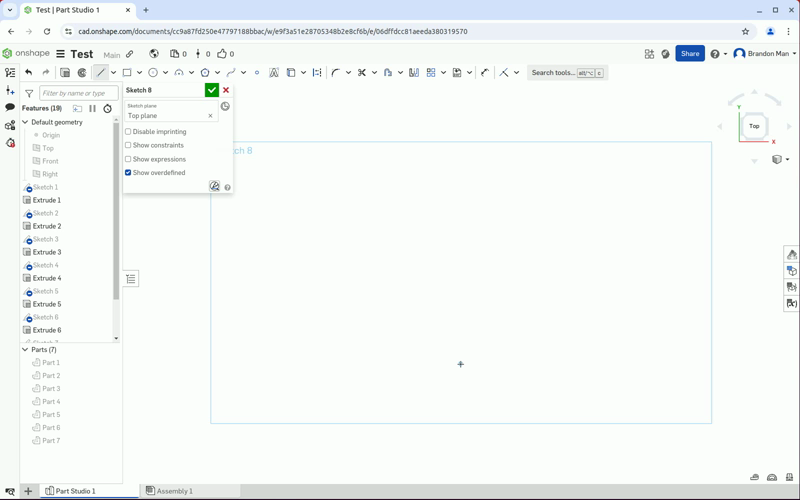
key_down(shift)
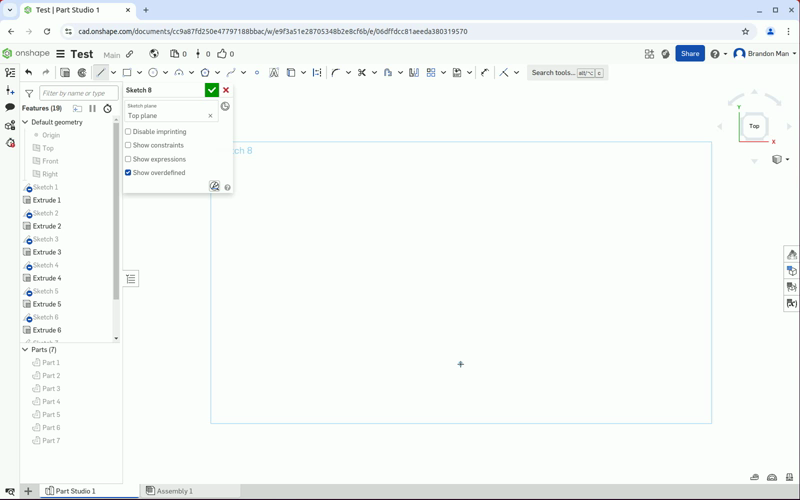
mouse_move(490, 363)
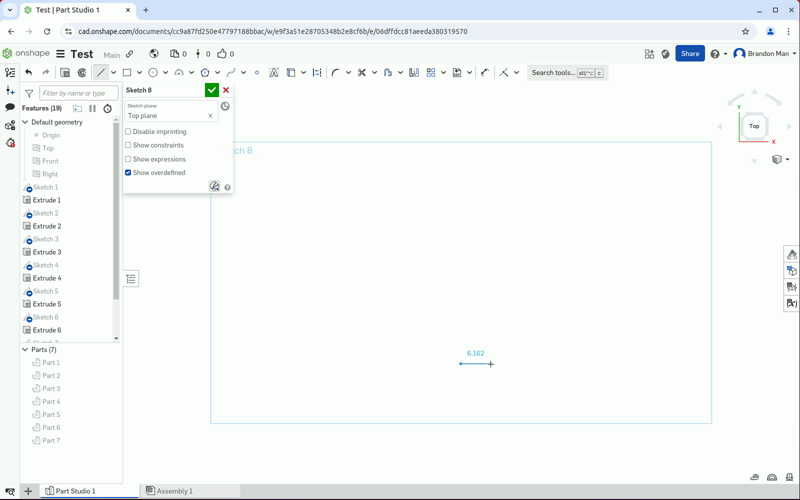
mouse_move(460, 348)
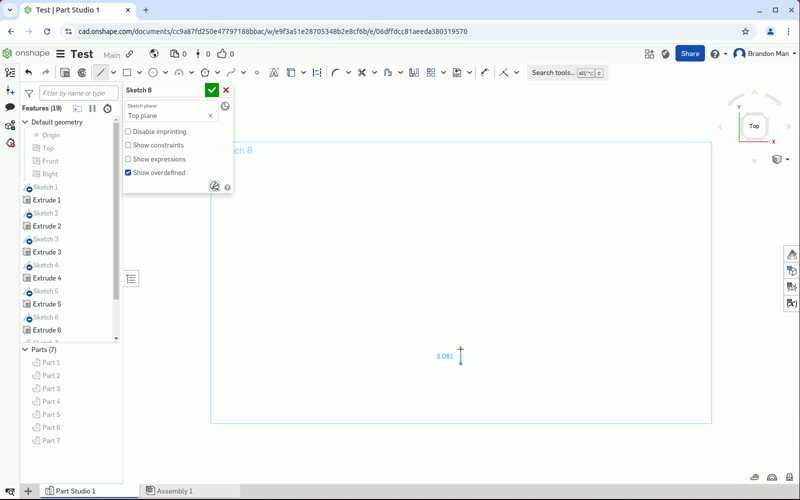
click(460, 348)
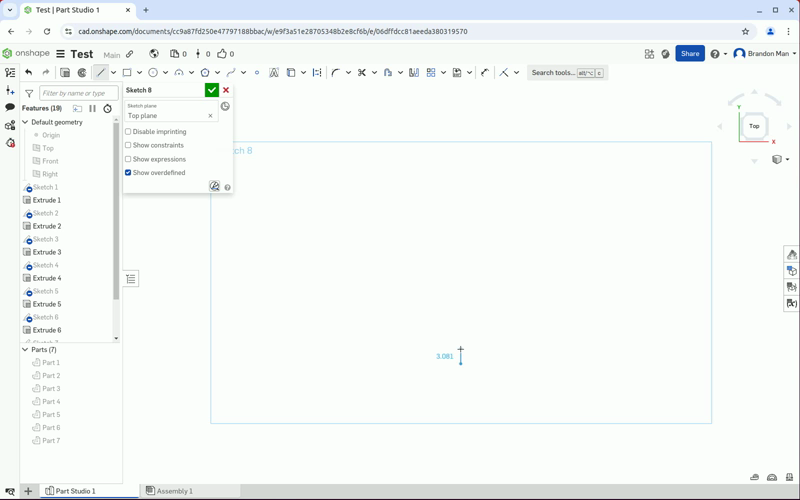
key_up(shift)
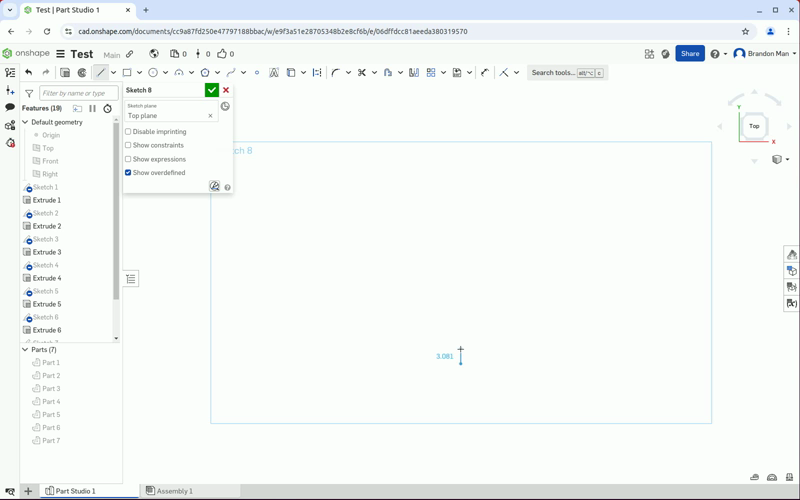
key_down(shift)
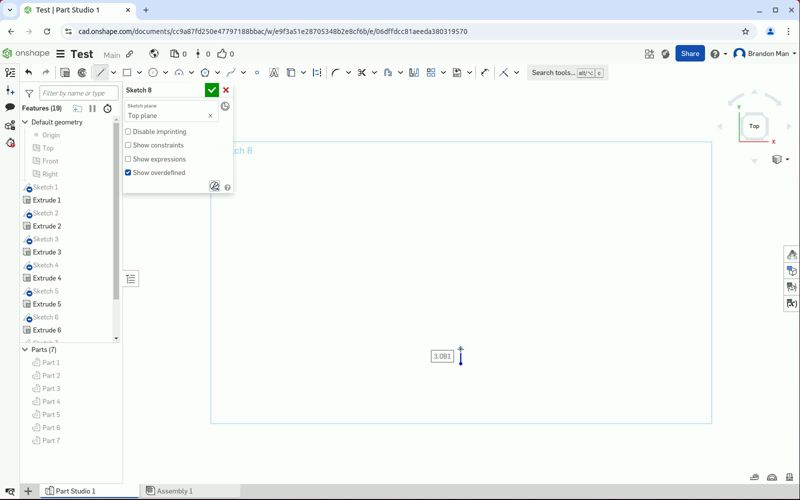
mouse_move(490, 348)
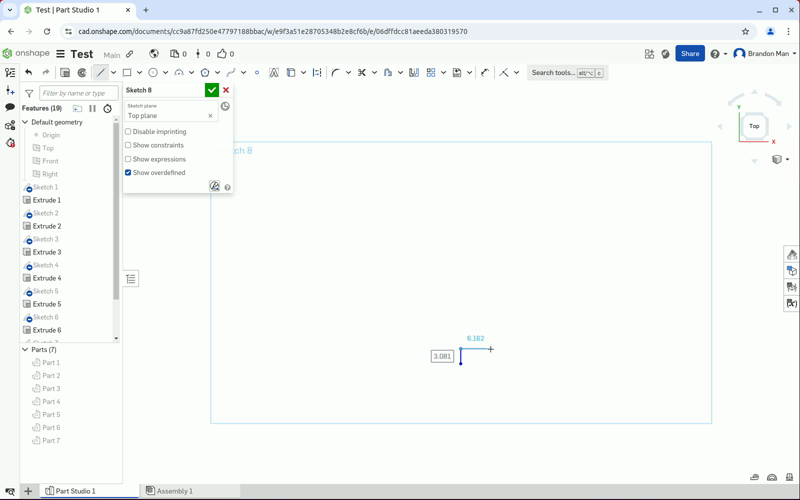
mouse_move(460, 333)
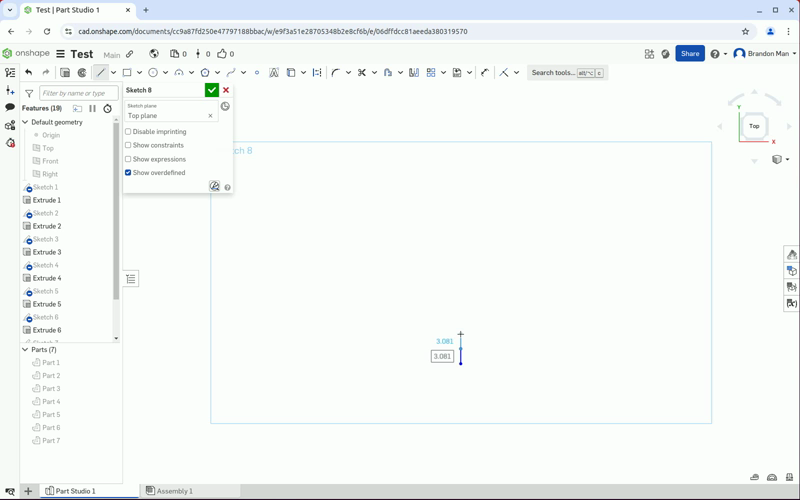
click(460, 333)
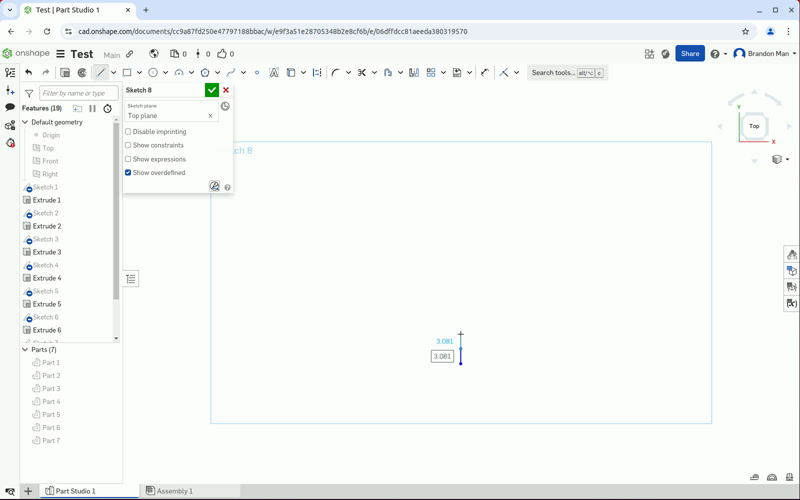
key_up(shift)
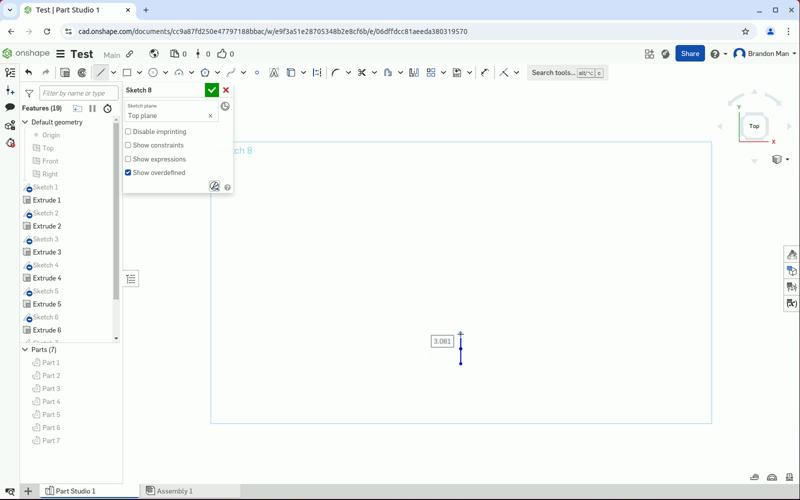
key(esc)
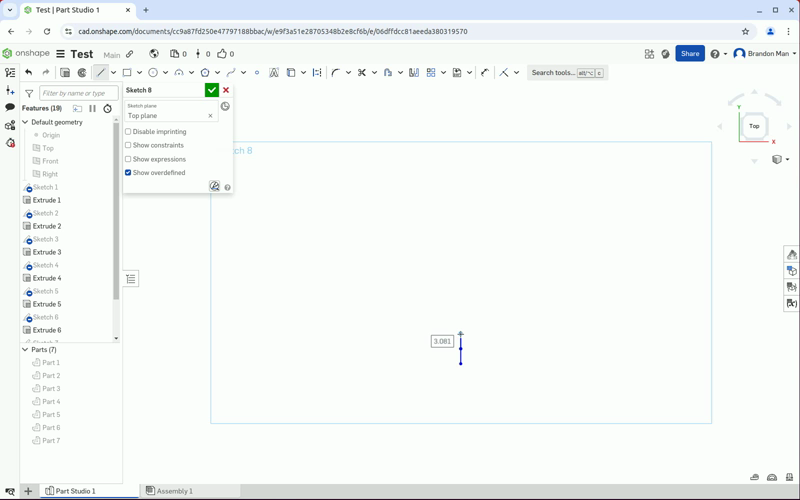
key(a)
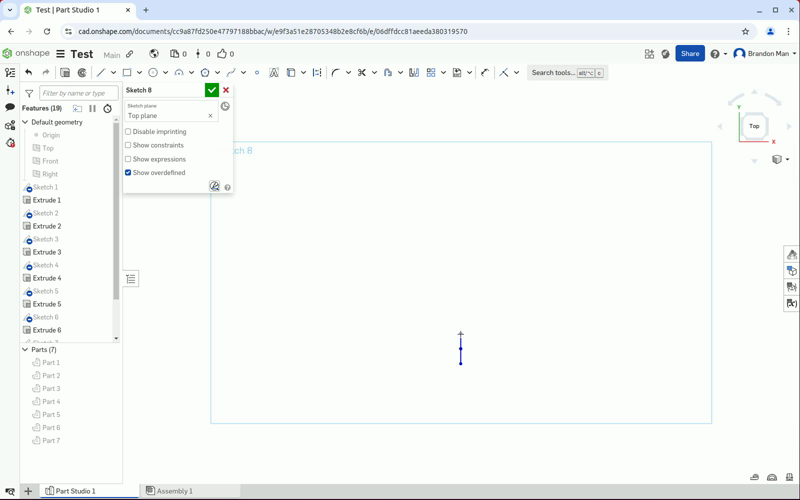
mouse_move(460, 333)
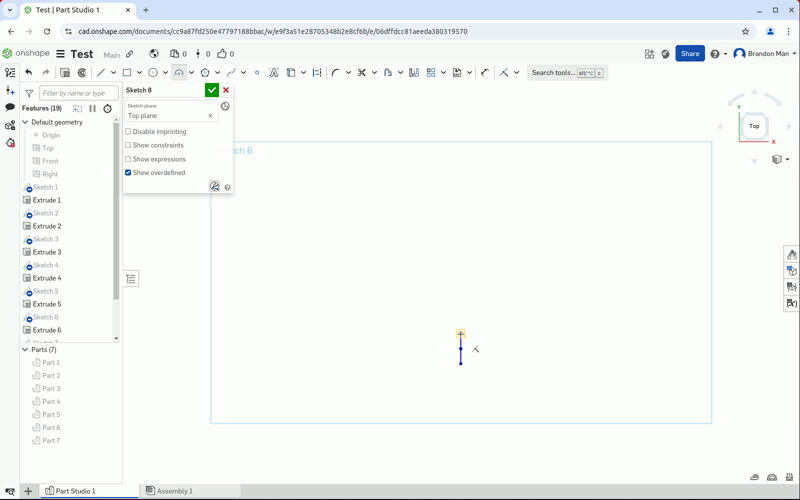
click(460, 333)
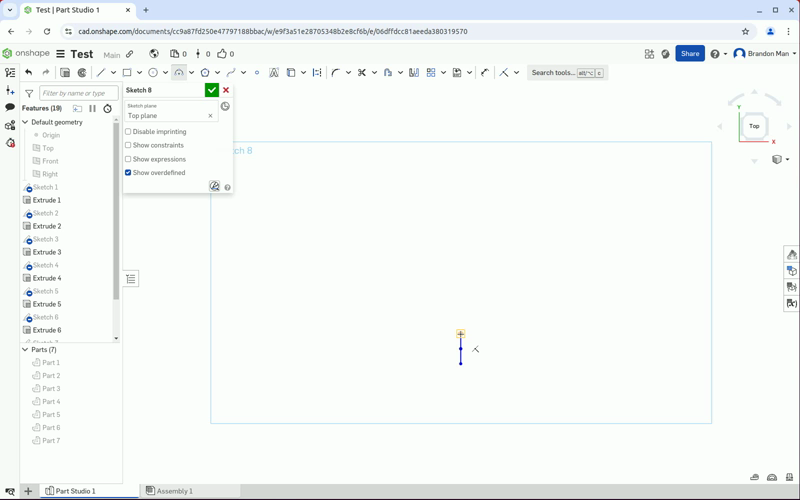
mouse_move(460, 363)
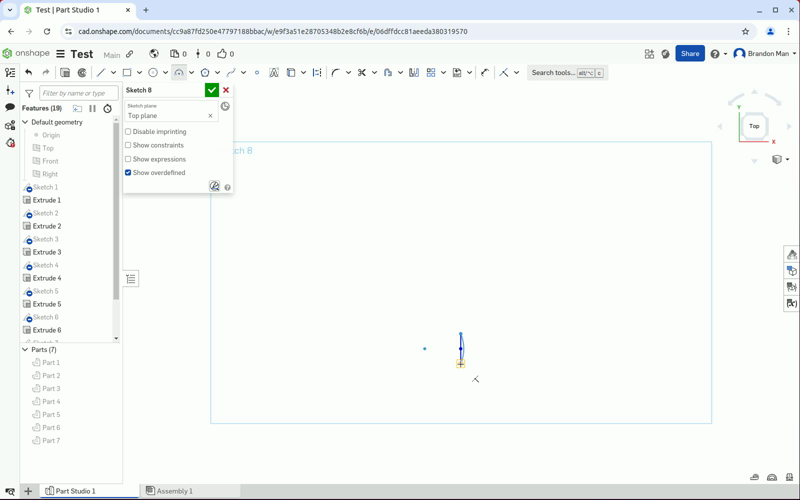
click(460, 363)
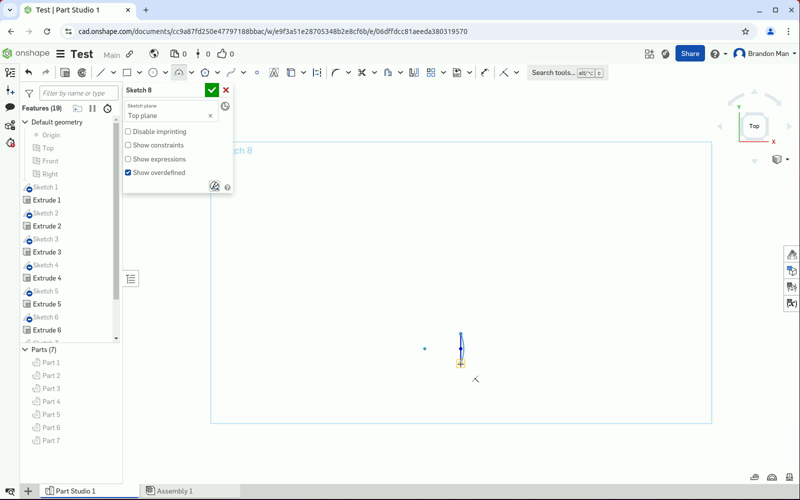
key_down(shift)
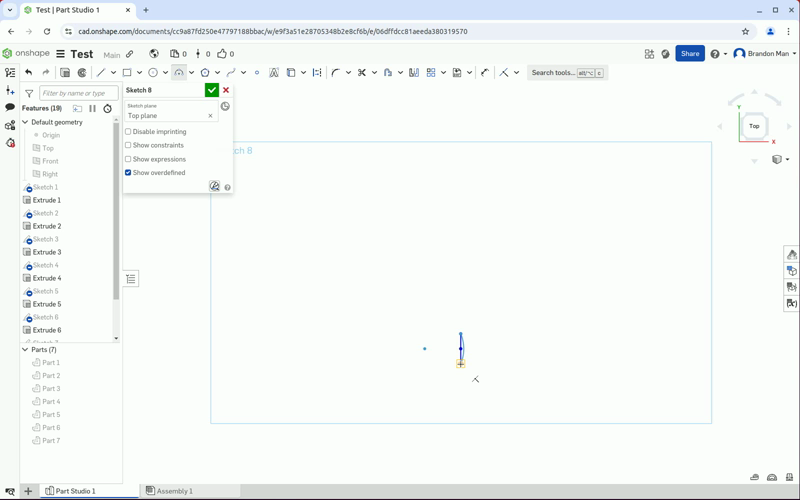
mouse_move(445, 348)
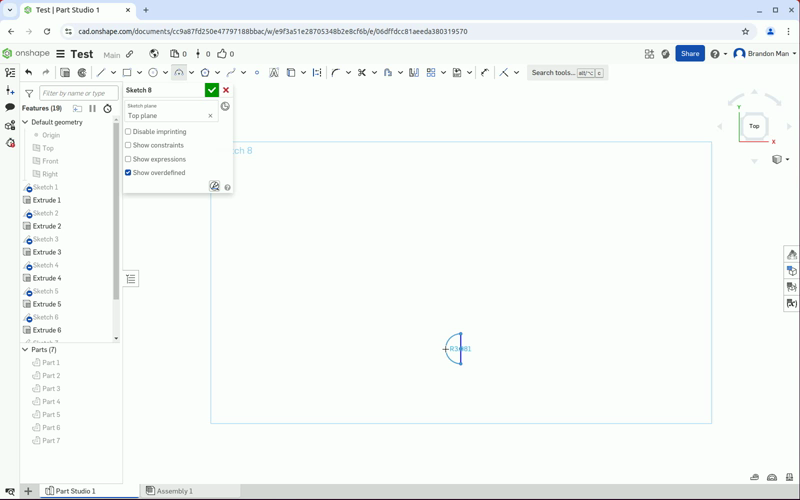
click(445, 348)
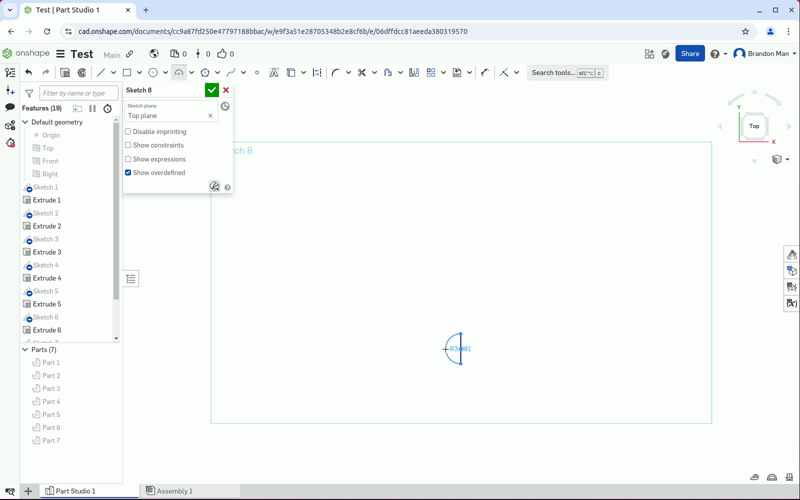
key_up(shift)
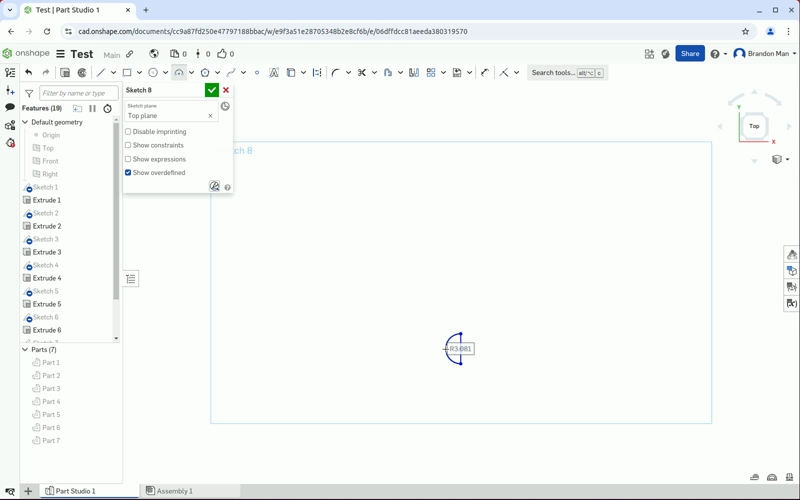
key(esc)
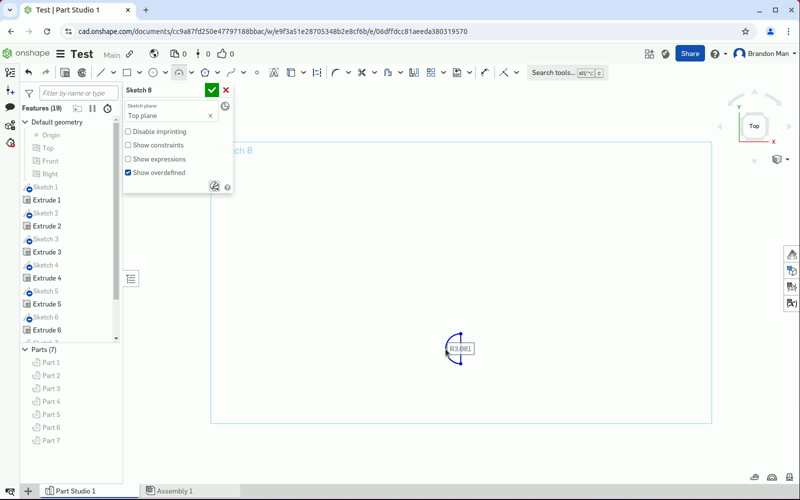
mouse_move(458, 357)
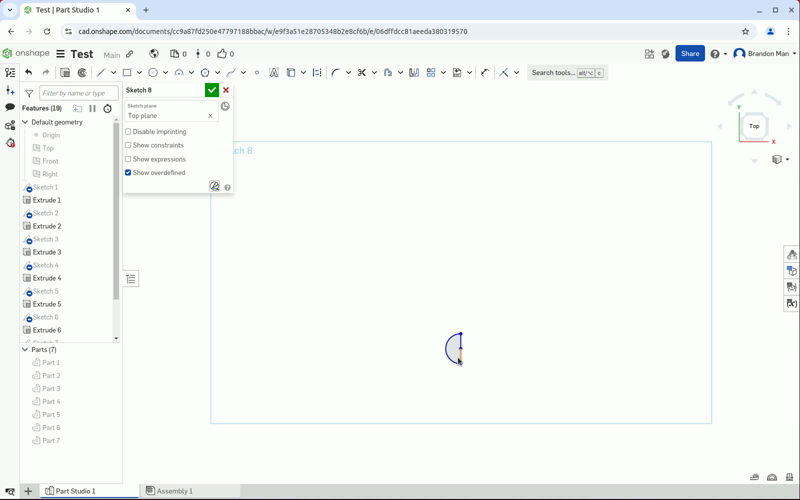
scroll(6)
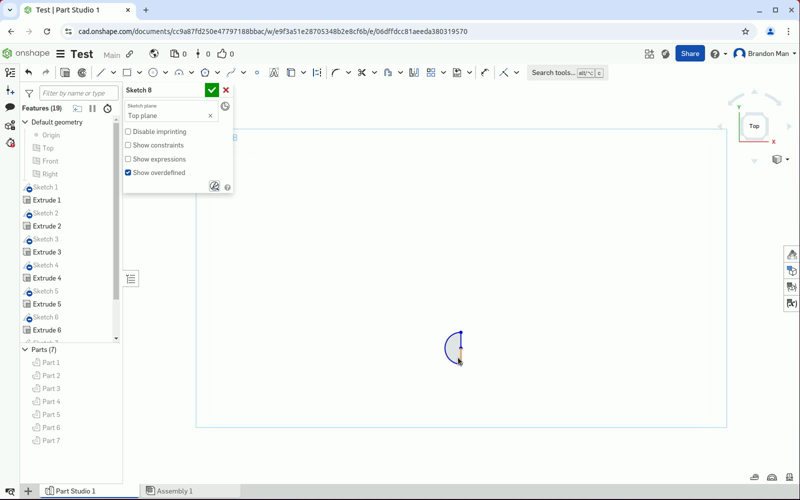
scroll(6)
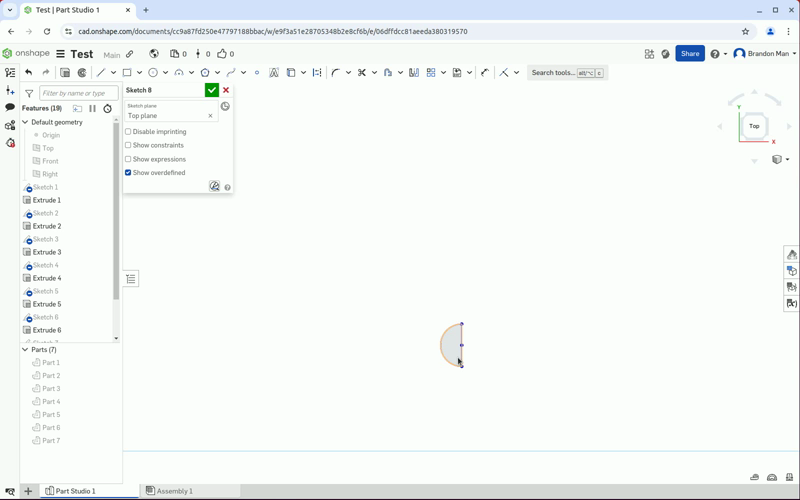
scroll(6)
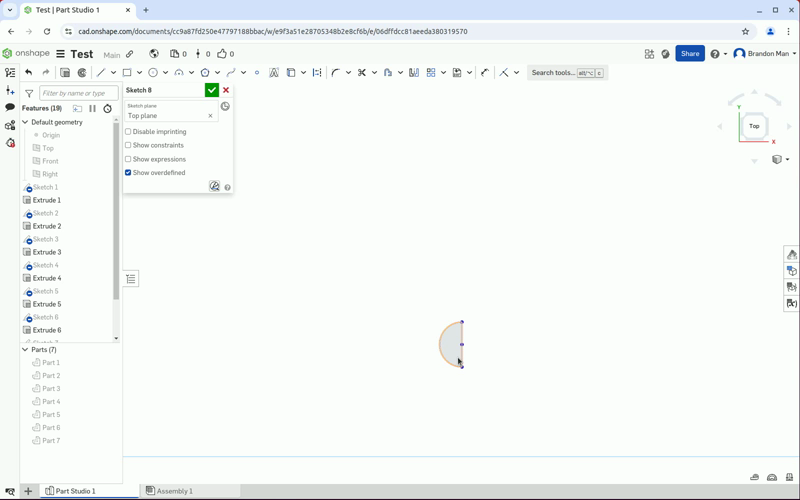
scroll(6)
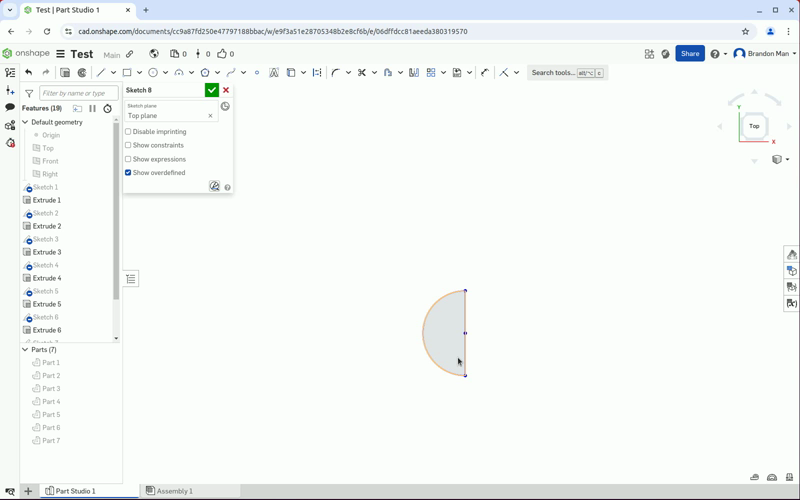
scroll(6)
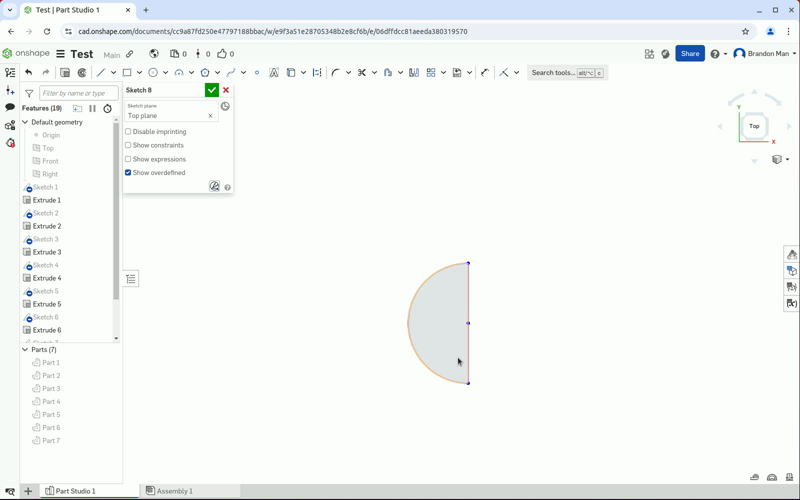
scroll(6)
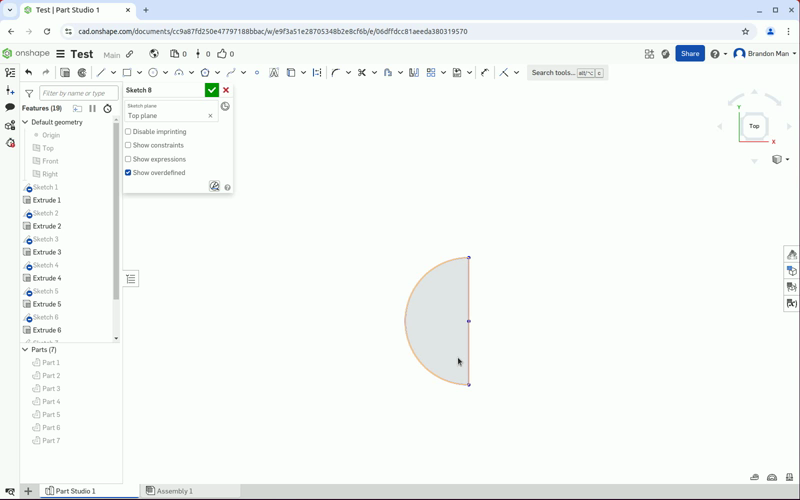
scroll(6)
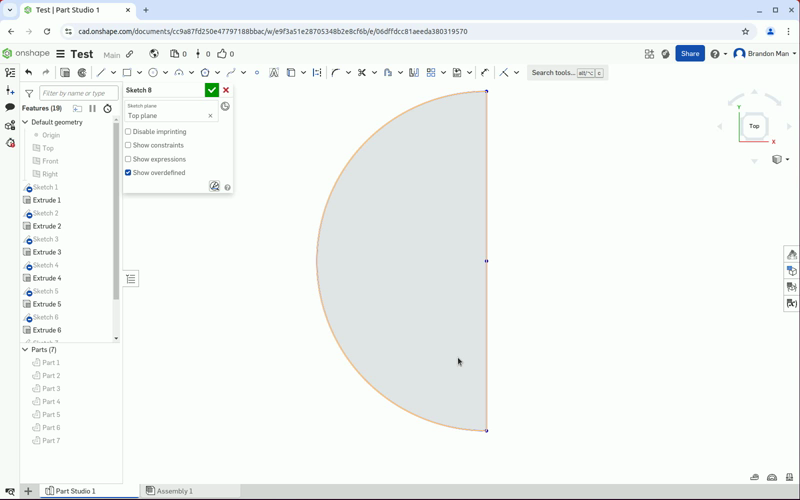
click(458, 357)
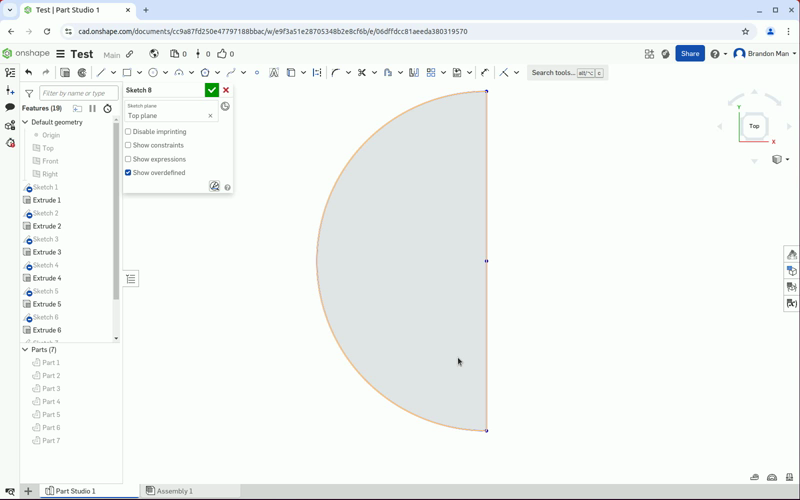
scroll(-6)
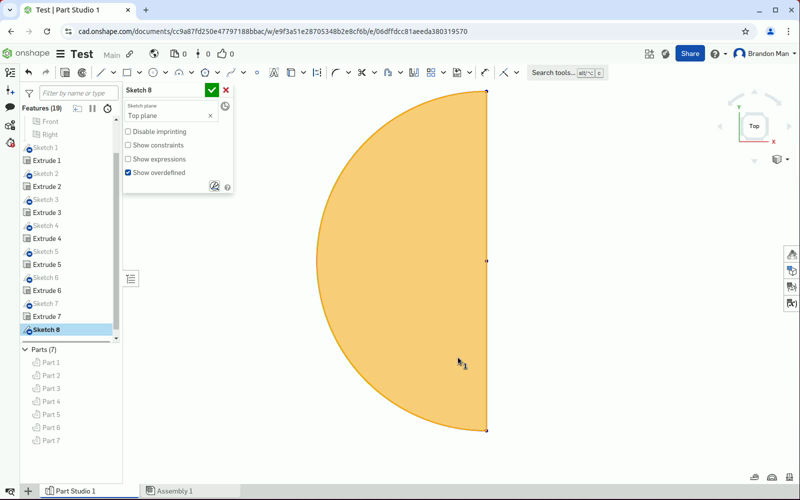
scroll(-6)
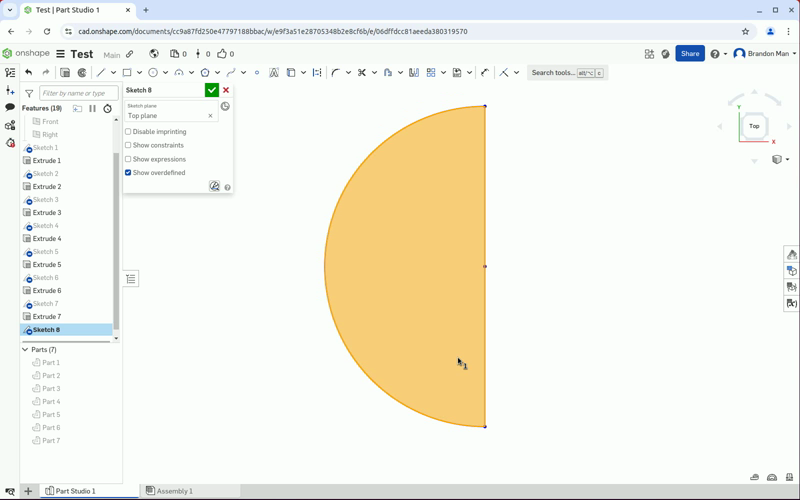
scroll(-6)
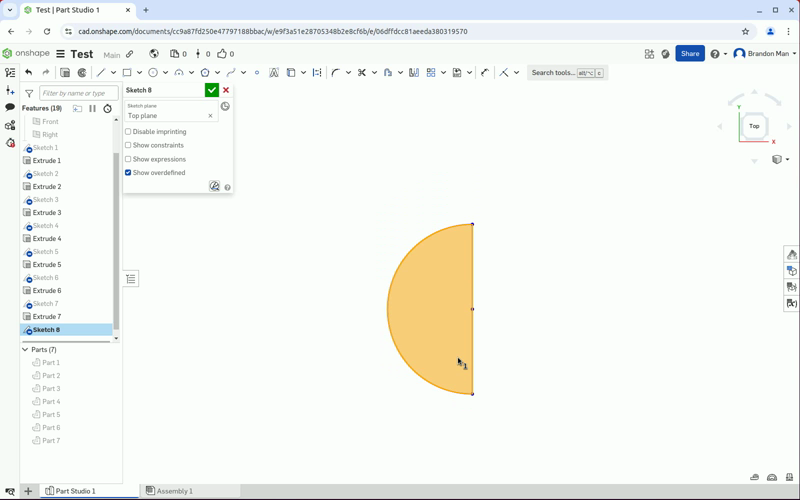
scroll(-6)
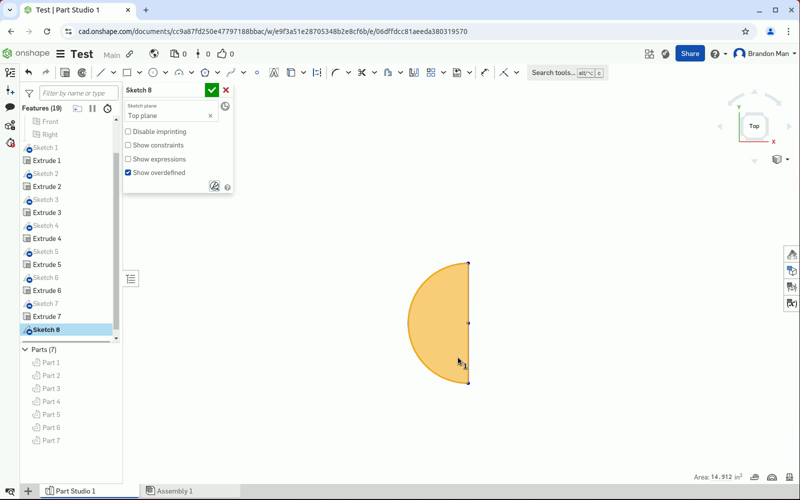
scroll(-6)
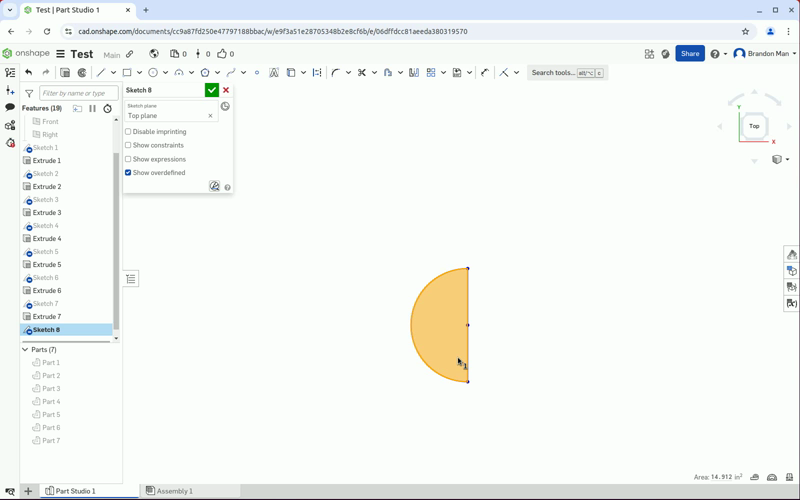
scroll(-6)
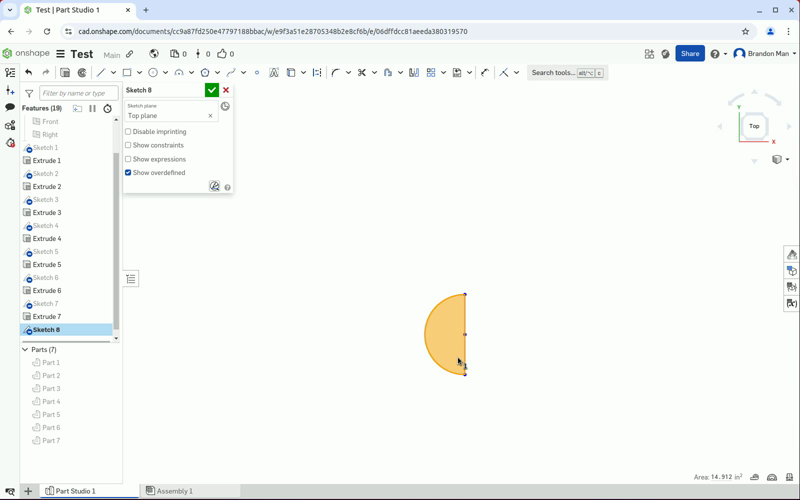
scroll(-6)
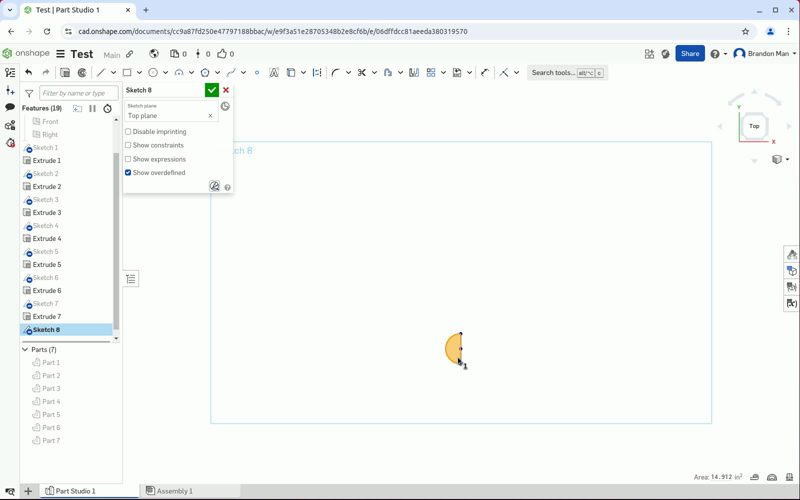
mouse_move(73, 352)
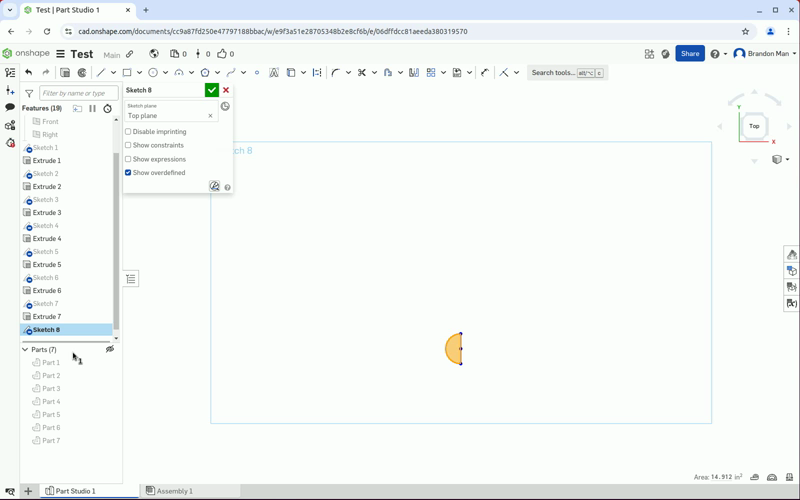
key(shift+y)
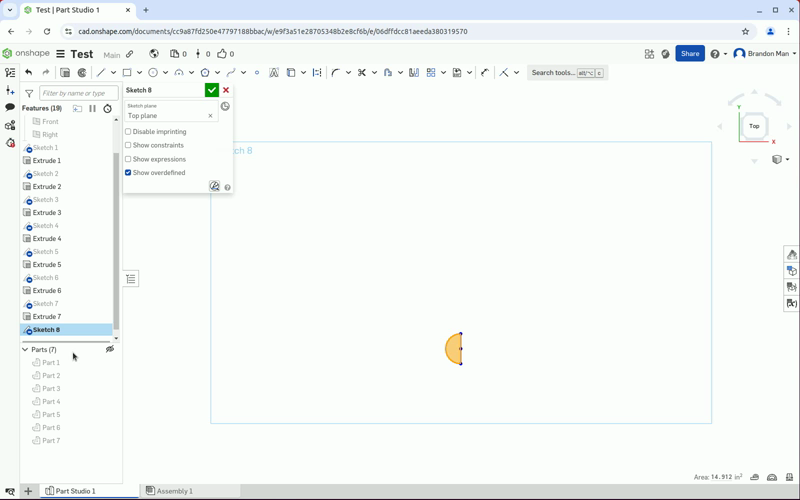
key(shift+e)
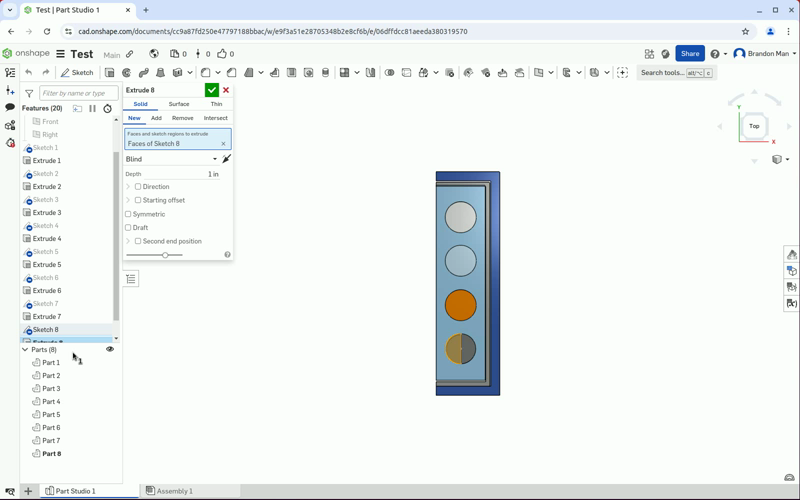
mouse_move(143, 106)
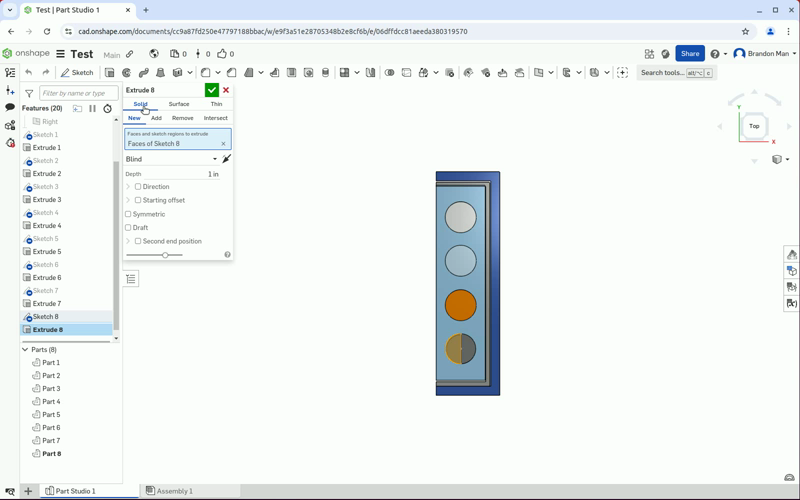
click(143, 106)
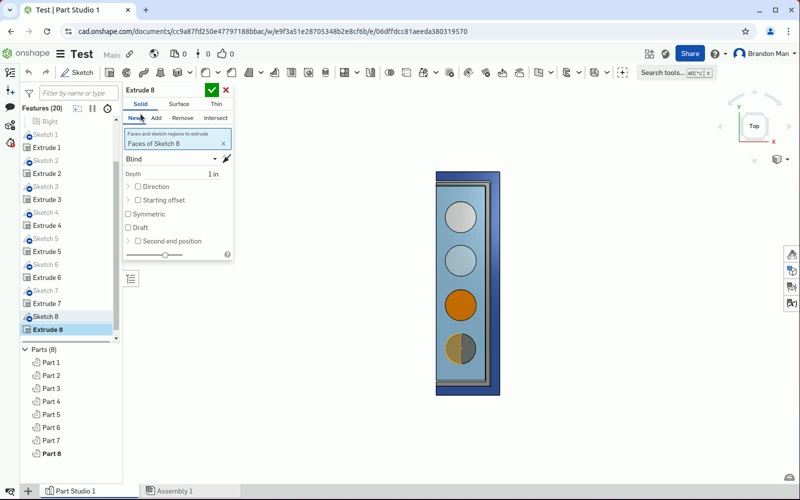
mouse_move(137, 120)
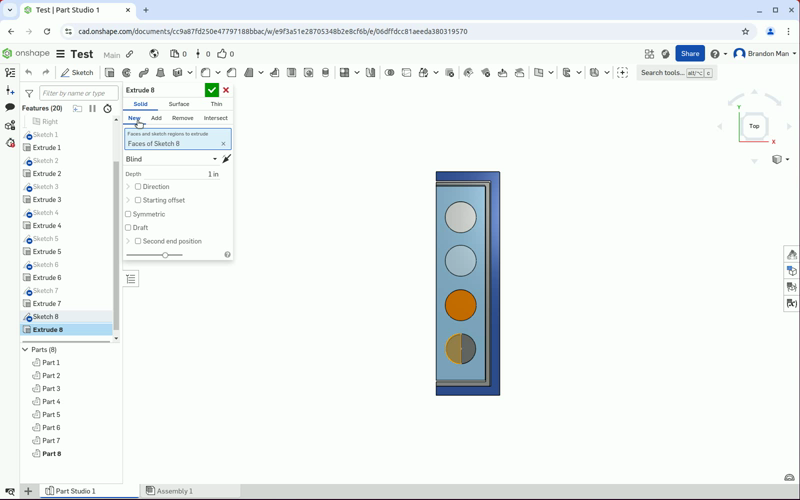
click(137, 120)
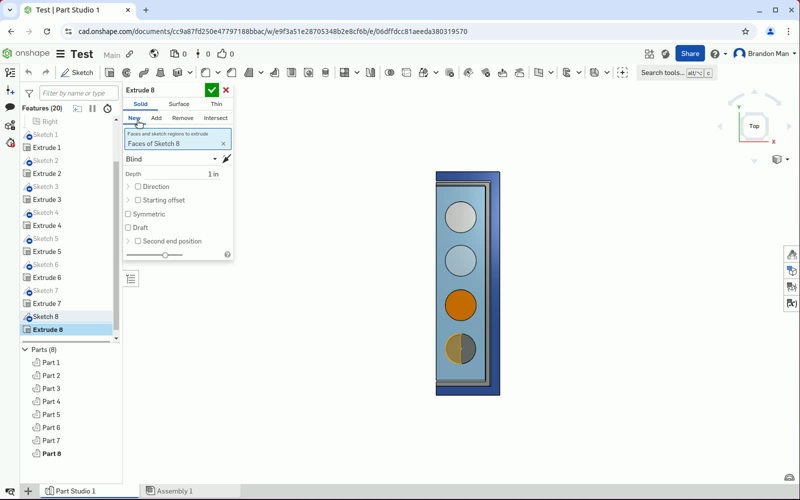
key(tab, 4)
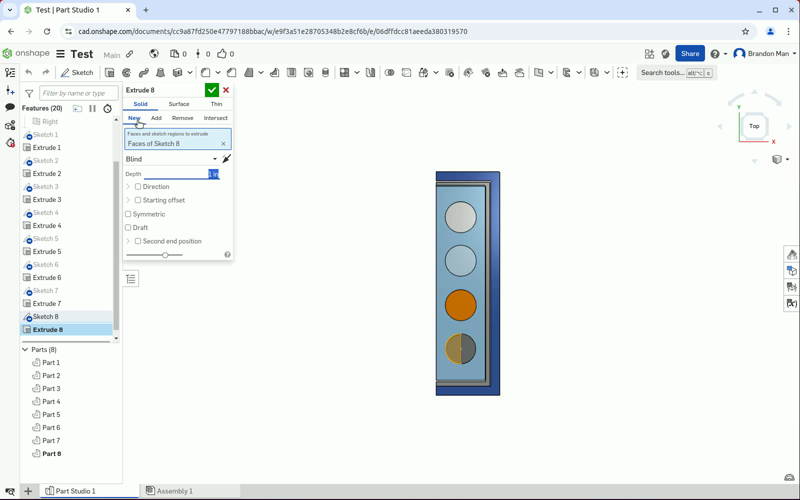
text(9.147)
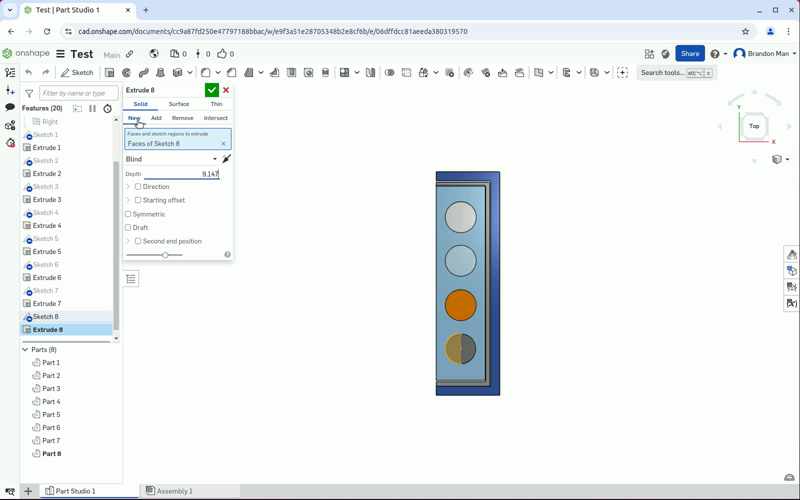
key(enter)
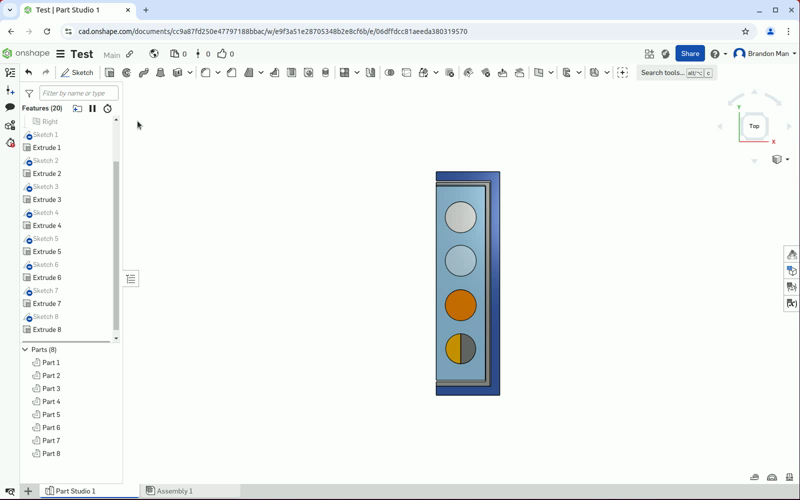
key(shift+h)
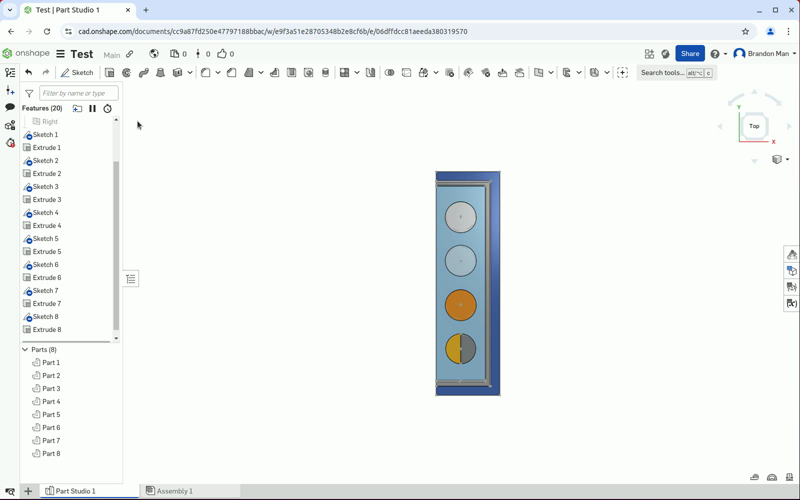
key(shift+h)
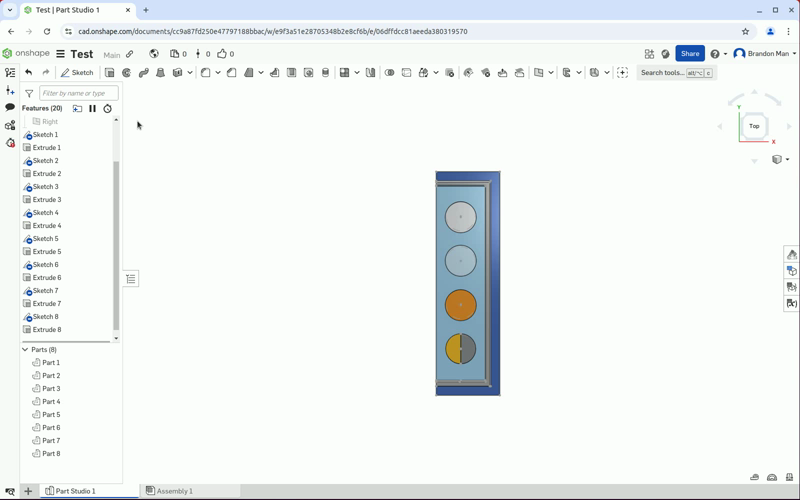
key(shift+7)
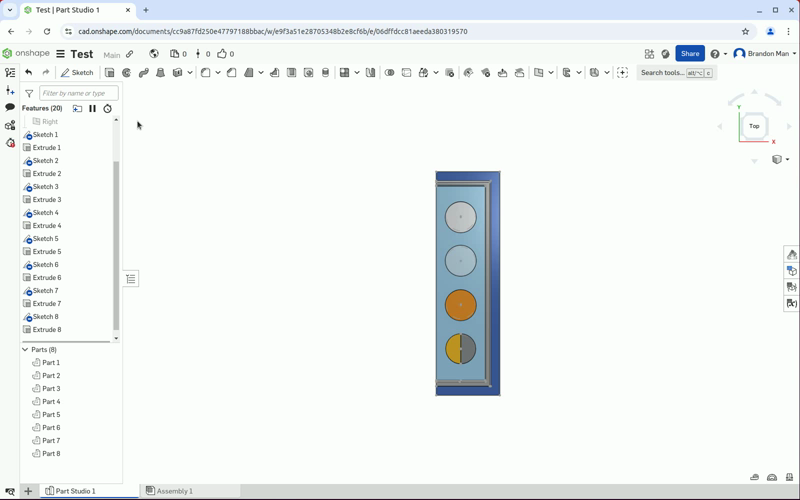
key(up, 3)
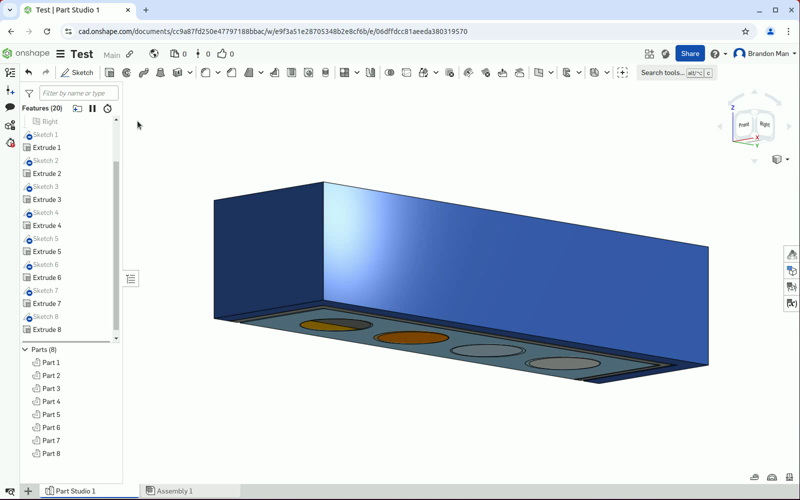
key(left, 3)
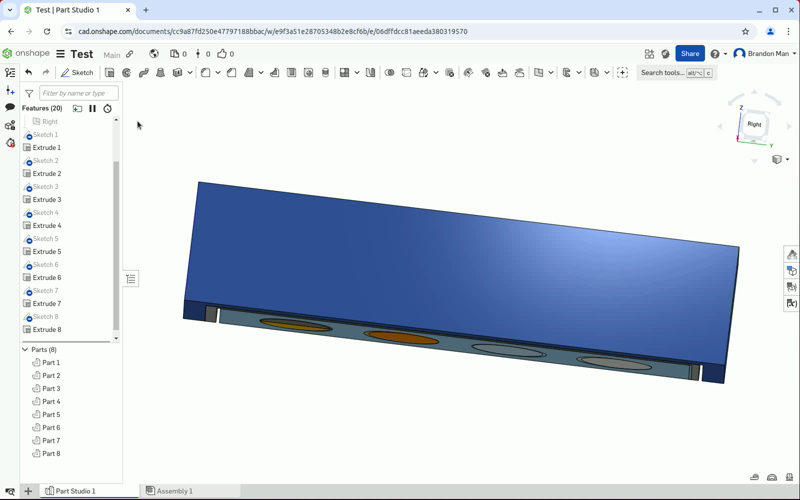
key(right, 3)
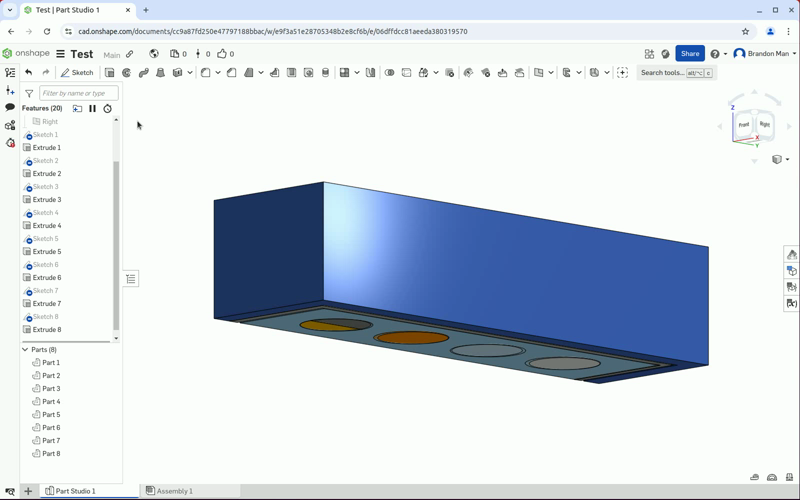
key(down, 3)
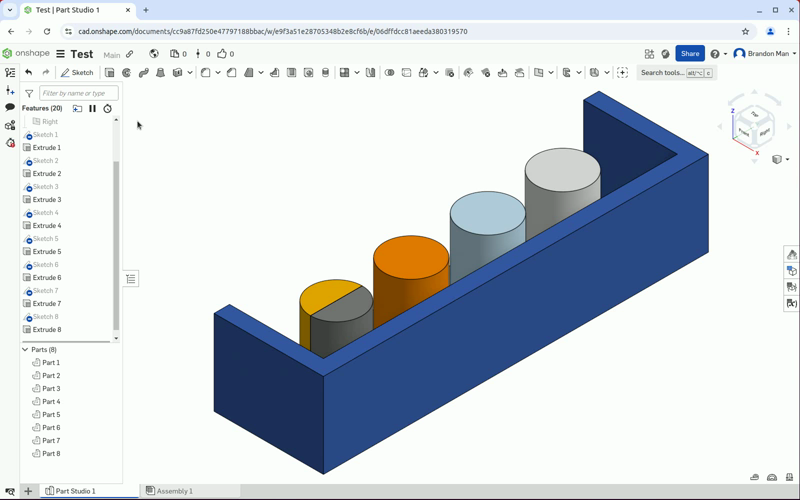
mouse_move(69, 137)
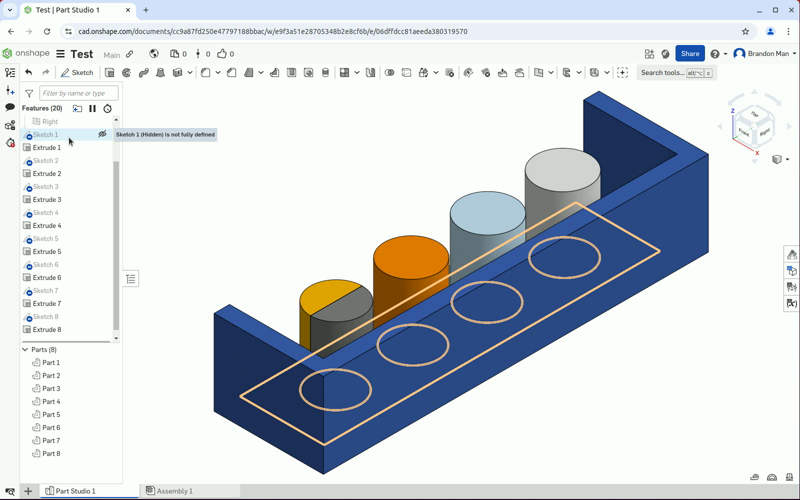
click(69, 137)